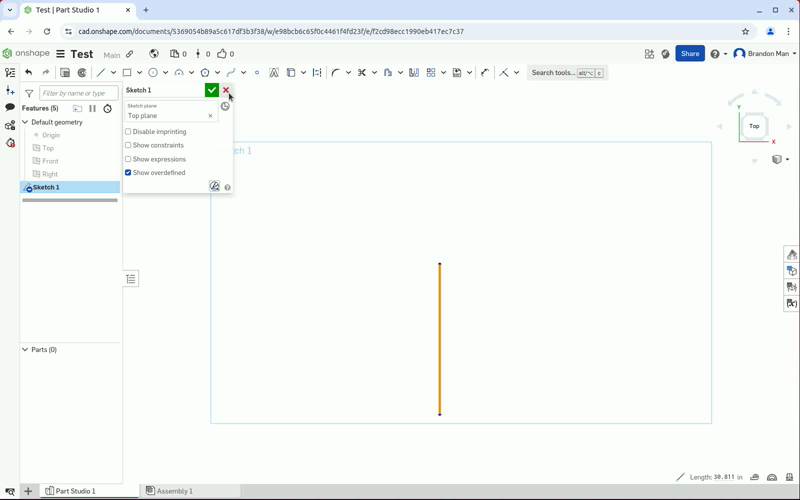
key(shift+h)
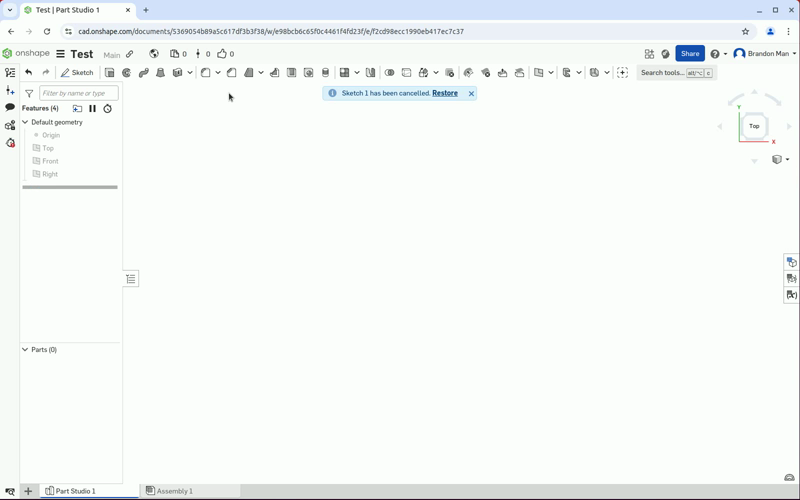
mouse_move(73, 352)
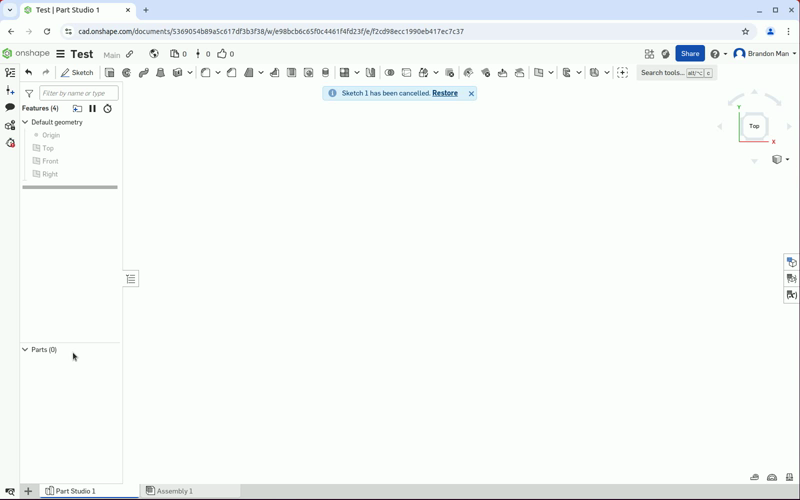
key(y)
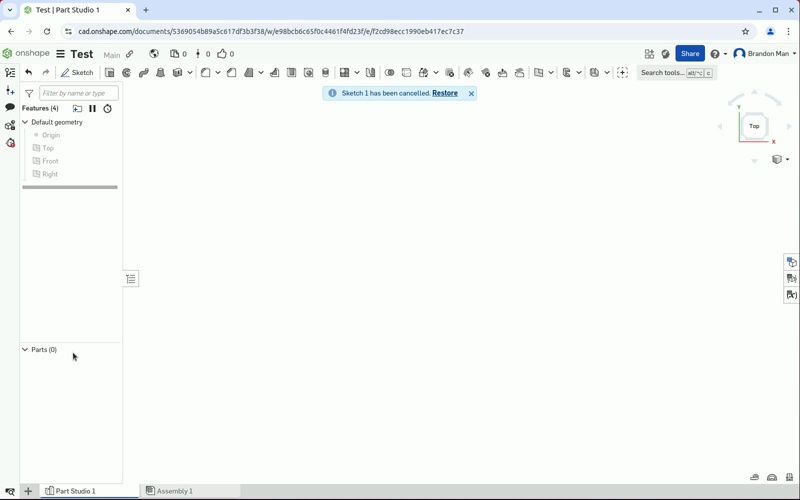
key(shift+p)
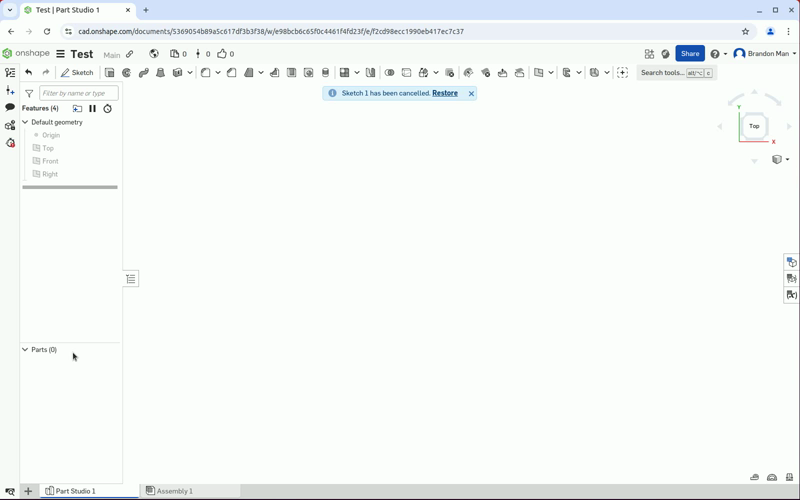
key(space)
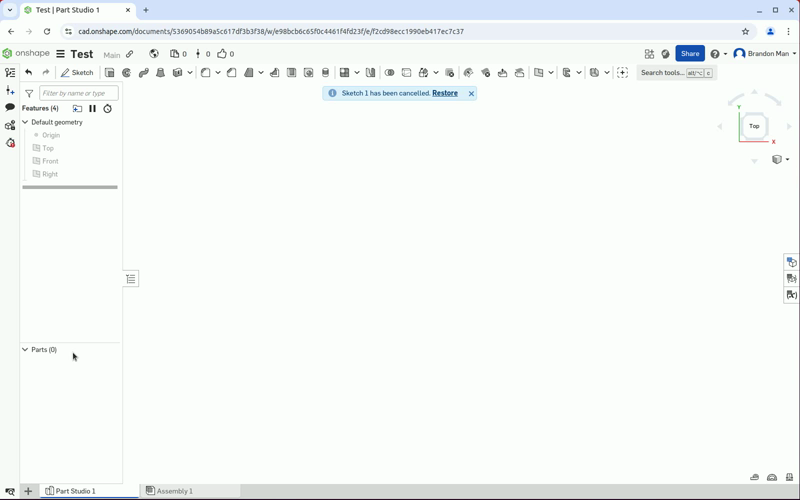
key_down(shift)
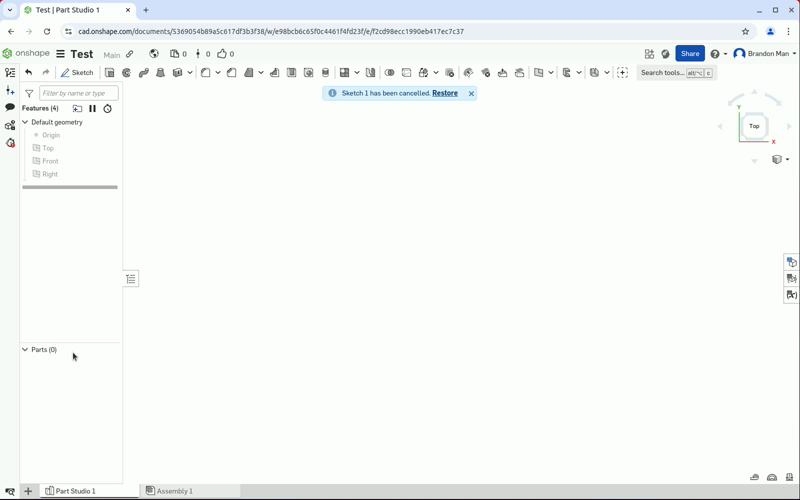
key(up)
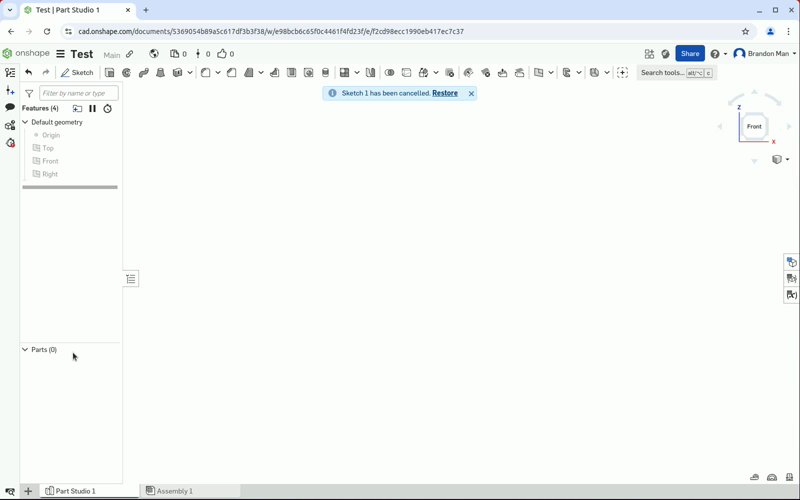
key_up(shift)
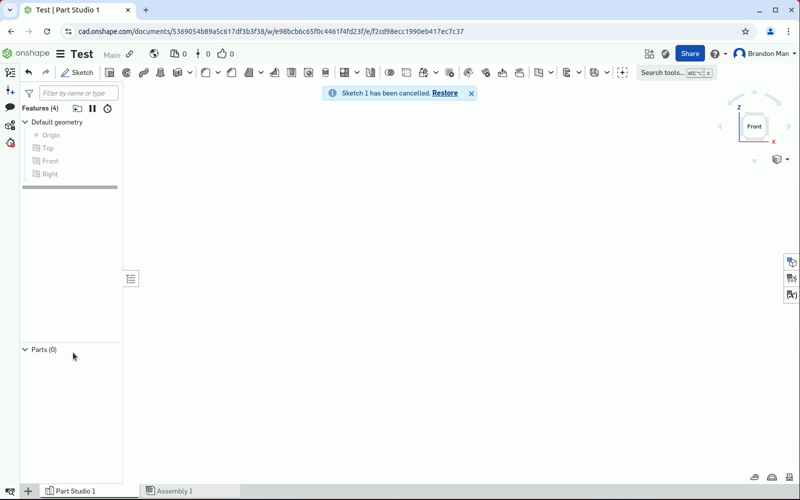
mouse_move(73, 352)
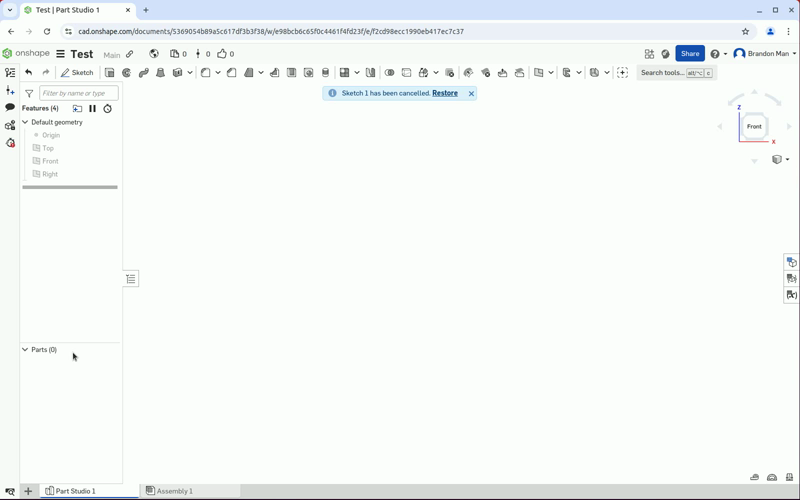
key(shift+y)
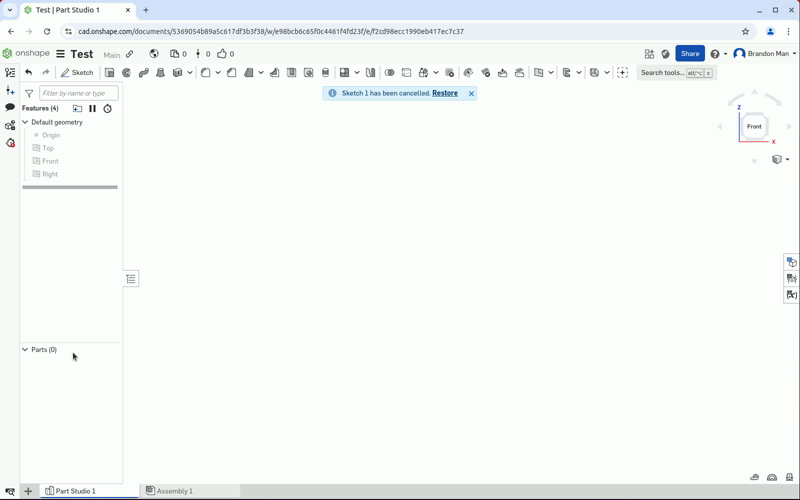
key(shift+s)
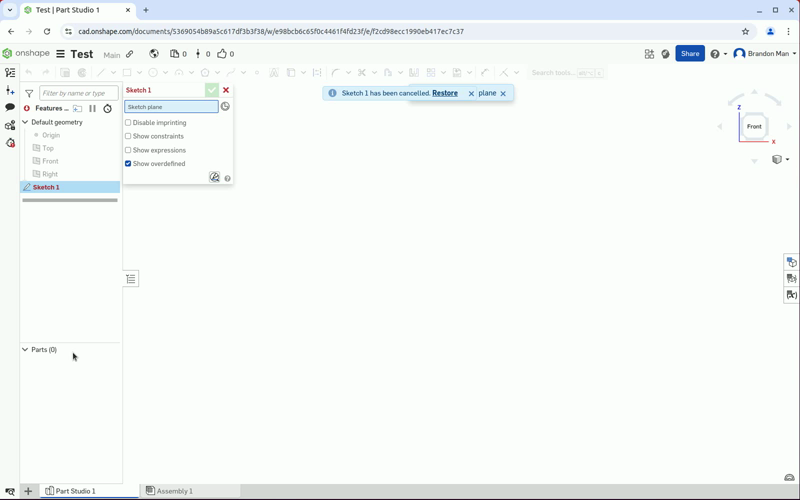
mouse_move(73, 163)
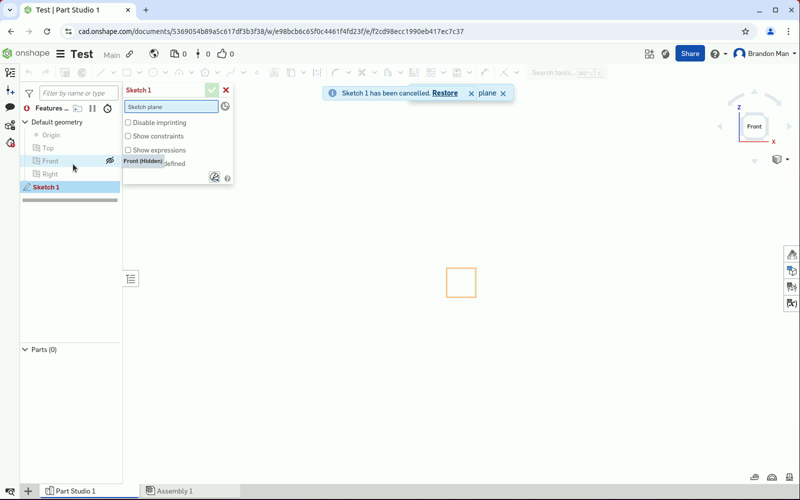
click(73, 163)
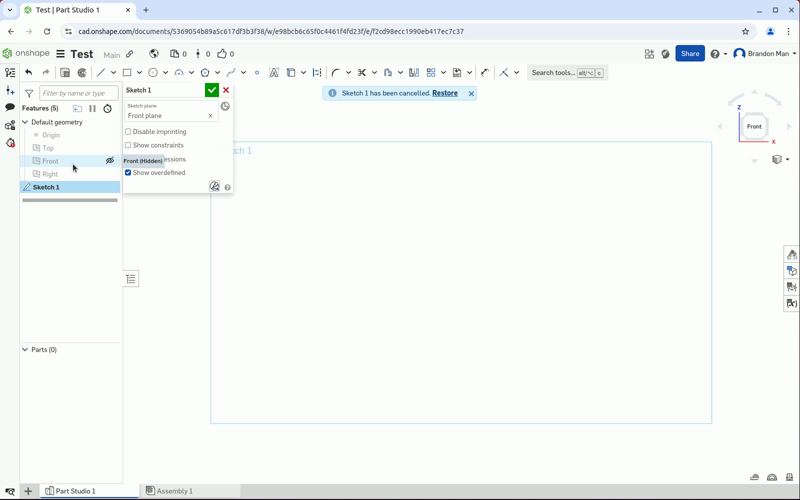
mouse_move(73, 352)
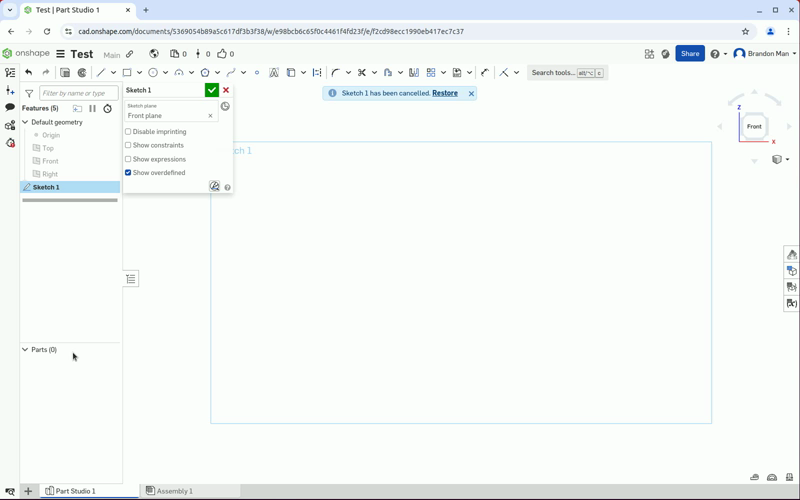
key(y)
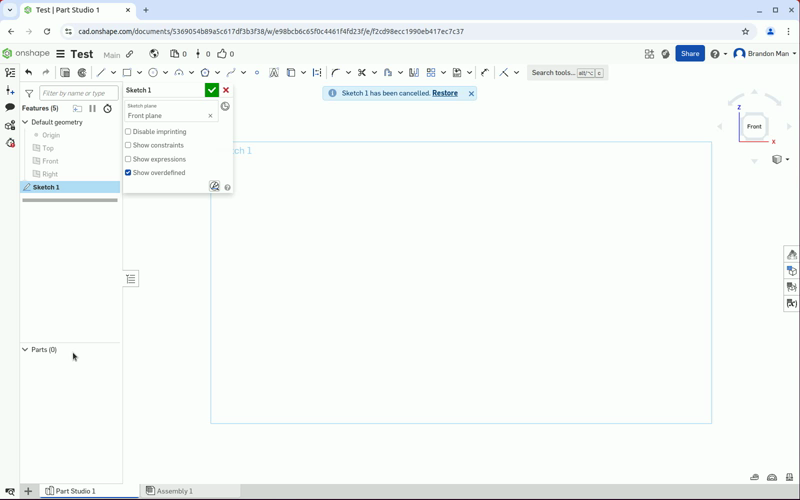
key(l)
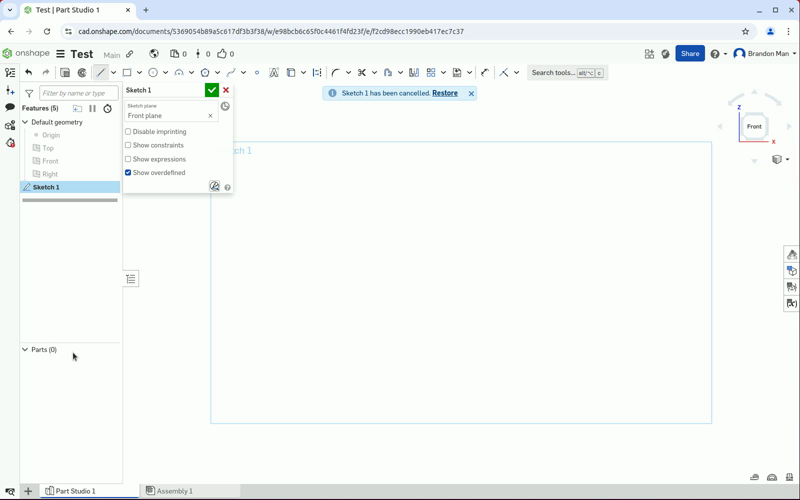
key_down(shift)
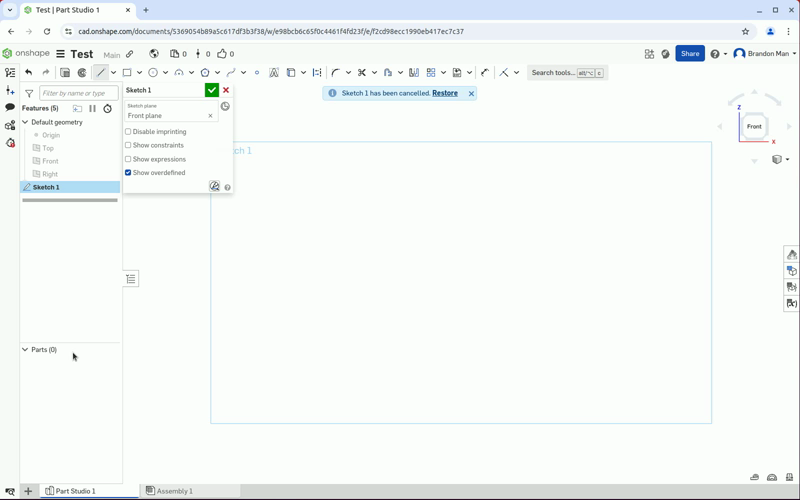
mouse_move(460, 262)
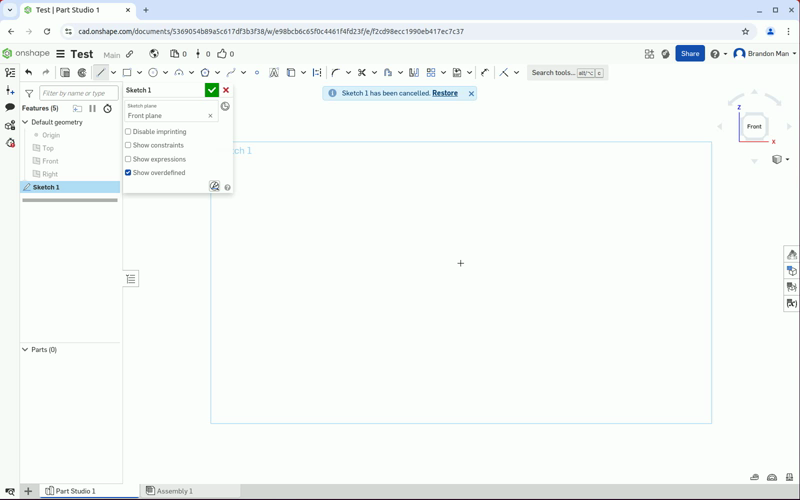
click(460, 262)
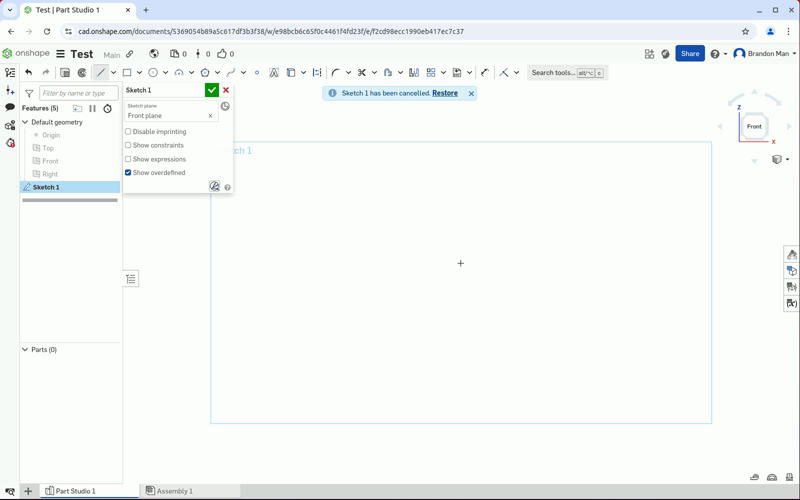
key_up(shift)
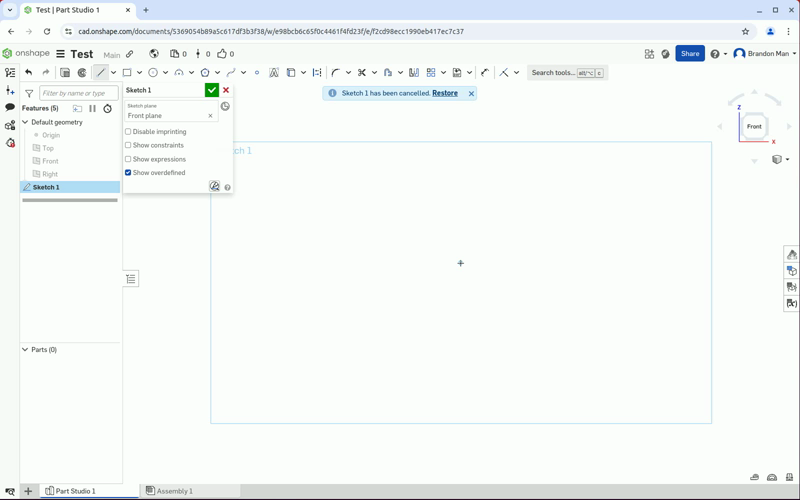
key_down(shift)
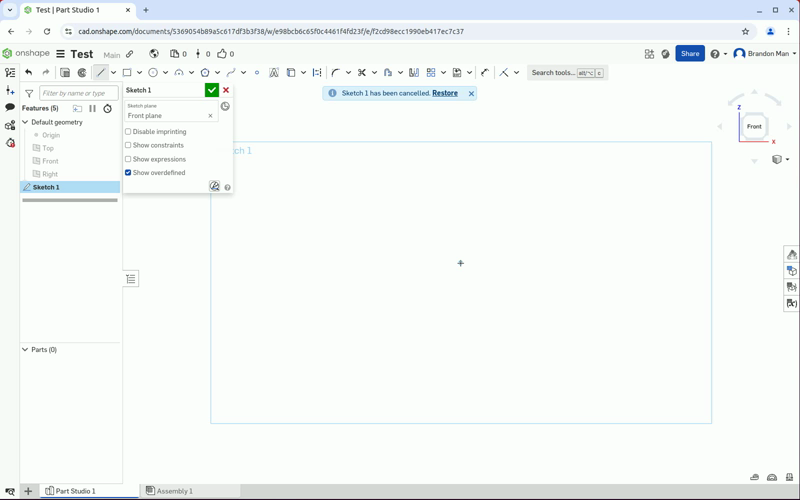
mouse_move(490, 262)
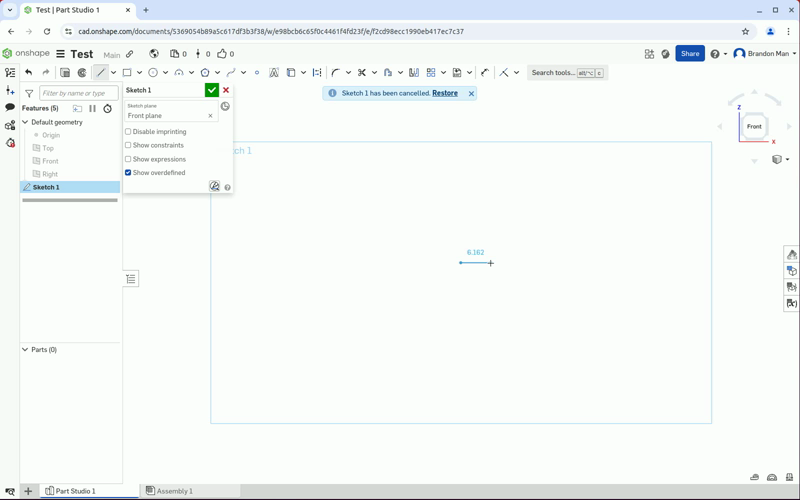
mouse_move(465, 263)
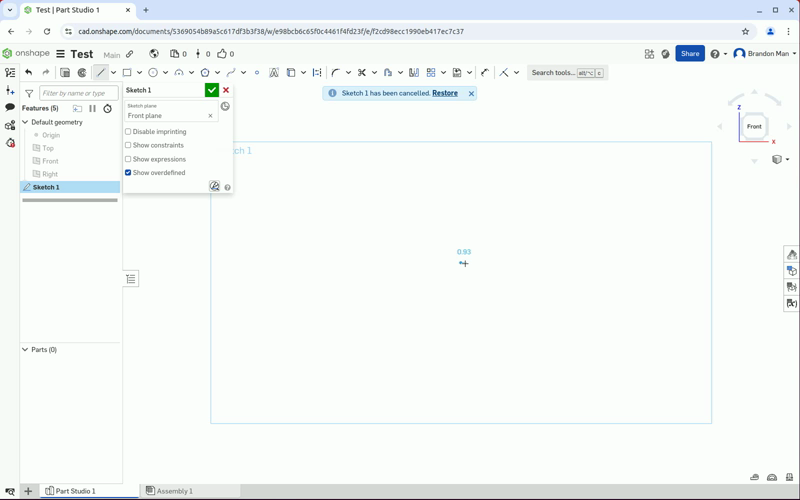
scroll(6)
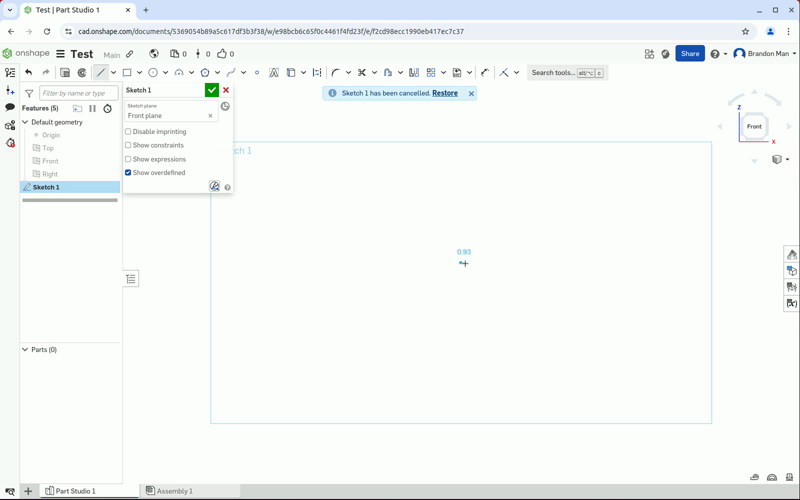
scroll(6)
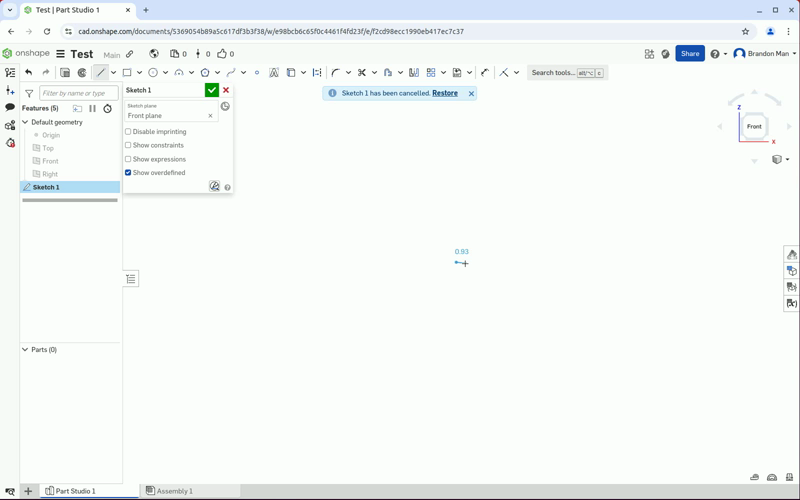
scroll(6)
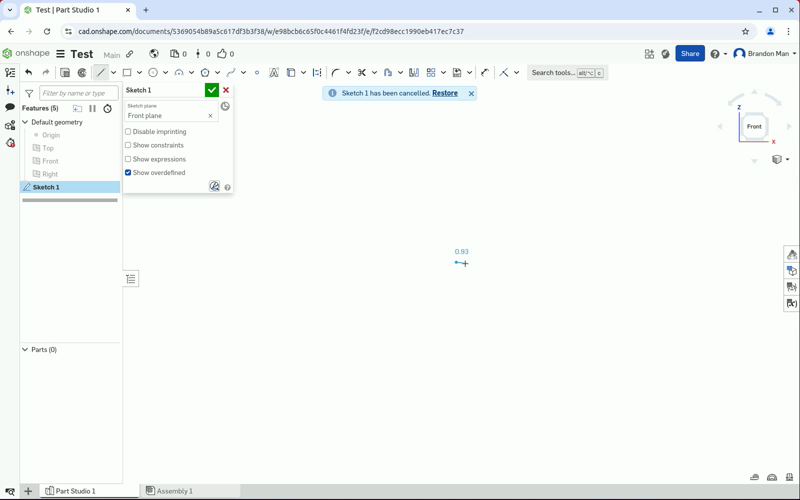
scroll(6)
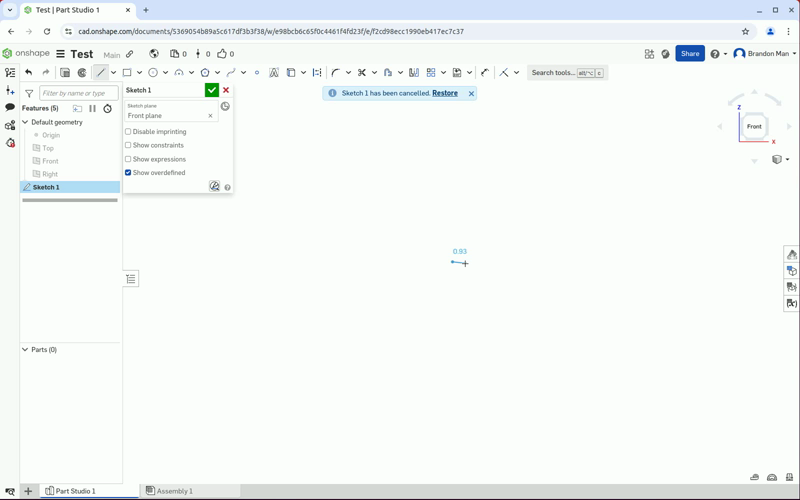
scroll(6)
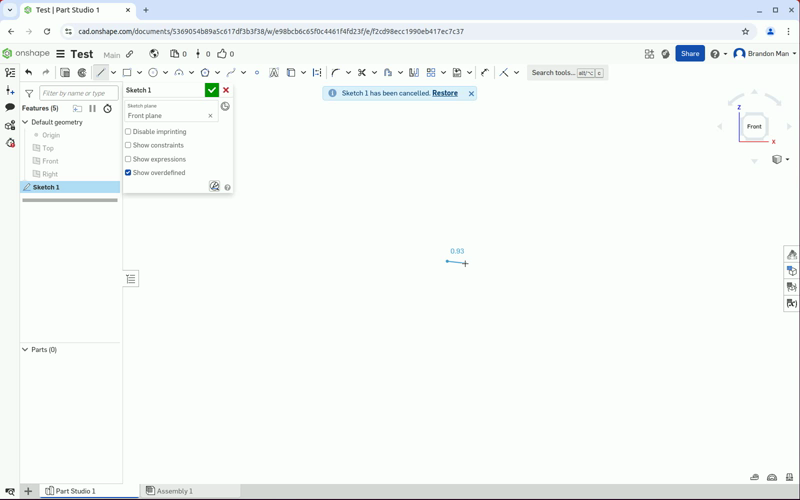
scroll(6)
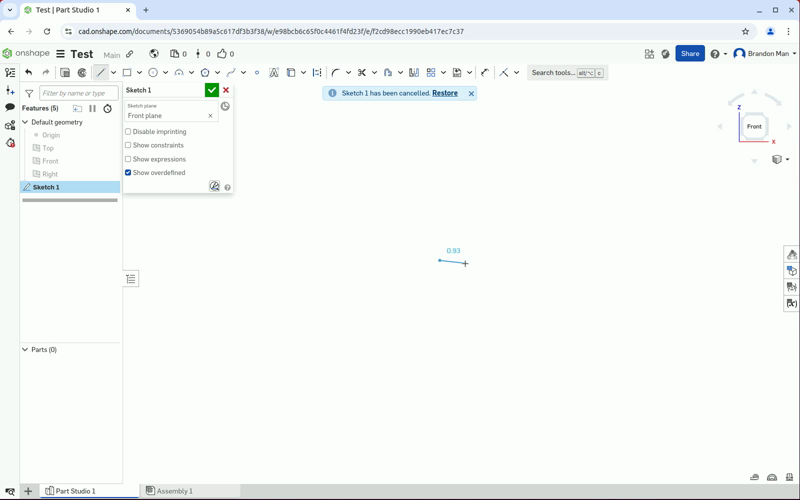
scroll(6)
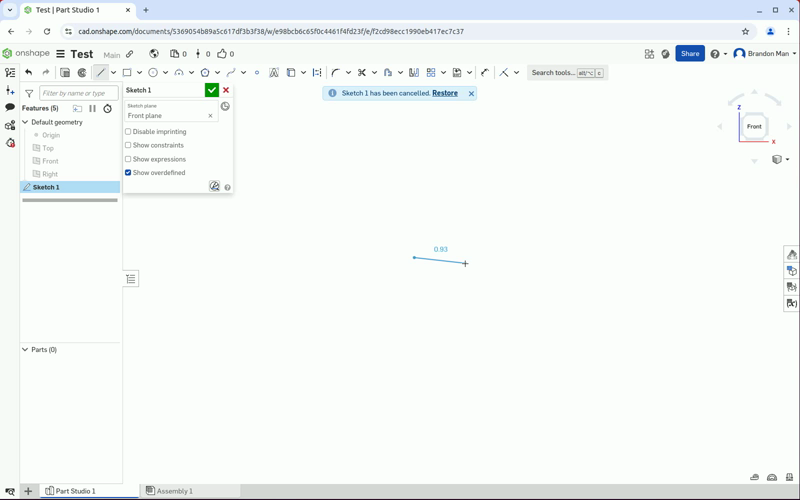
click(465, 263)
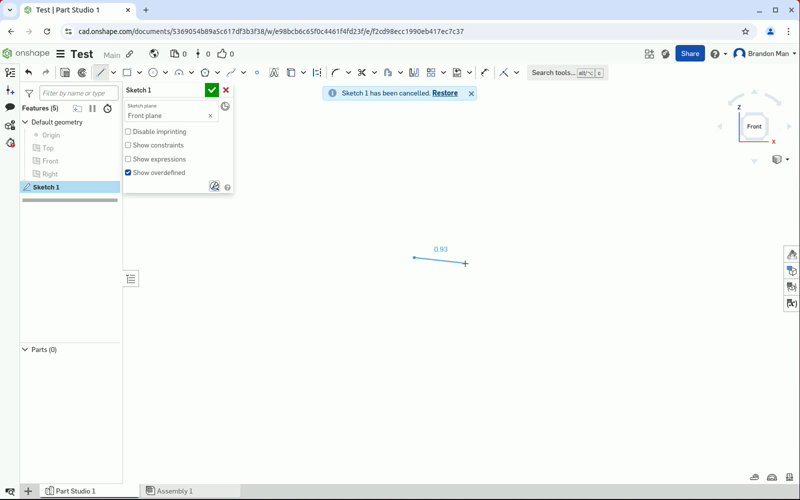
scroll(-6)
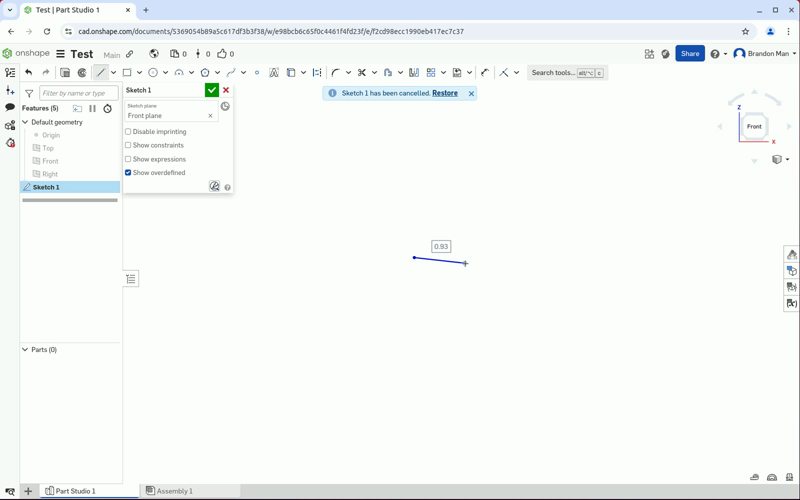
scroll(-6)
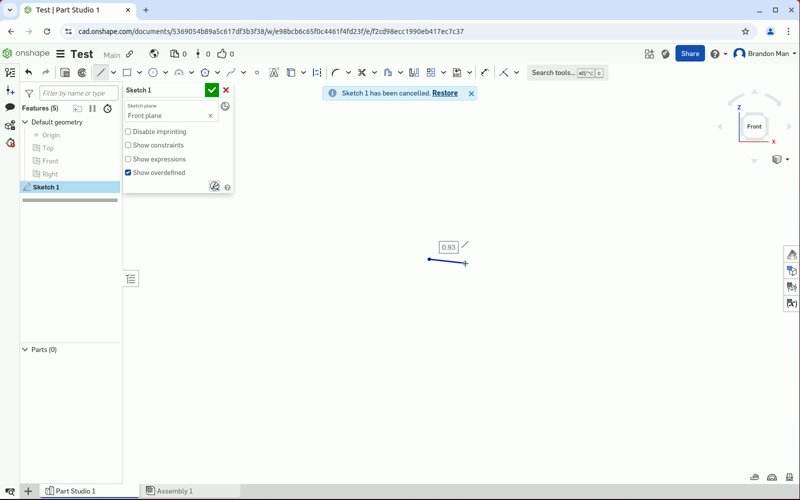
scroll(-6)
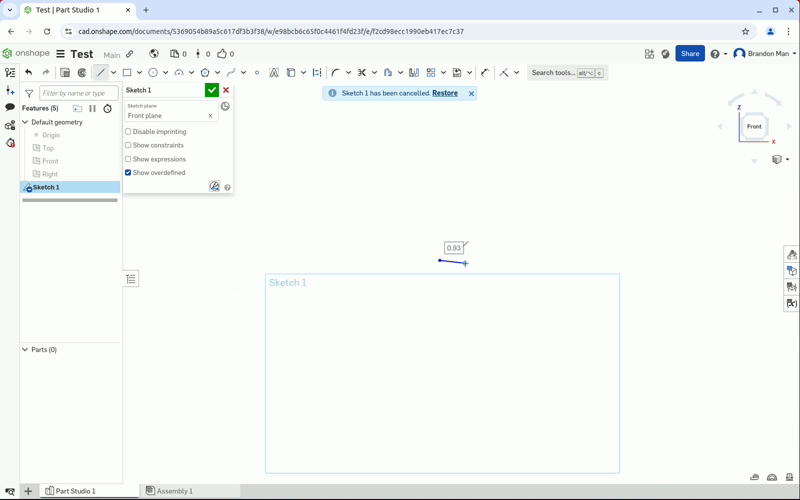
scroll(-6)
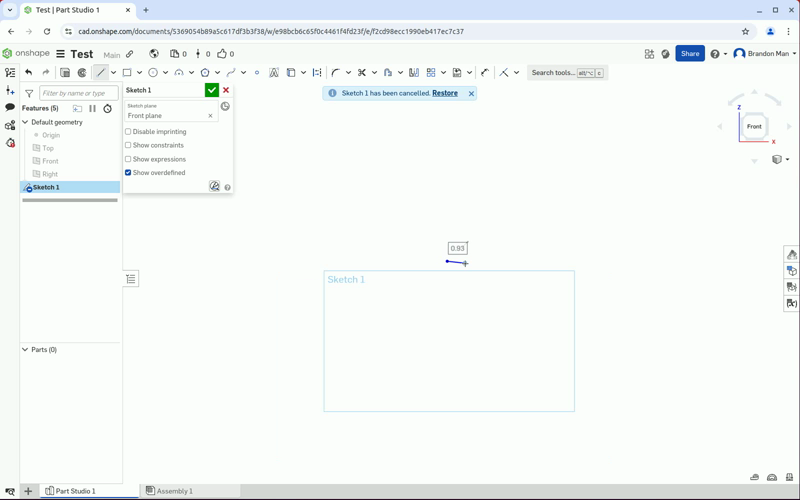
scroll(-6)
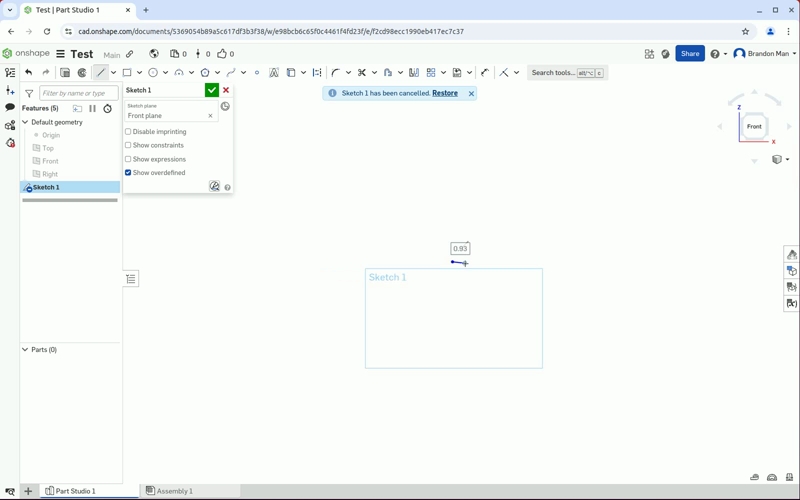
scroll(-6)
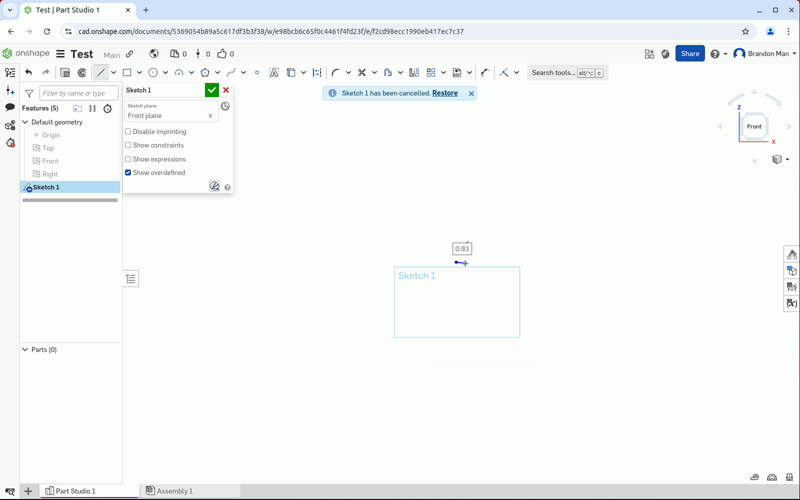
scroll(-6)
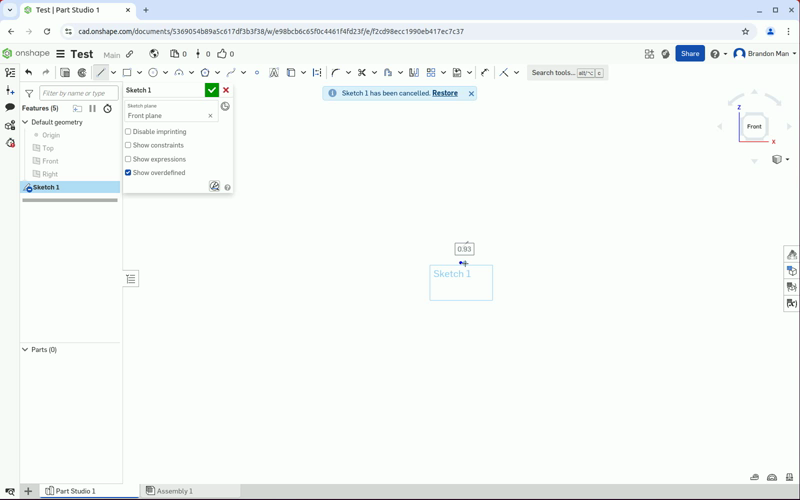
key_up(shift)
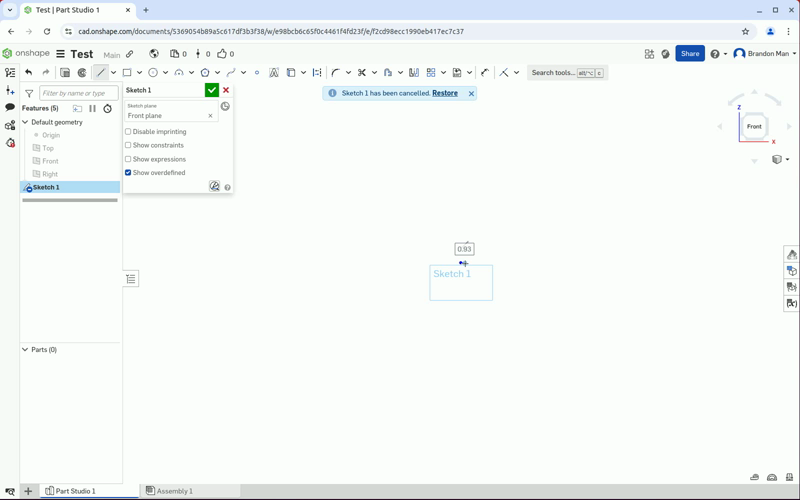
key(esc)
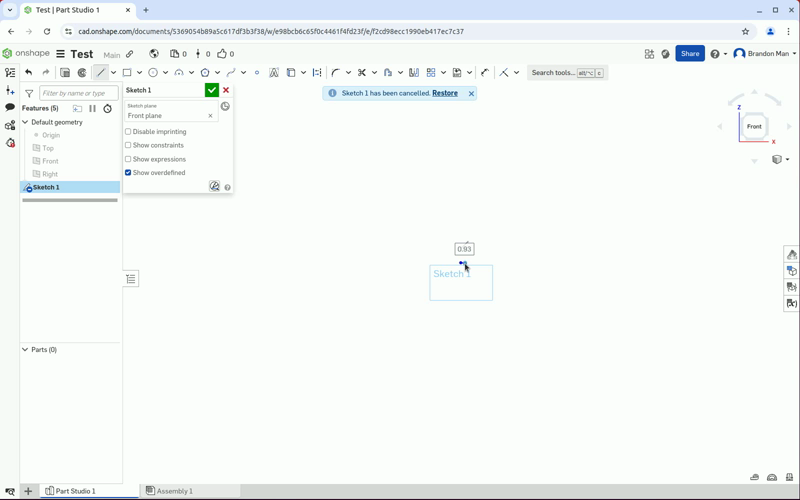
key(a)
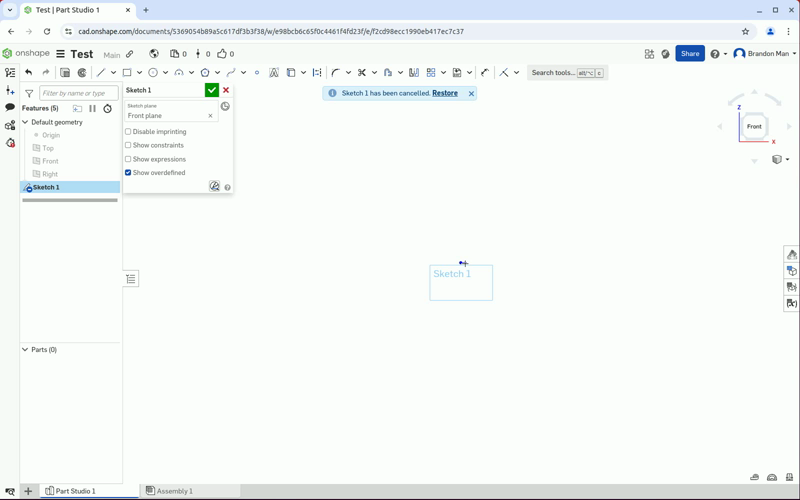
mouse_move(465, 263)
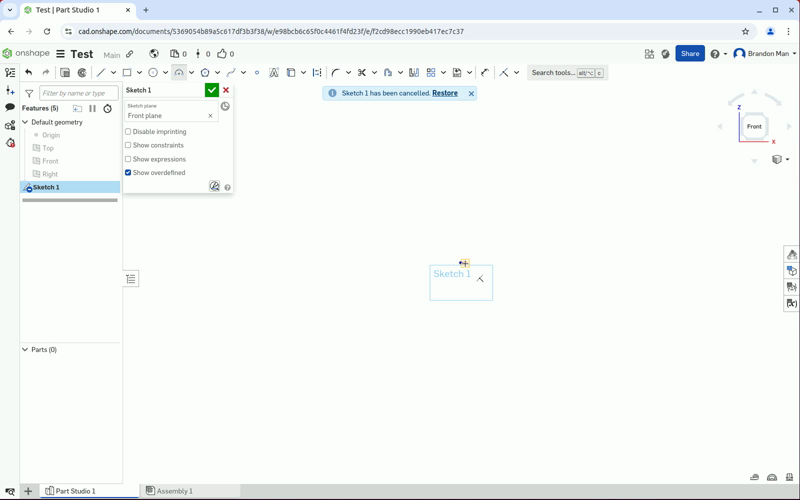
click(465, 263)
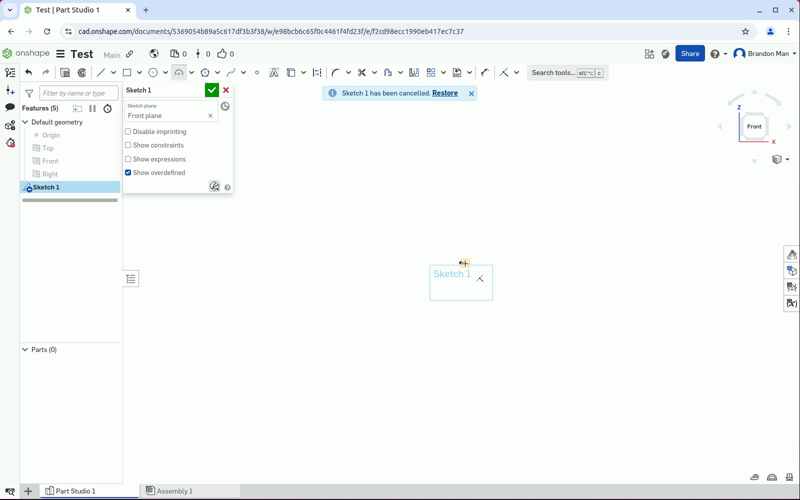
mouse_move(460, 262)
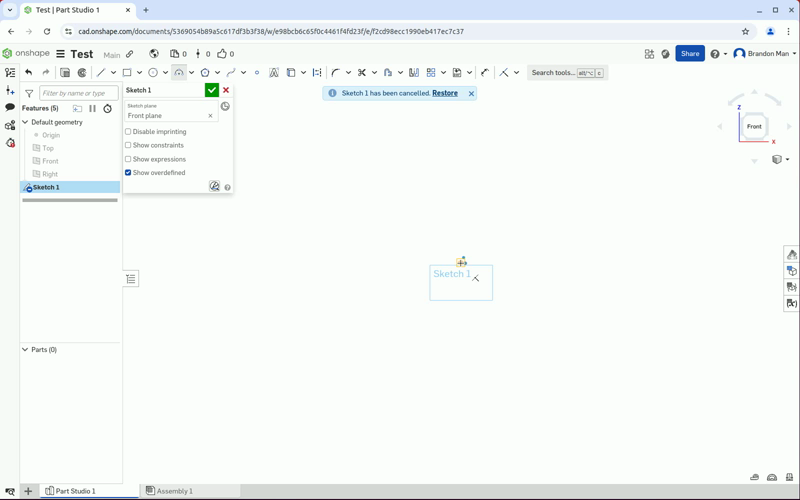
scroll(6)
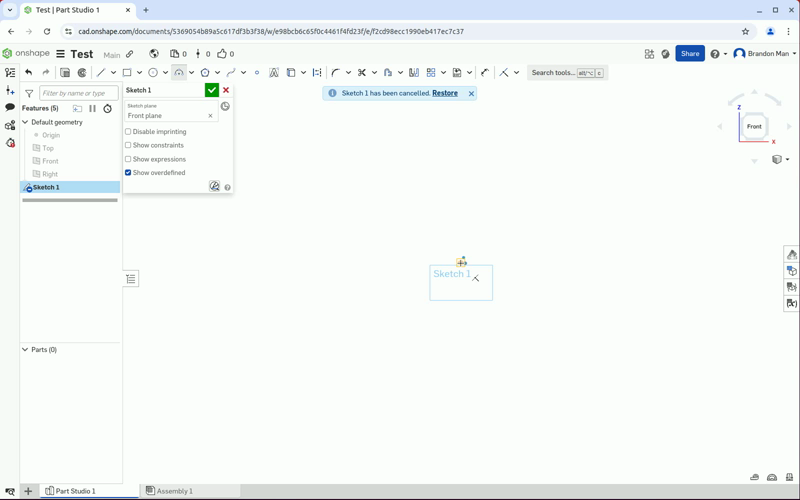
scroll(6)
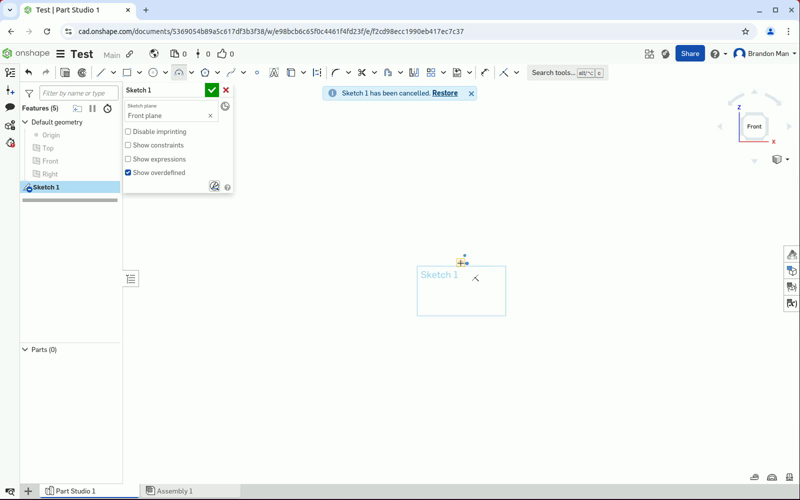
scroll(6)
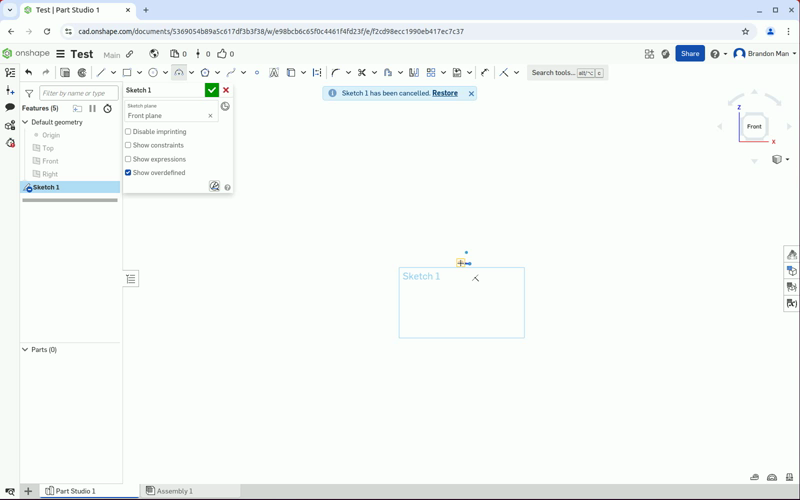
scroll(6)
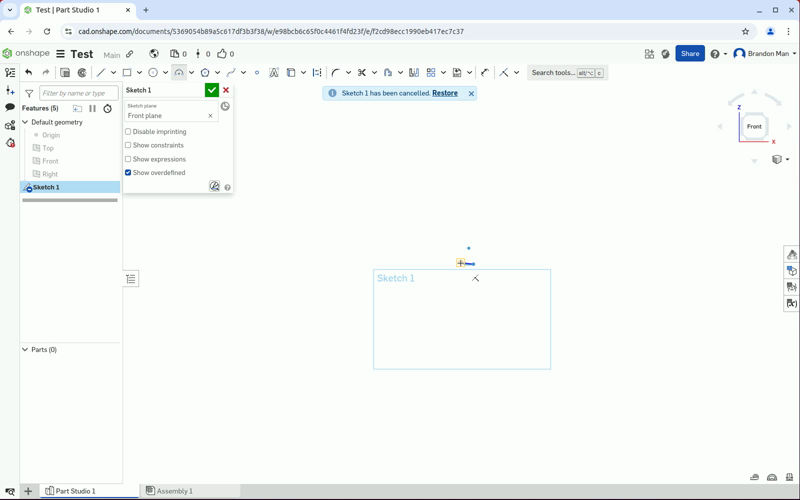
scroll(6)
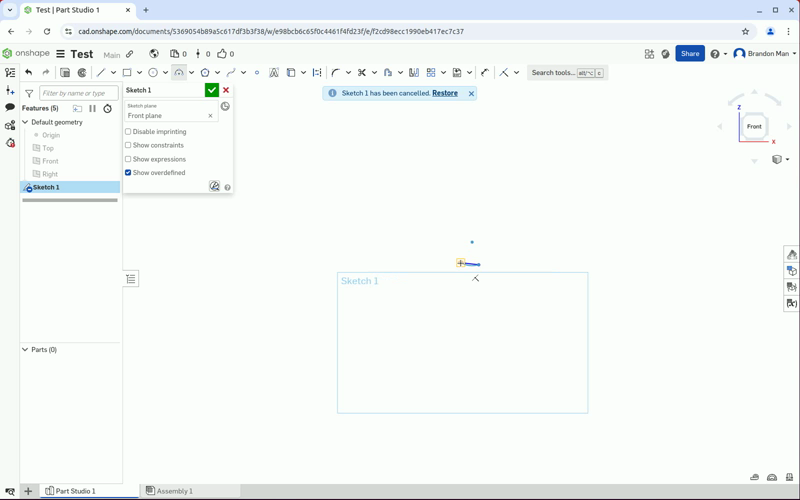
scroll(6)
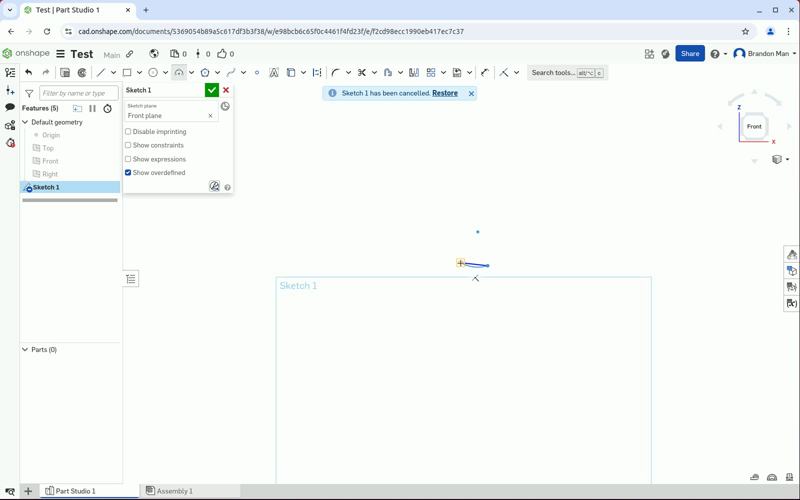
scroll(6)
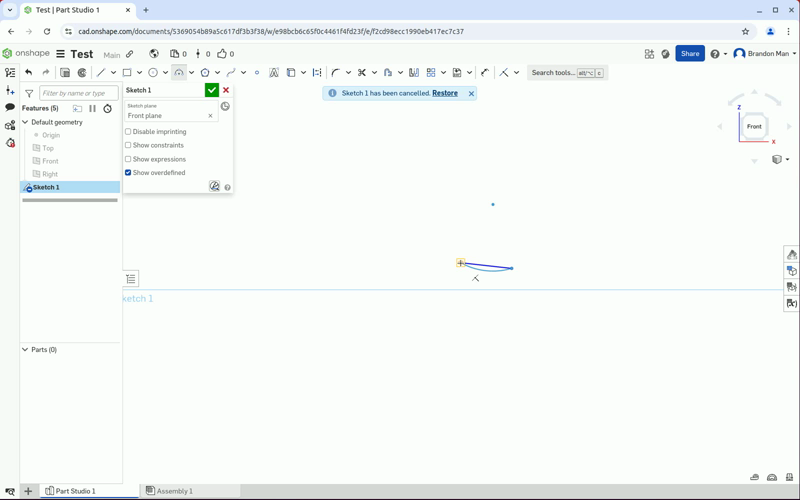
click(460, 262)
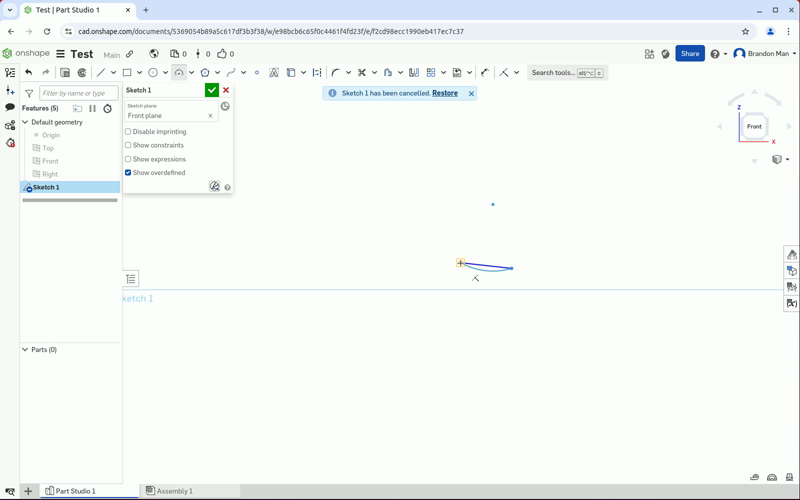
scroll(-6)
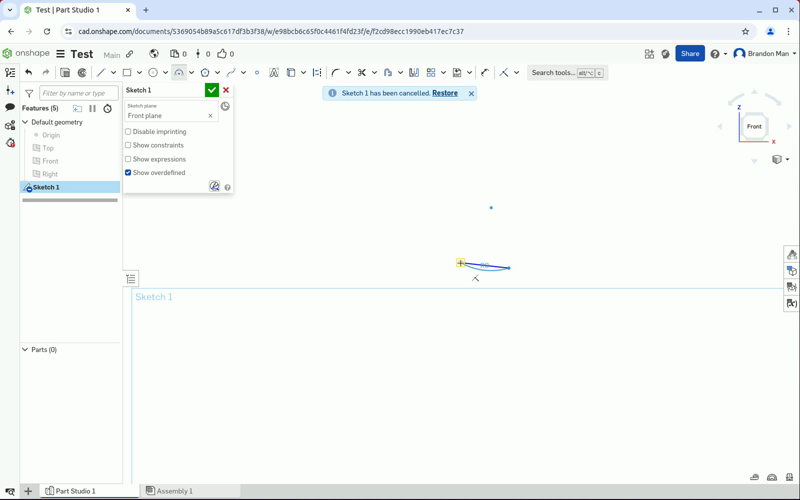
scroll(-6)
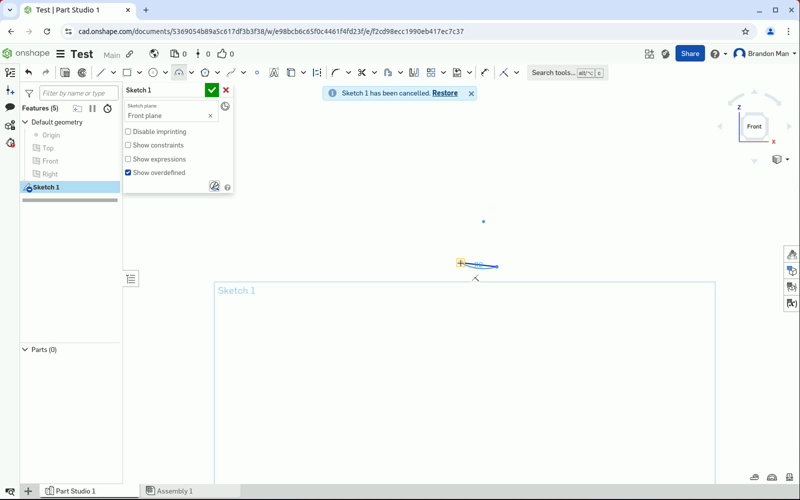
scroll(-6)
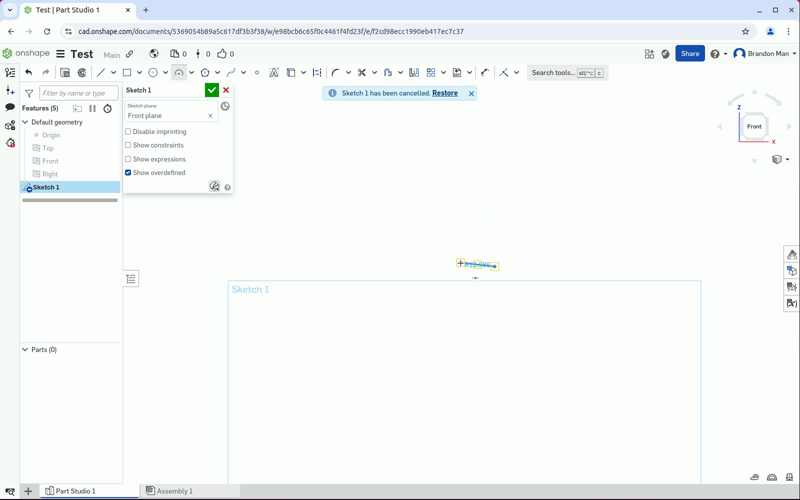
scroll(-6)
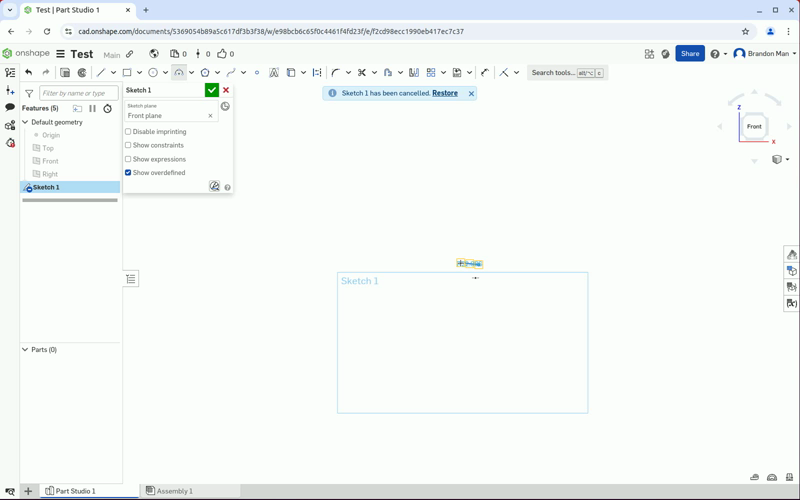
scroll(-6)
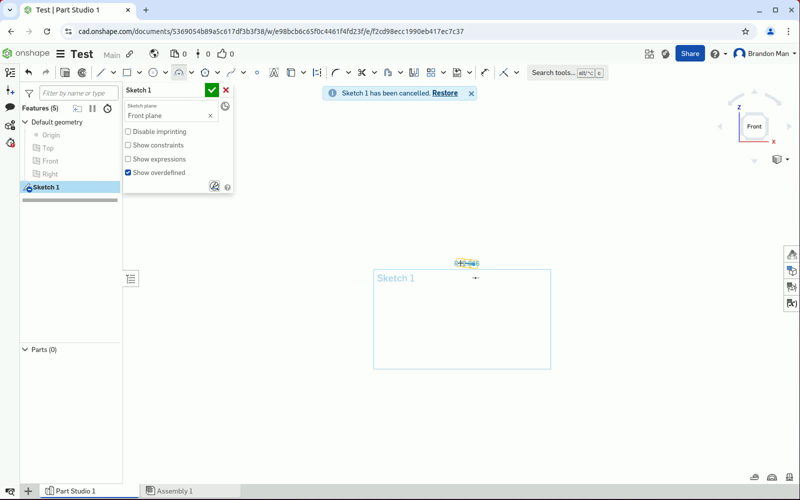
scroll(-6)
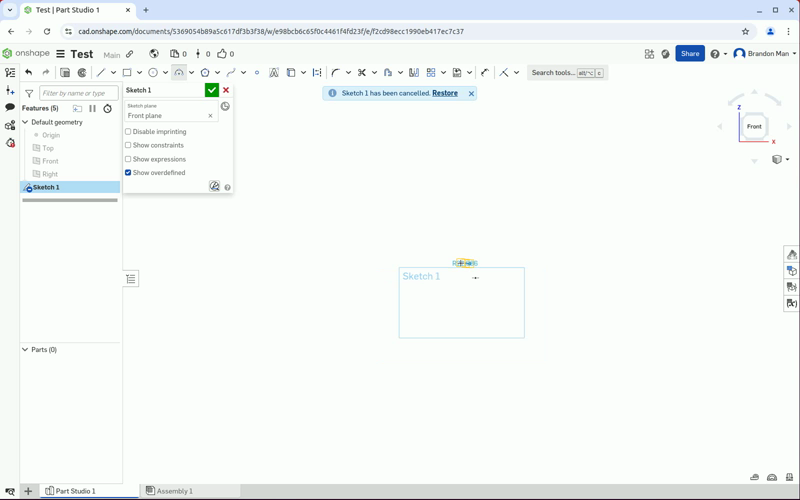
scroll(-6)
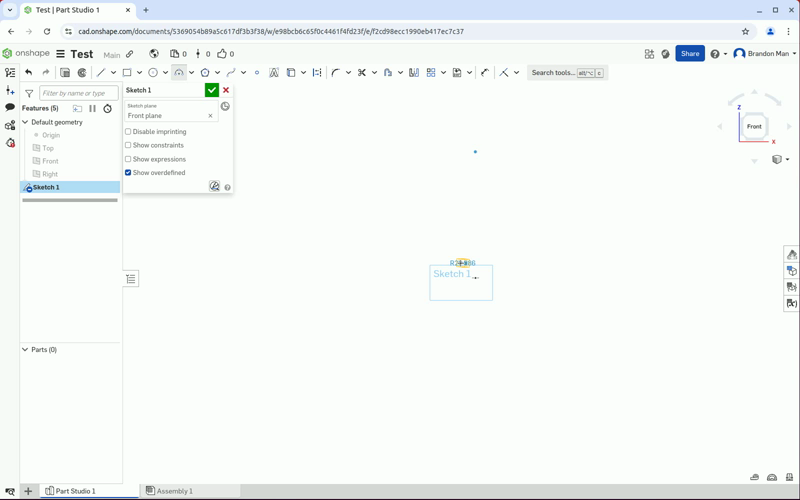
key_down(shift)
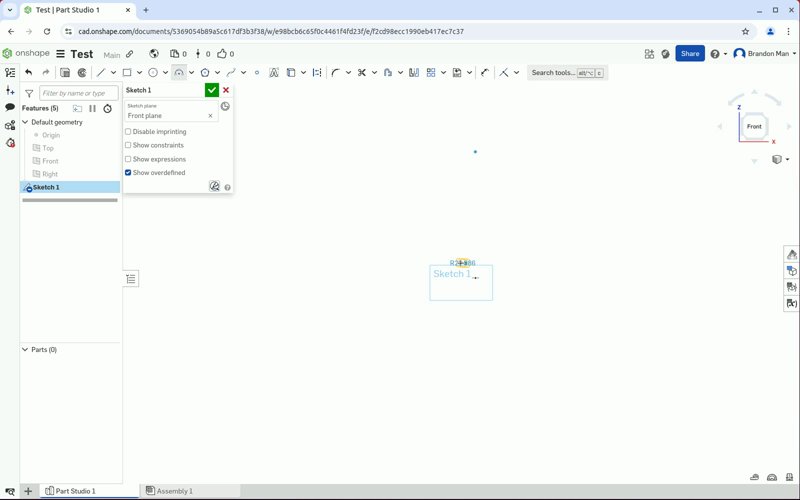
mouse_move(463, 262)
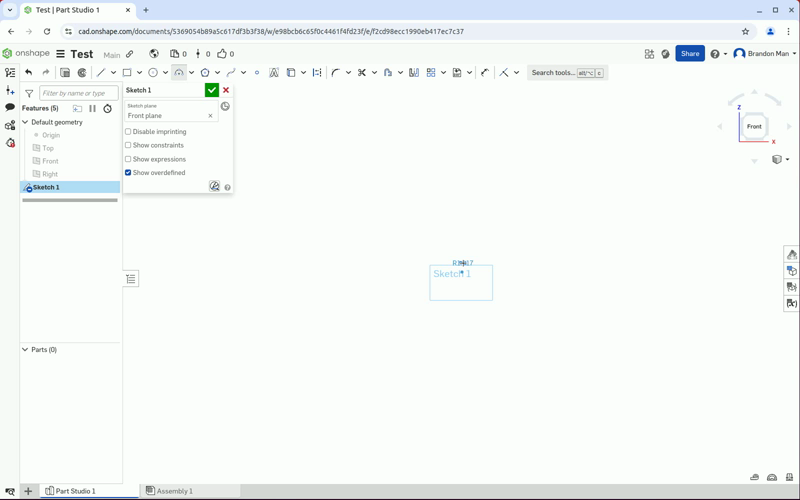
scroll(6)
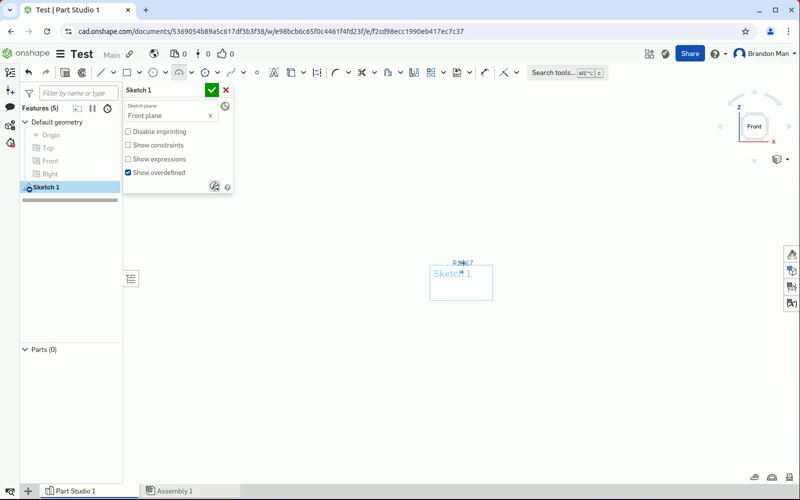
scroll(6)
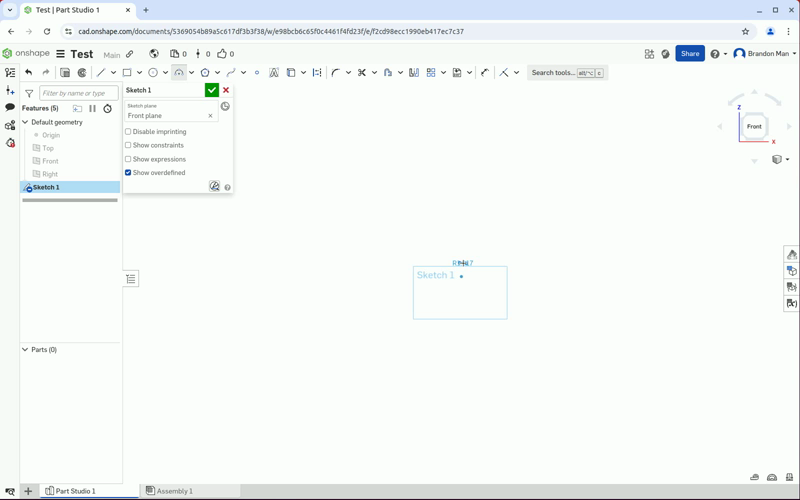
scroll(6)
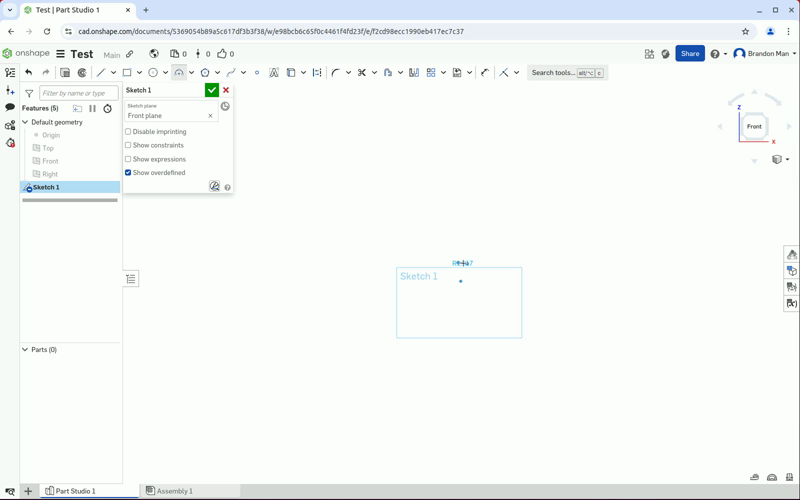
scroll(6)
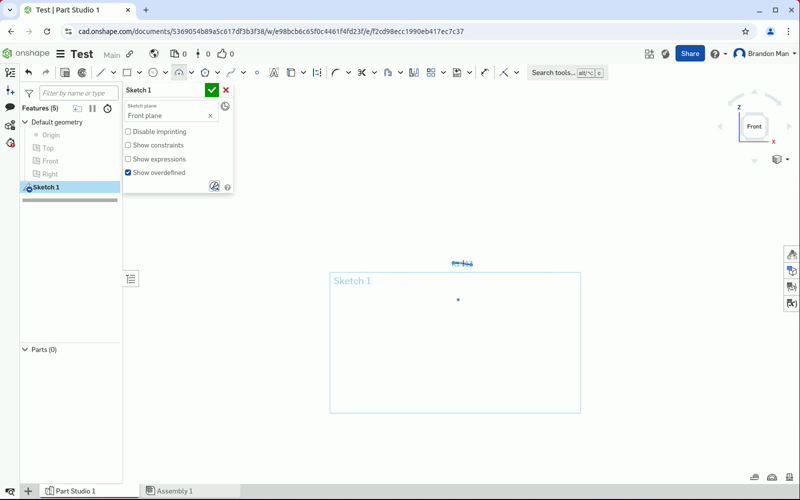
scroll(6)
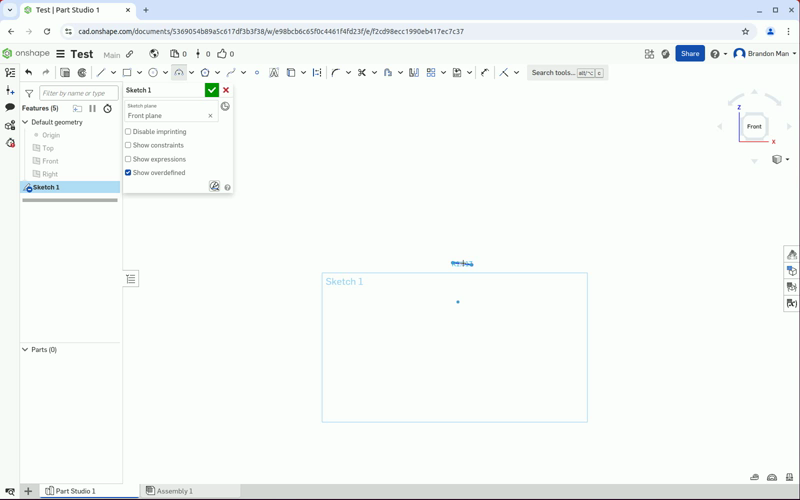
scroll(6)
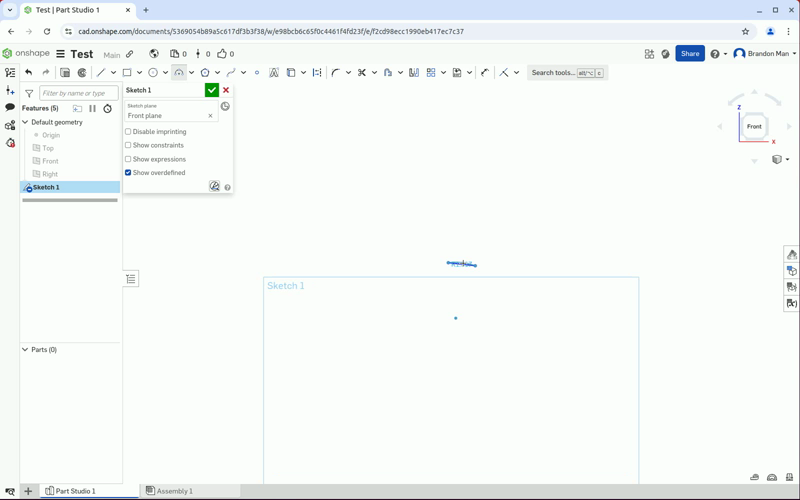
scroll(6)
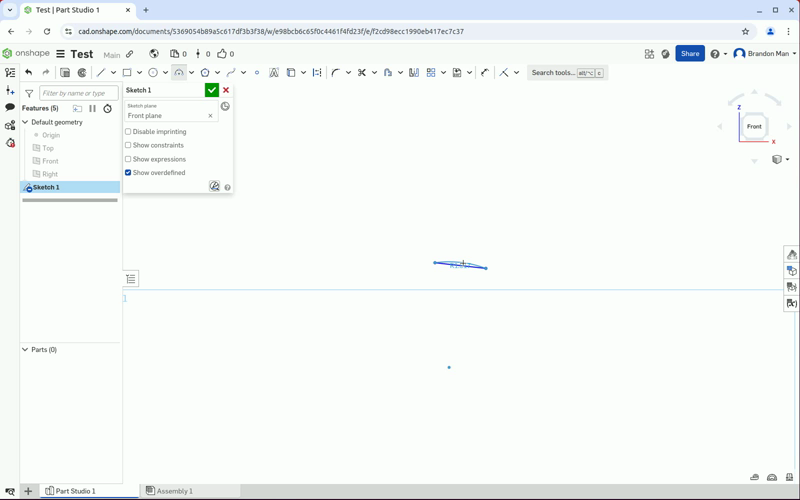
click(463, 262)
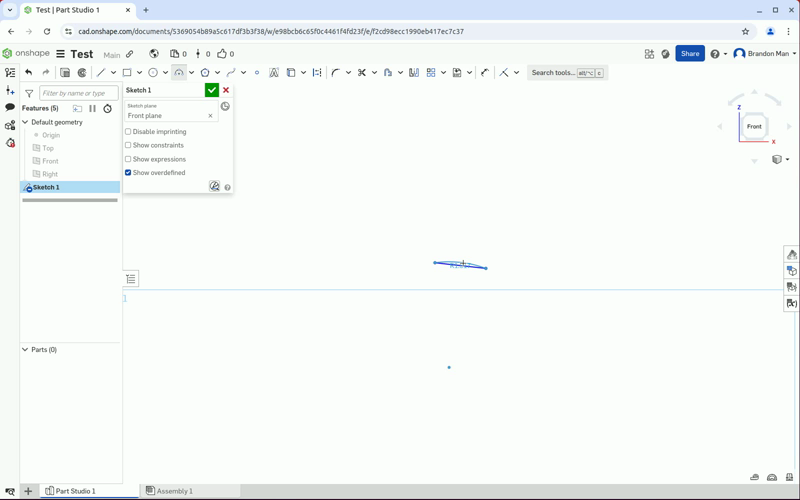
scroll(-6)
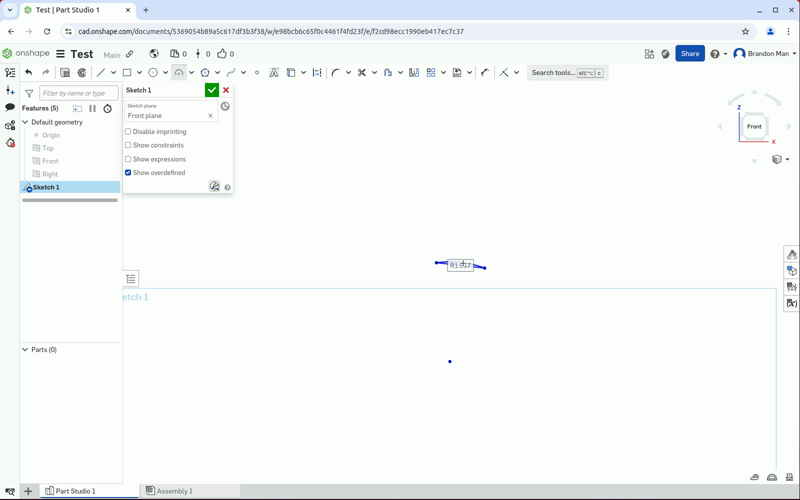
scroll(-6)
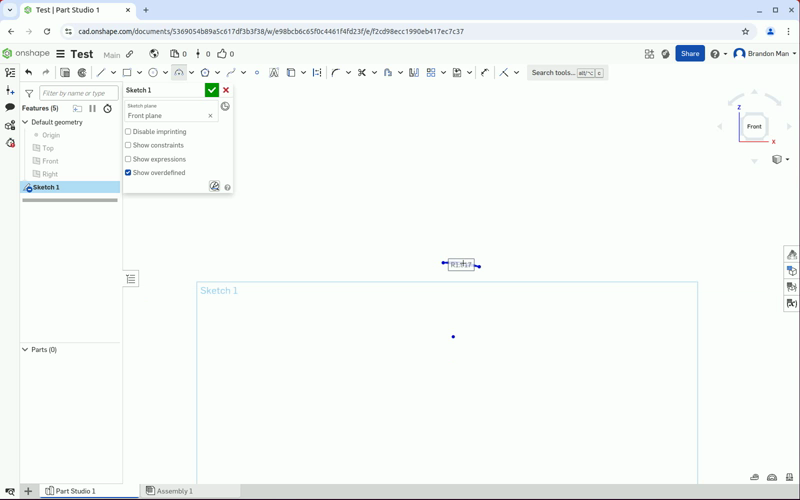
scroll(-6)
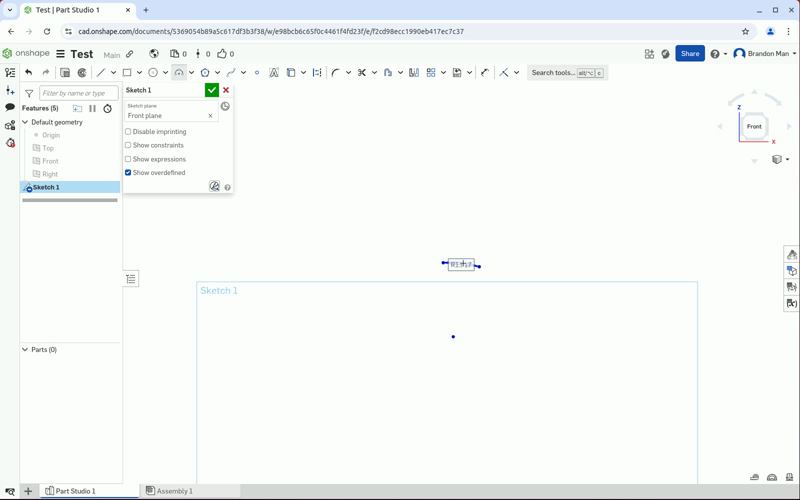
scroll(-6)
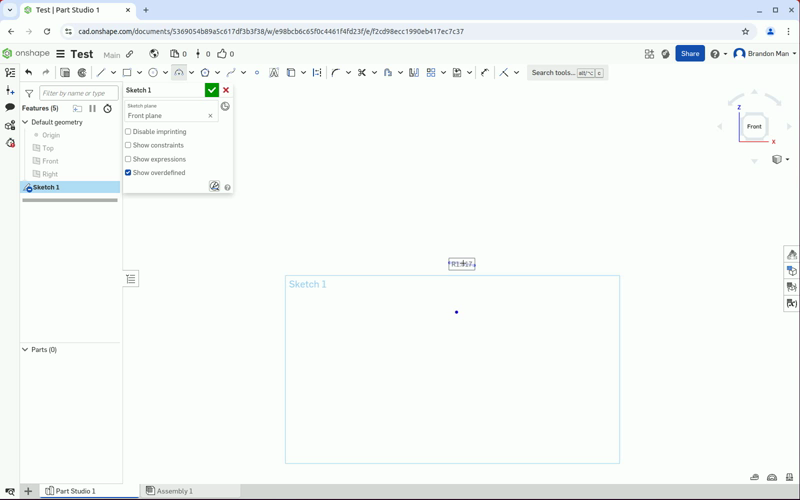
scroll(-6)
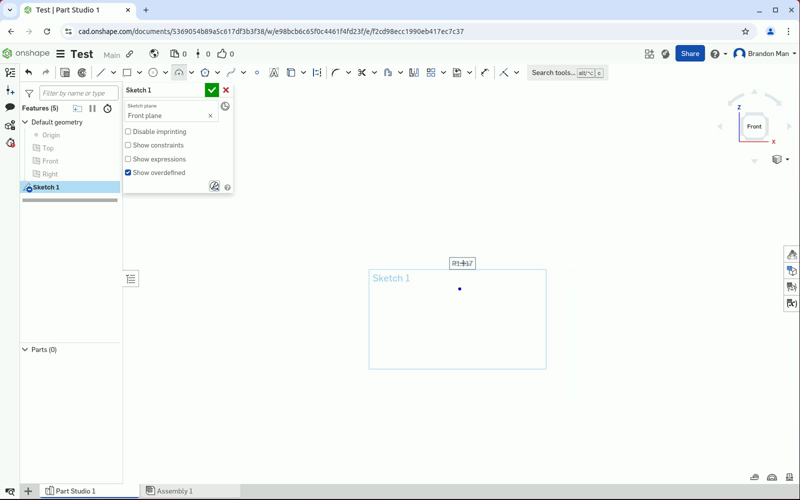
scroll(-6)
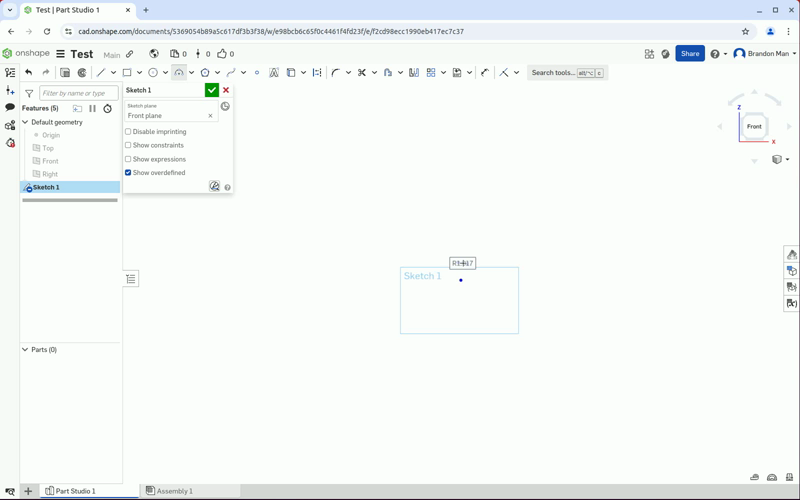
scroll(-6)
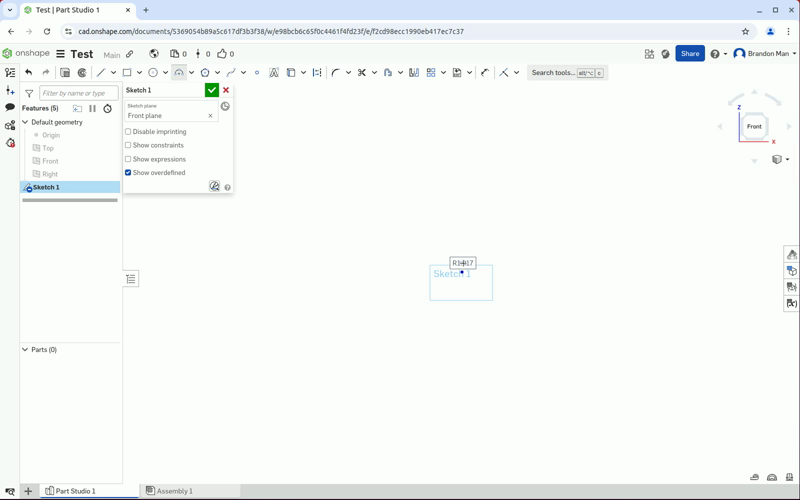
key_up(shift)
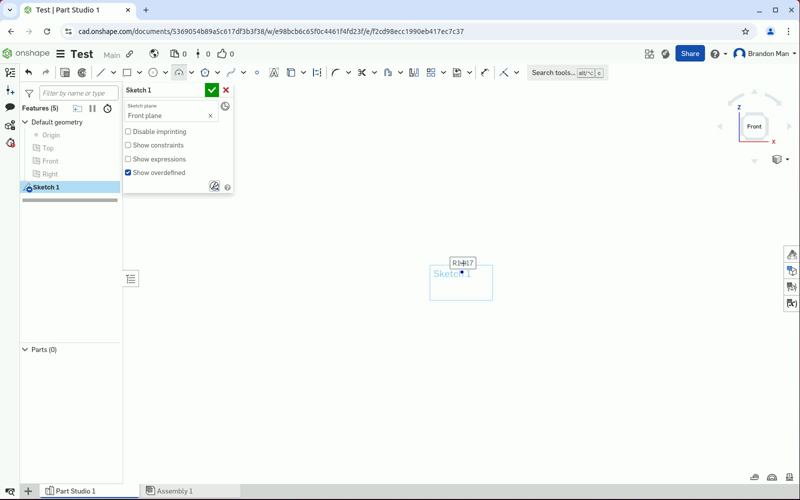
key(esc)
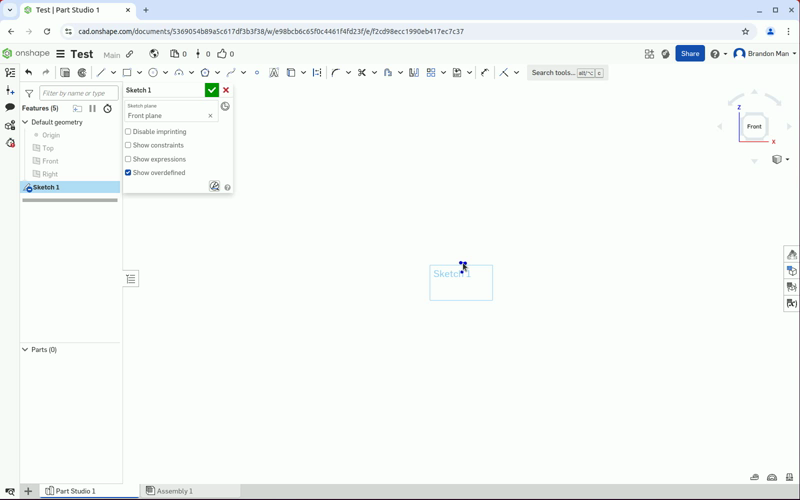
mouse_move(464, 263)
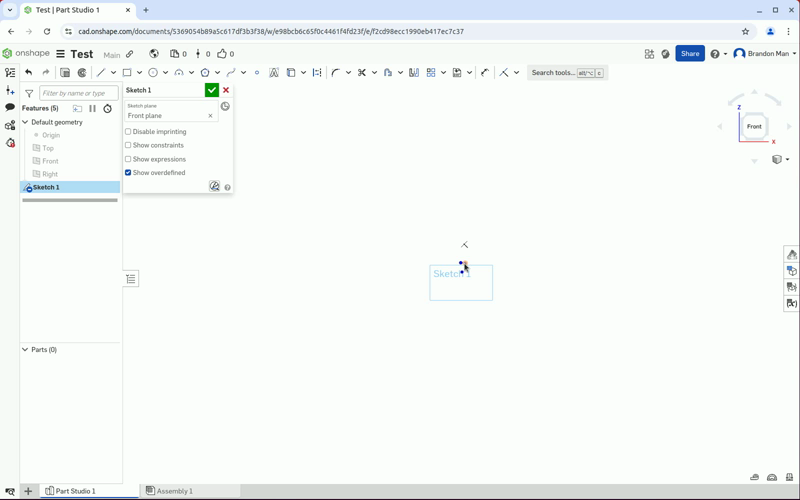
scroll(6)
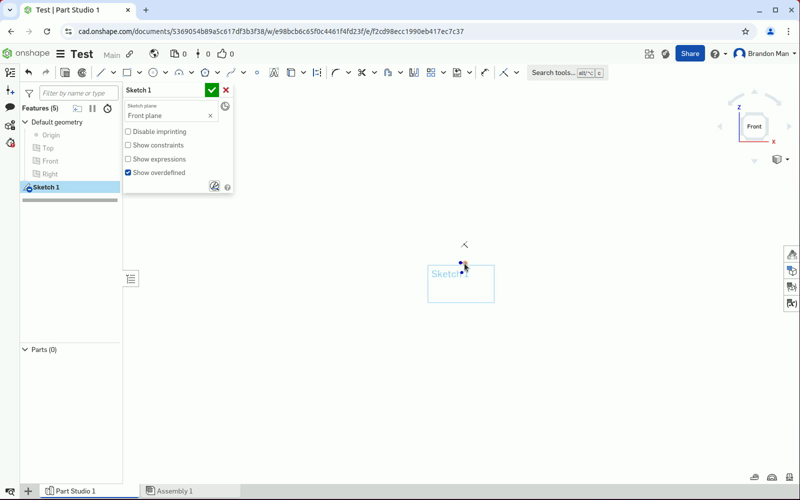
scroll(6)
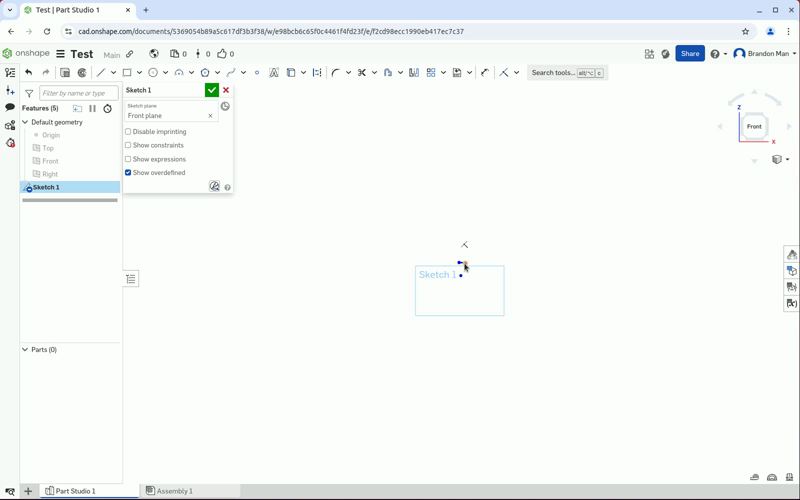
scroll(6)
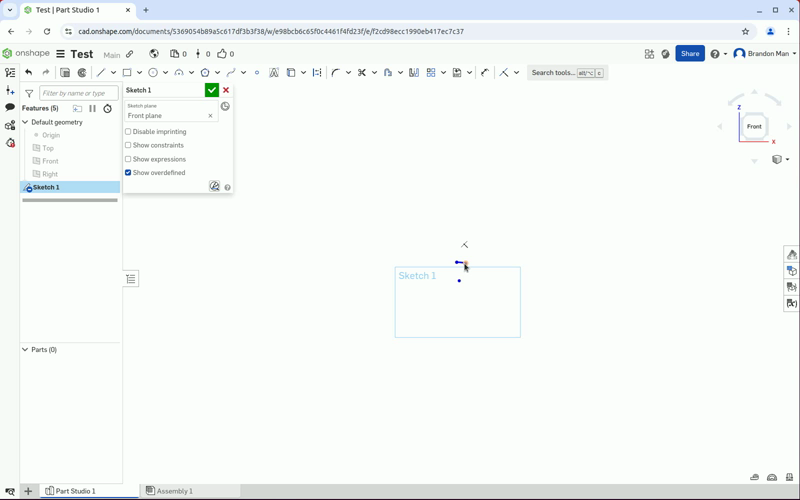
scroll(6)
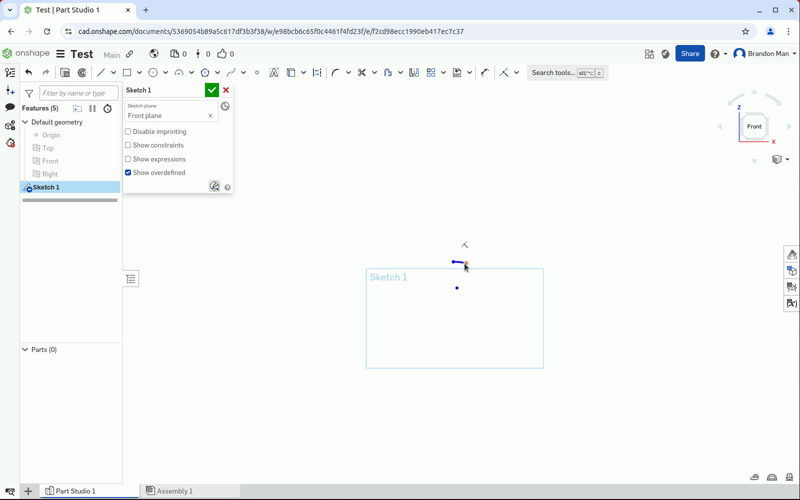
scroll(6)
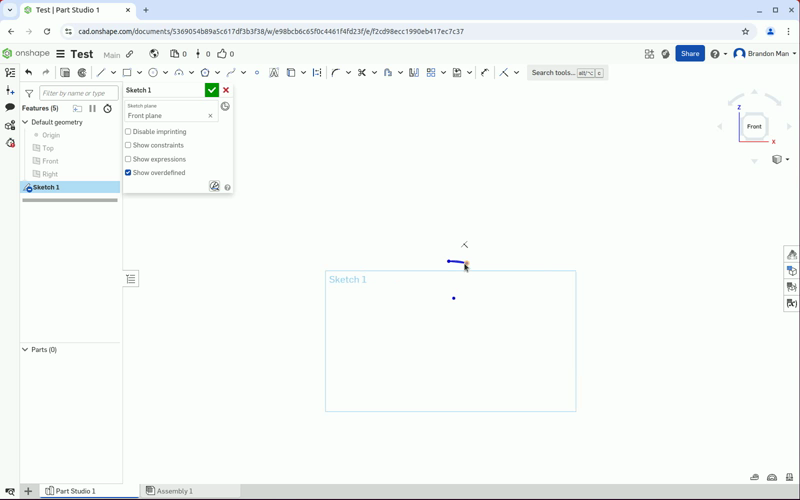
scroll(6)
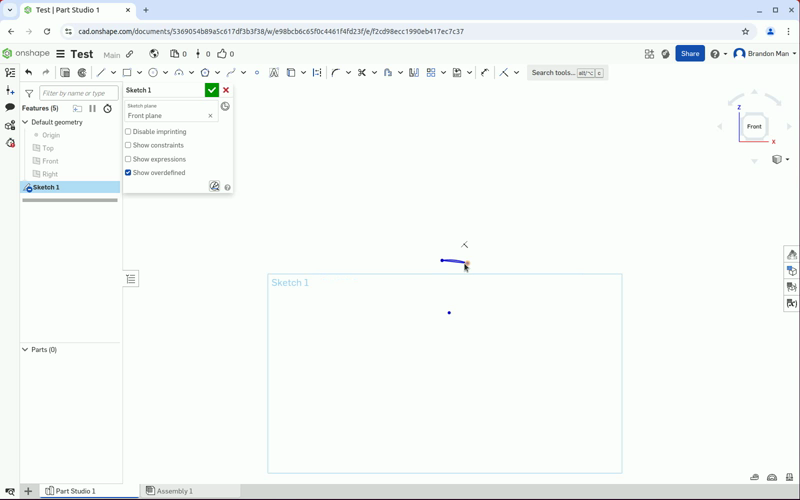
scroll(6)
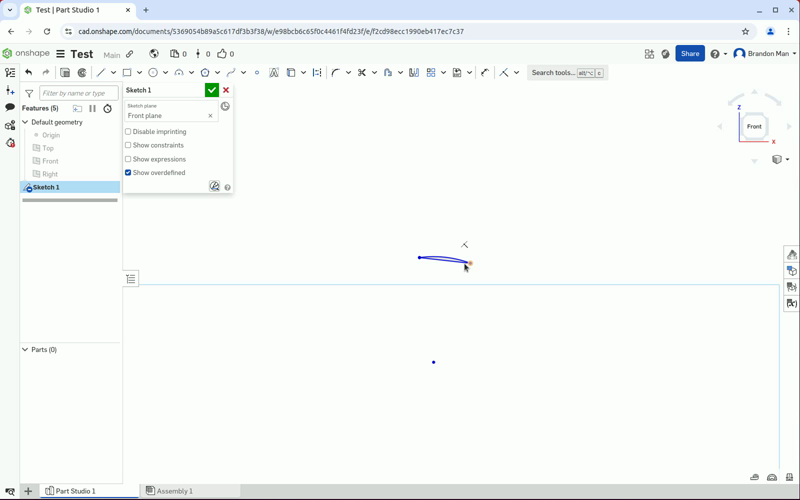
click(464, 263)
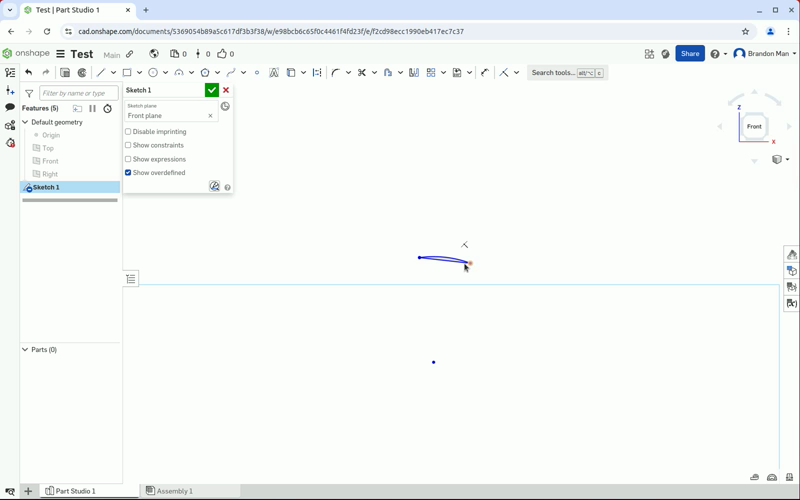
scroll(-6)
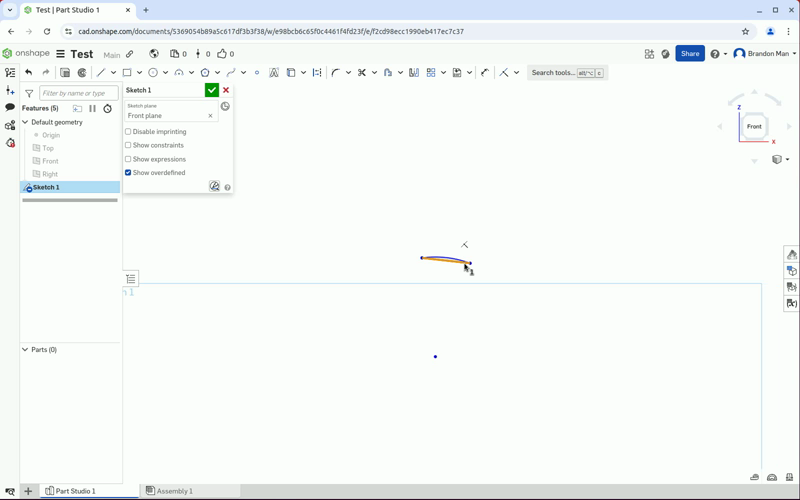
scroll(-6)
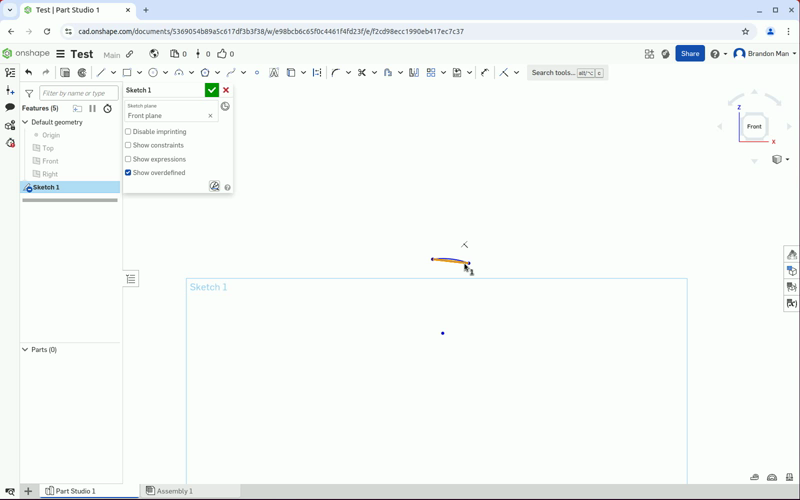
scroll(-6)
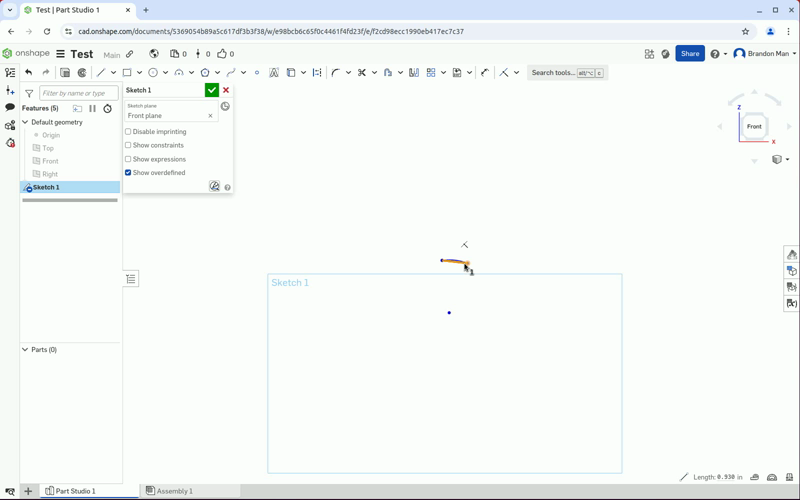
scroll(-6)
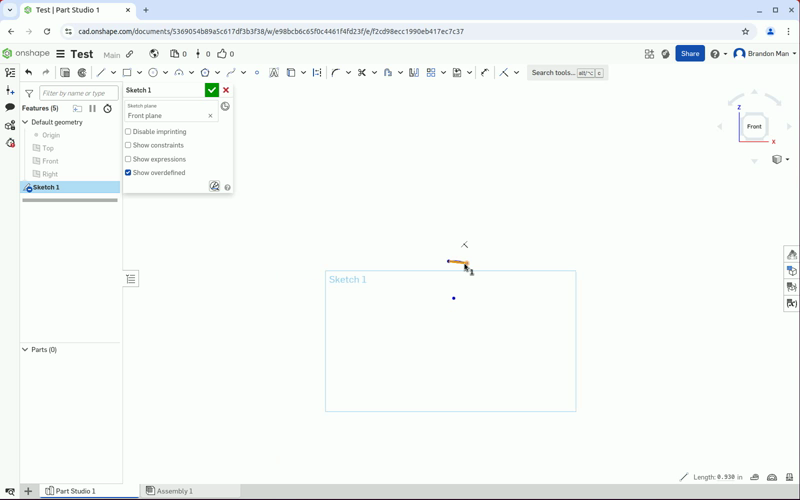
scroll(-6)
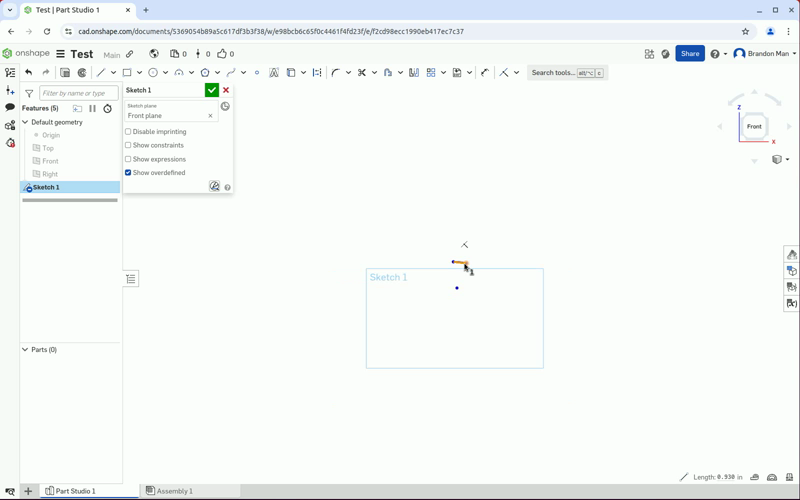
scroll(-6)
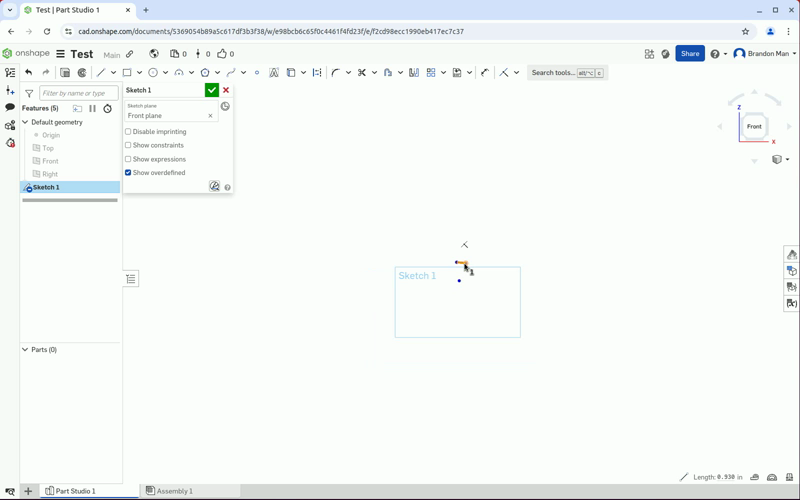
scroll(-6)
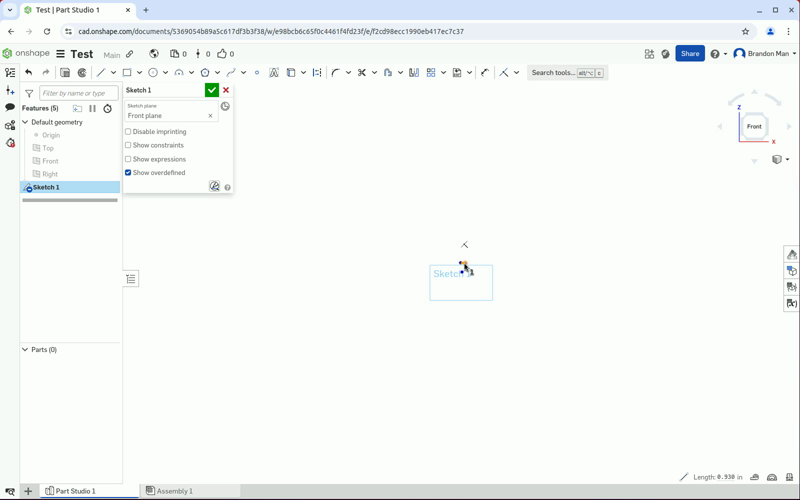
mouse_move(73, 352)
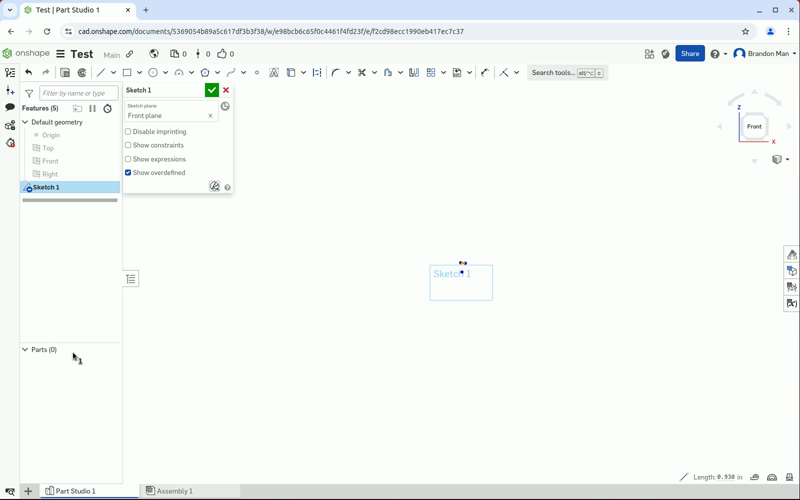
key(shift+y)
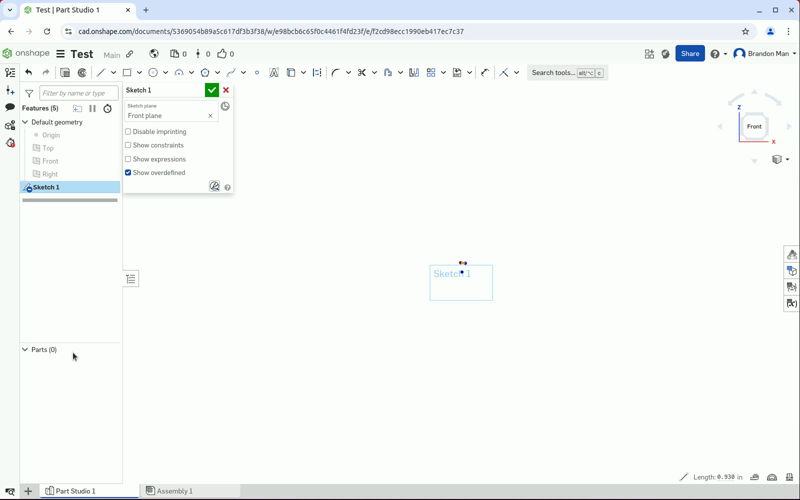
key(shift+e)
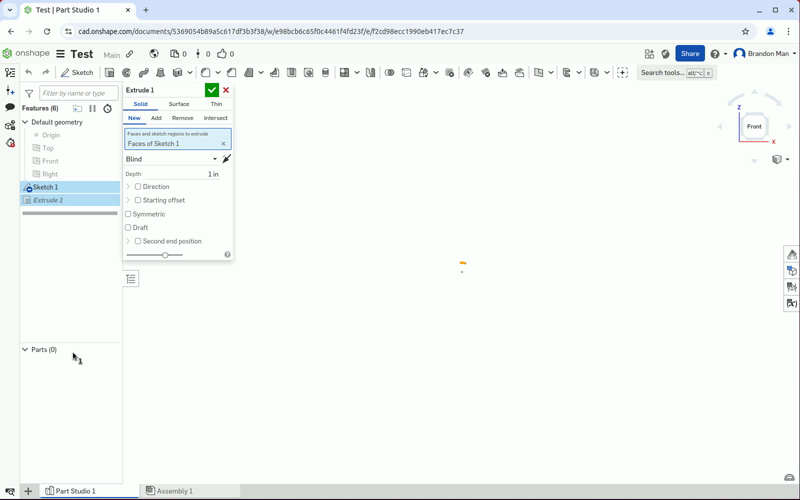
mouse_move(143, 106)
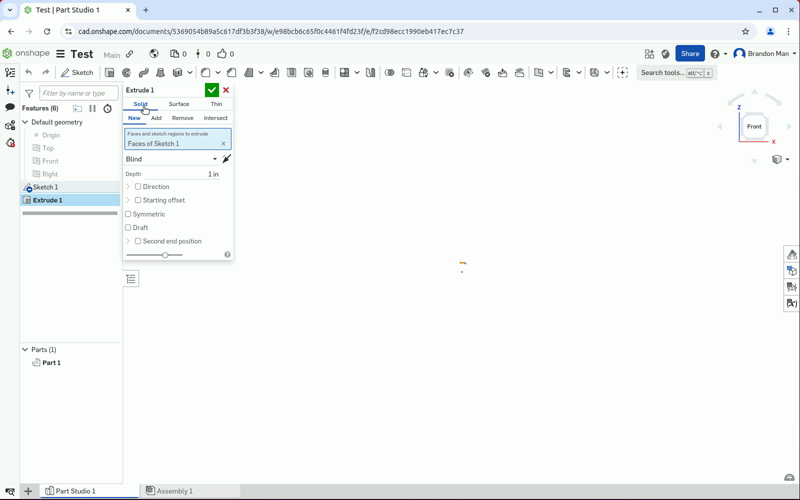
click(143, 106)
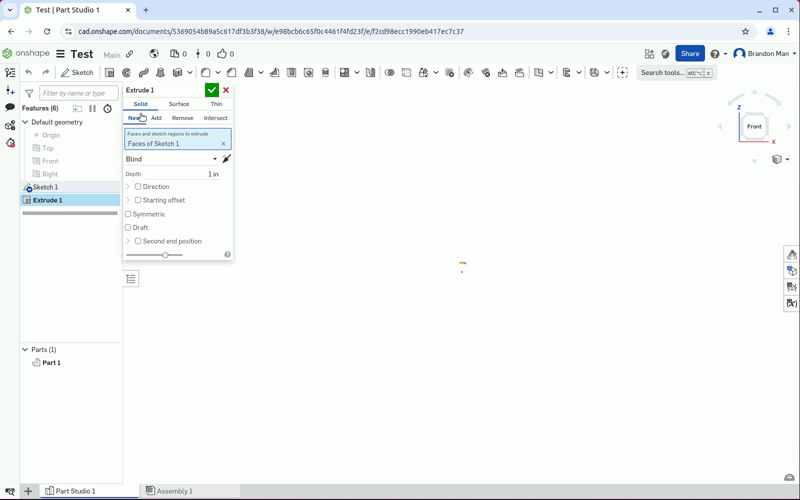
mouse_move(137, 120)
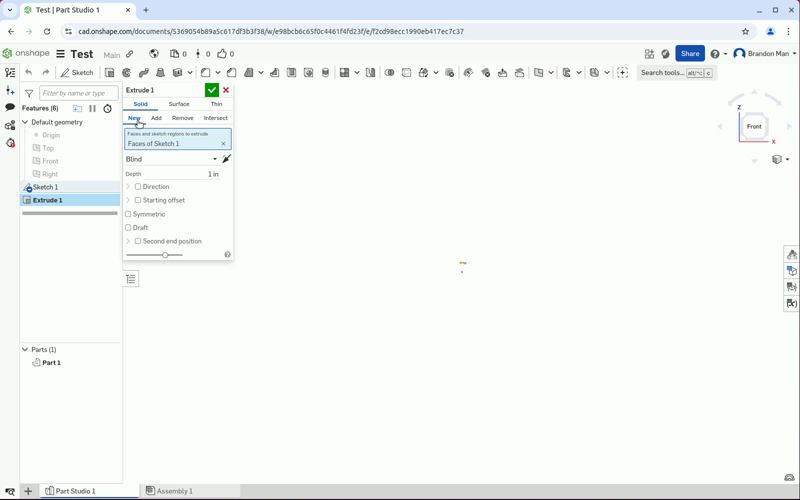
click(137, 120)
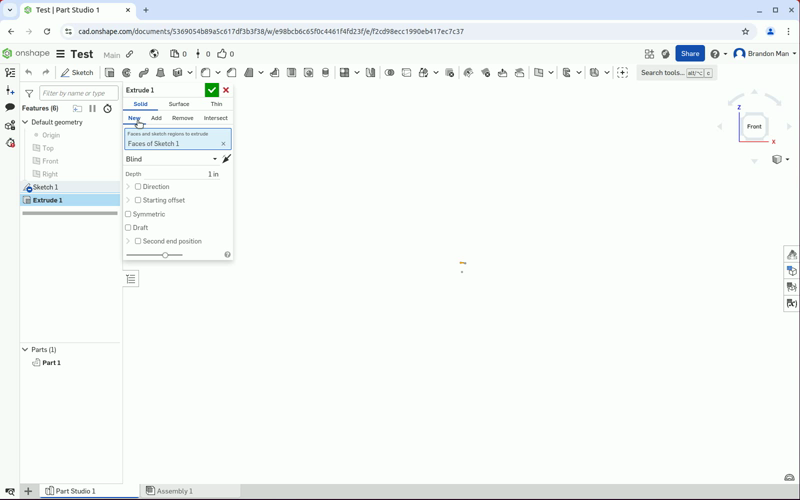
key(tab, 4)
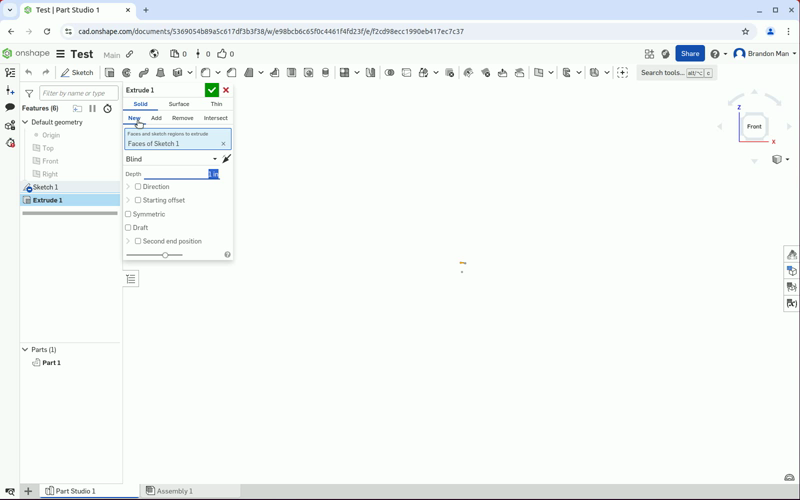
text(7.943)
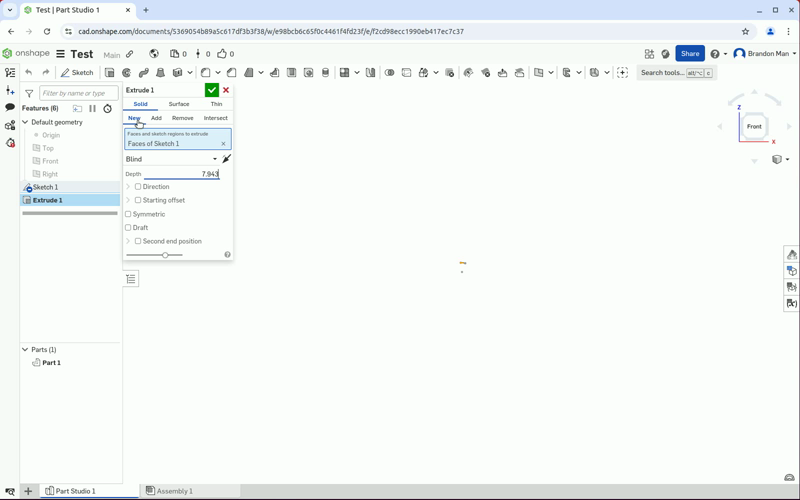
key(enter)
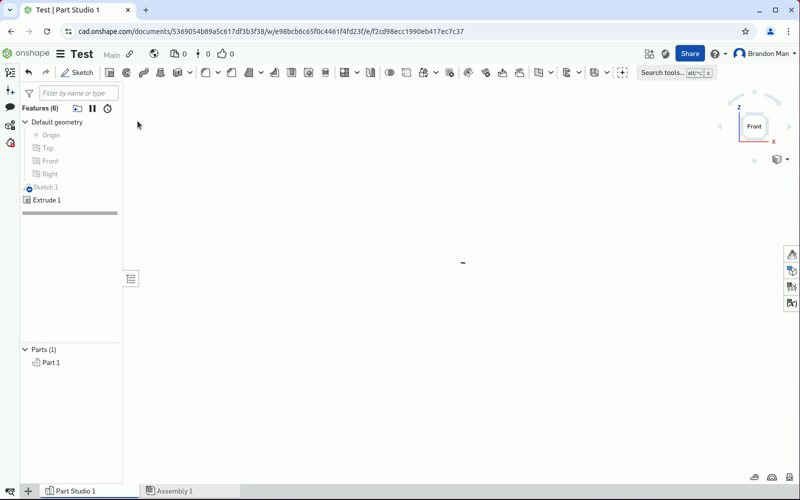
key(shift+h)
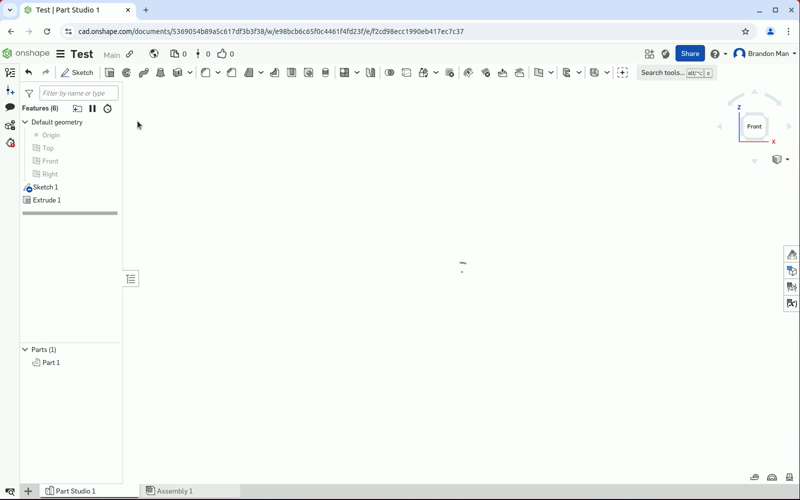
key(shift+h)
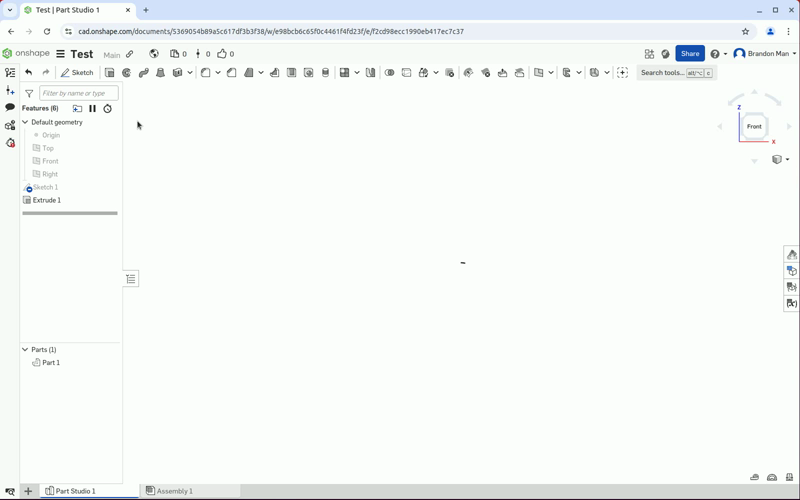
mouse_move(73, 189)
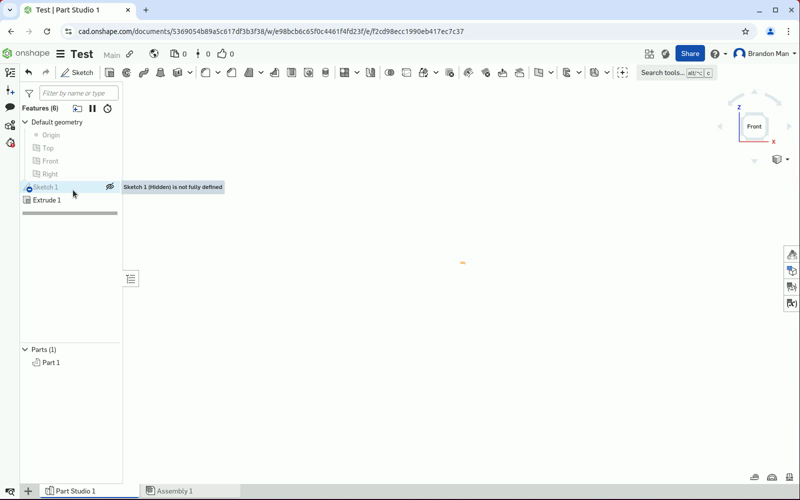
click(73, 189)
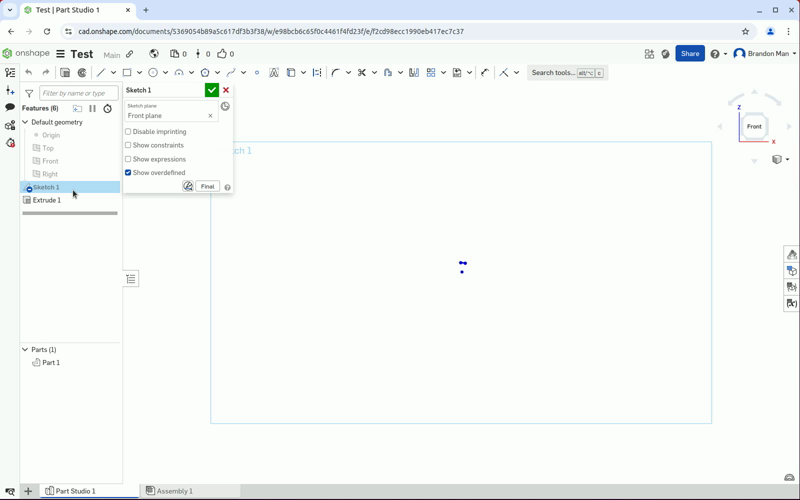
mouse_move(229, 92)
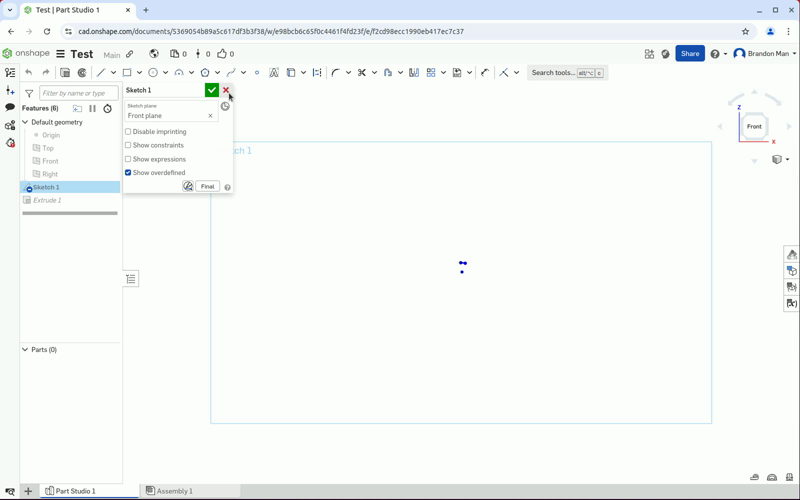
click(229, 92)
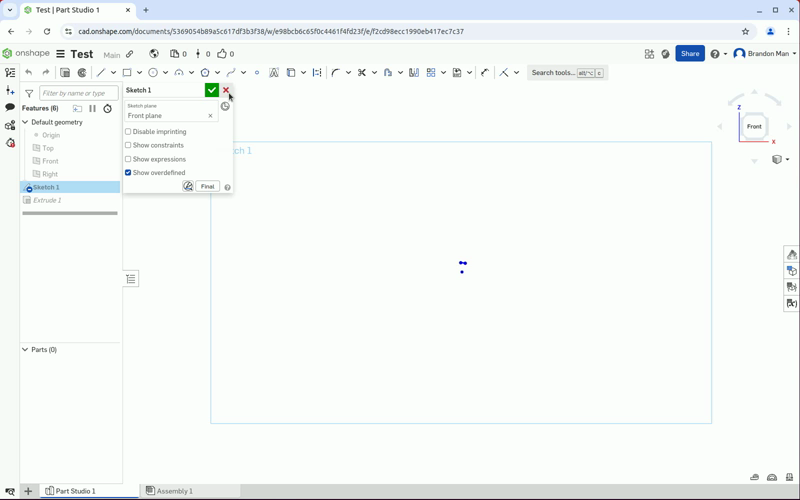
key(shift+s)
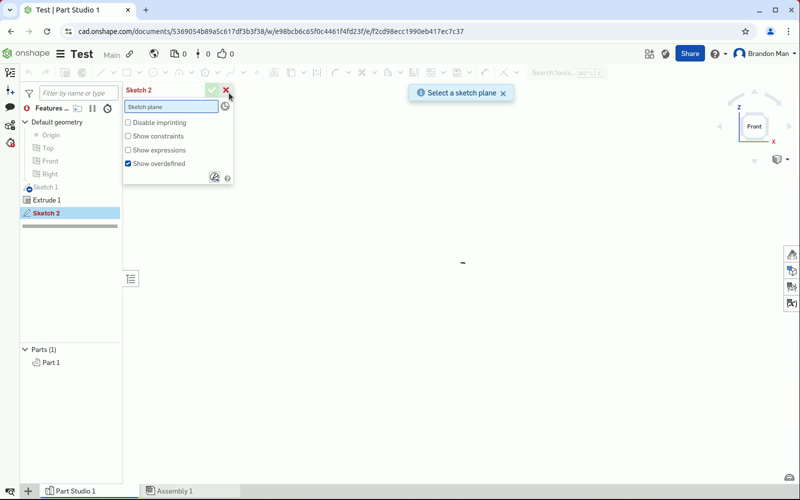
mouse_move(73, 163)
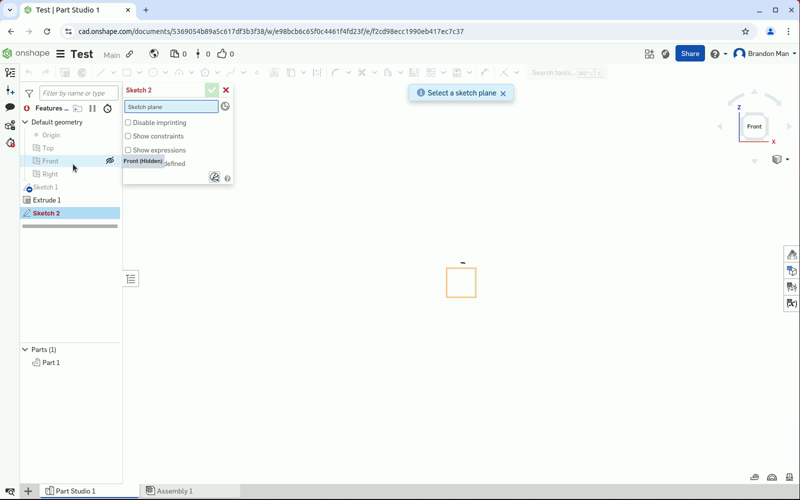
click(73, 163)
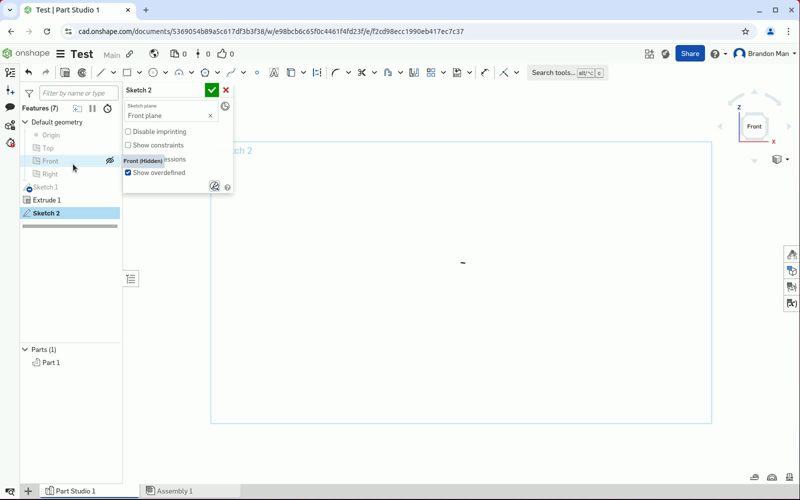
mouse_move(73, 352)
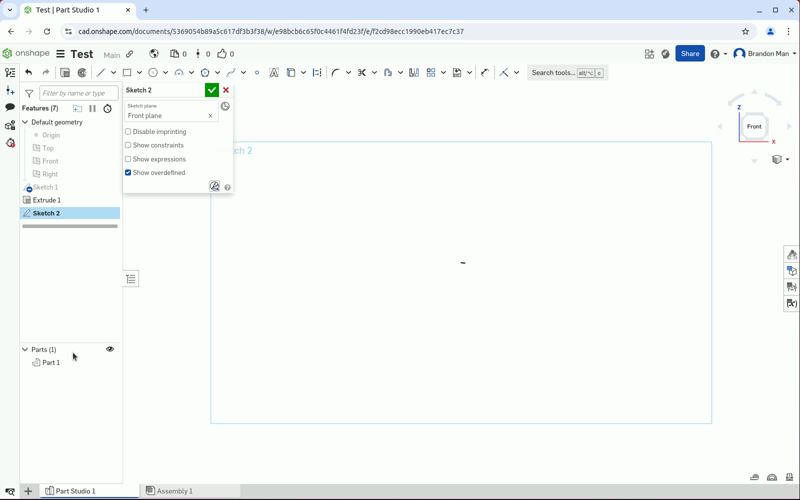
key(y)
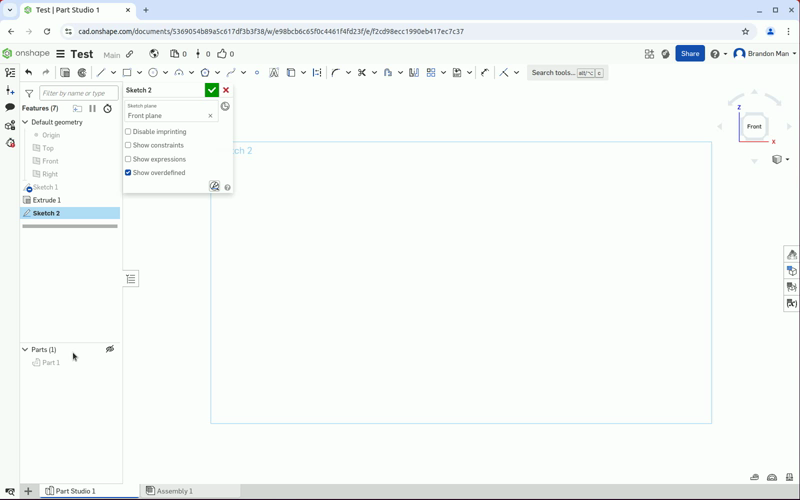
key(a)
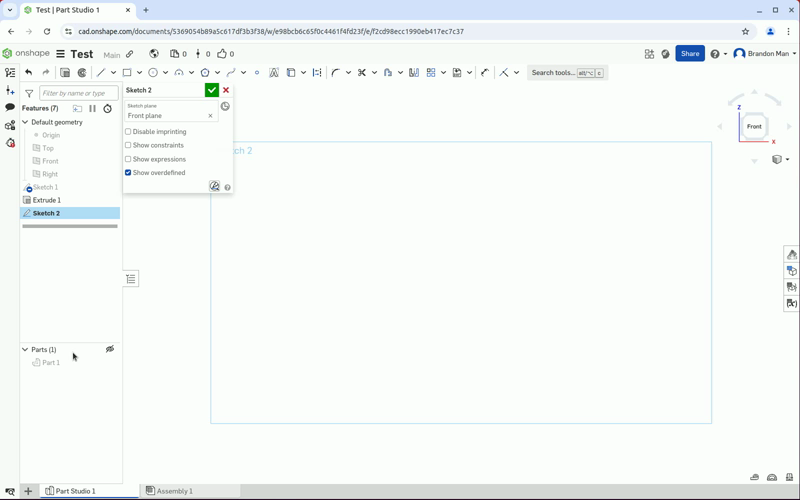
key_down(shift)
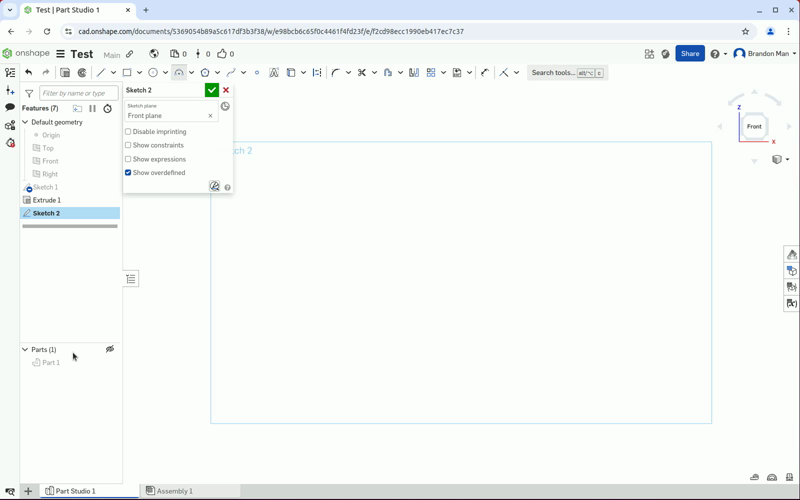
mouse_move(460, 303)
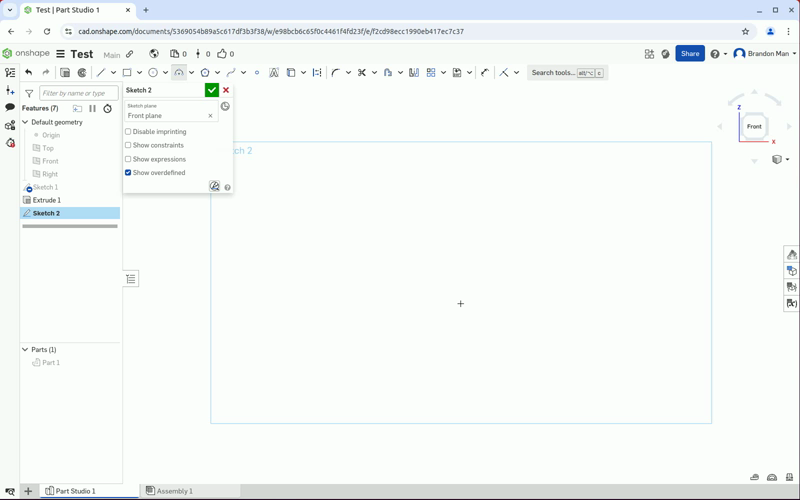
click(460, 303)
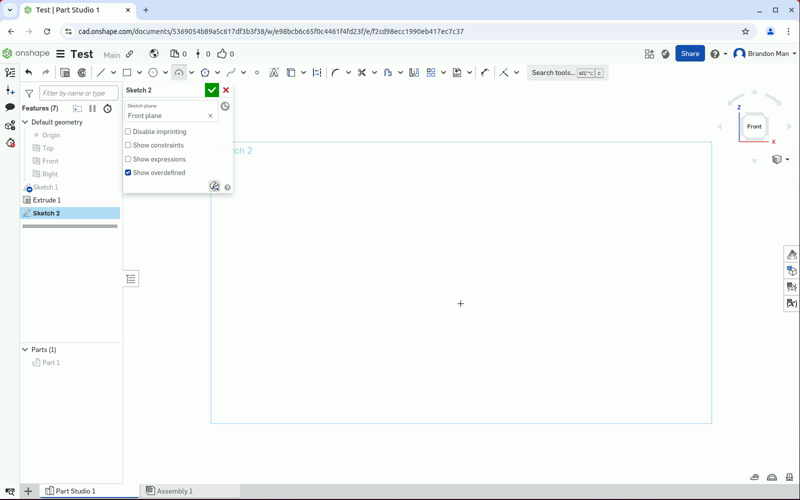
key_up(shift)
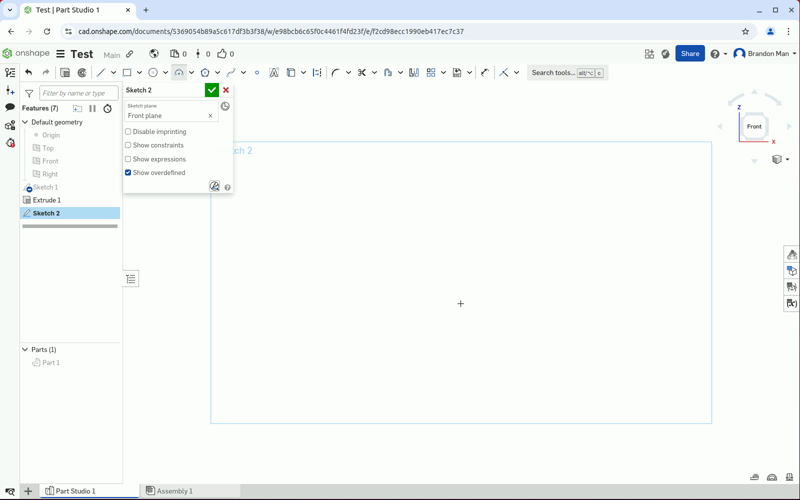
key_down(shift)
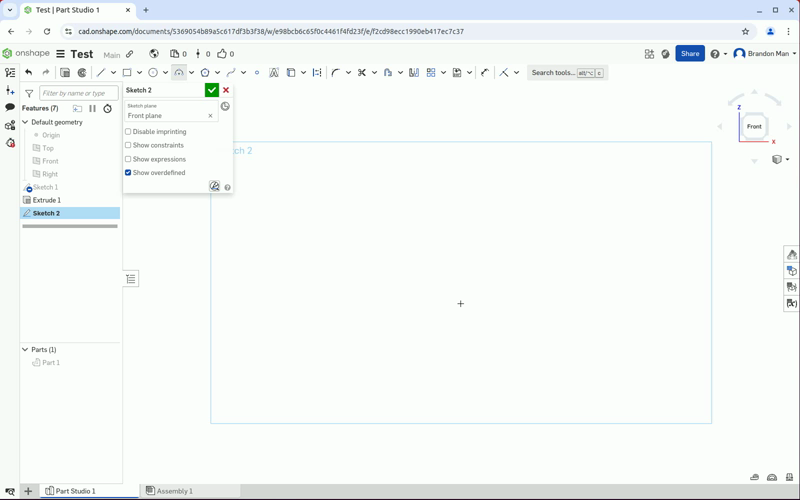
mouse_move(465, 302)
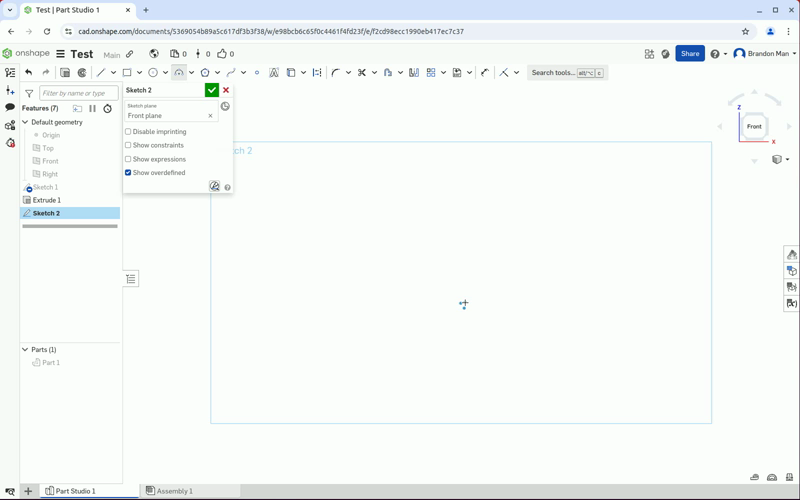
scroll(6)
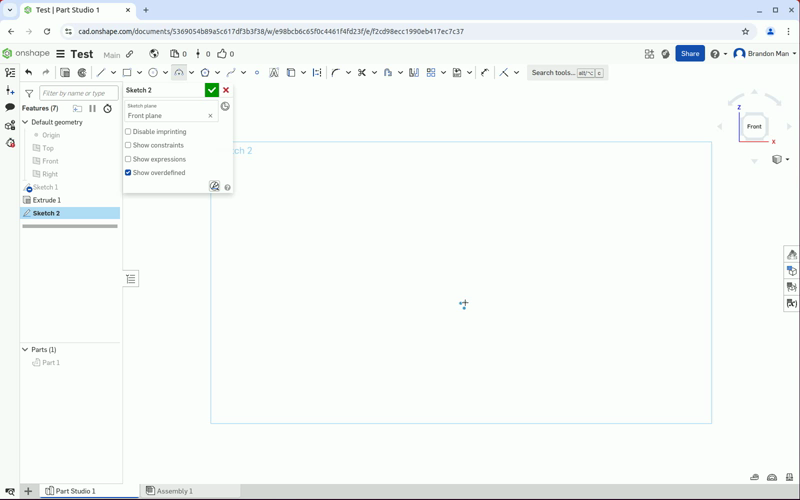
scroll(6)
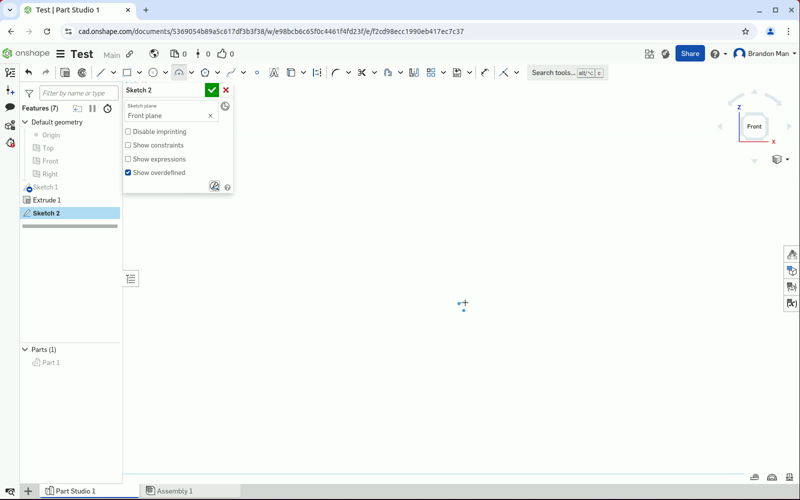
scroll(6)
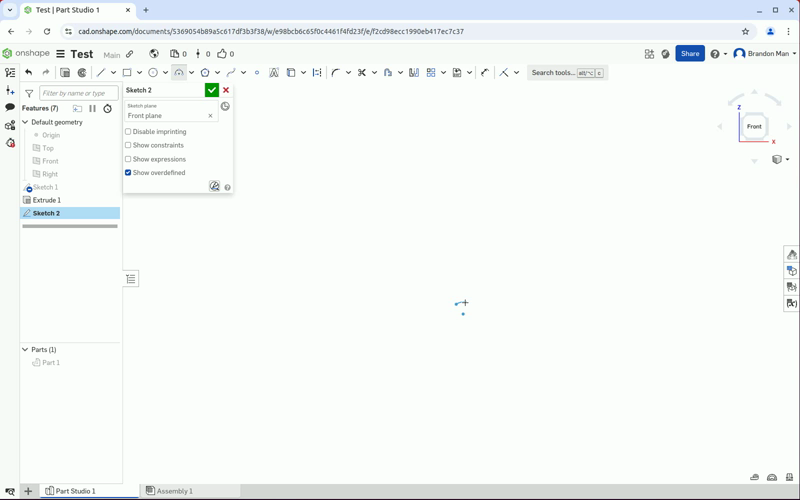
scroll(6)
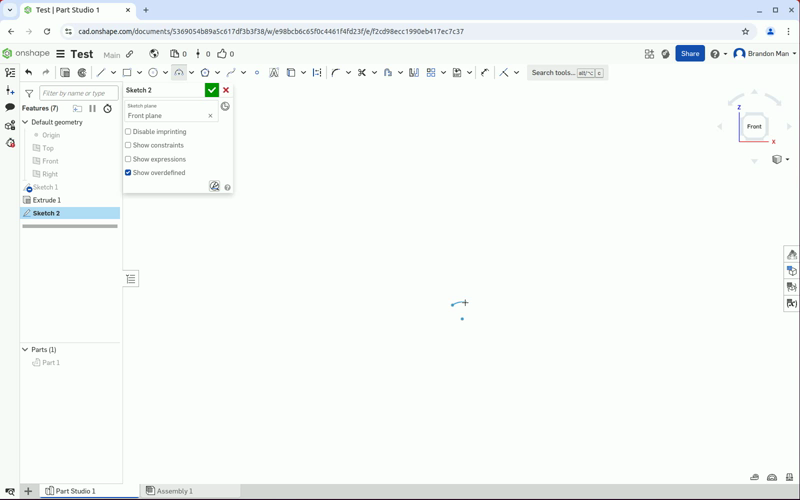
scroll(6)
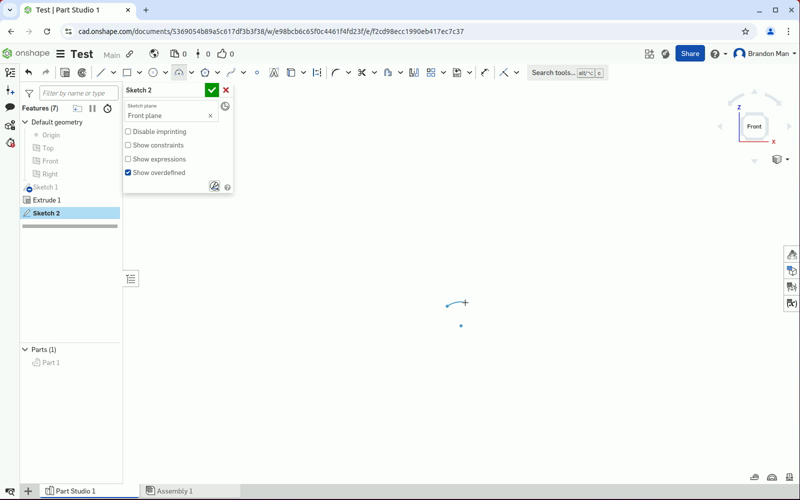
scroll(6)
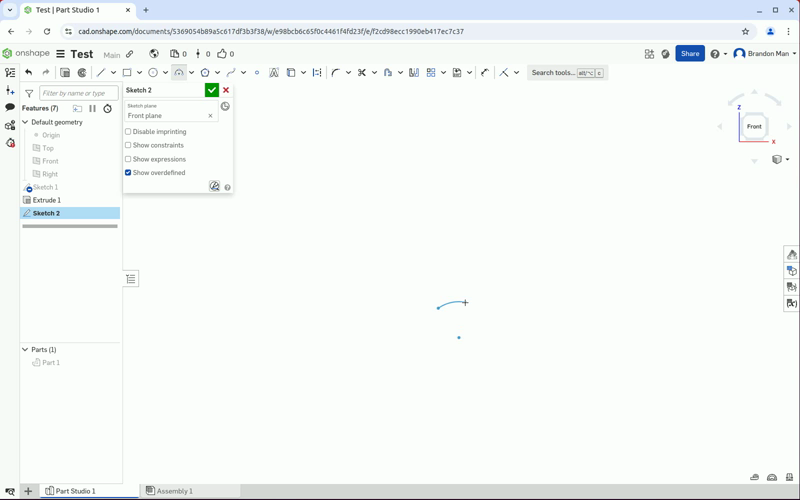
scroll(6)
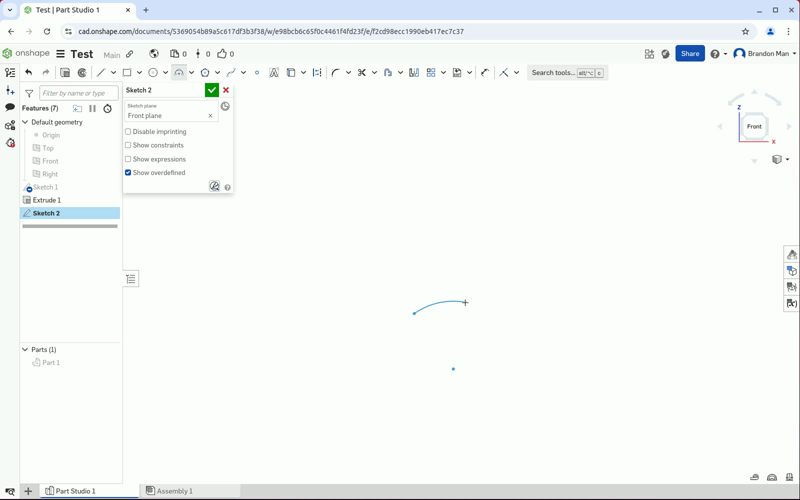
click(465, 302)
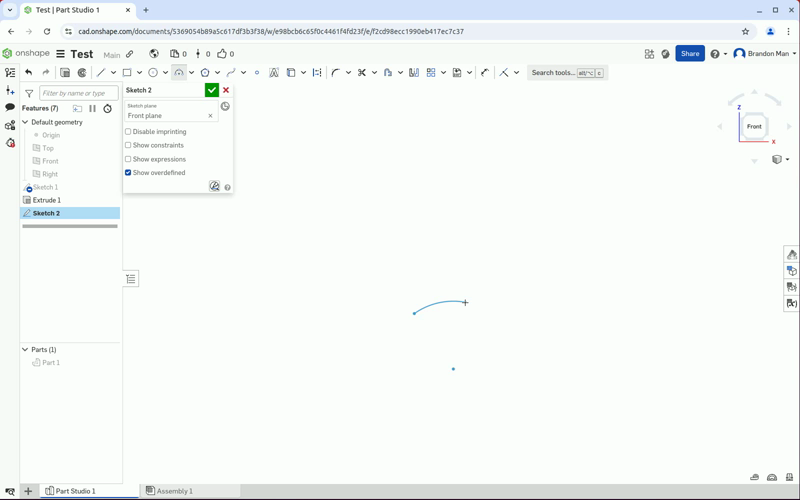
scroll(-6)
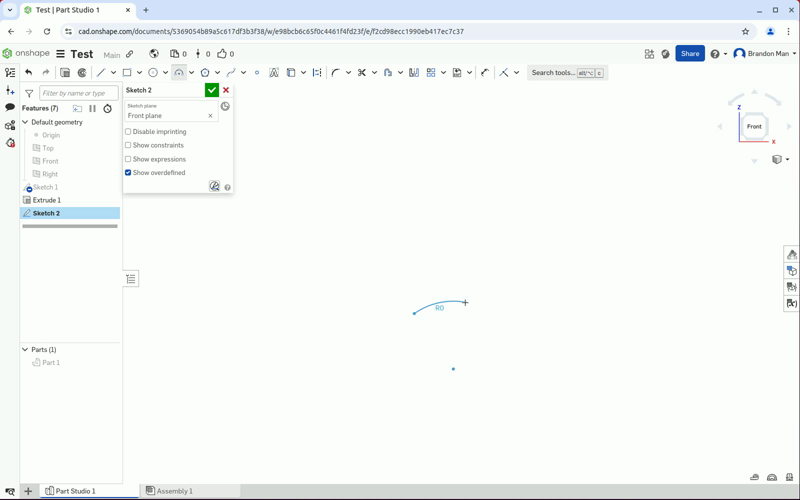
scroll(-6)
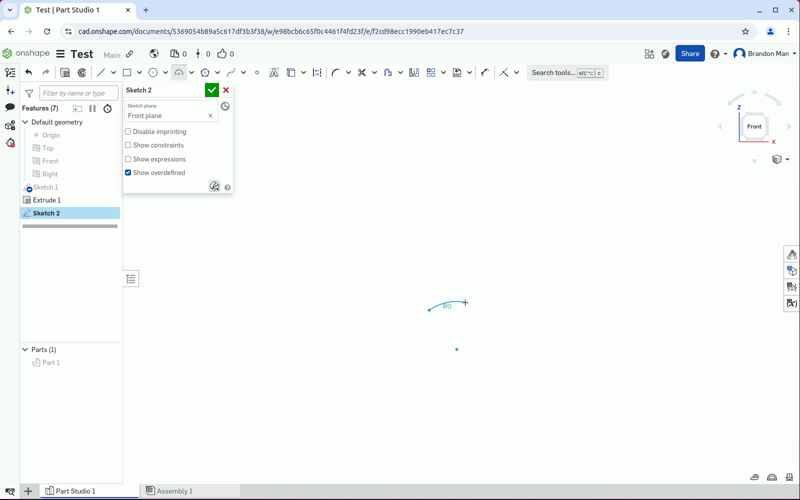
scroll(-6)
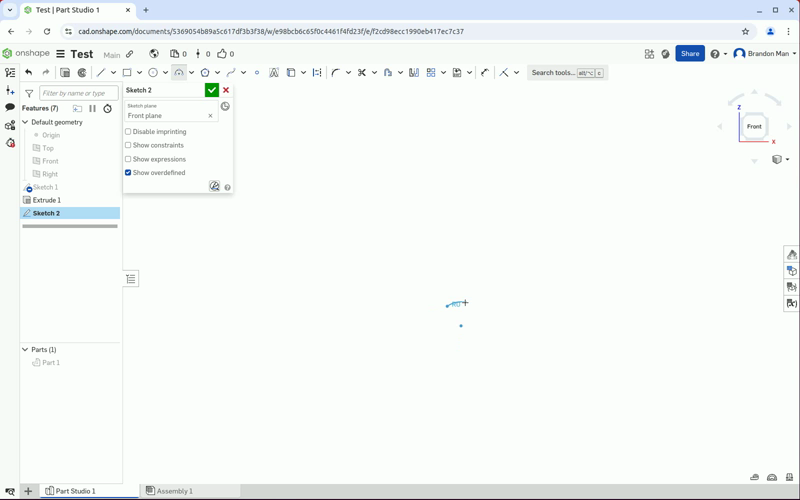
scroll(-6)
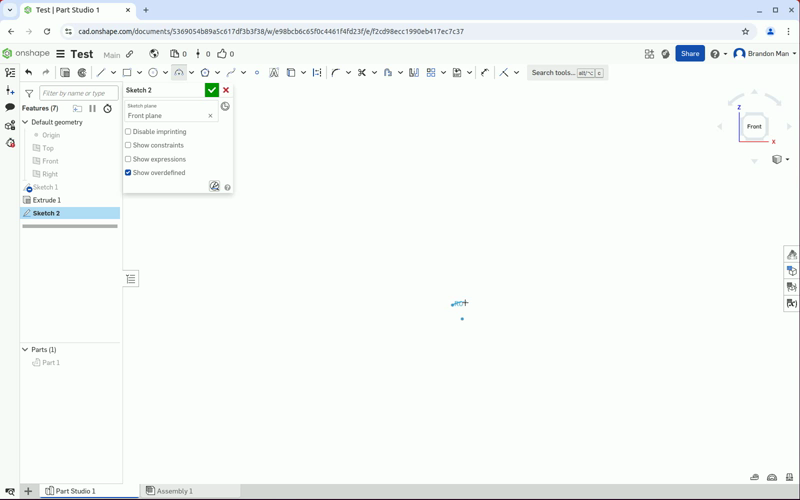
scroll(-6)
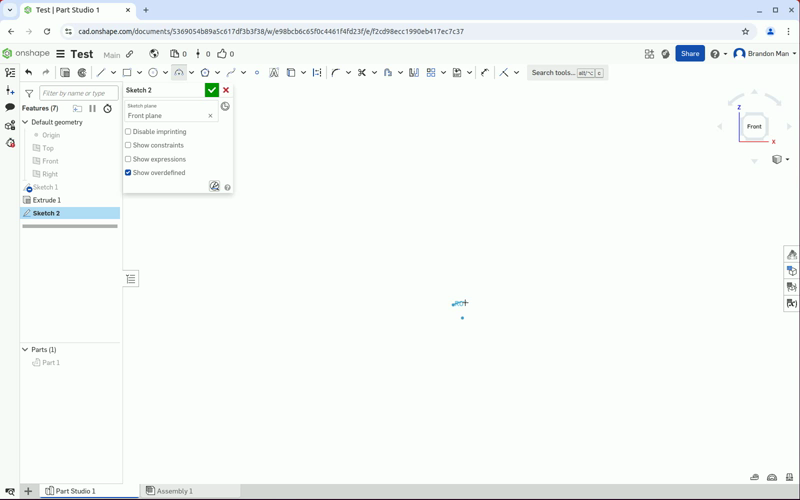
scroll(-6)
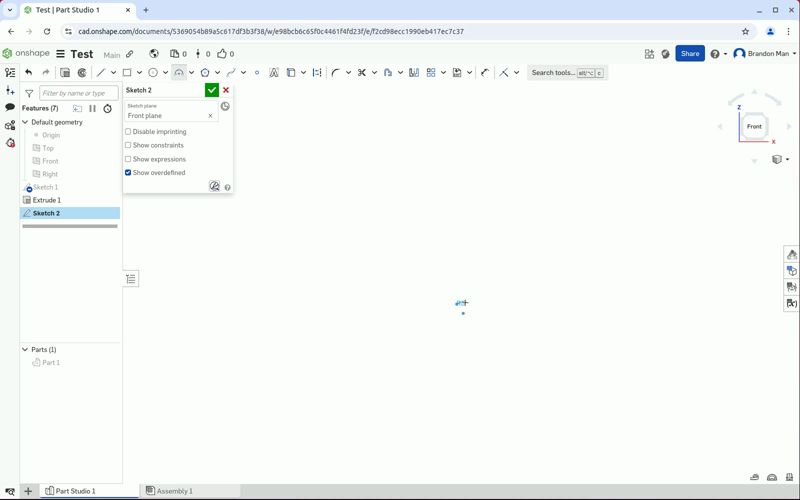
scroll(-6)
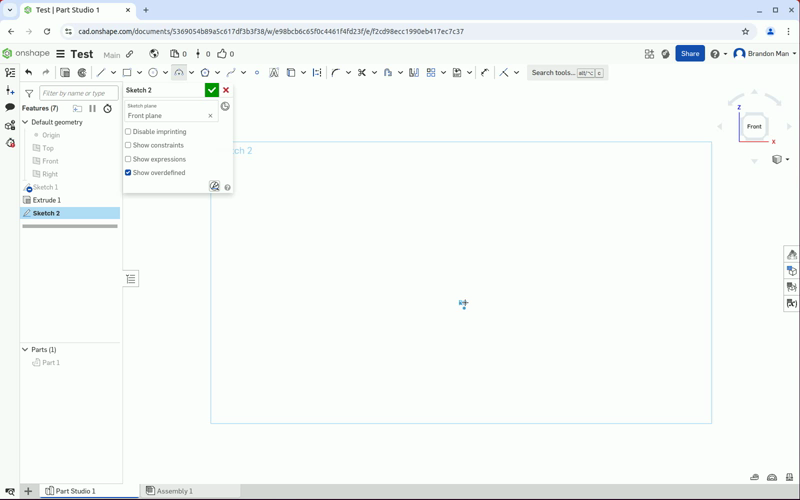
mouse_move(463, 303)
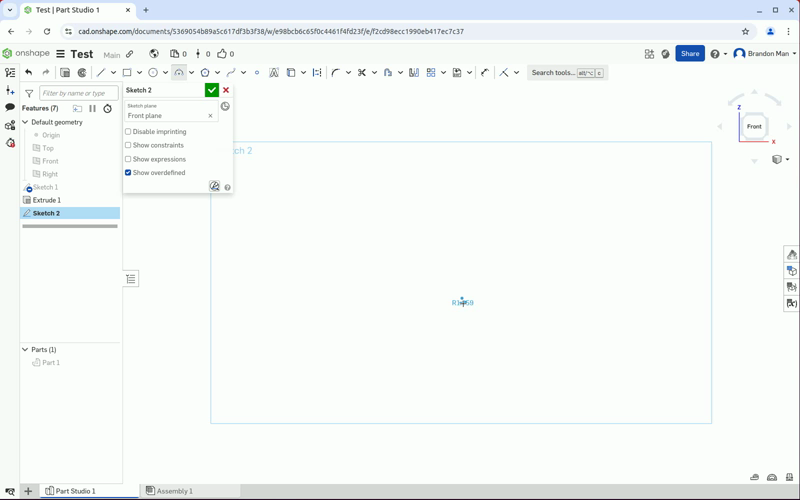
scroll(6)
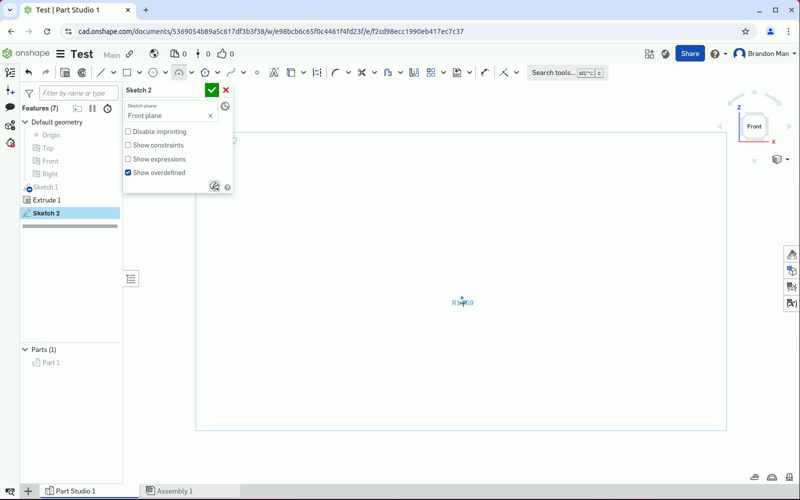
scroll(6)
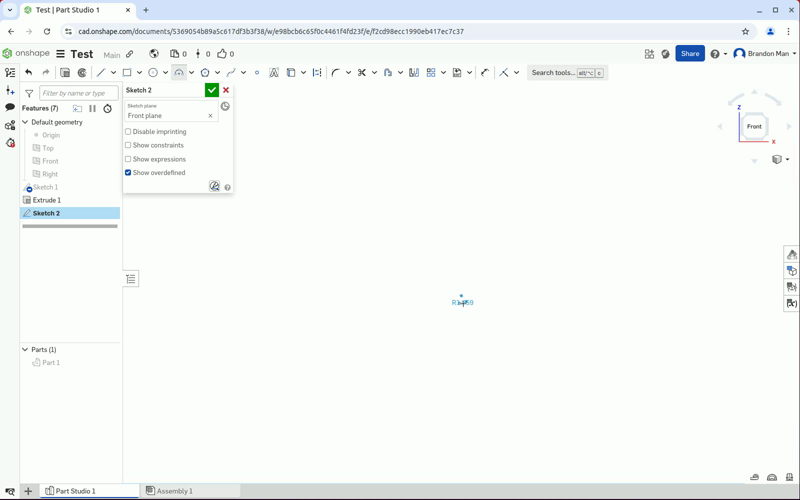
scroll(6)
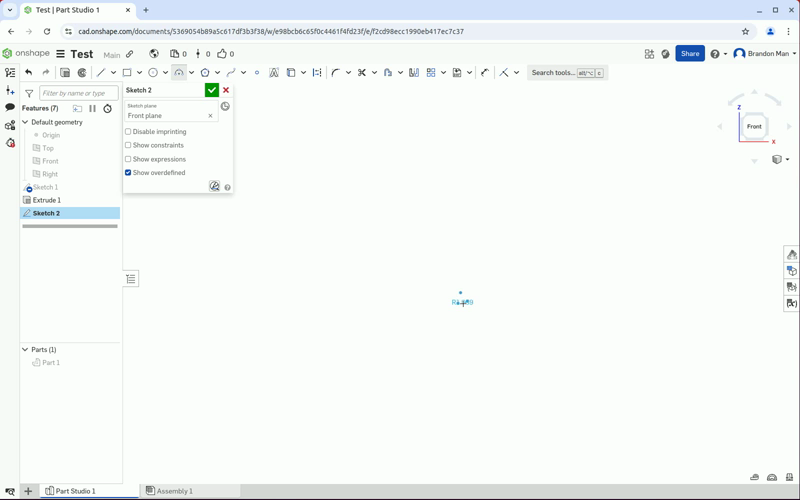
scroll(6)
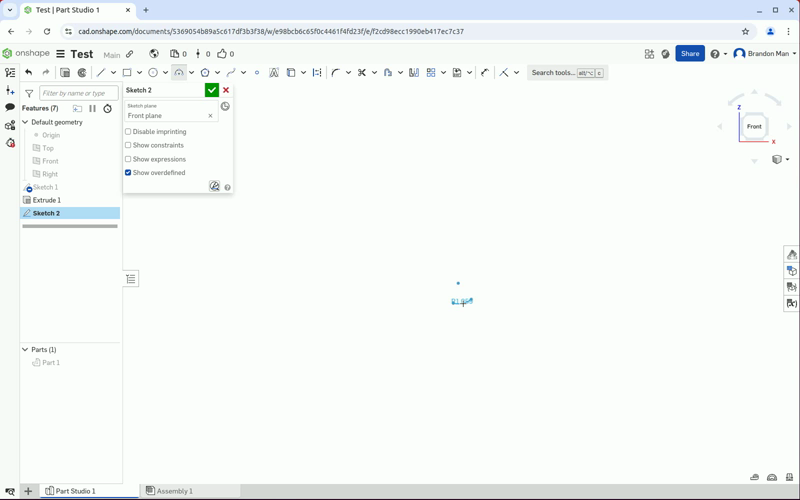
scroll(6)
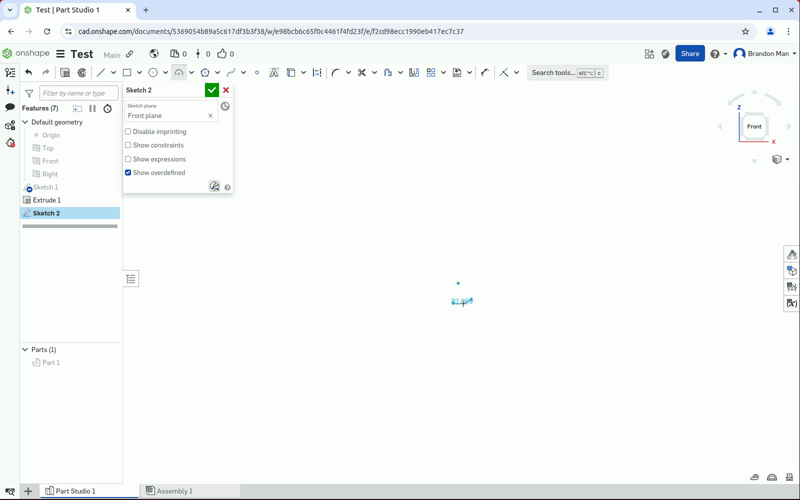
scroll(6)
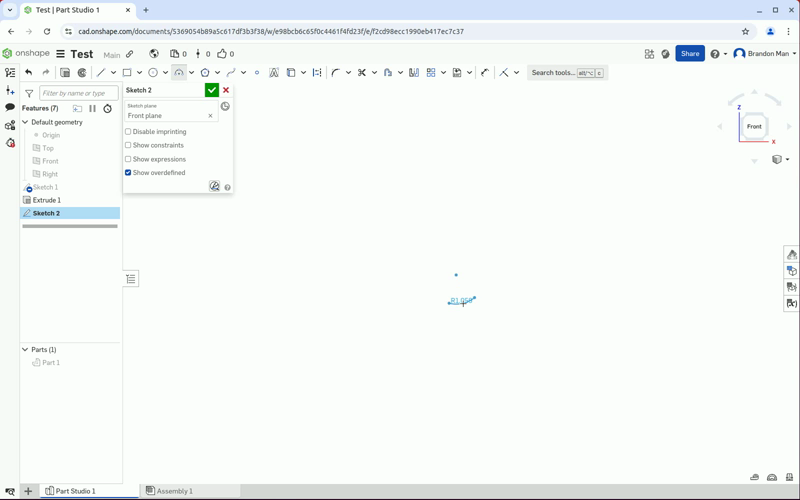
scroll(6)
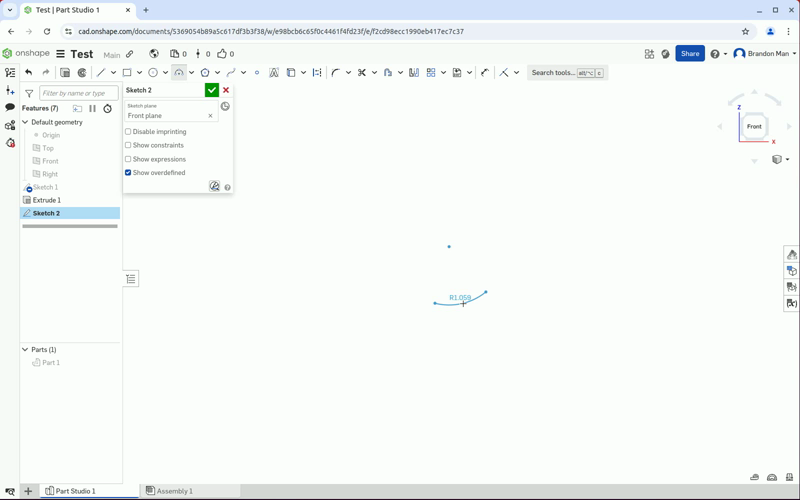
click(463, 303)
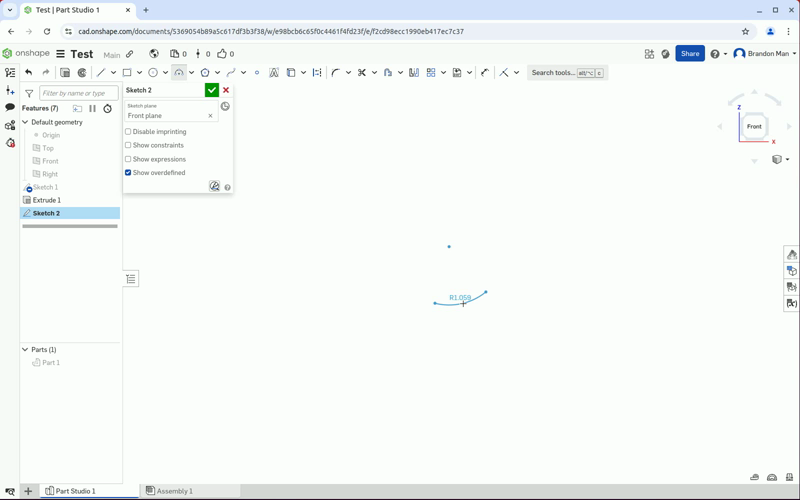
scroll(-6)
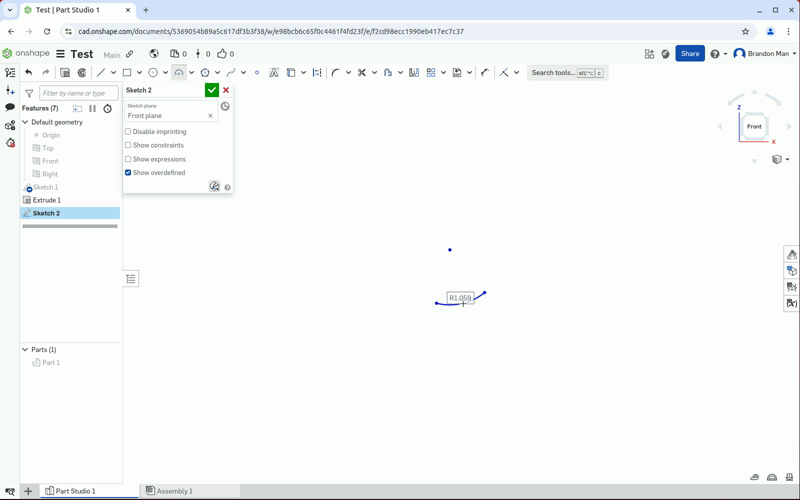
scroll(-6)
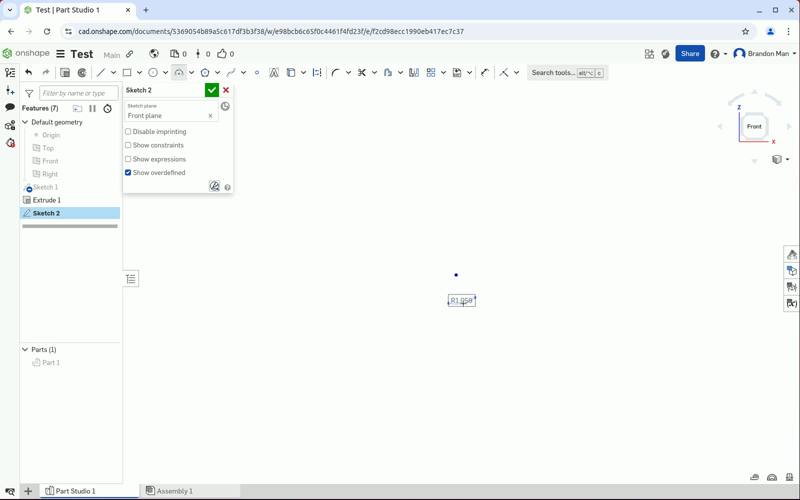
scroll(-6)
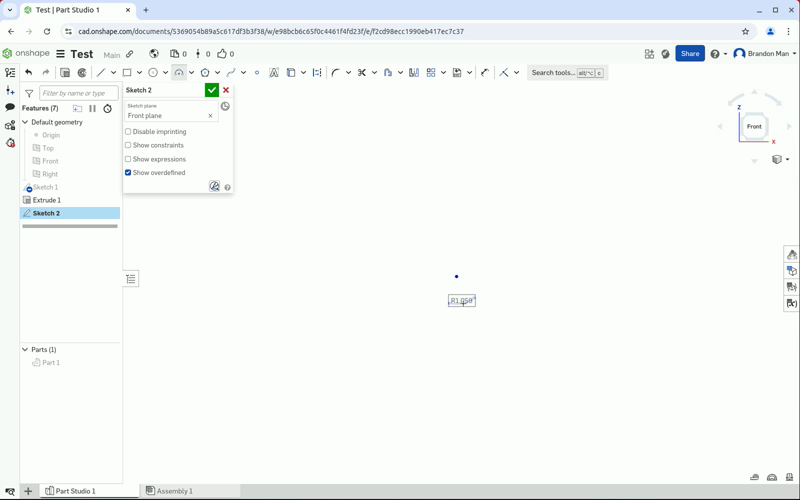
scroll(-6)
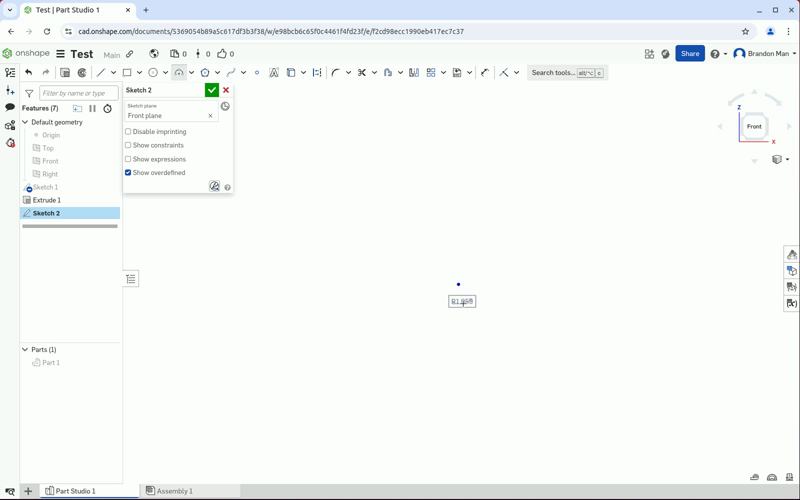
scroll(-6)
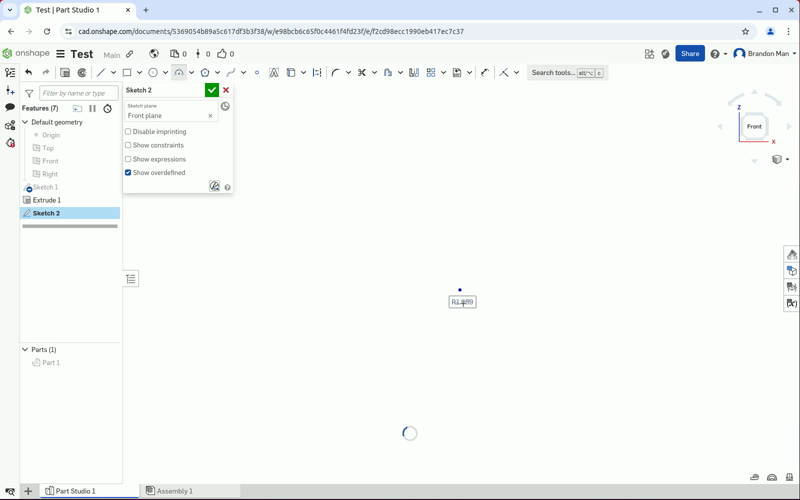
scroll(-6)
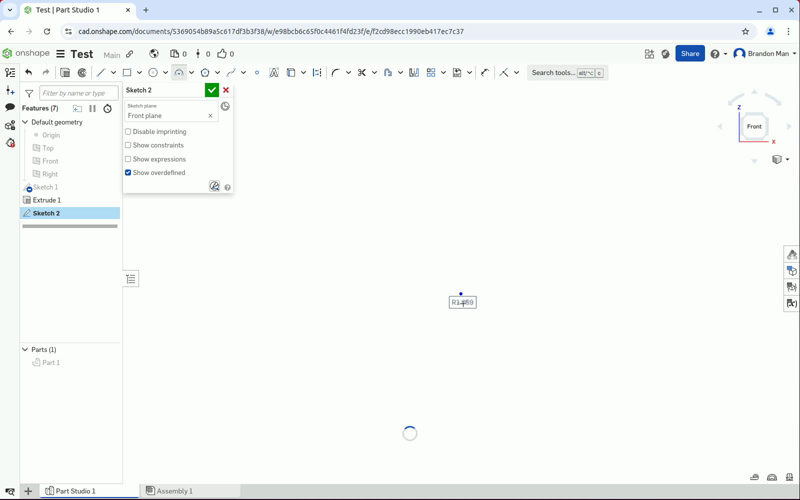
scroll(-6)
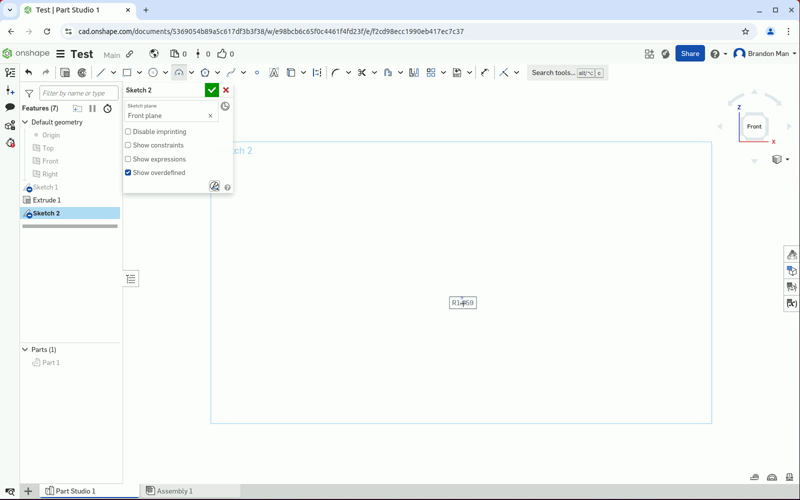
key_up(shift)
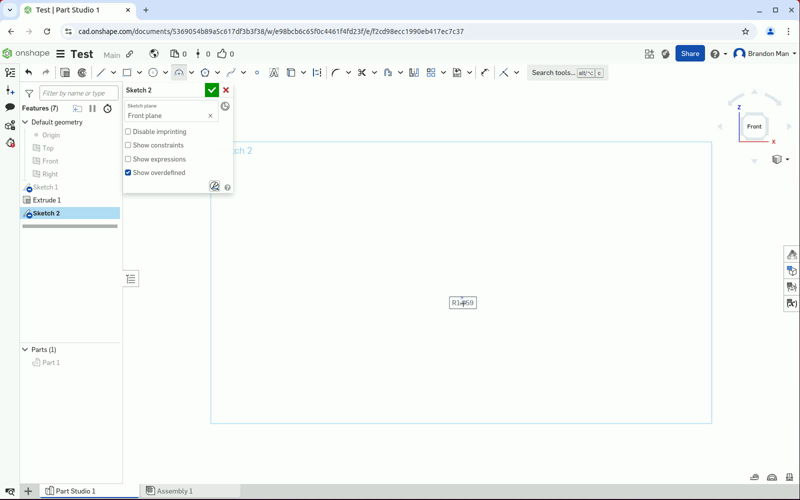
key(esc)
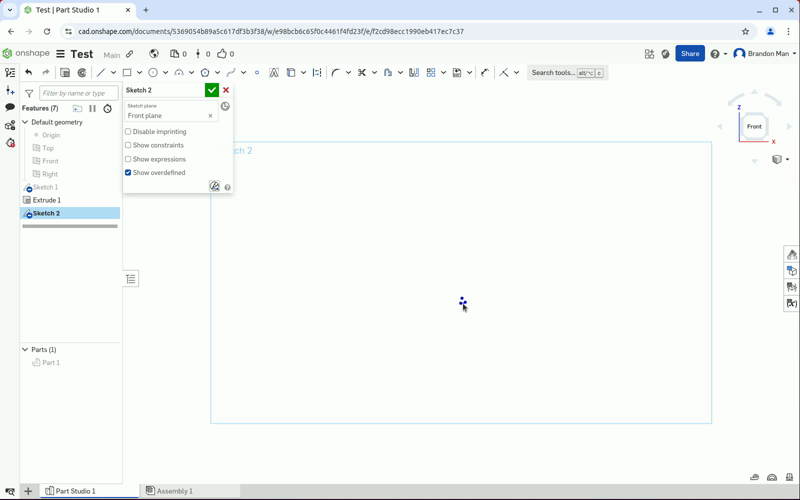
key(l)
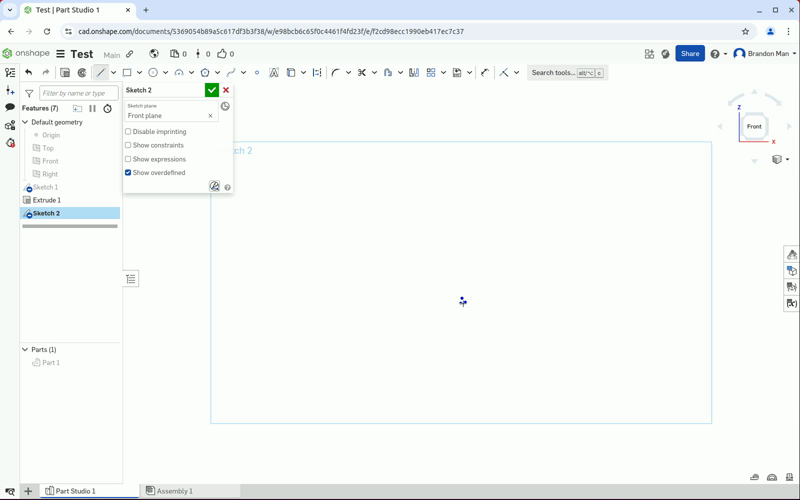
mouse_move(465, 302)
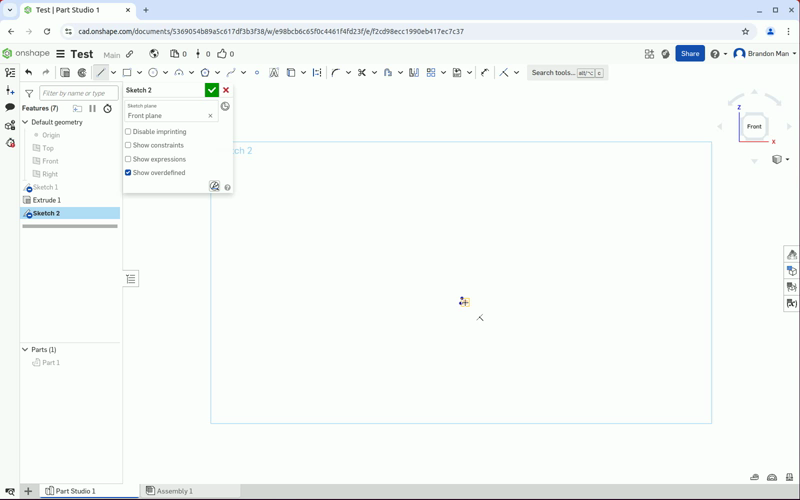
scroll(6)
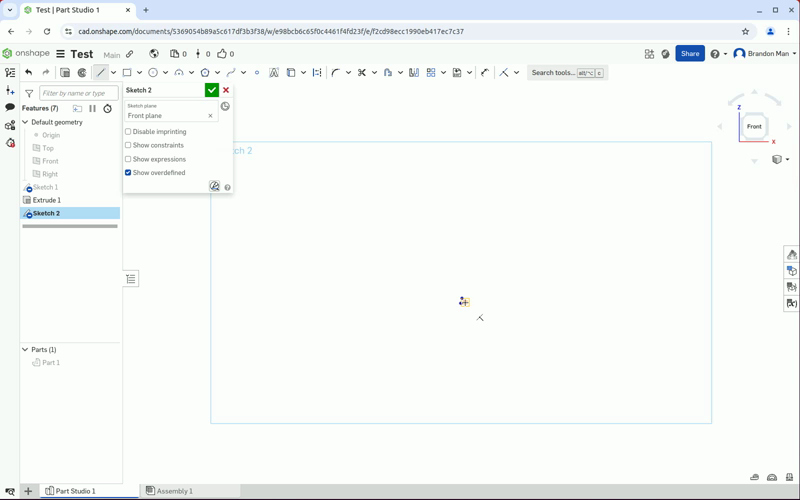
scroll(6)
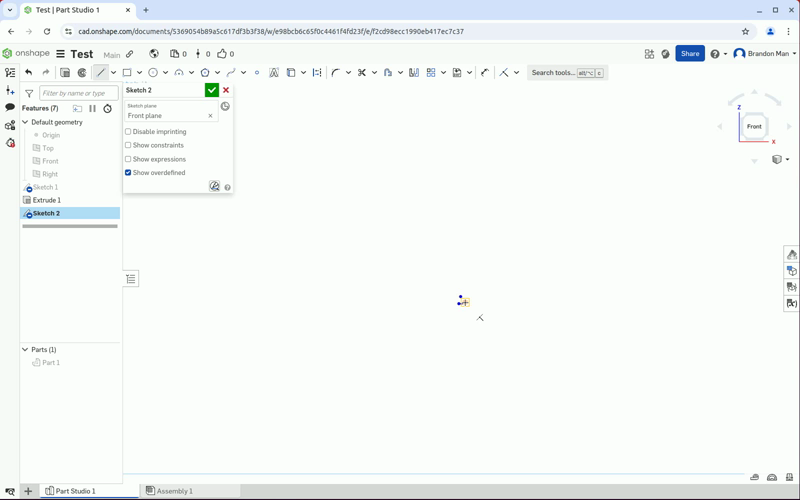
scroll(6)
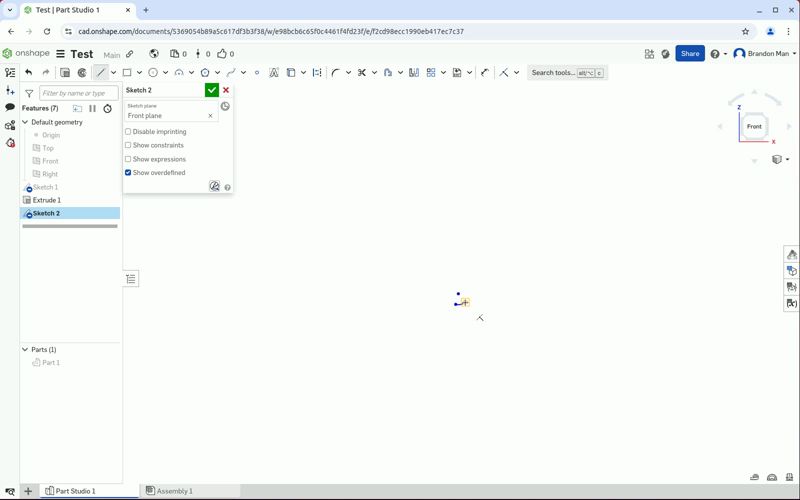
scroll(6)
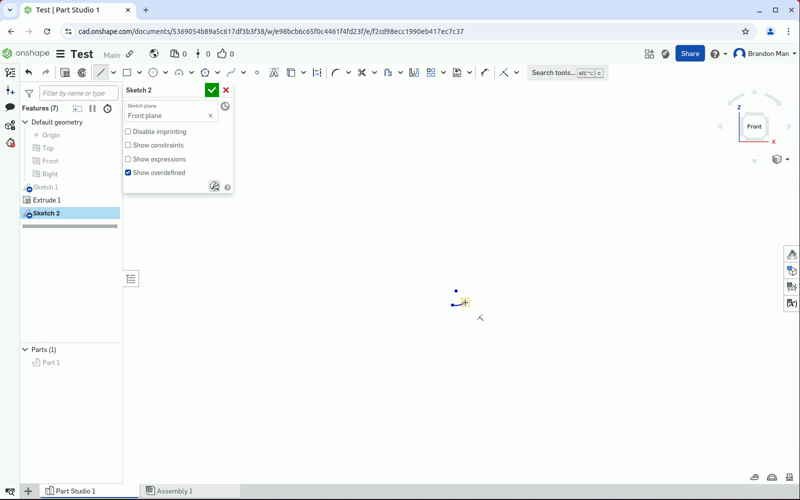
scroll(6)
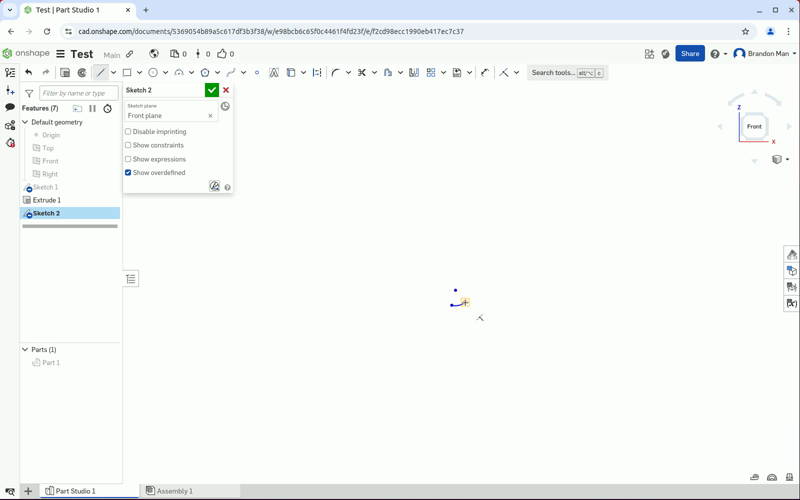
scroll(6)
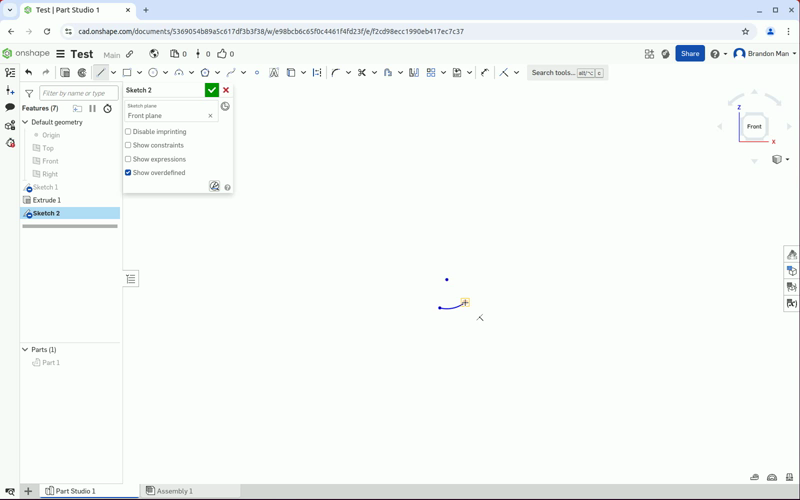
scroll(6)
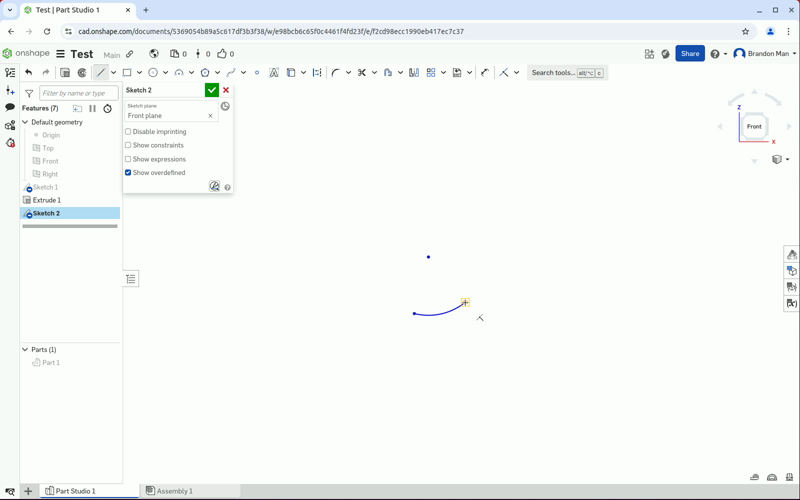
click(465, 302)
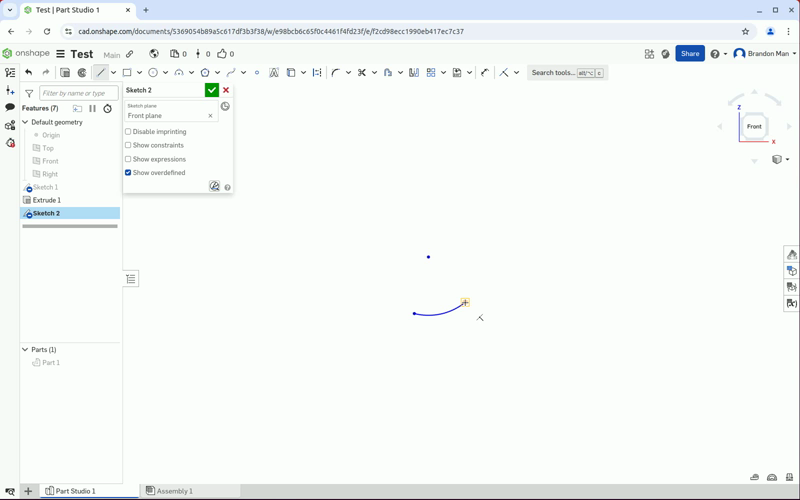
scroll(-6)
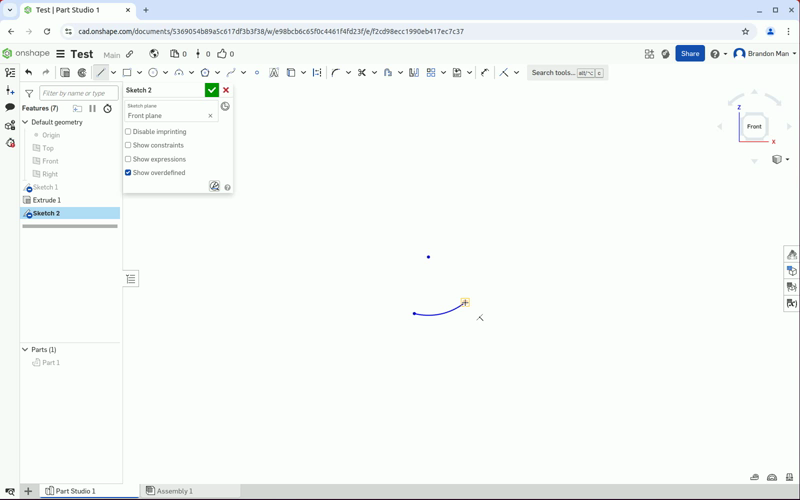
scroll(-6)
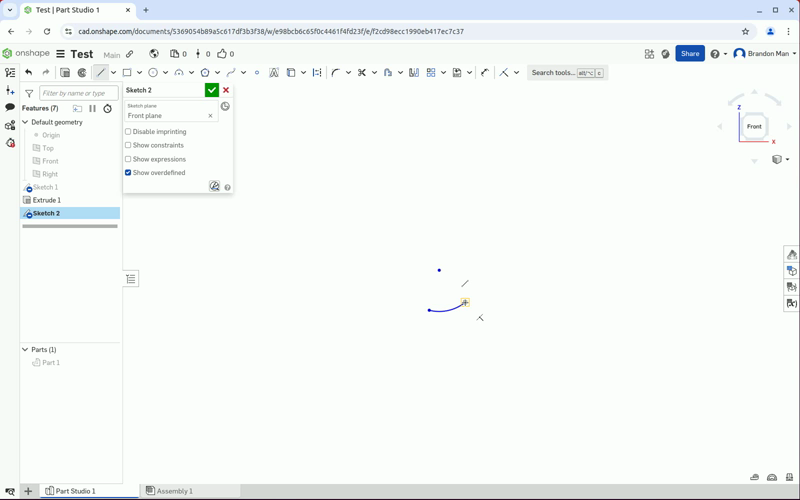
scroll(-6)
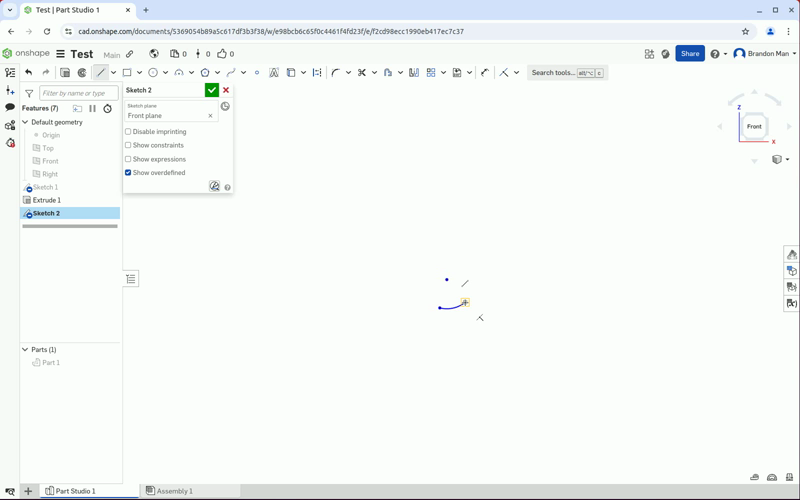
scroll(-6)
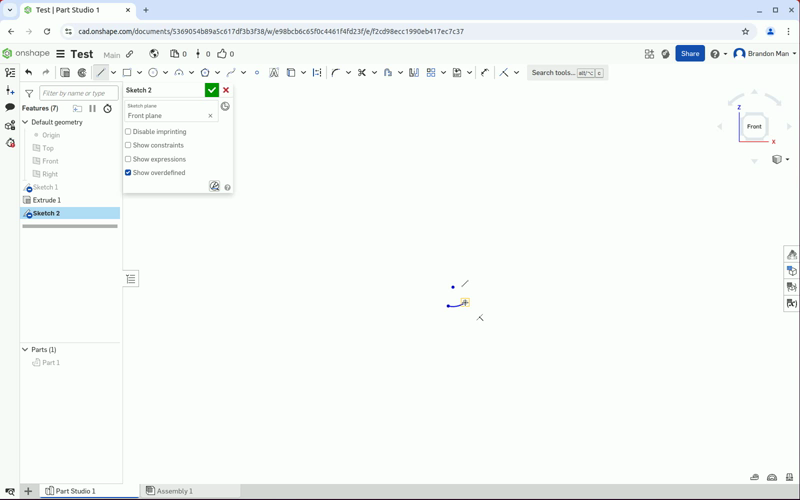
scroll(-6)
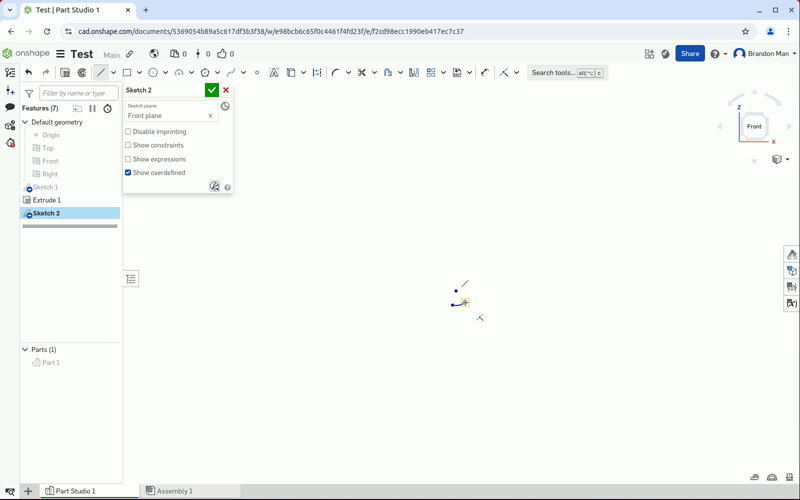
scroll(-6)
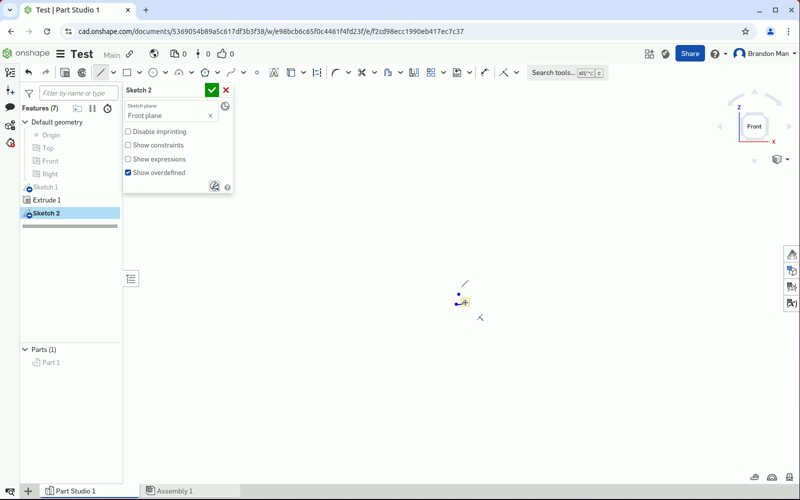
scroll(-6)
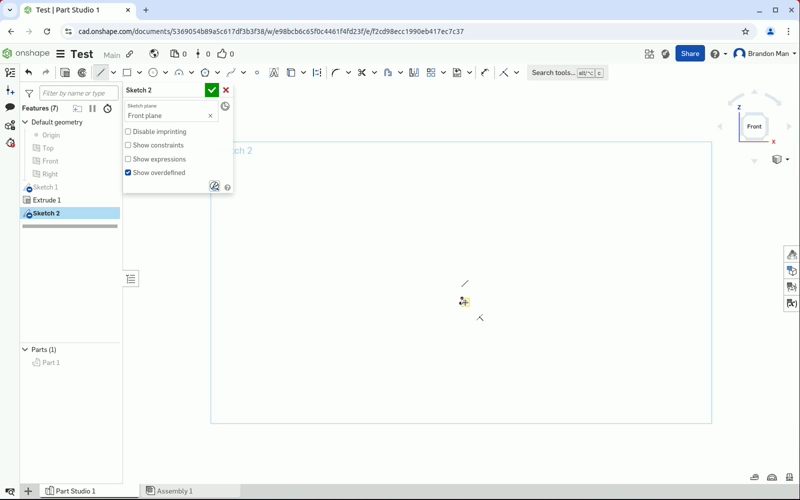
mouse_move(495, 302)
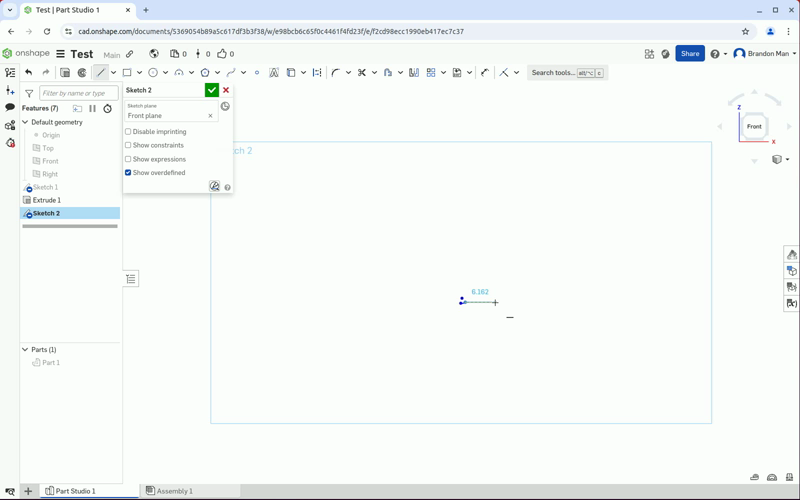
key_down(shift)
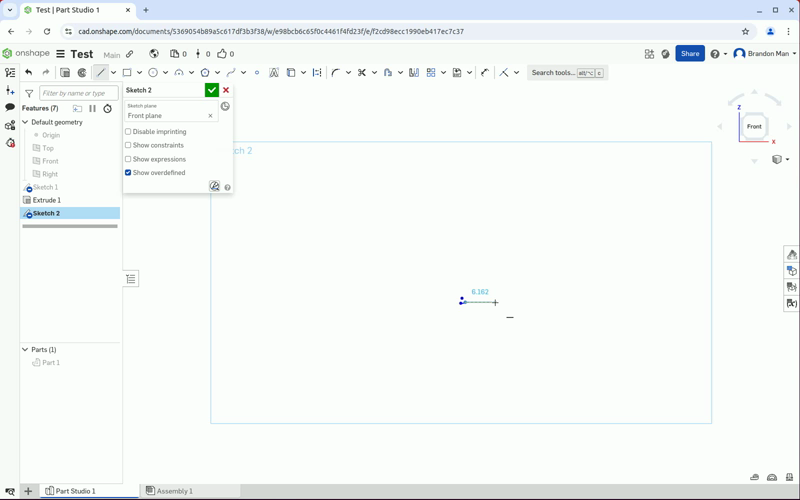
mouse_move(460, 303)
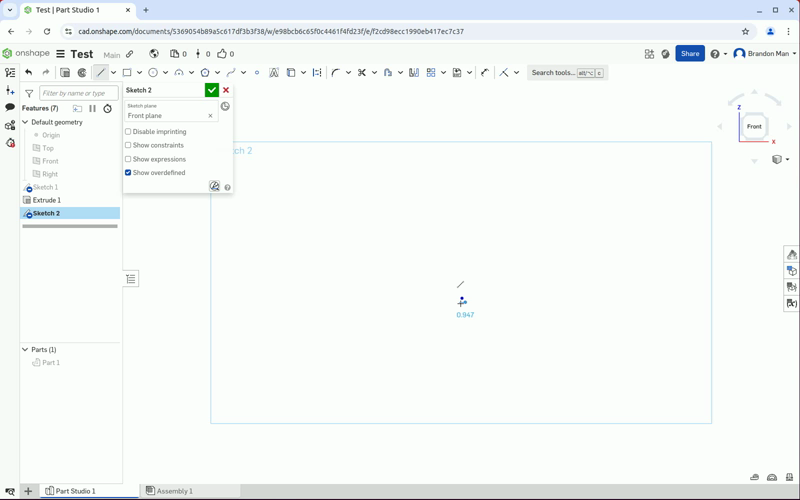
scroll(6)
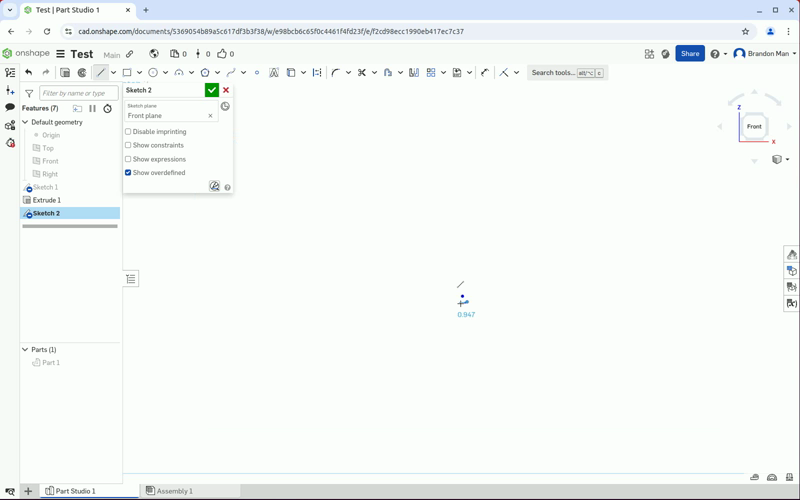
scroll(6)
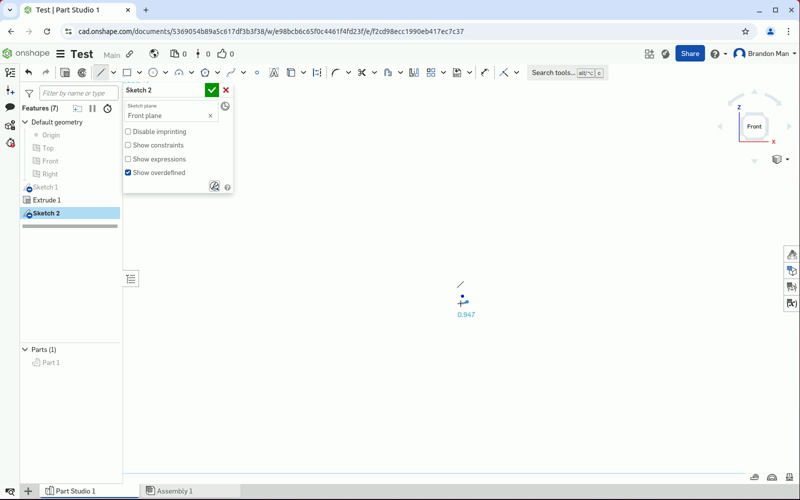
scroll(6)
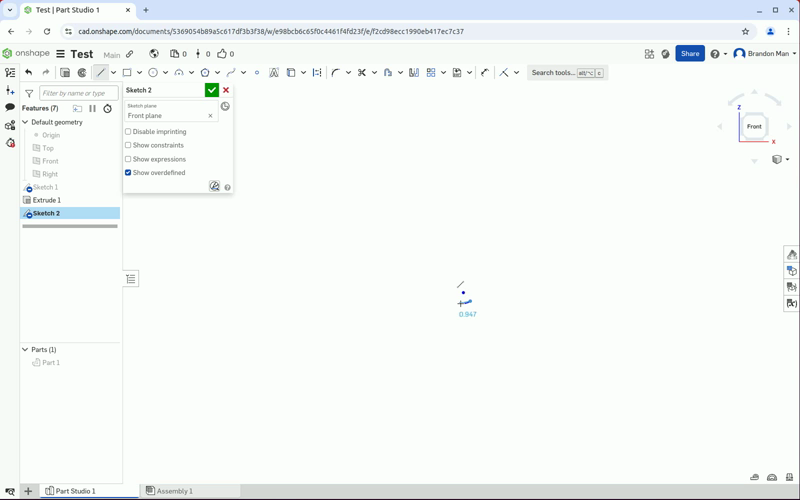
scroll(6)
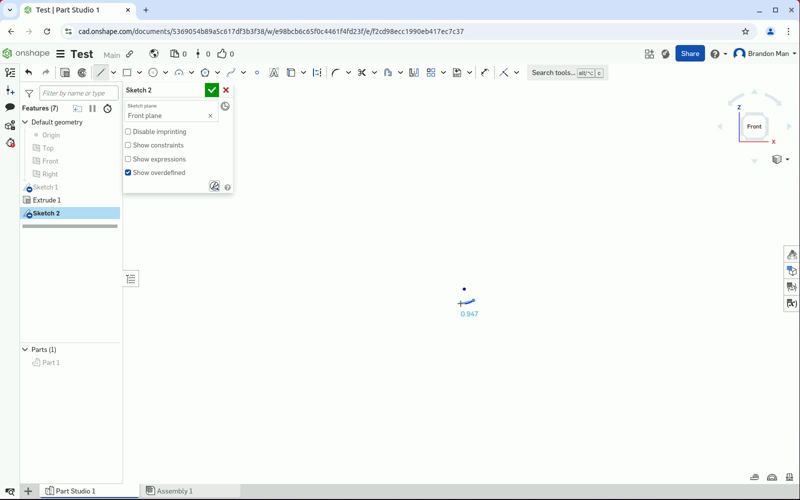
scroll(6)
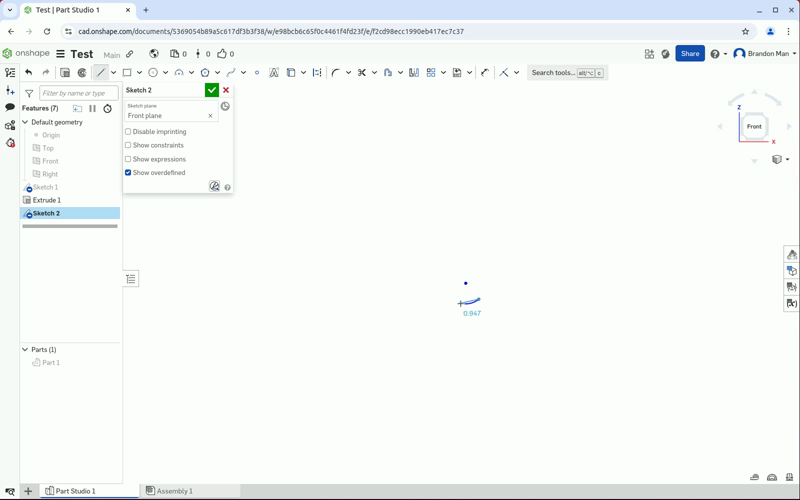
scroll(6)
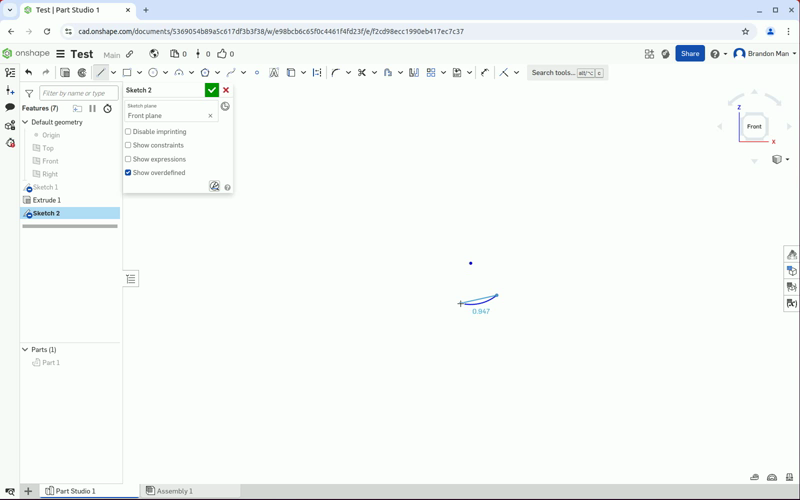
scroll(6)
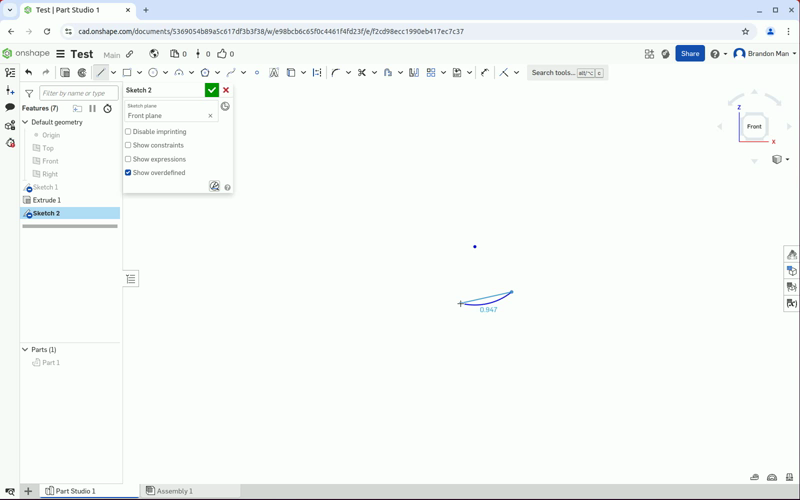
key_up(shift)
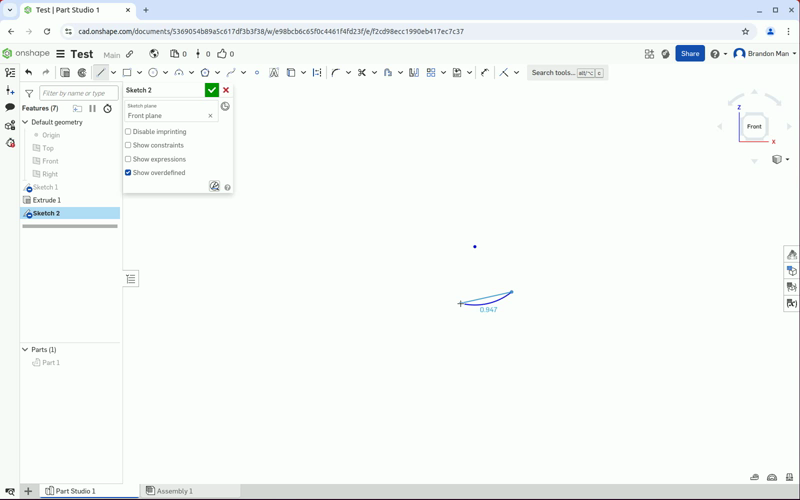
click(460, 303)
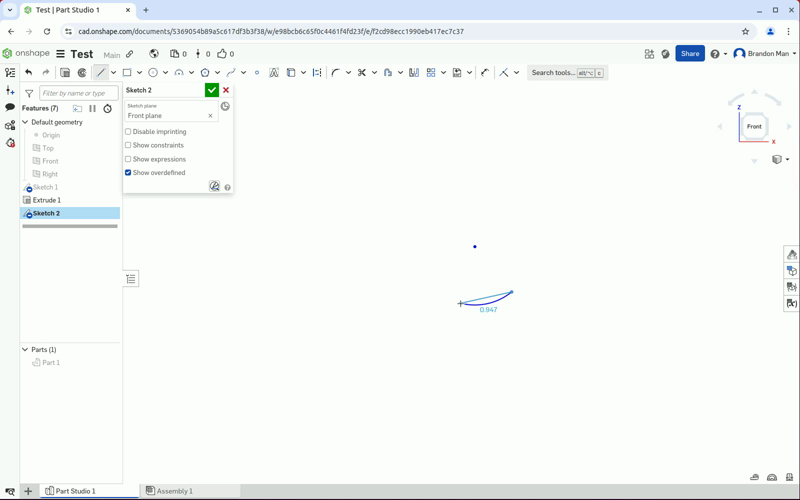
scroll(-6)
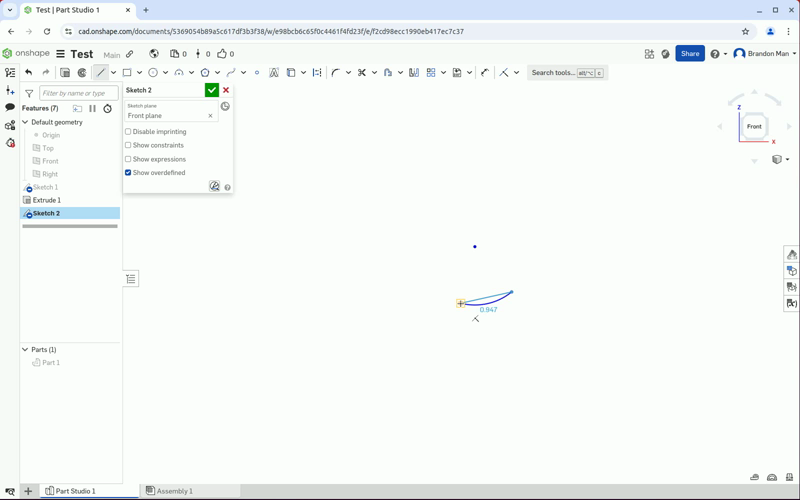
scroll(-6)
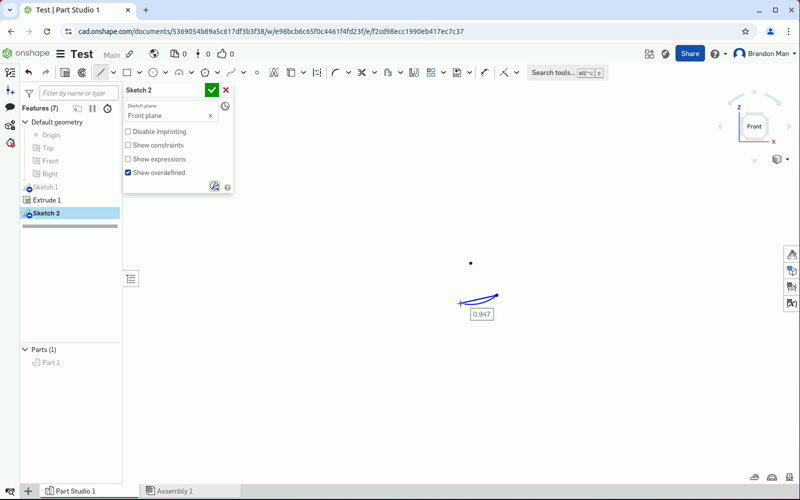
scroll(-6)
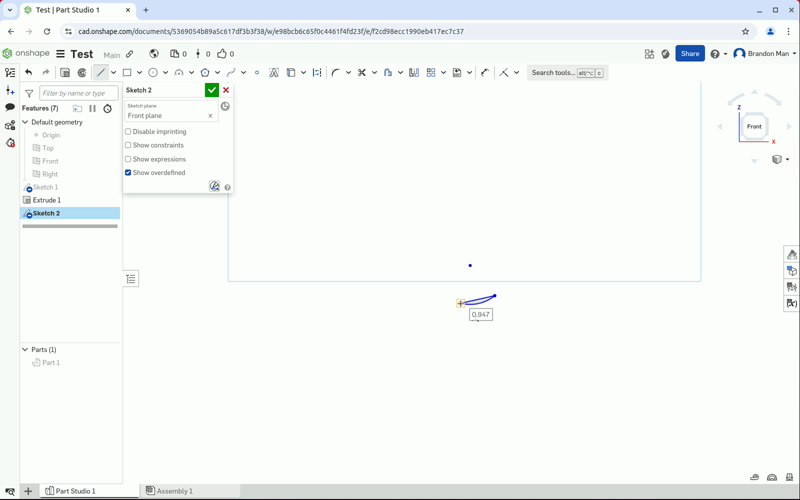
scroll(-6)
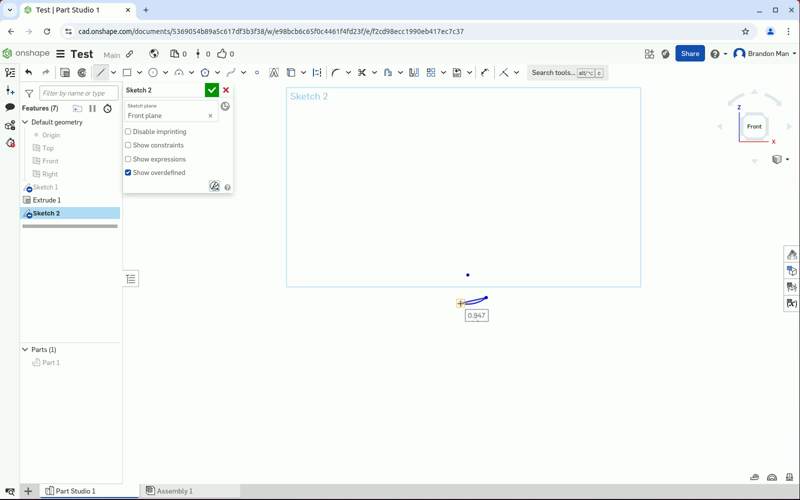
scroll(-6)
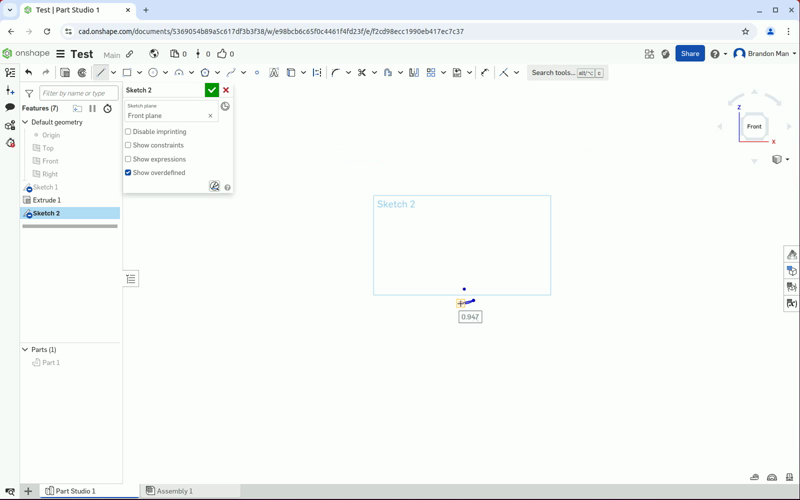
scroll(-6)
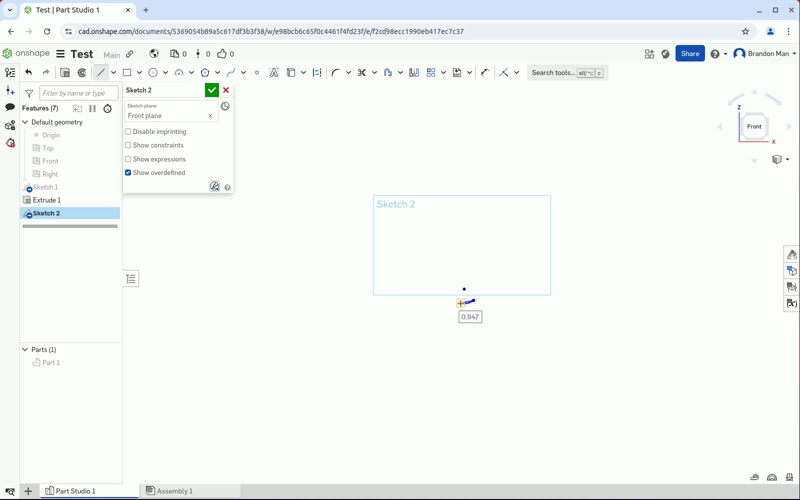
scroll(-6)
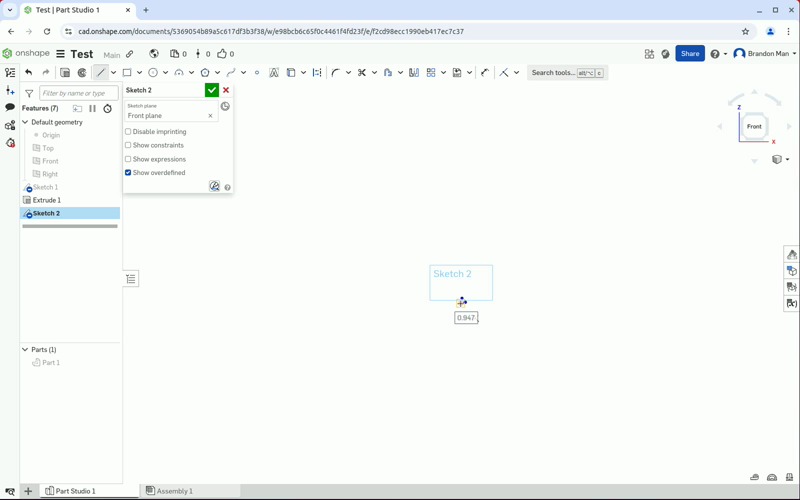
key(esc)
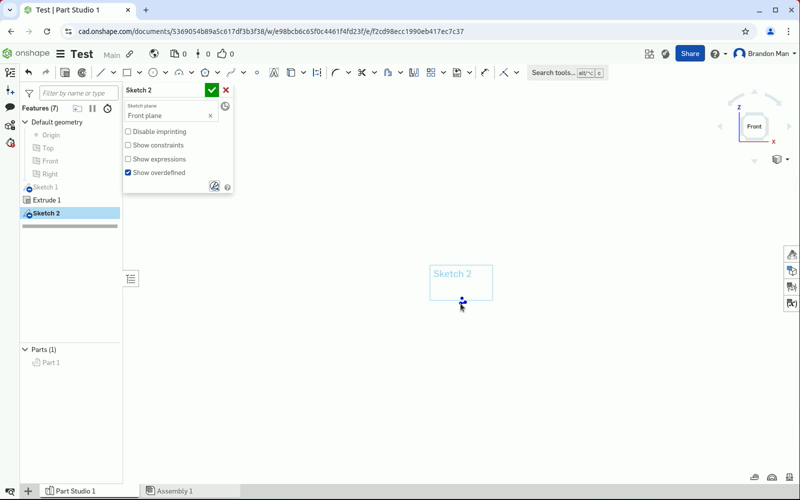
mouse_move(464, 302)
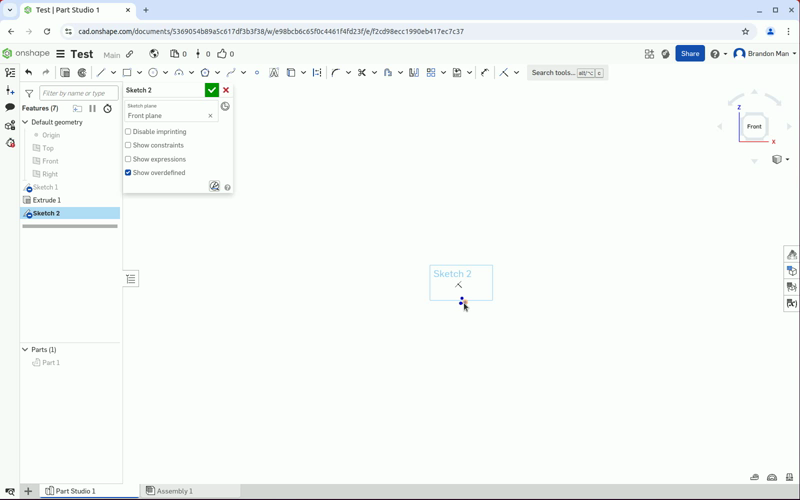
scroll(6)
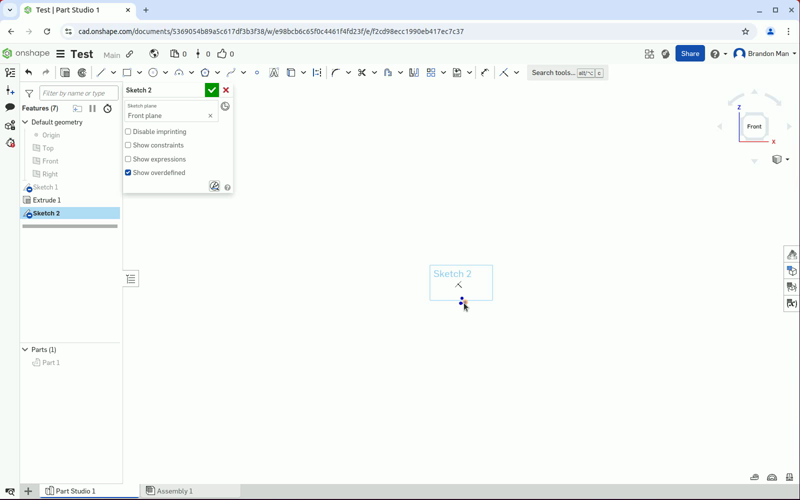
scroll(6)
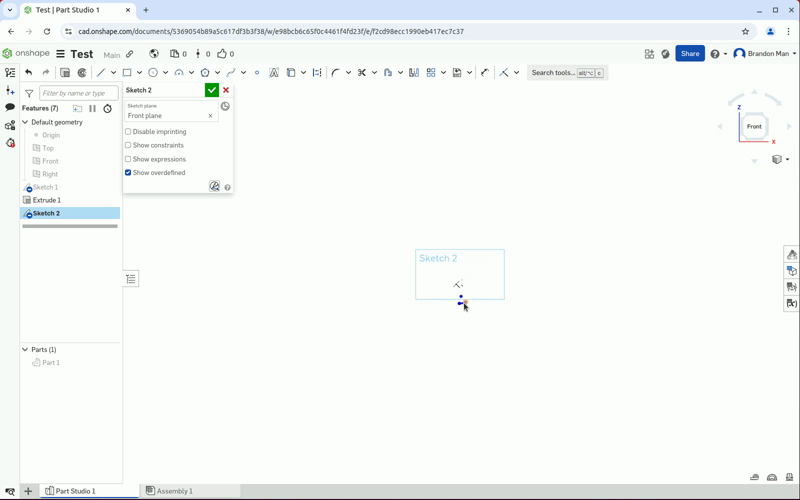
scroll(6)
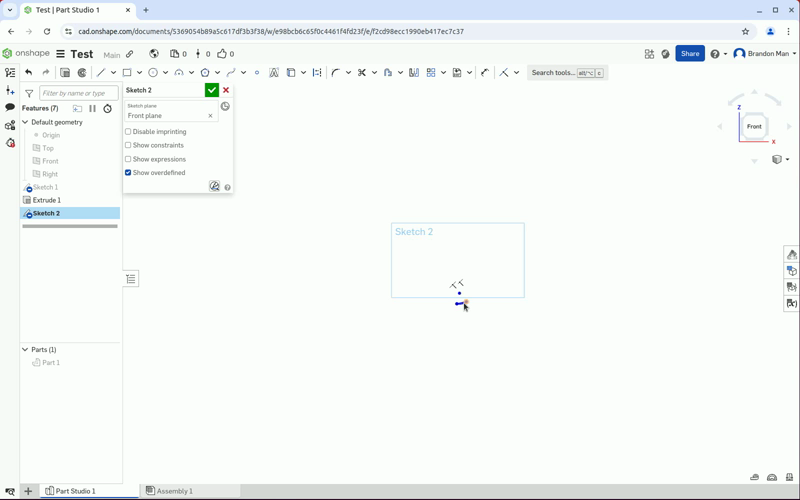
scroll(6)
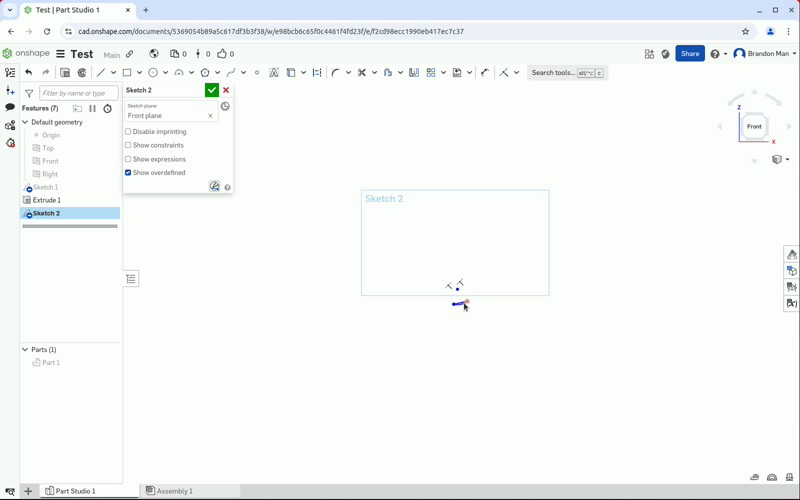
scroll(6)
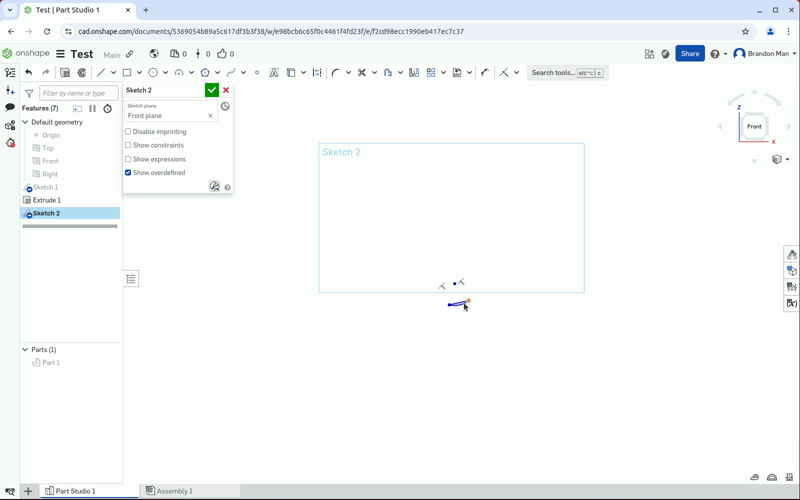
scroll(6)
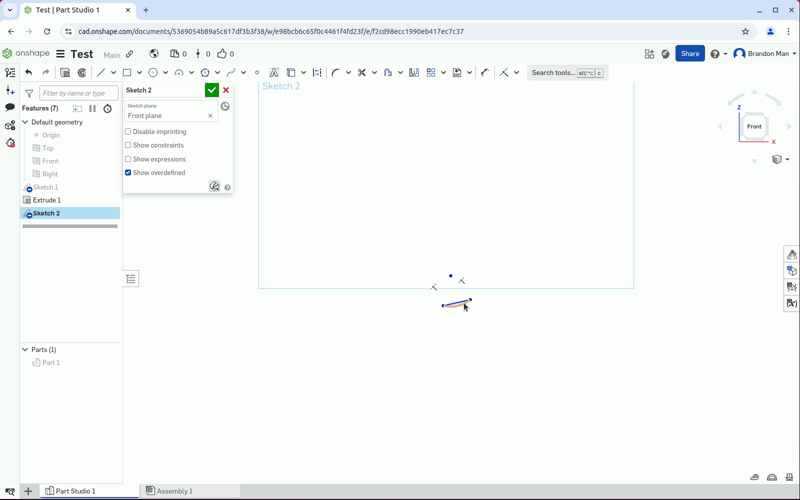
scroll(6)
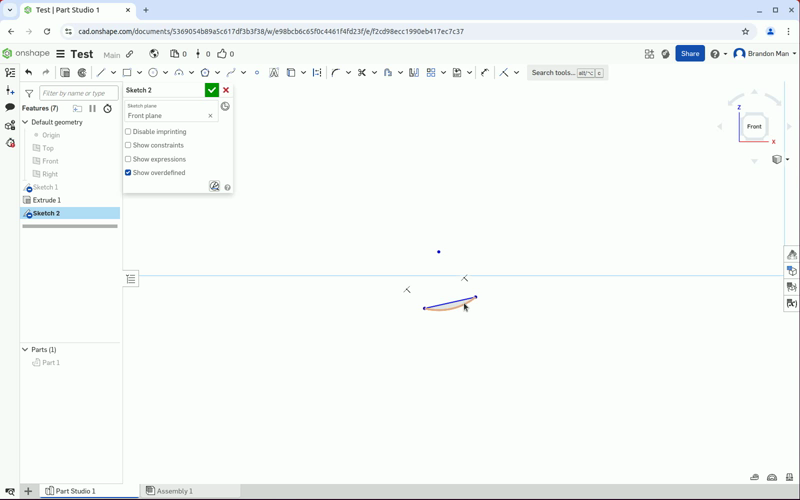
click(464, 302)
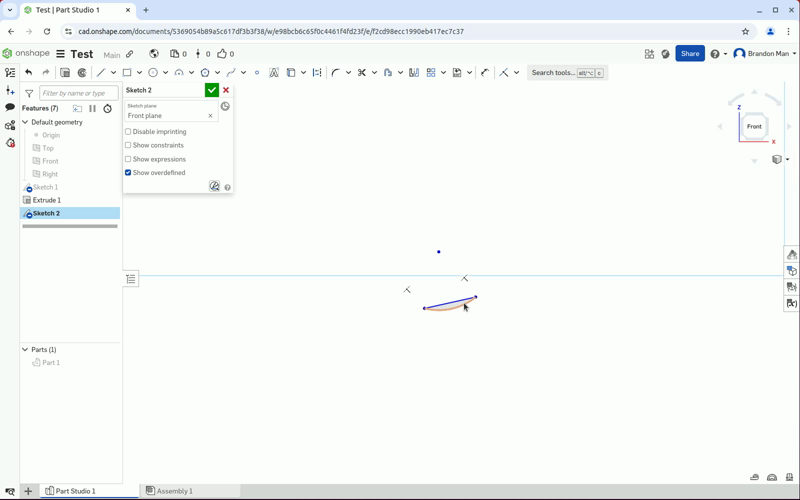
scroll(-6)
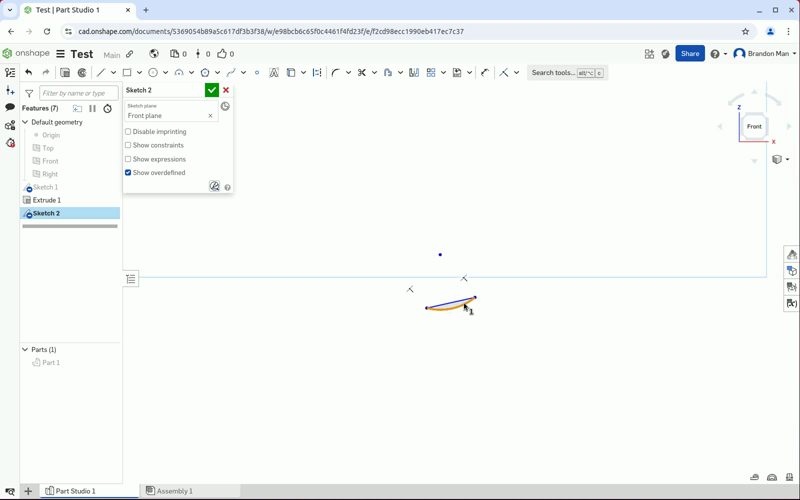
scroll(-6)
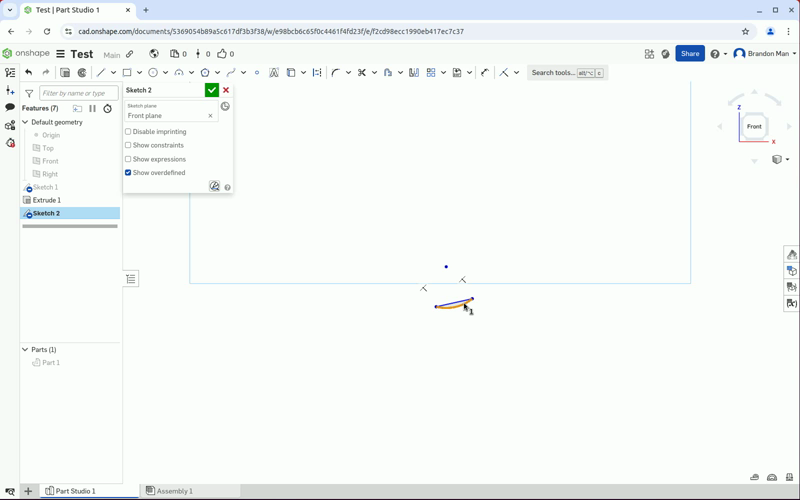
scroll(-6)
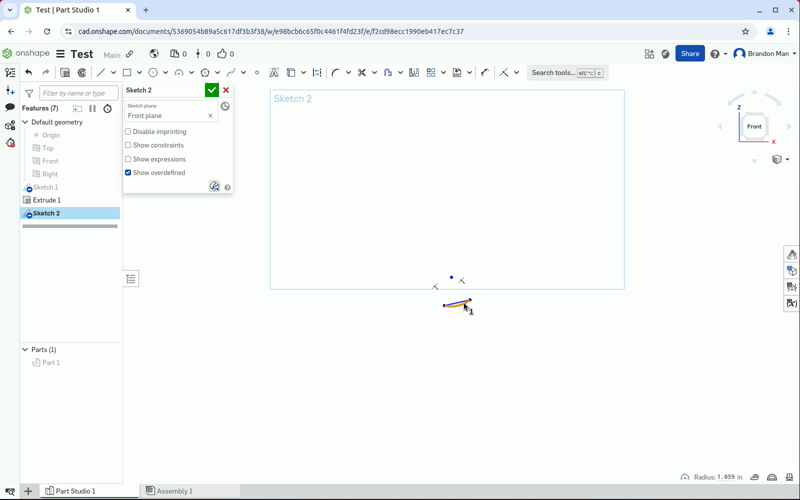
scroll(-6)
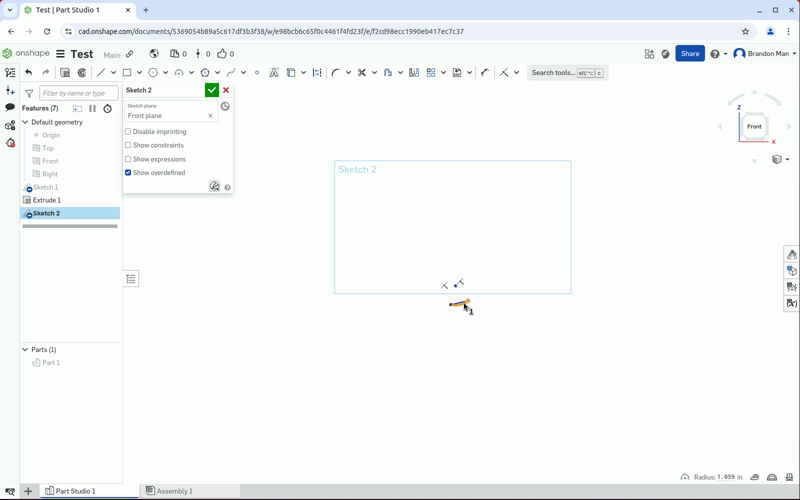
scroll(-6)
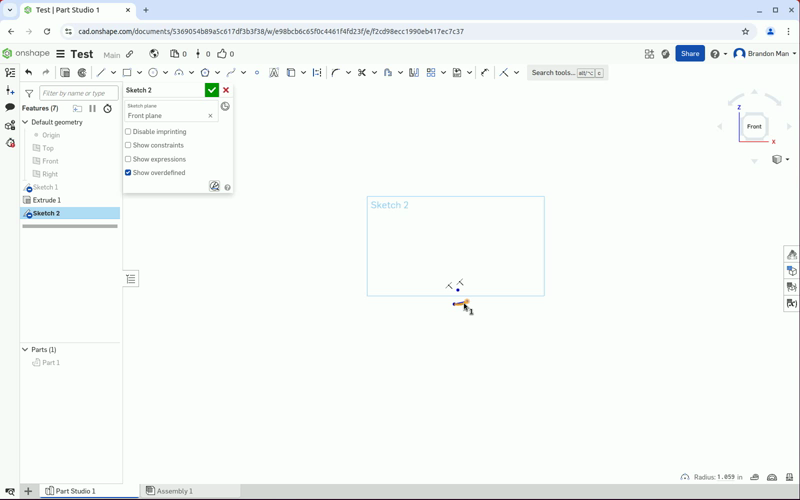
scroll(-6)
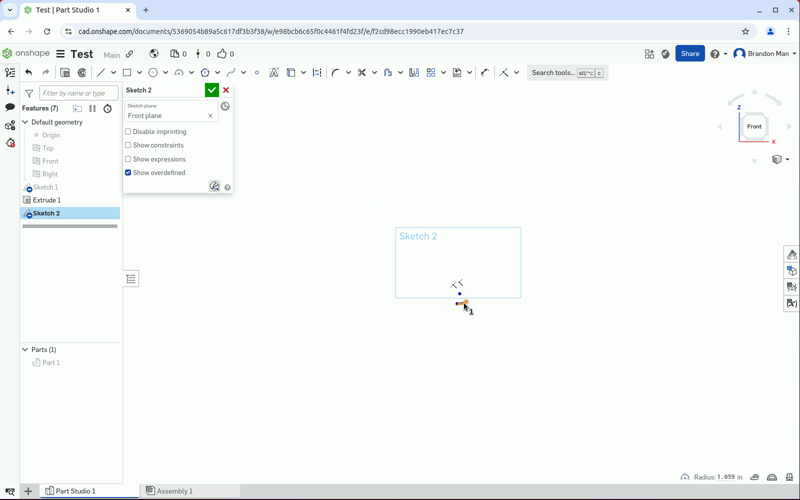
scroll(-6)
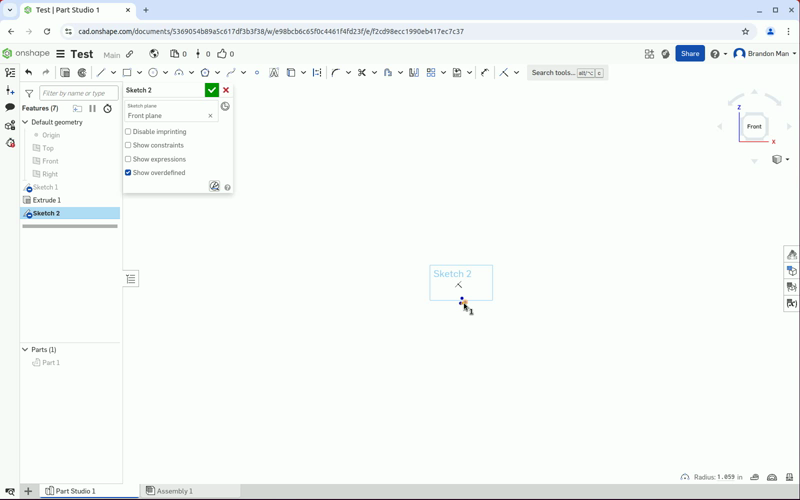
mouse_move(73, 352)
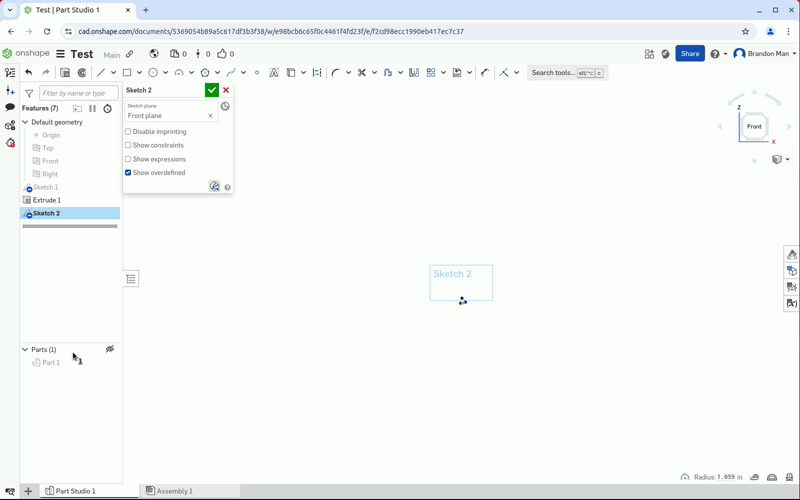
key(shift+y)
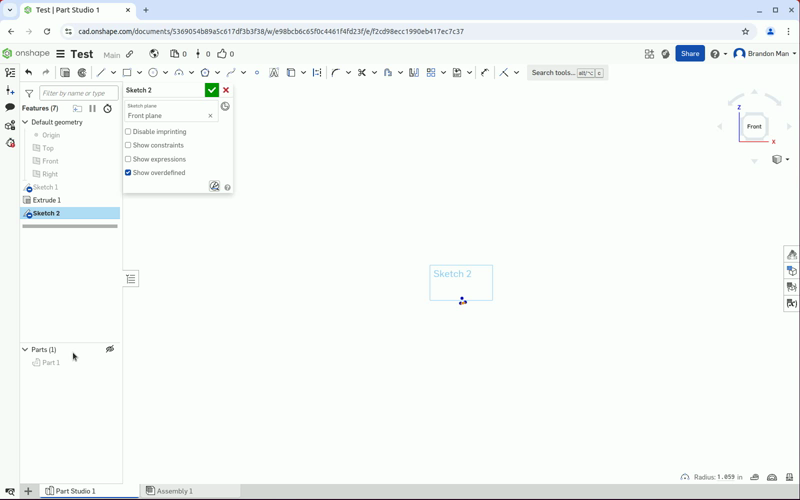
key(shift+e)
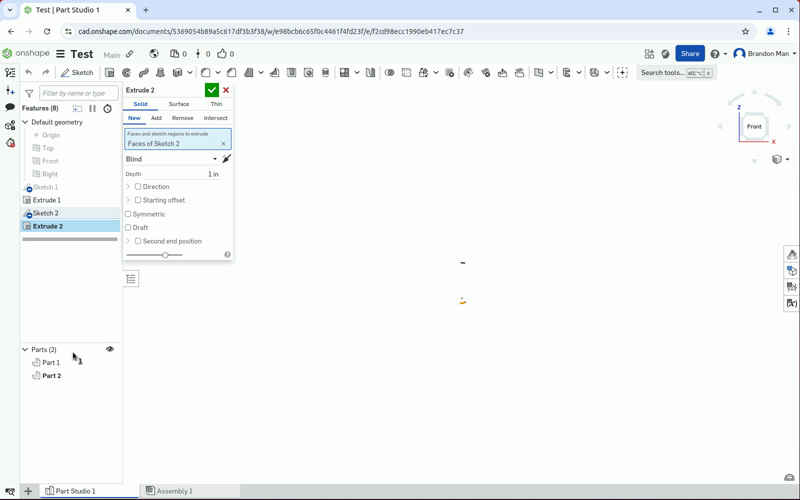
mouse_move(143, 106)
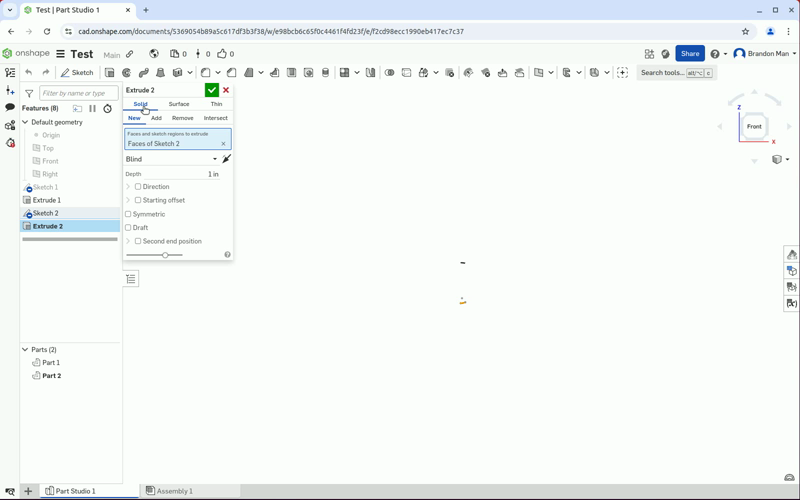
click(143, 106)
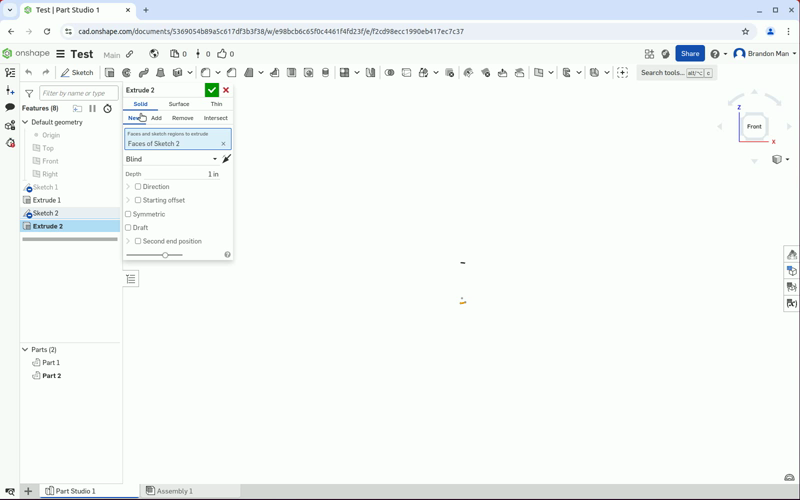
mouse_move(137, 120)
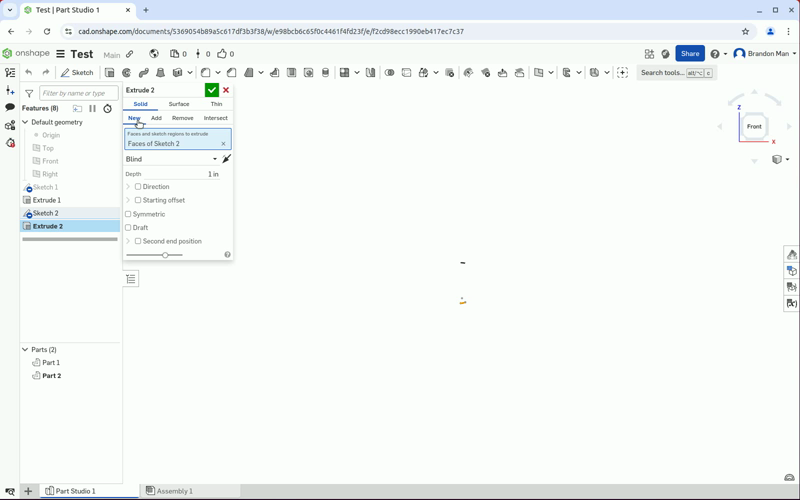
click(137, 120)
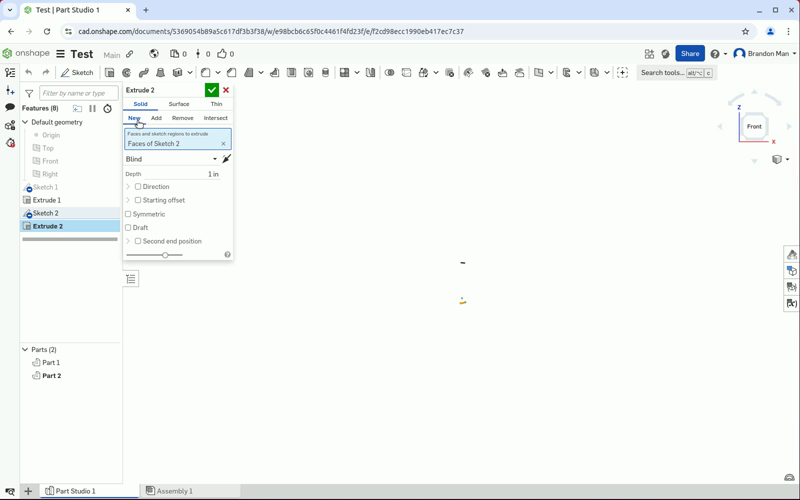
key(tab, 4)
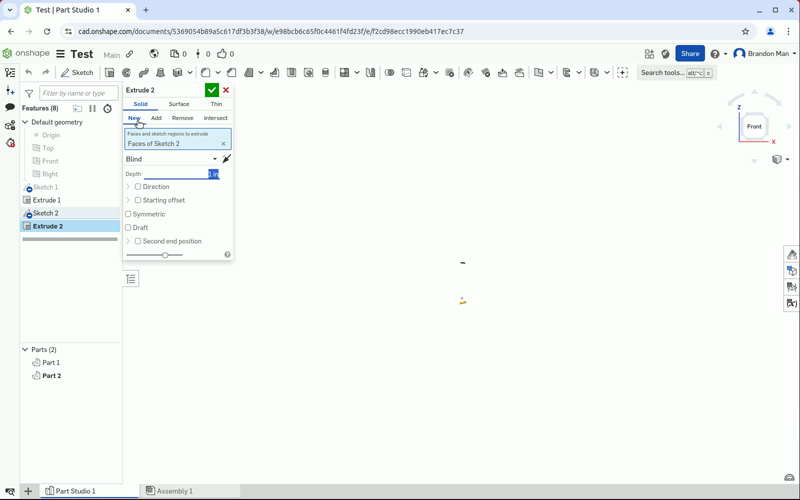
text(7.943)
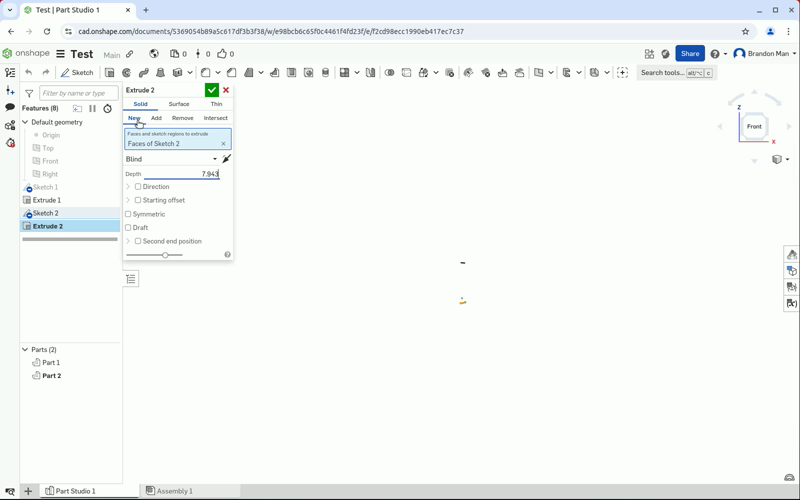
key(enter)
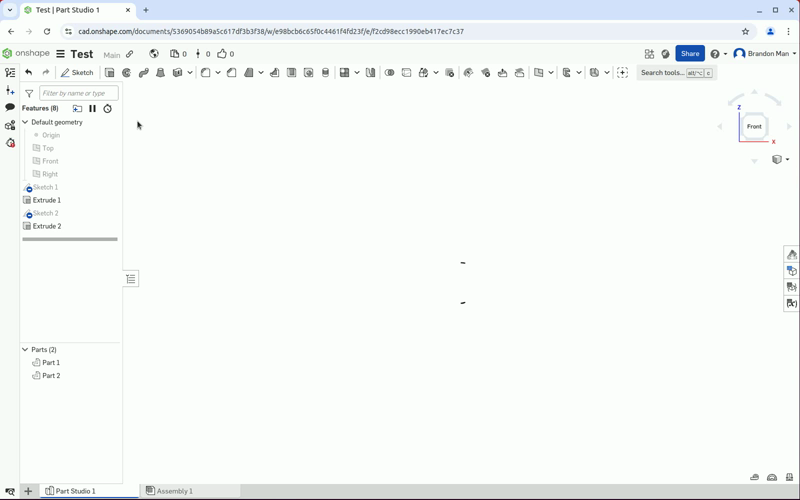
key(shift+h)
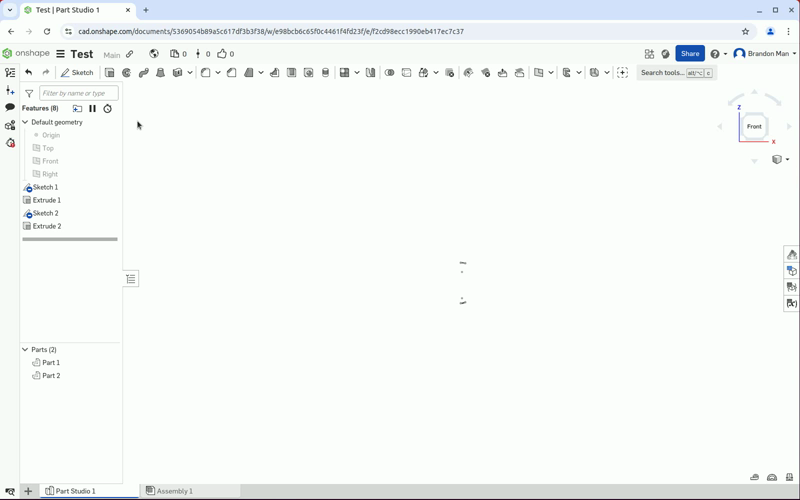
key(shift+h)
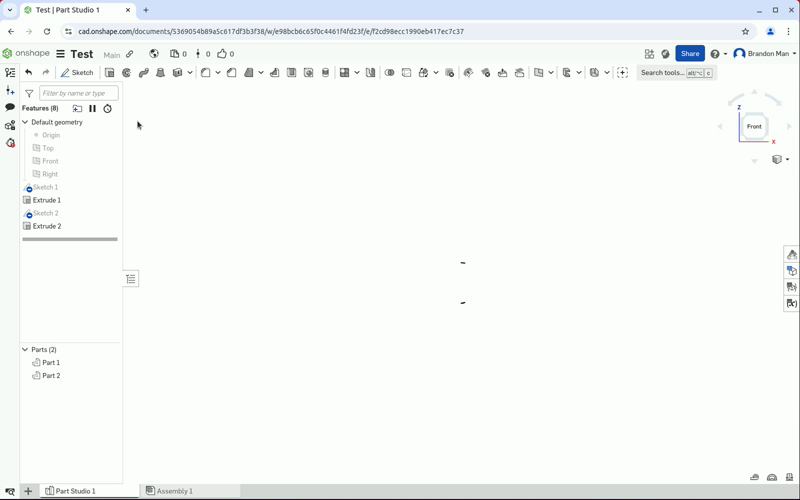
mouse_move(73, 189)
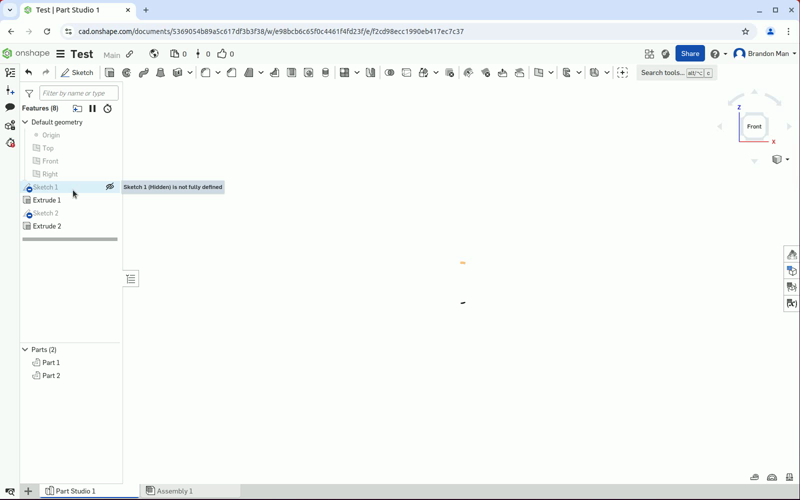
click(73, 189)
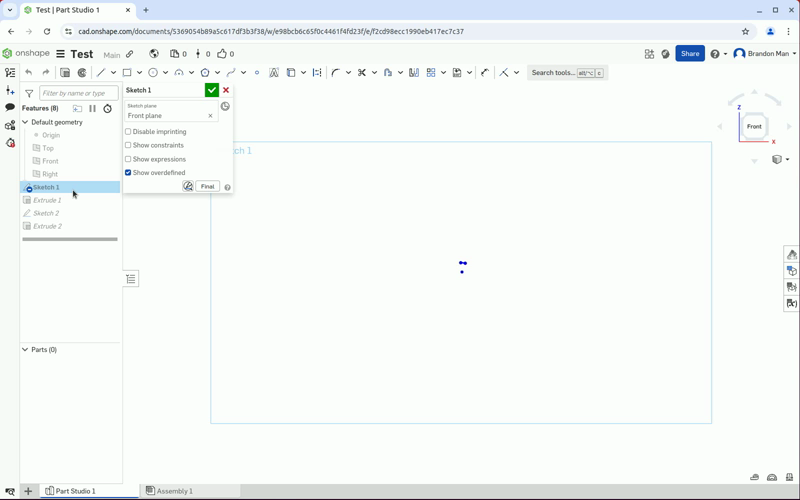
mouse_move(229, 92)
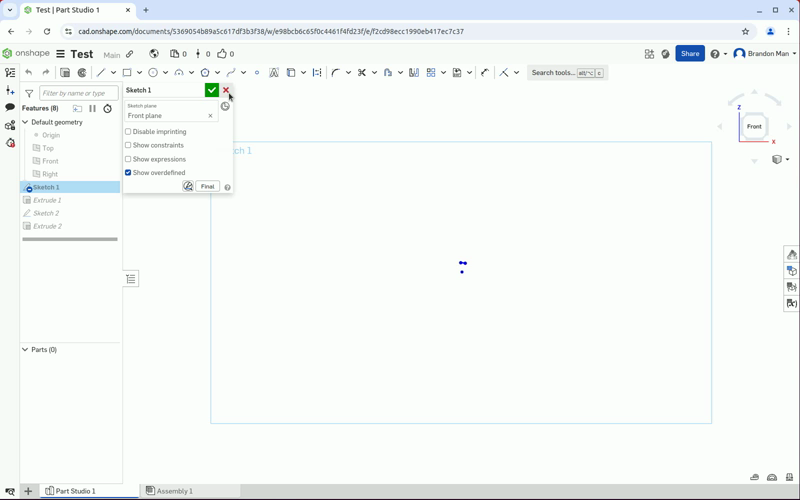
click(229, 92)
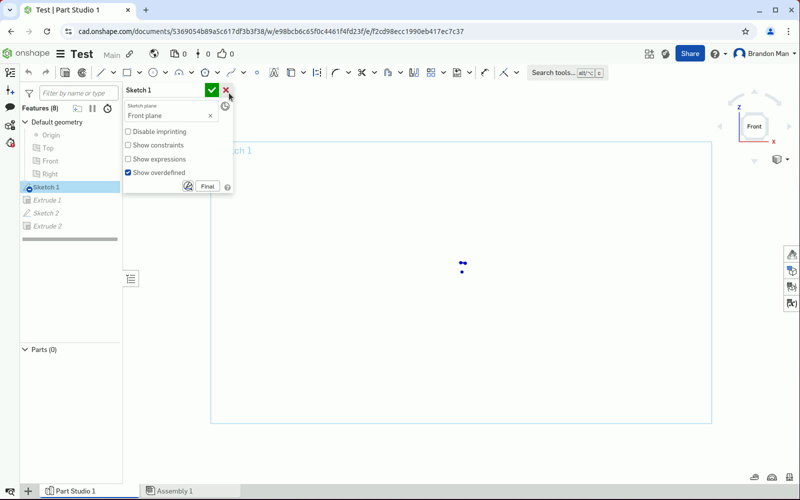
key(shift+s)
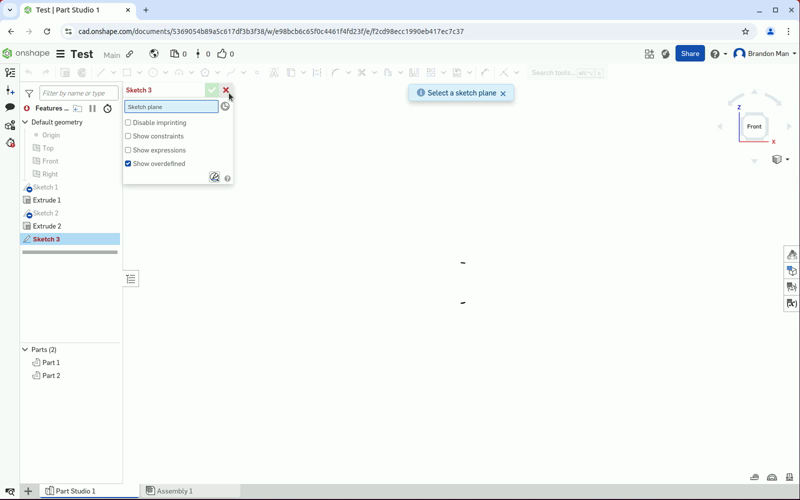
mouse_move(73, 163)
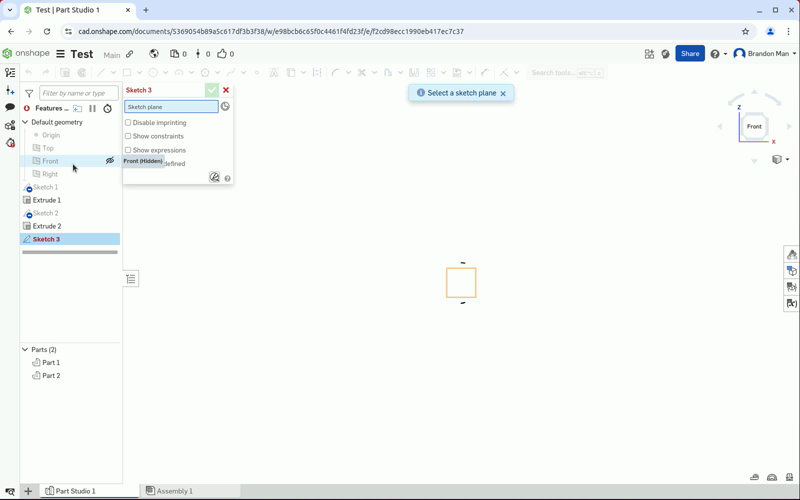
click(73, 163)
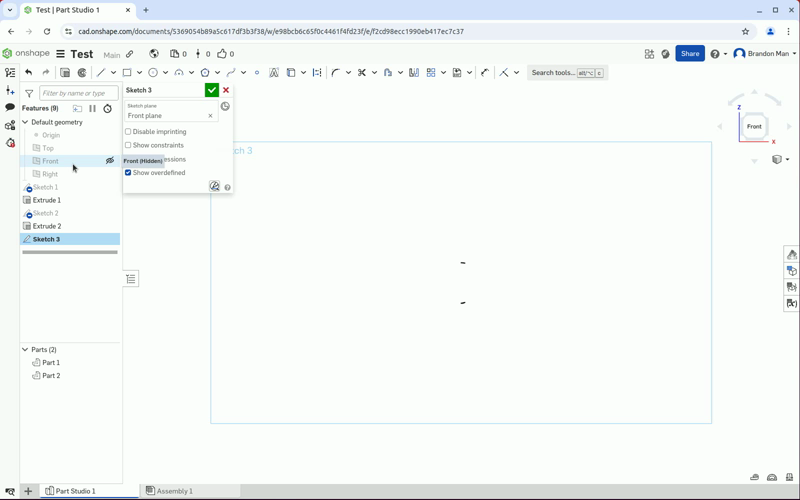
mouse_move(73, 352)
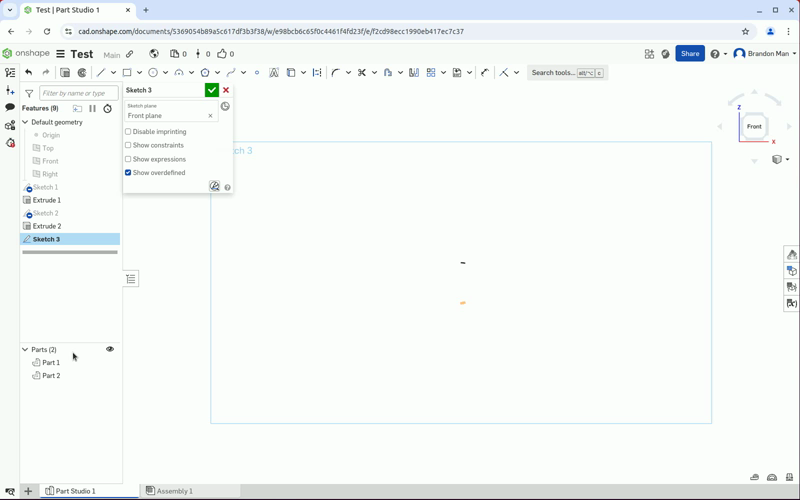
key(y)
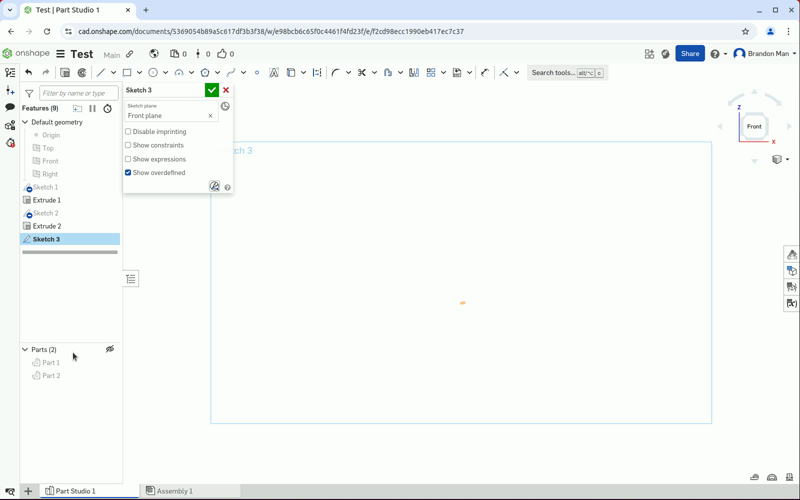
key(c)
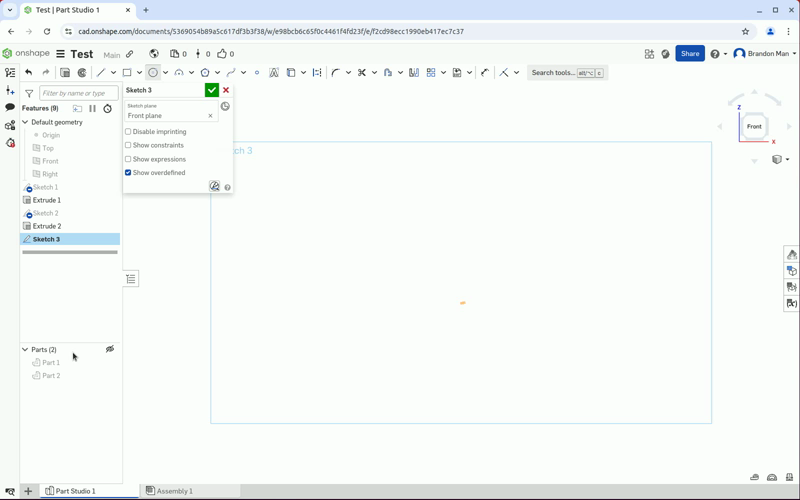
key_down(shift)
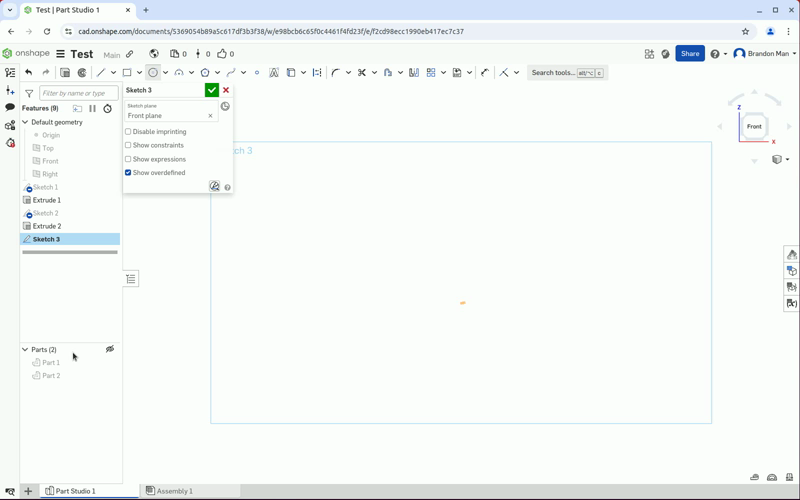
mouse_move(561, 282)
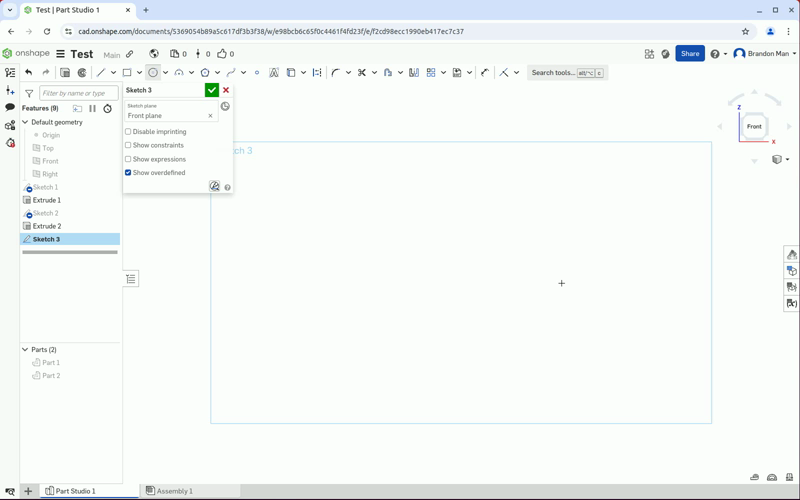
click(561, 282)
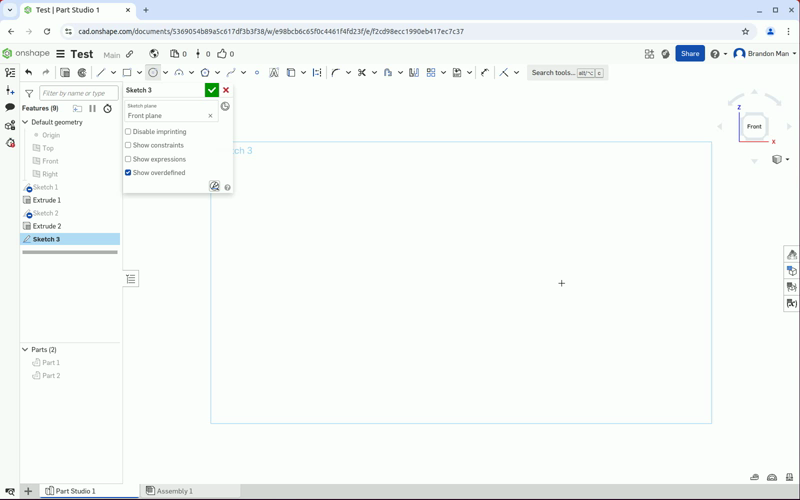
key_up(shift)
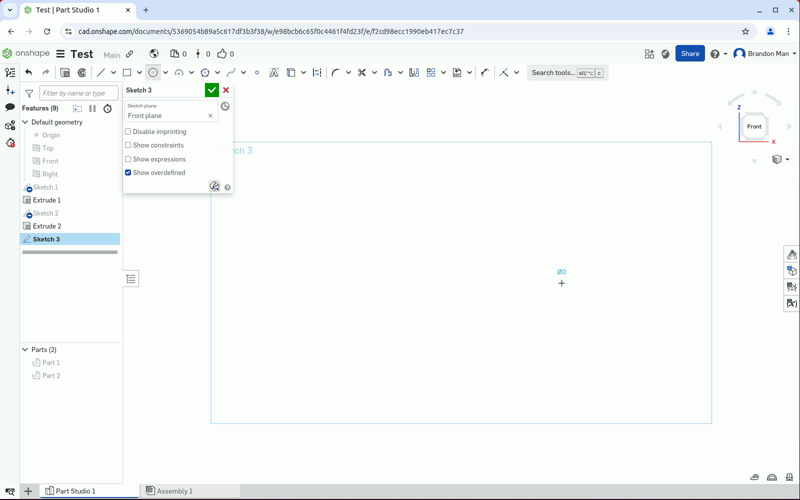
mouse_move(573, 282)
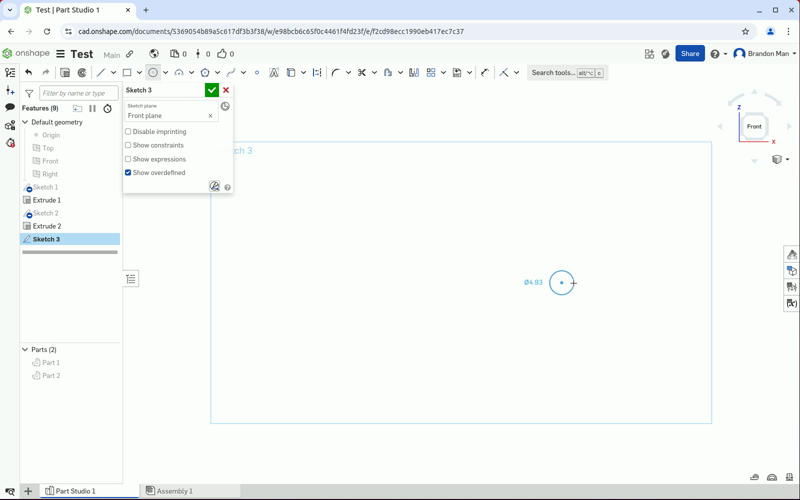
click(573, 282)
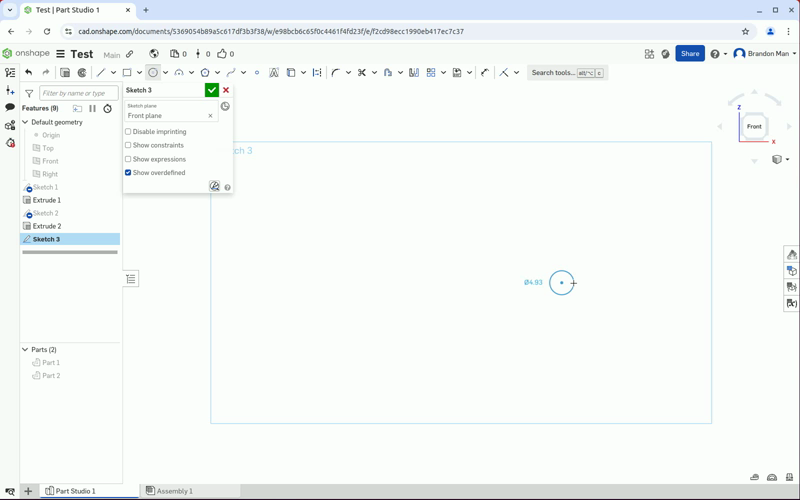
key(esc)
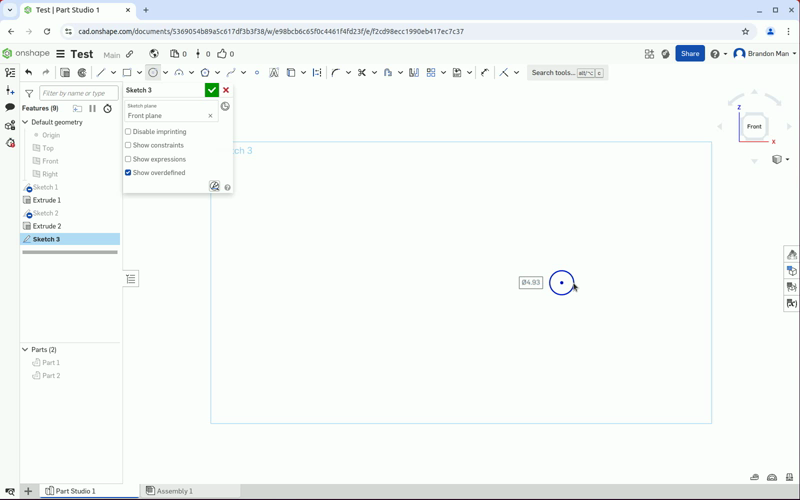
mouse_move(554, 292)
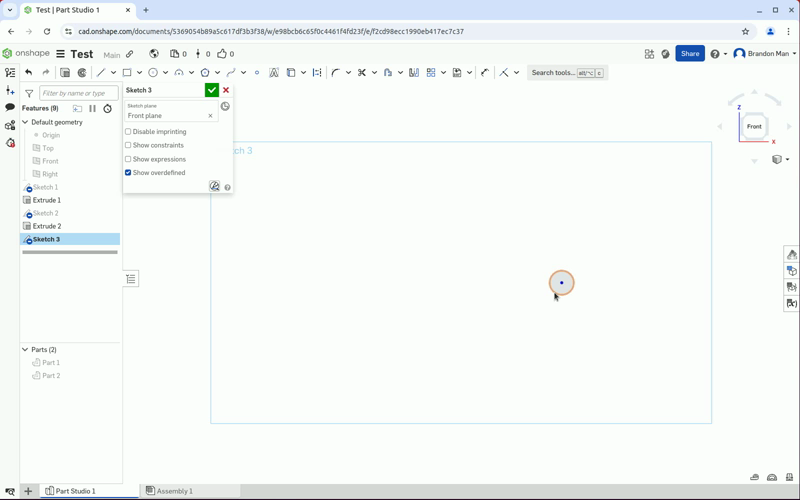
scroll(6)
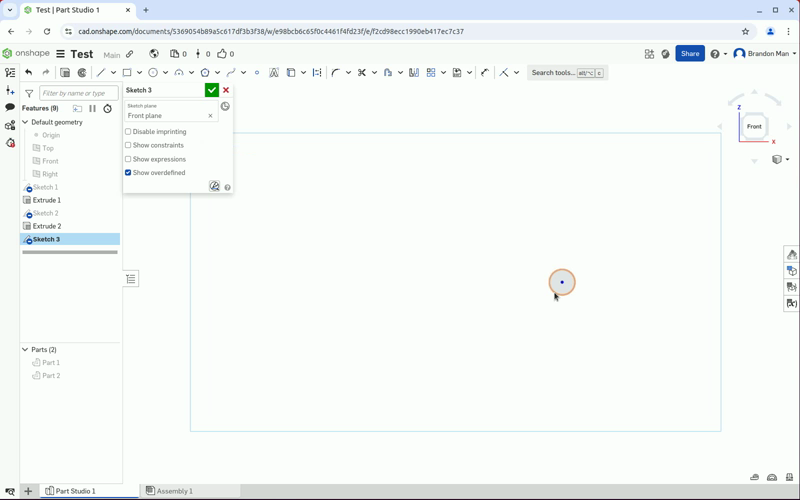
scroll(6)
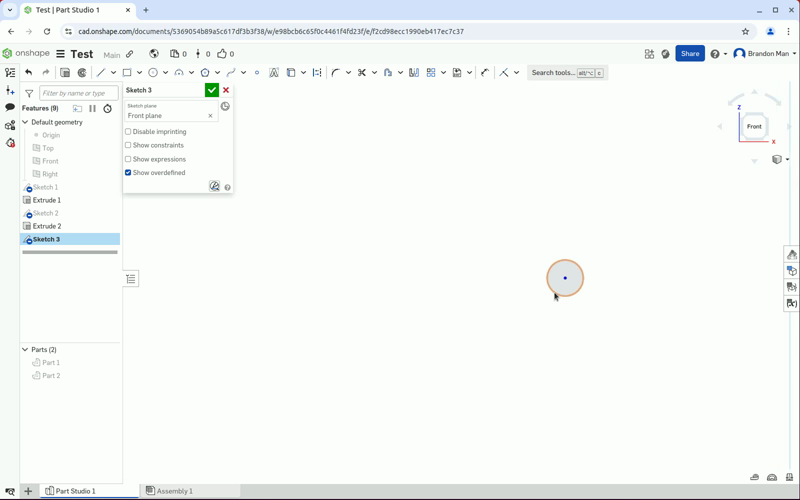
scroll(6)
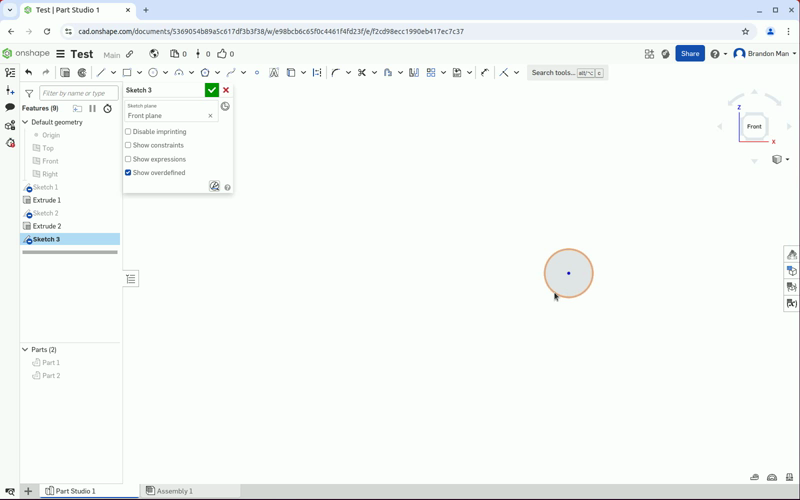
scroll(6)
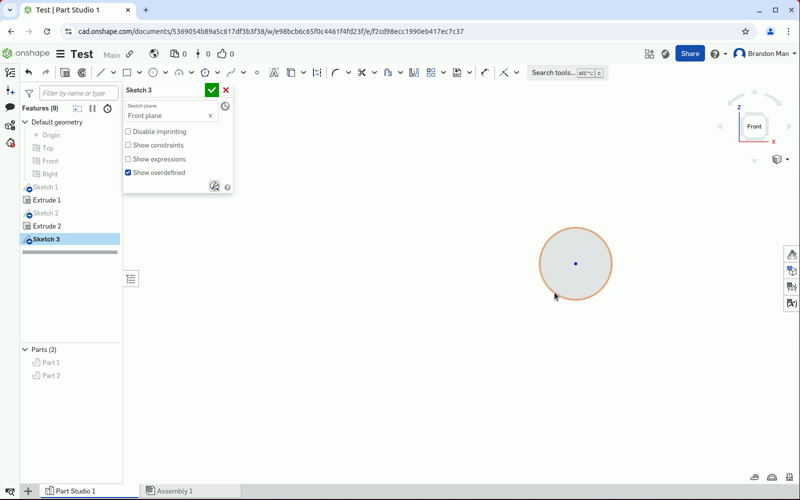
scroll(6)
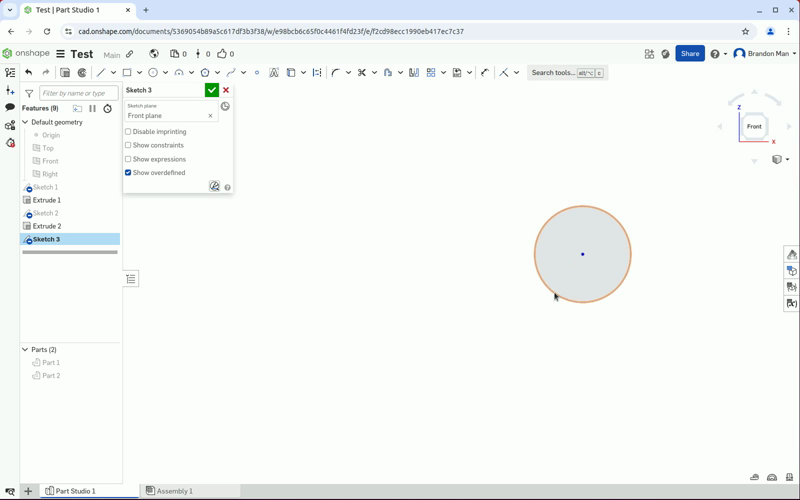
scroll(6)
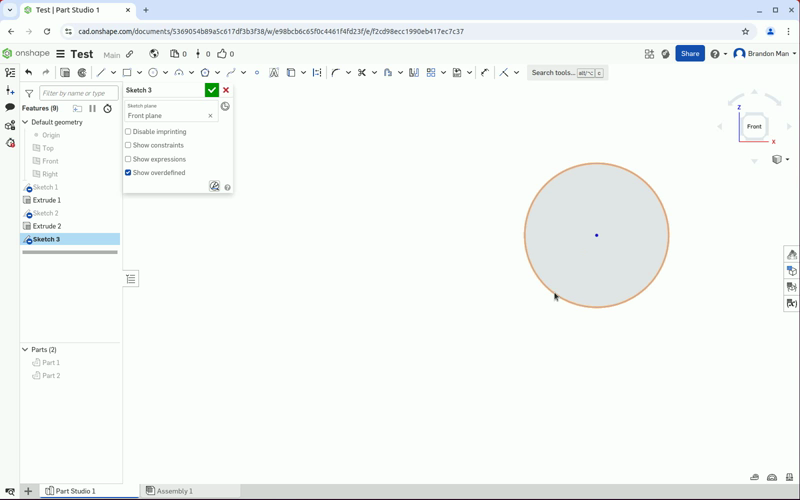
scroll(6)
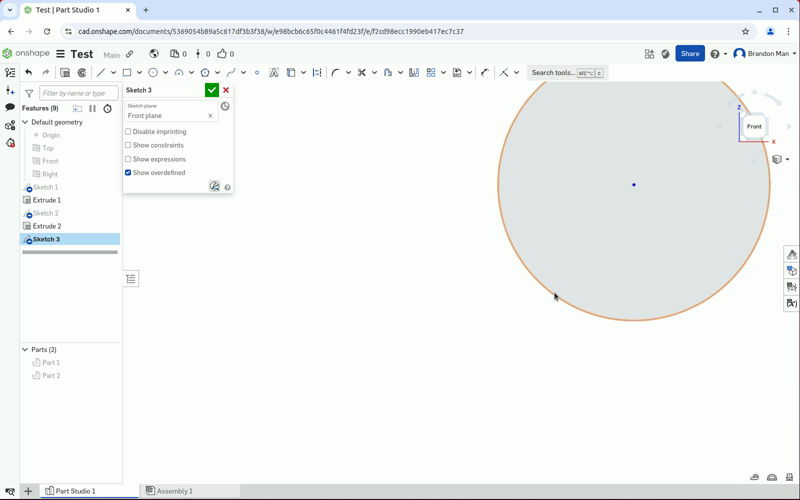
click(554, 292)
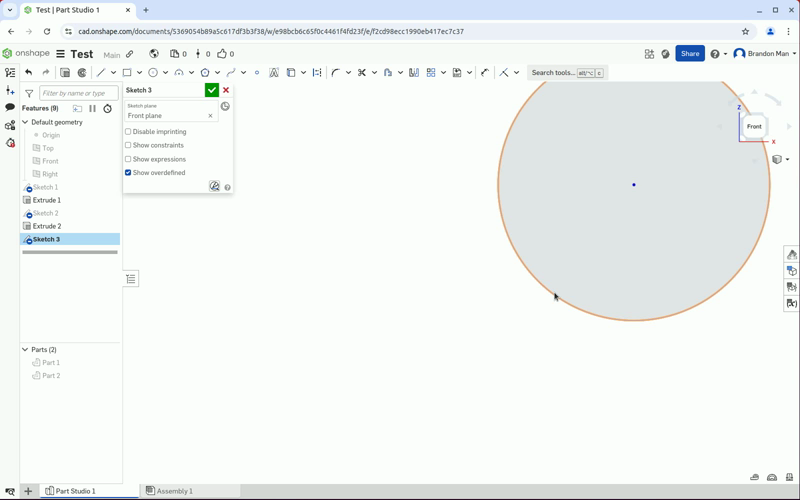
scroll(-6)
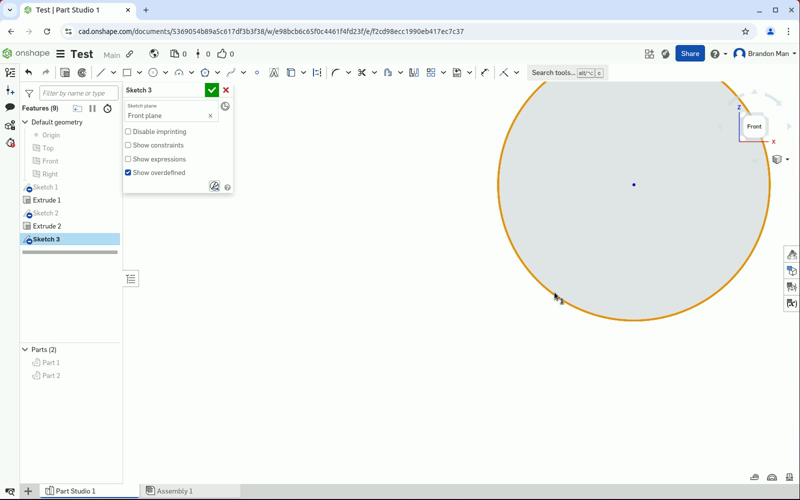
scroll(-6)
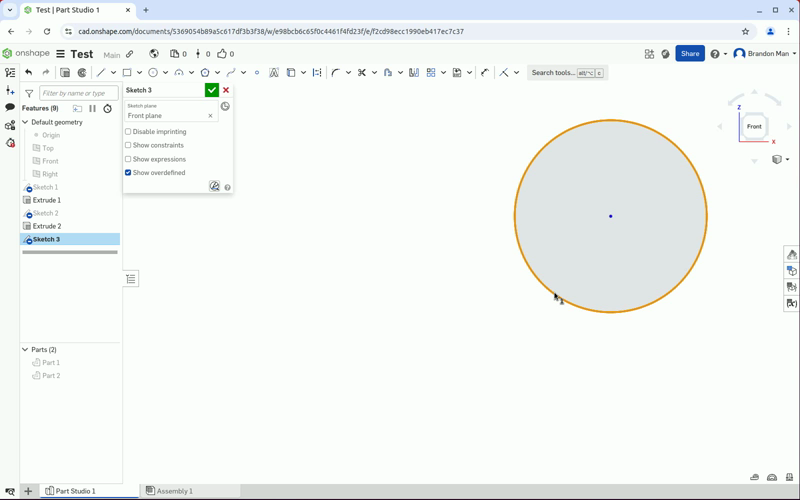
scroll(-6)
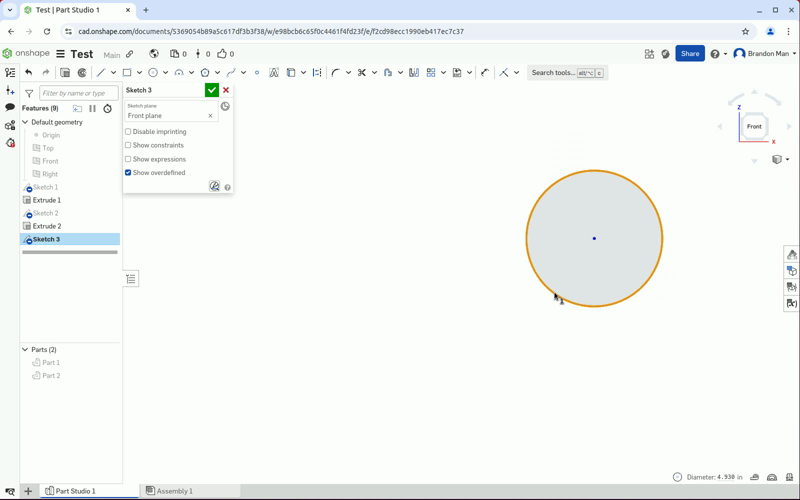
scroll(-6)
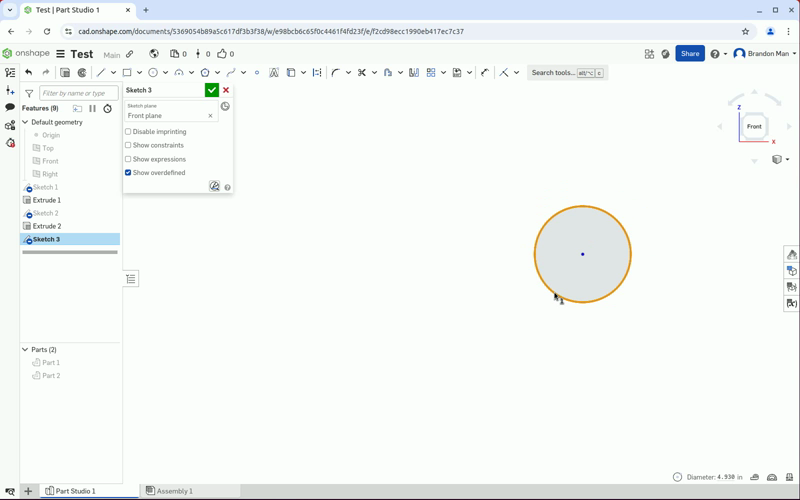
scroll(-6)
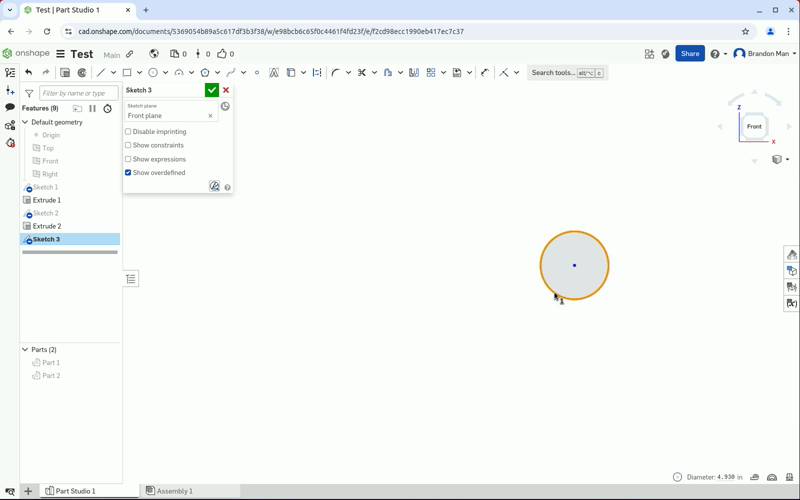
scroll(-6)
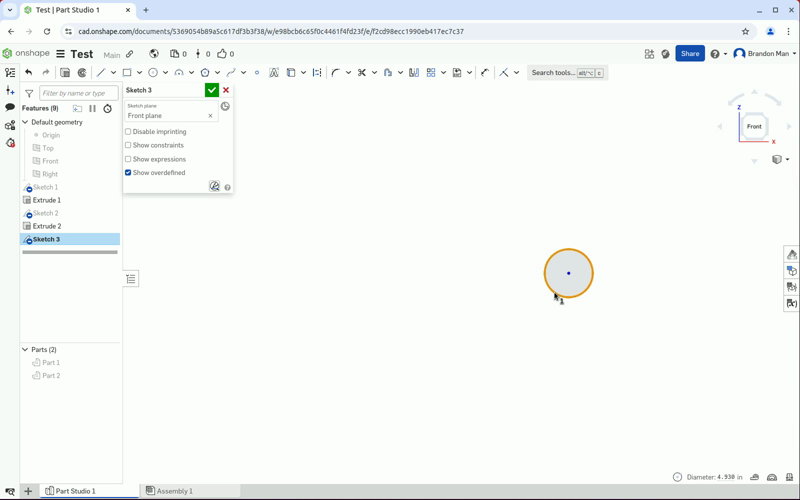
scroll(-6)
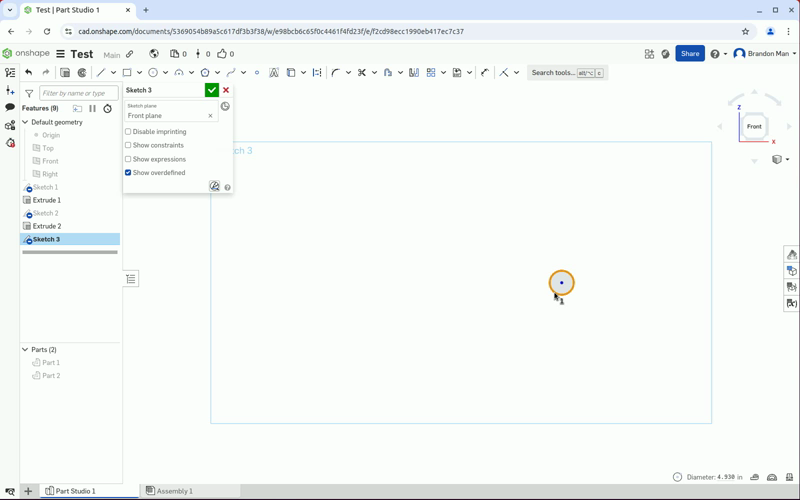
mouse_move(73, 352)
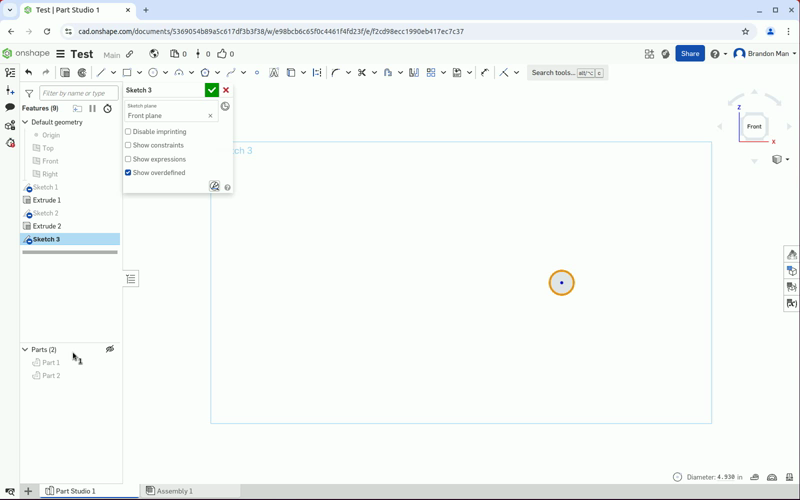
key(shift+y)
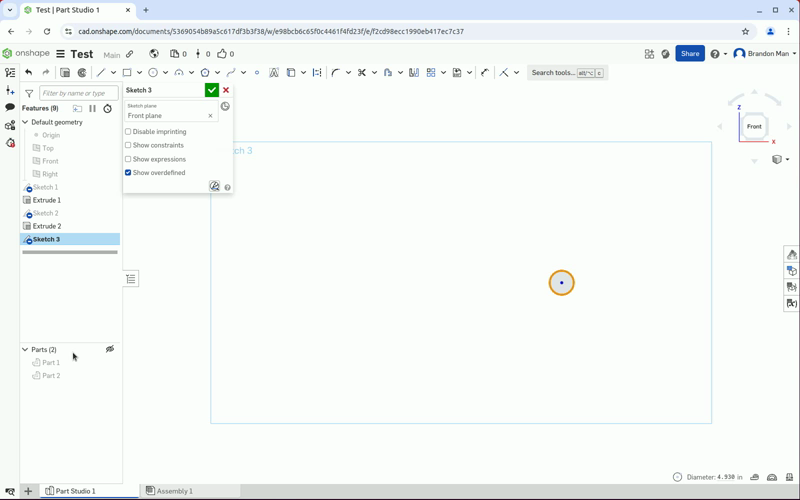
key(shift+e)
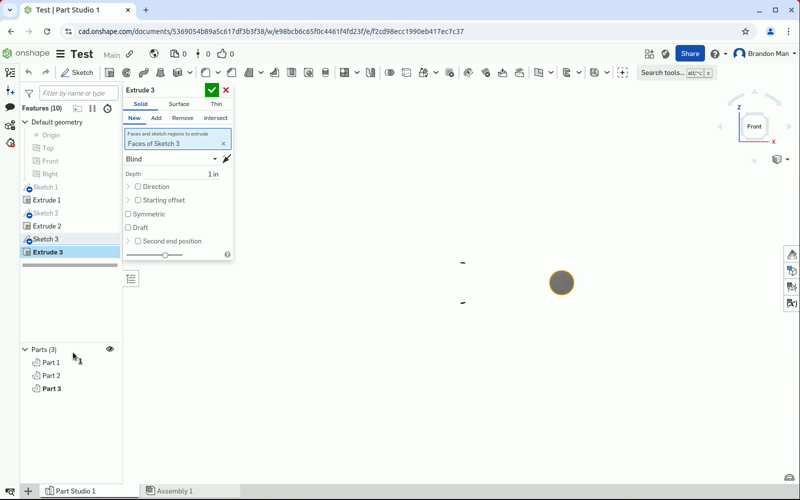
mouse_move(143, 106)
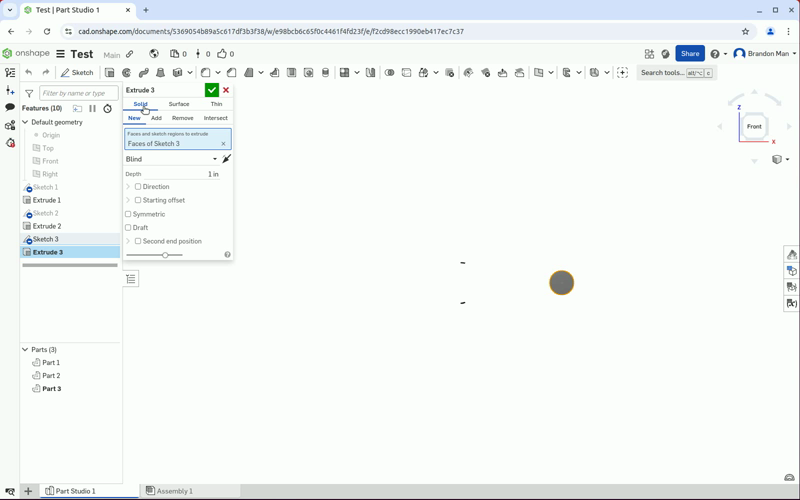
click(143, 106)
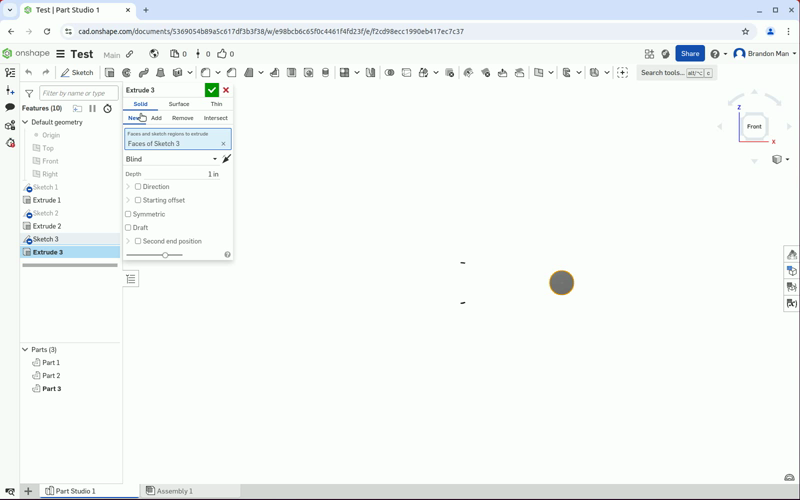
mouse_move(137, 120)
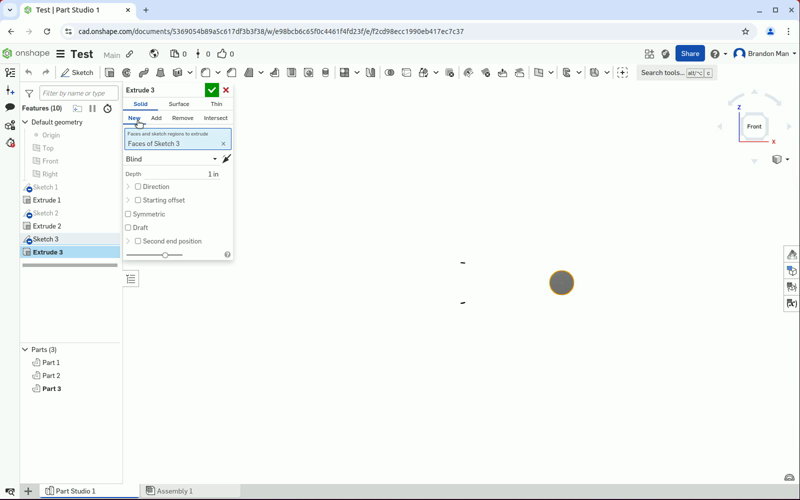
click(137, 120)
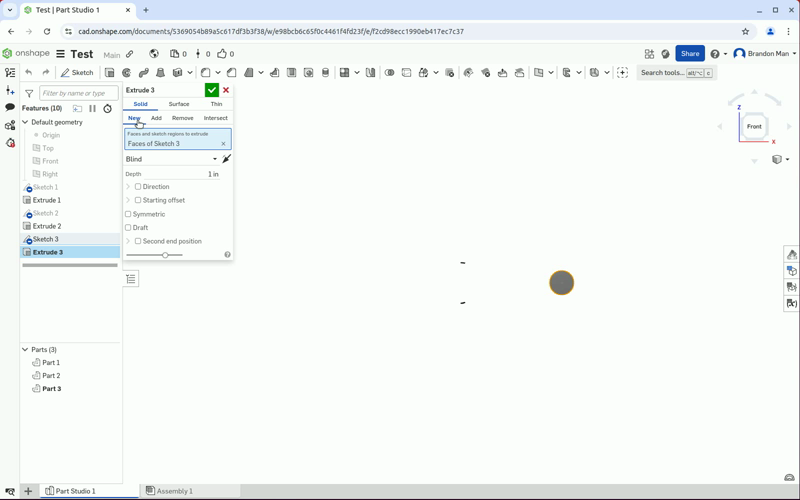
key(tab, 4)
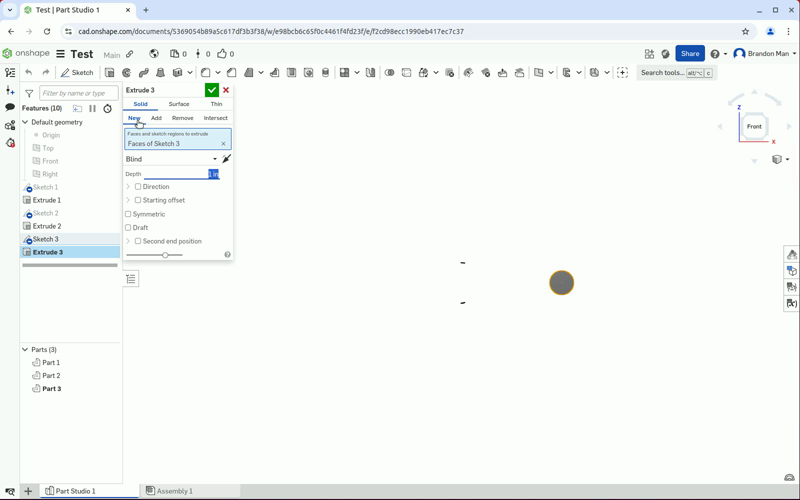
text(7.943)
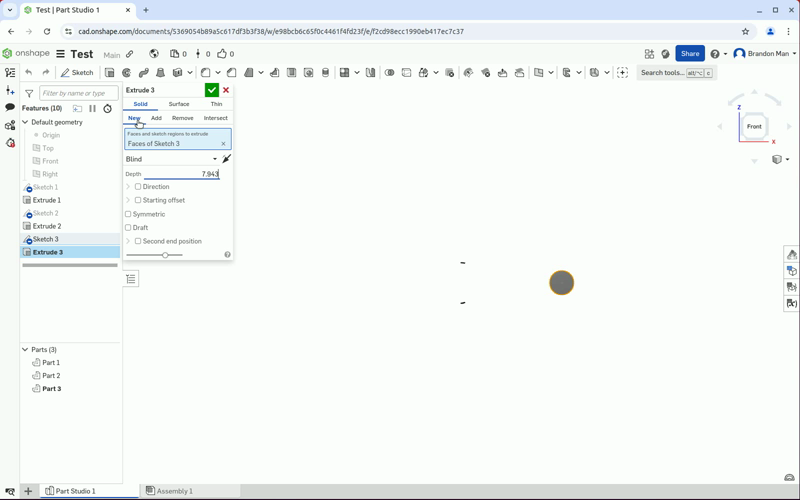
key(enter)
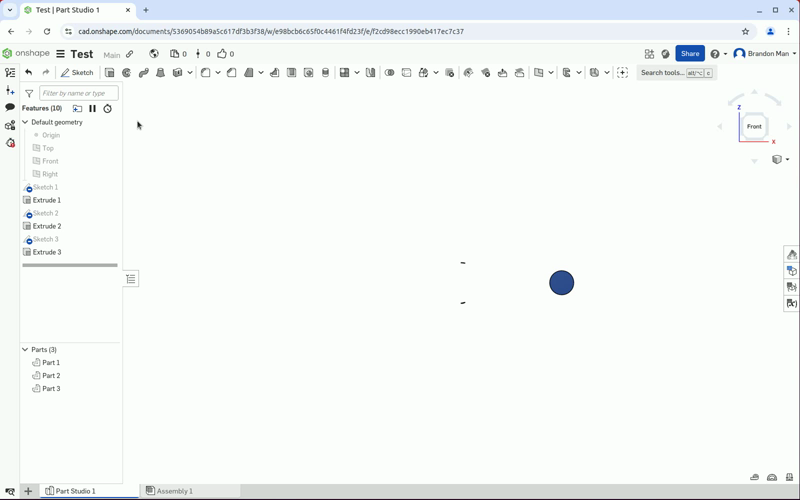
key(shift+h)
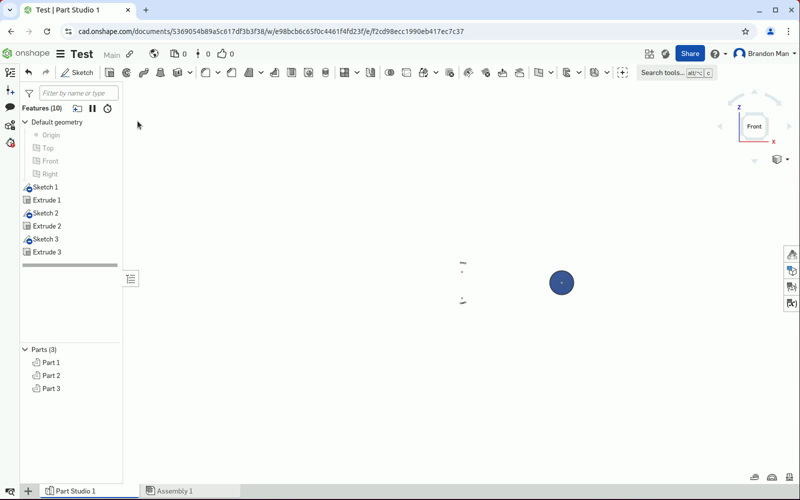
key(shift+h)
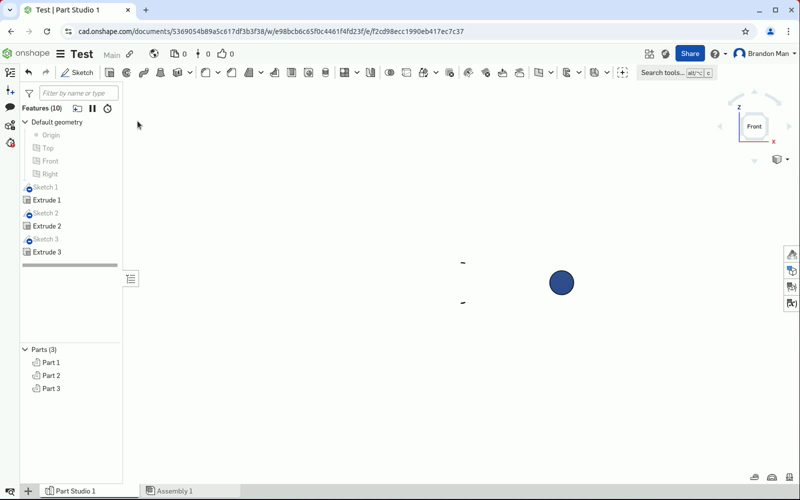
mouse_move(73, 189)
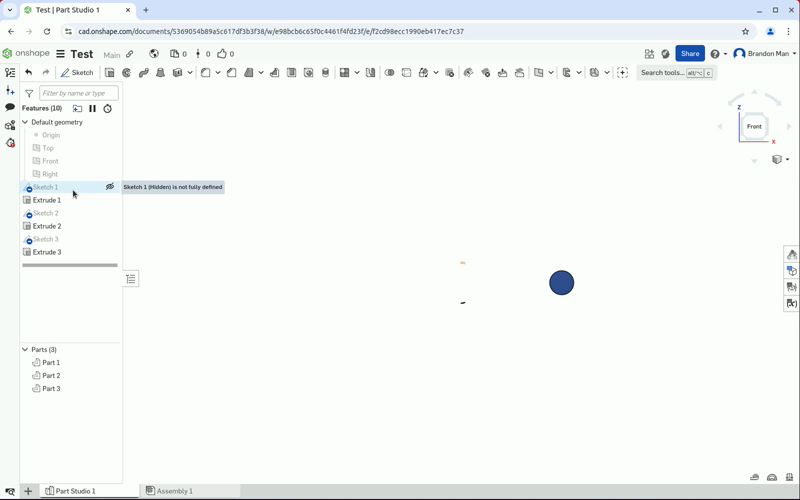
click(73, 189)
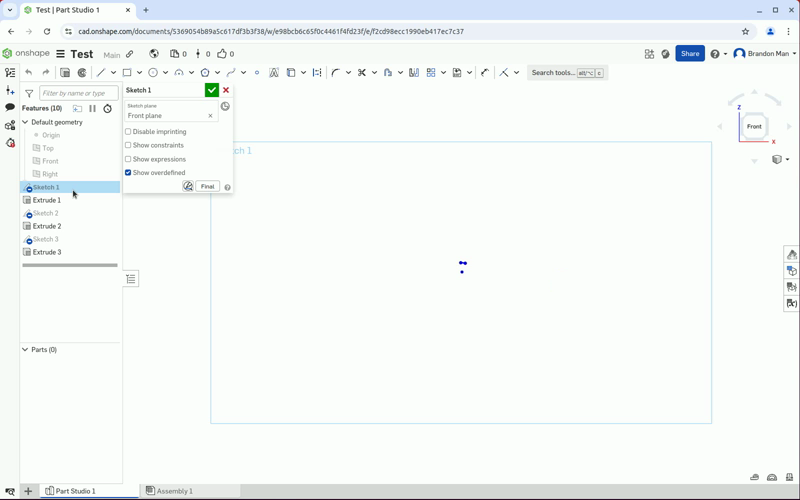
mouse_move(229, 92)
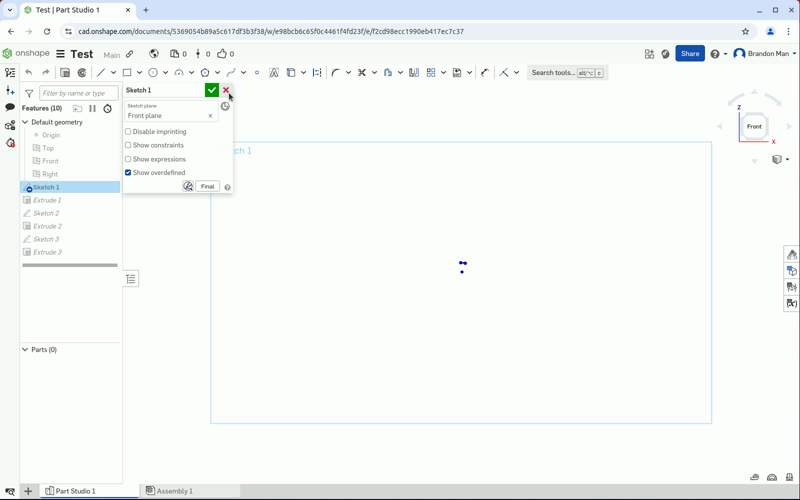
click(229, 92)
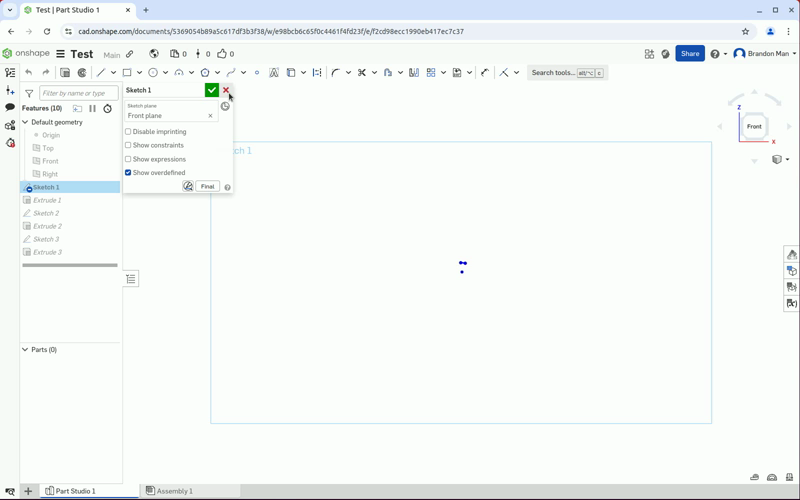
key(shift+s)
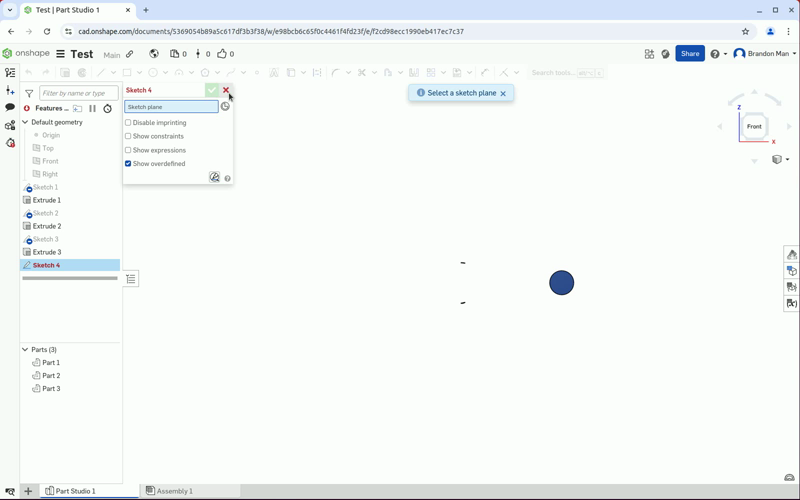
mouse_move(73, 163)
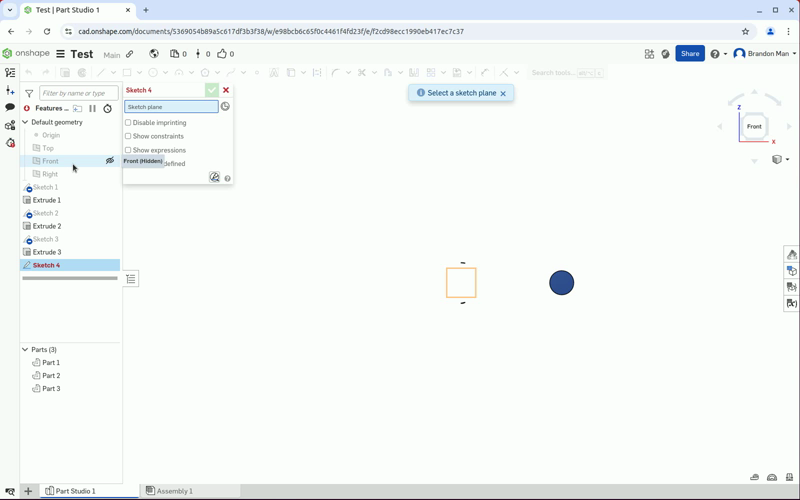
click(73, 163)
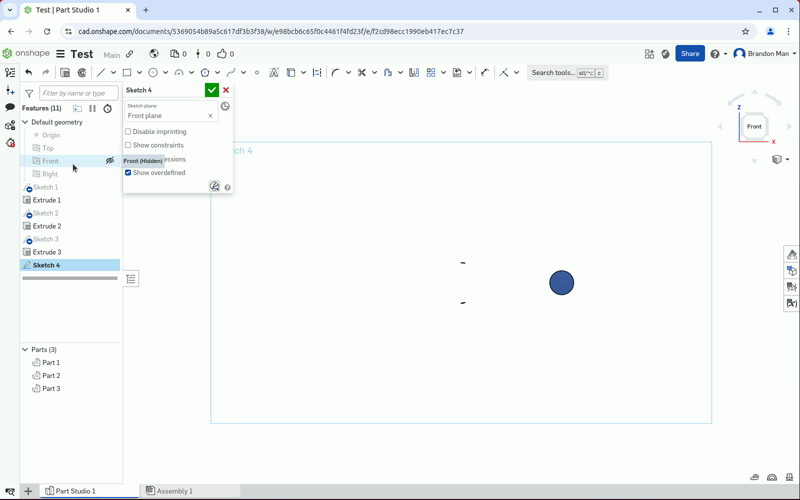
mouse_move(73, 352)
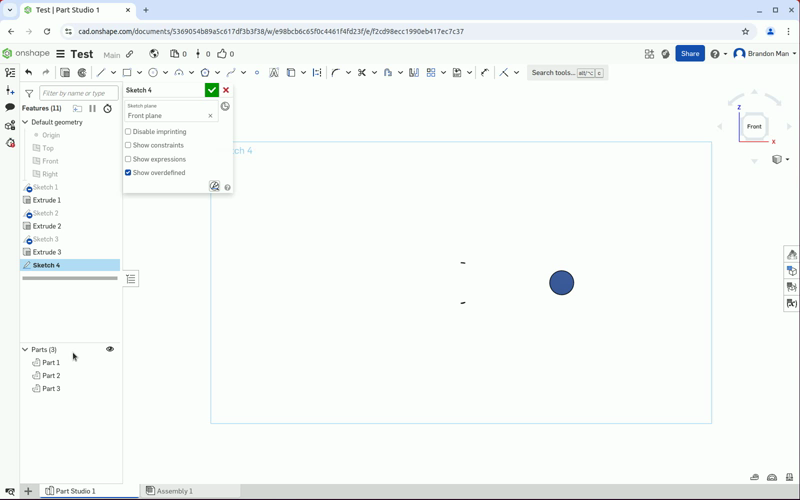
key(y)
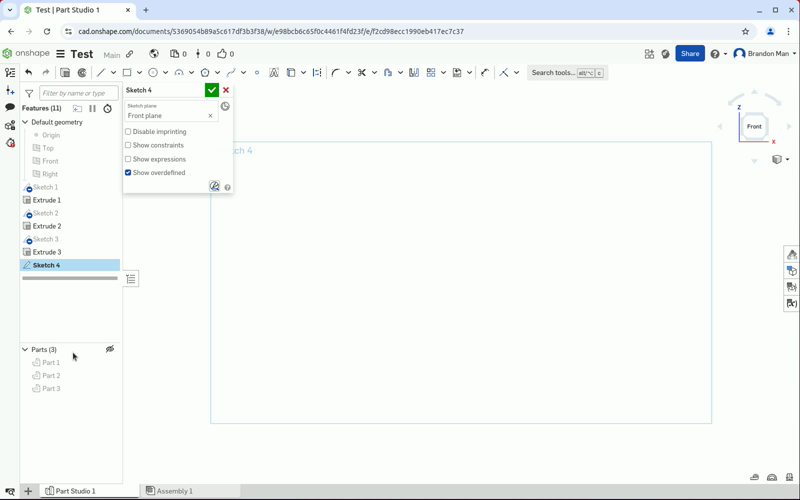
key(l)
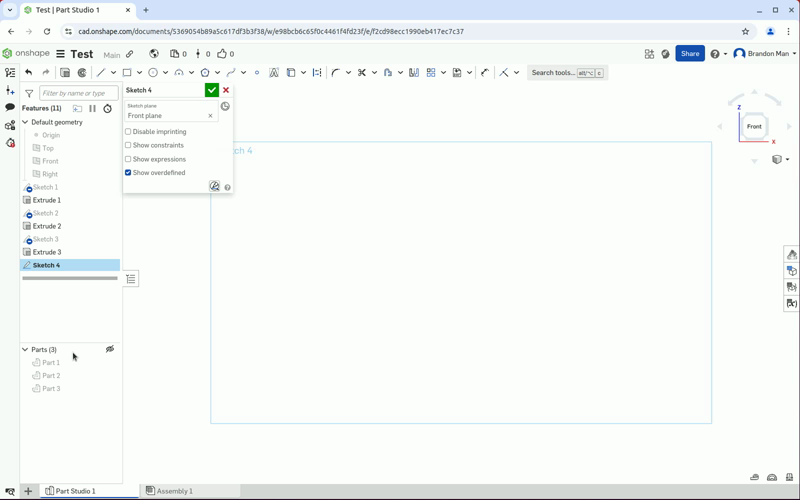
key_down(shift)
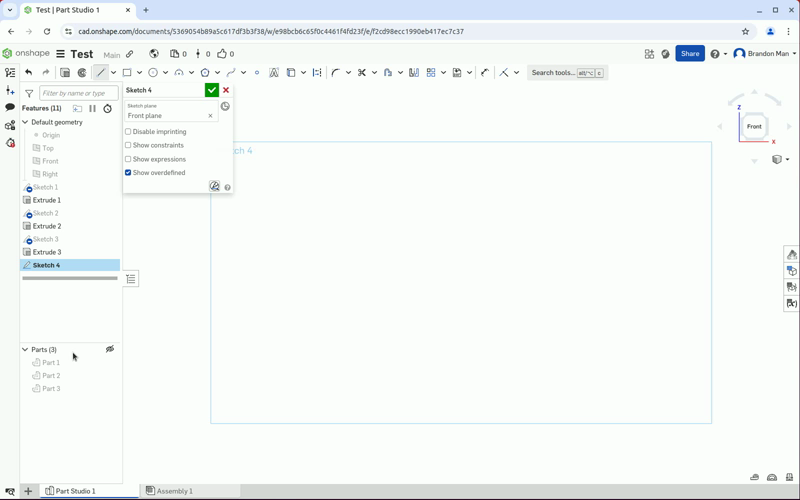
mouse_move(464, 301)
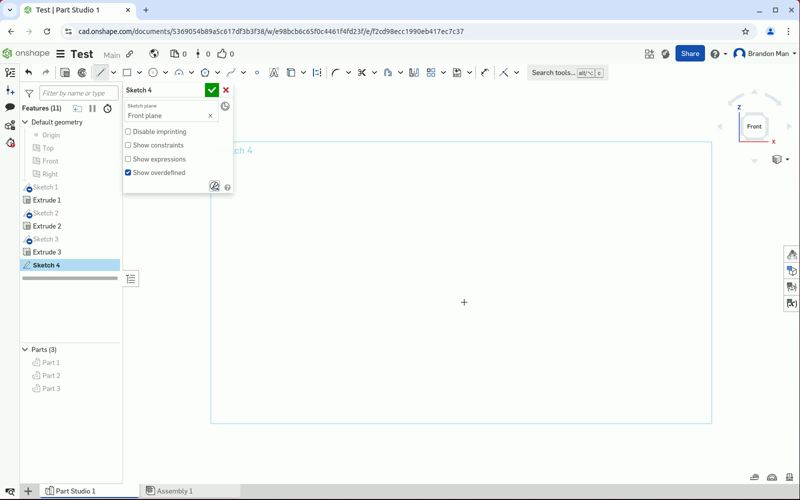
click(464, 301)
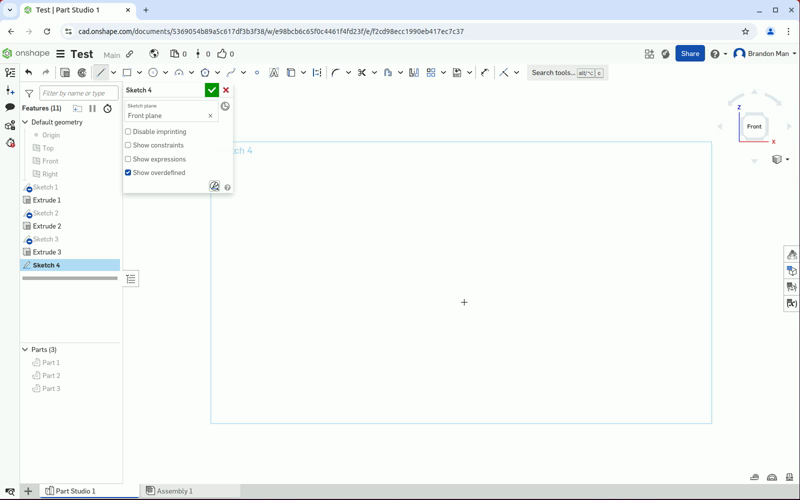
key_up(shift)
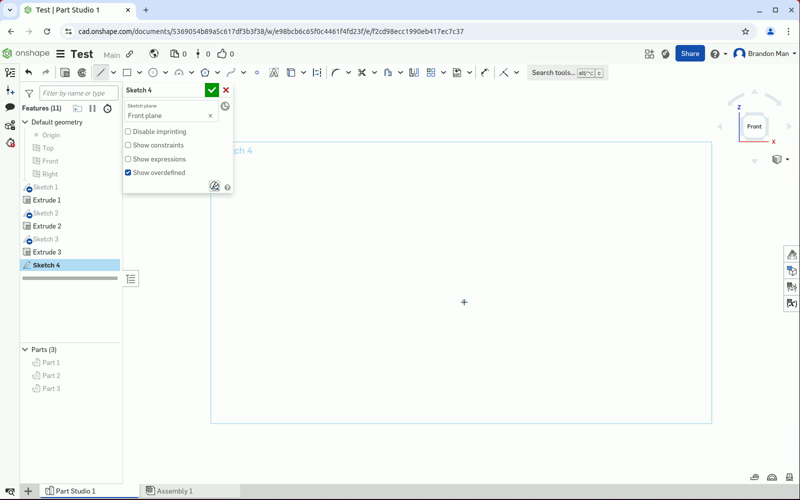
key_down(shift)
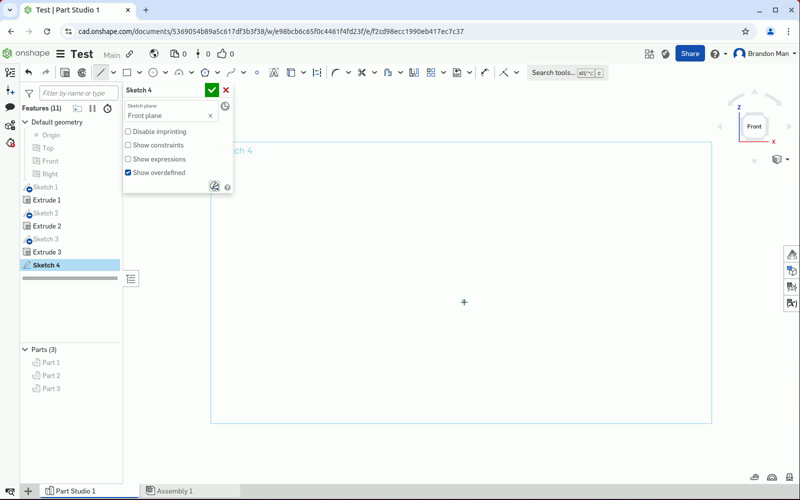
mouse_move(562, 294)
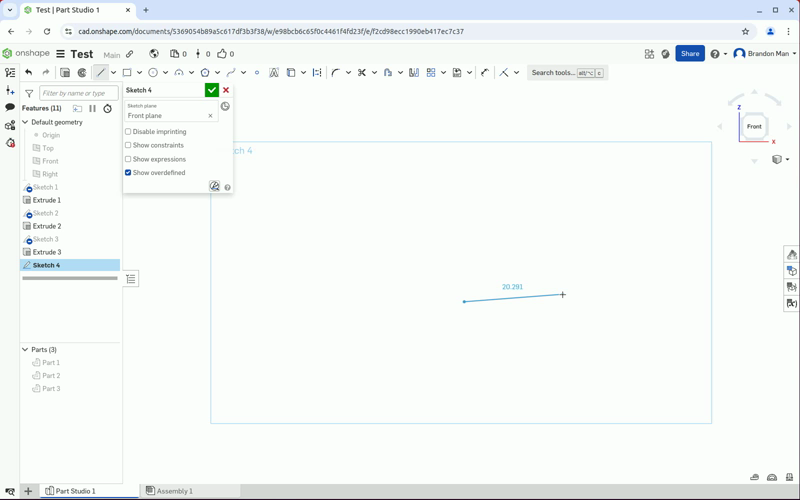
click(562, 294)
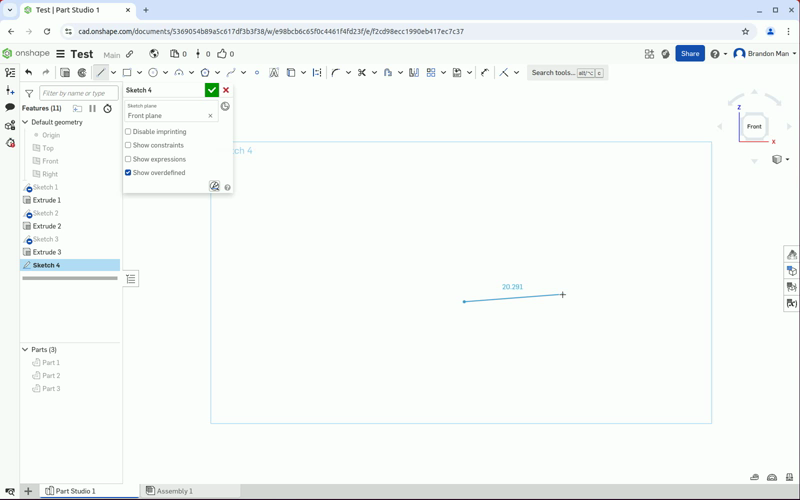
key_up(shift)
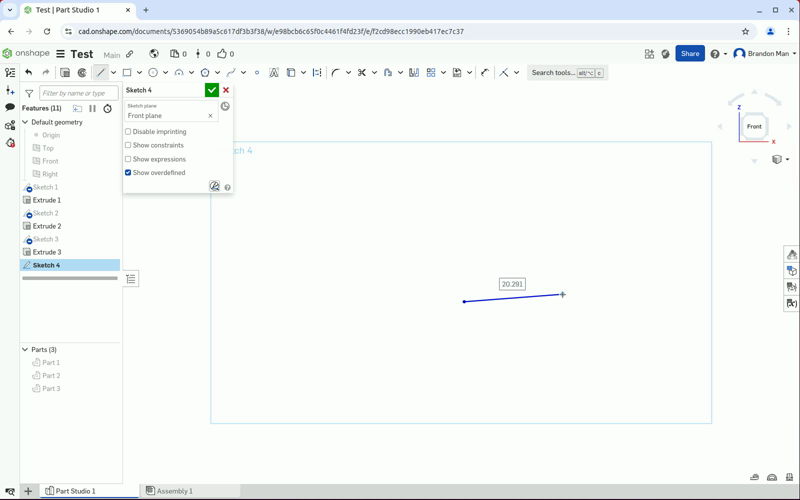
key(esc)
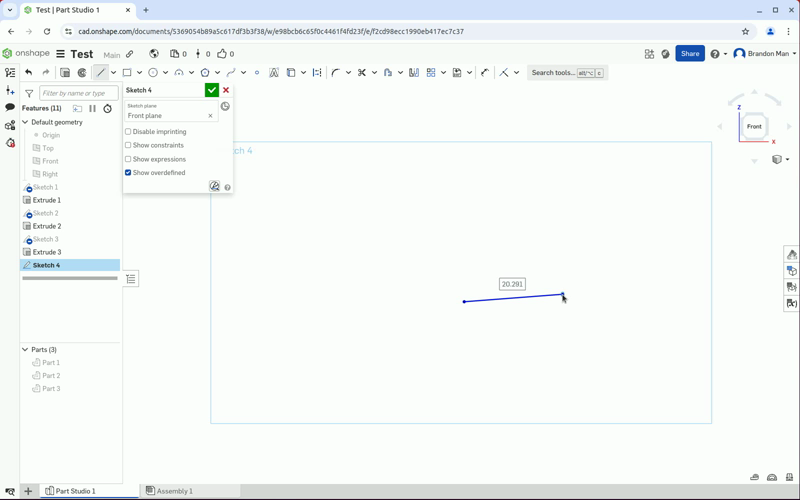
key(a)
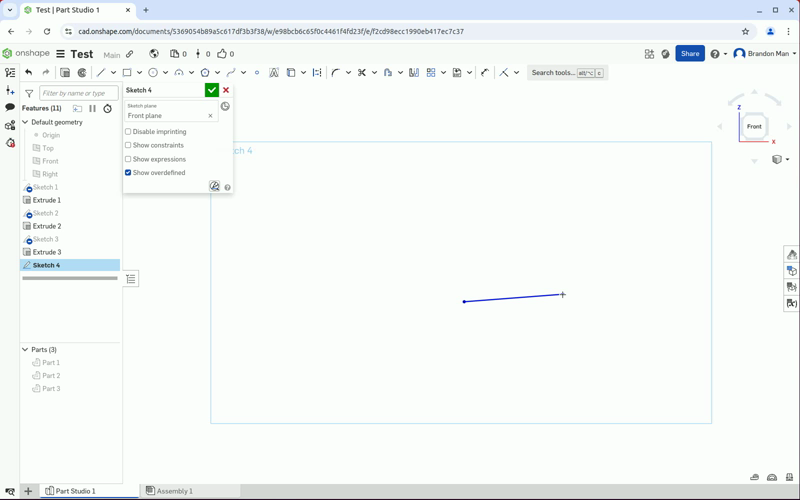
mouse_move(562, 294)
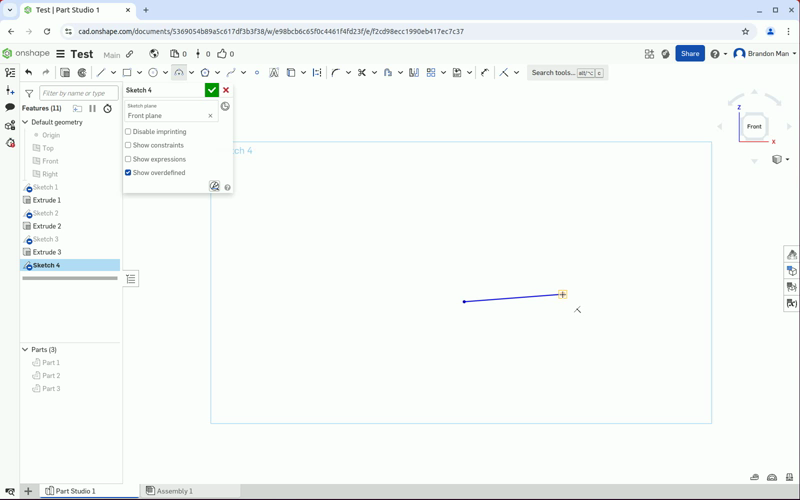
click(562, 294)
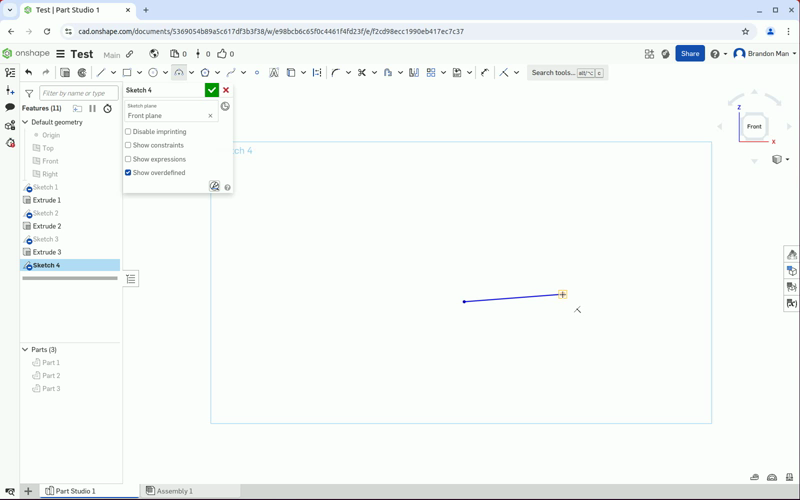
key_down(shift)
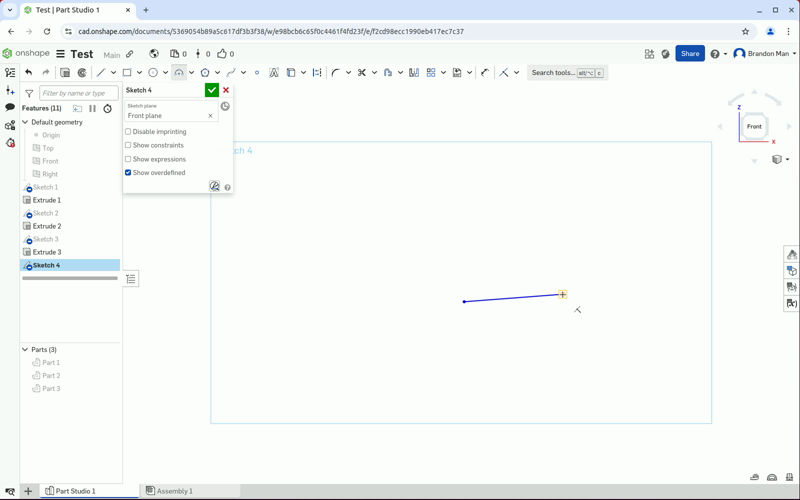
mouse_move(562, 270)
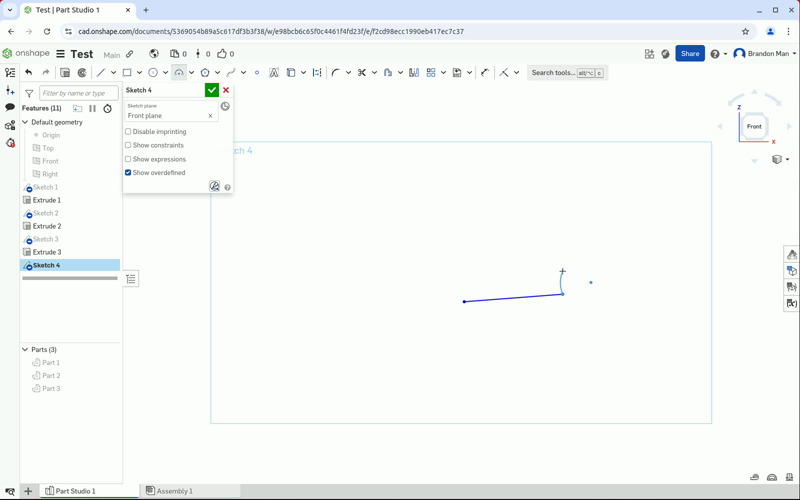
click(562, 270)
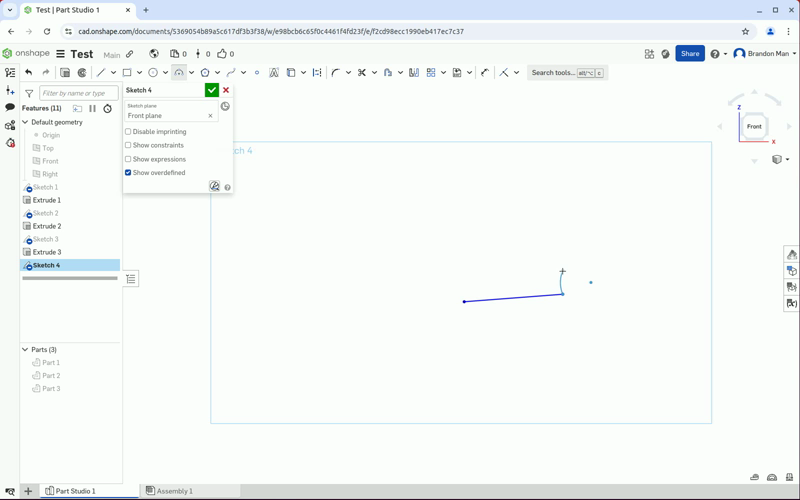
mouse_move(549, 282)
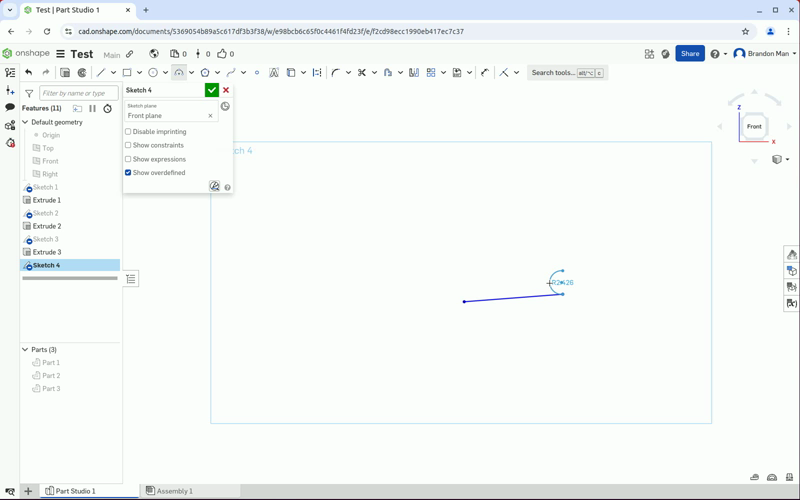
click(549, 282)
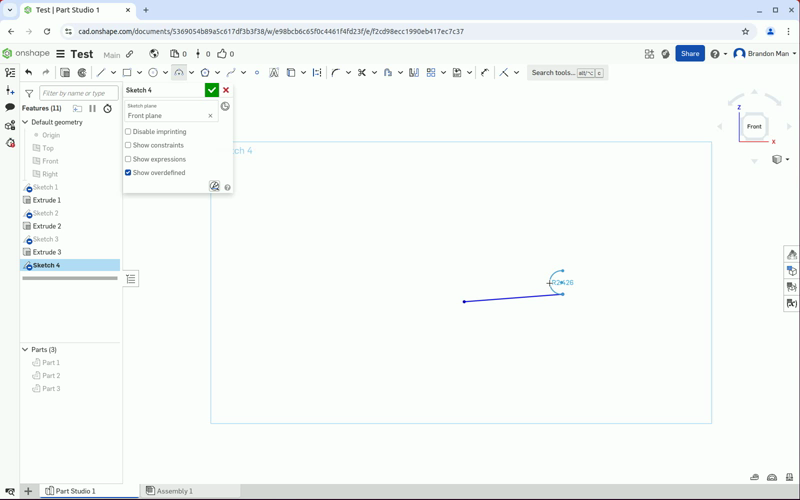
key_up(shift)
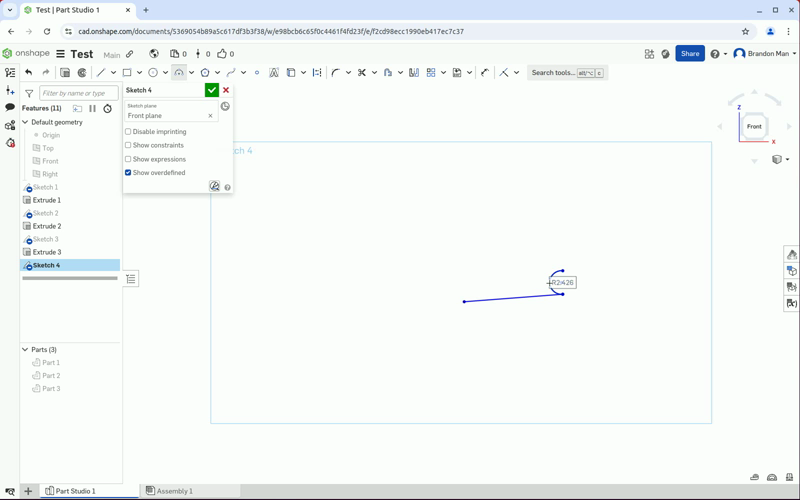
key(esc)
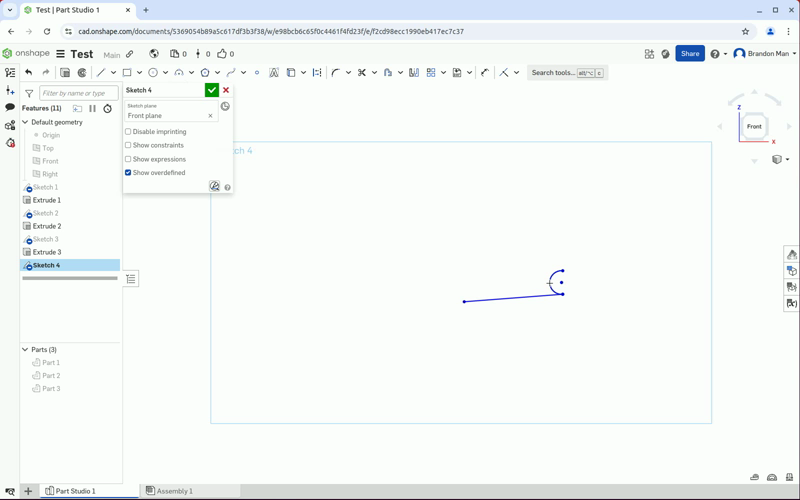
key(l)
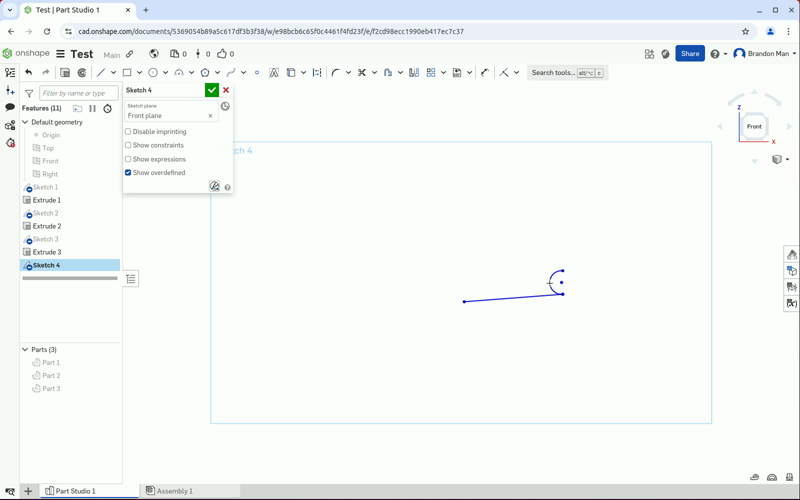
mouse_move(562, 270)
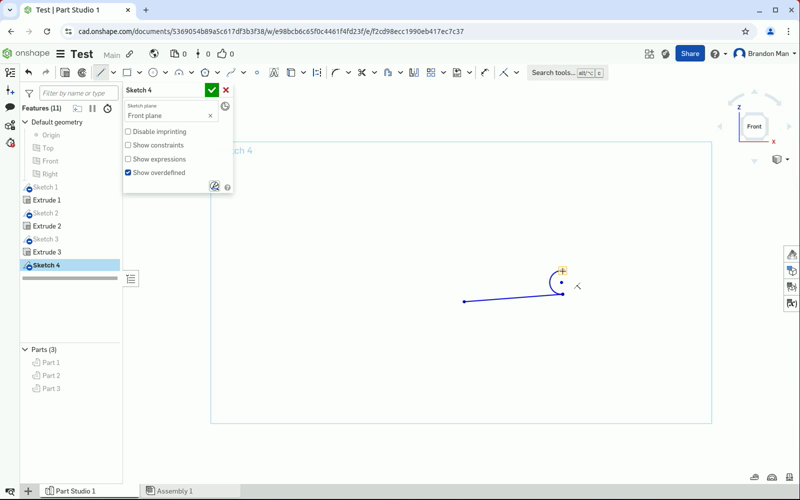
click(562, 270)
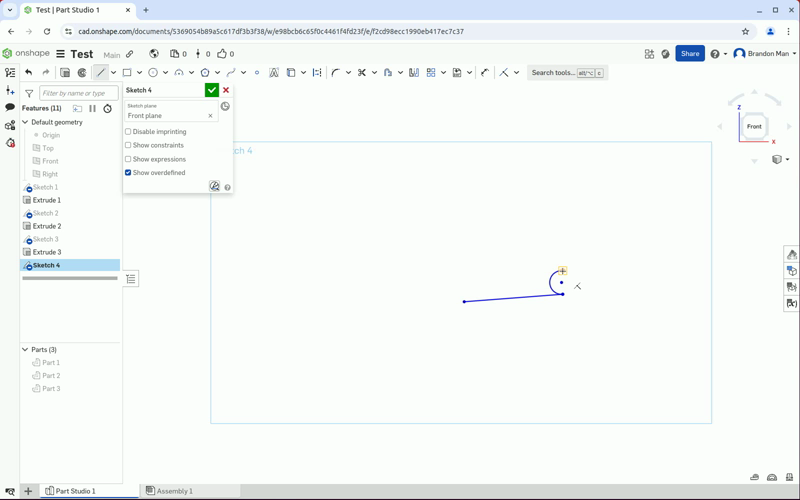
key_down(shift)
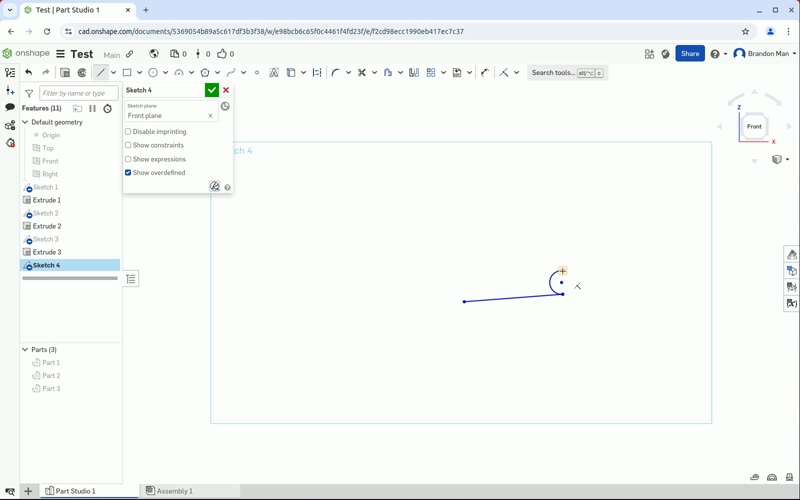
mouse_move(464, 263)
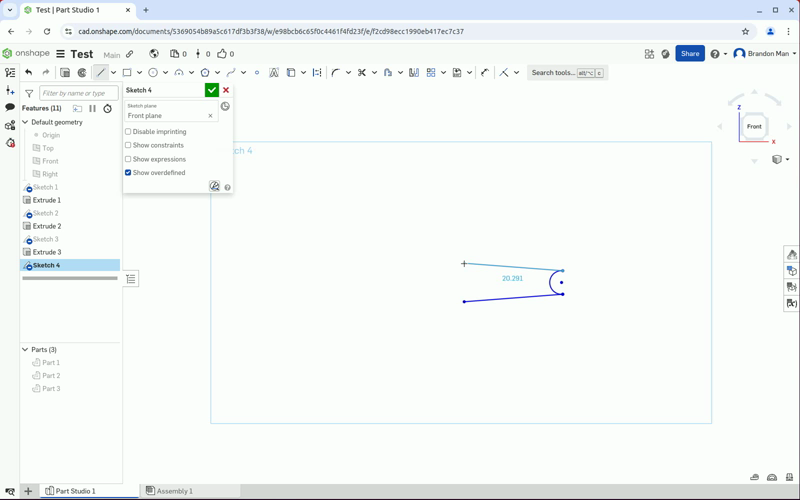
click(464, 263)
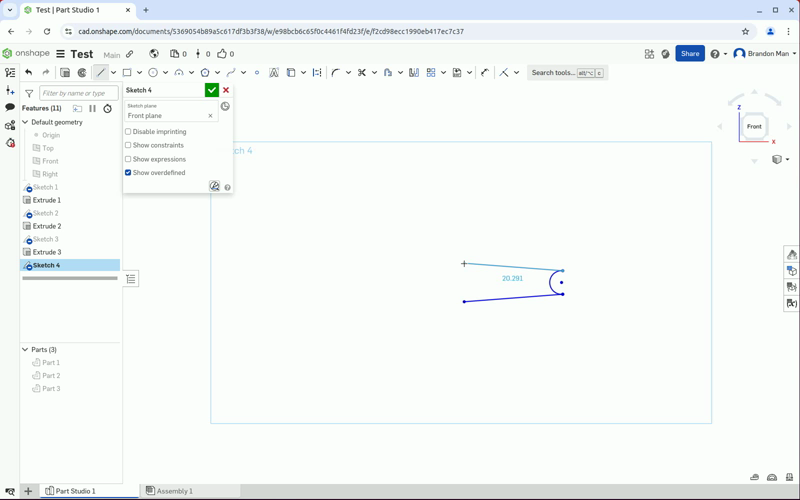
key_up(shift)
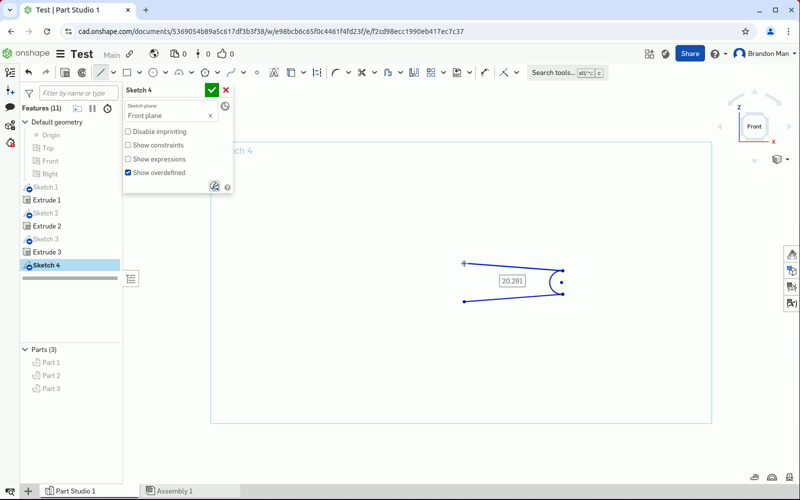
key(esc)
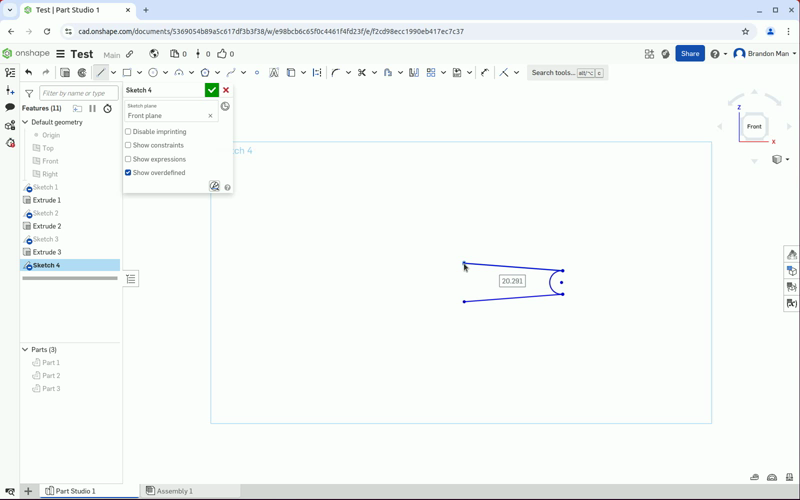
key(a)
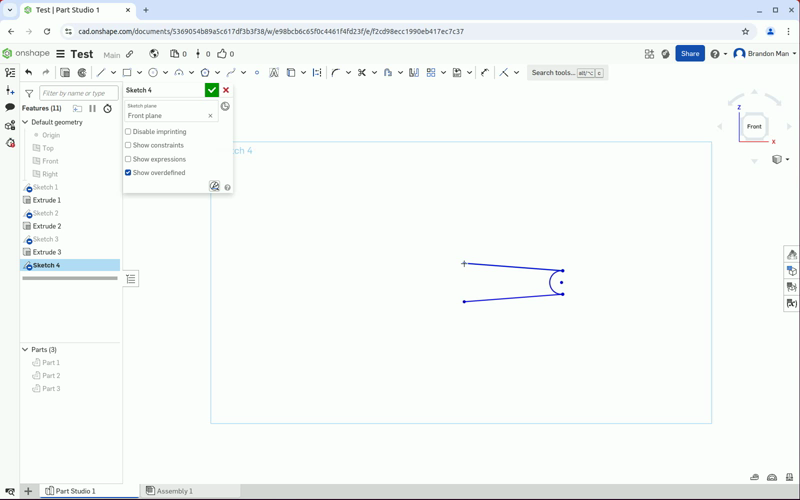
mouse_move(464, 263)
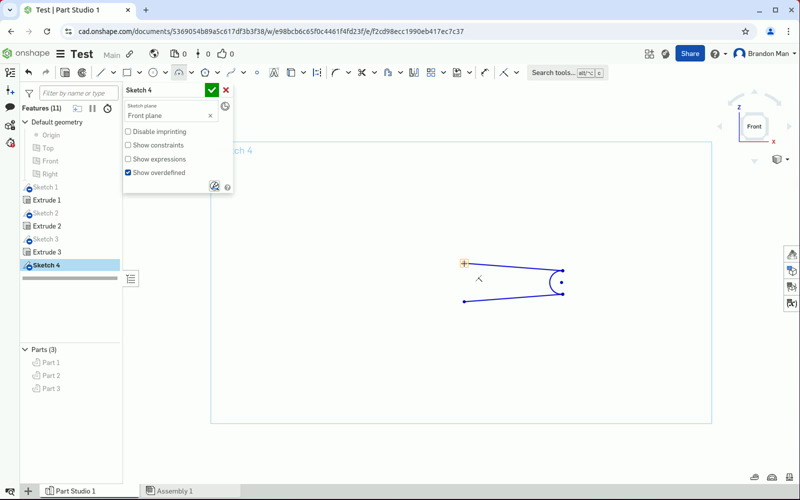
click(464, 263)
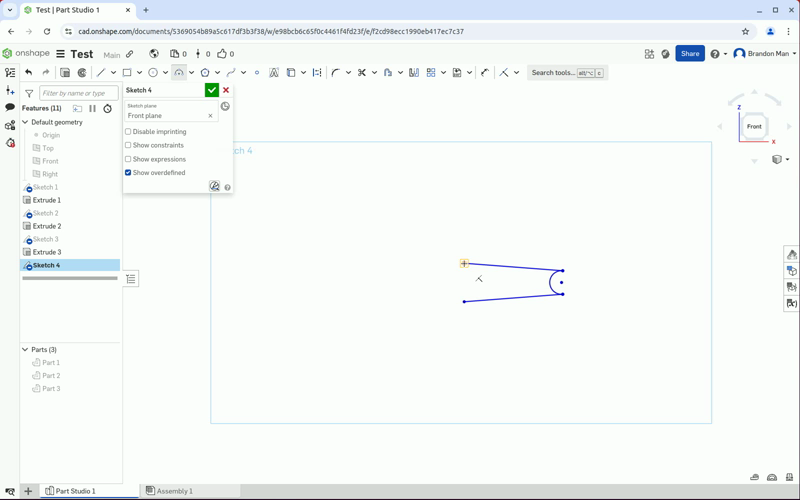
mouse_move(464, 301)
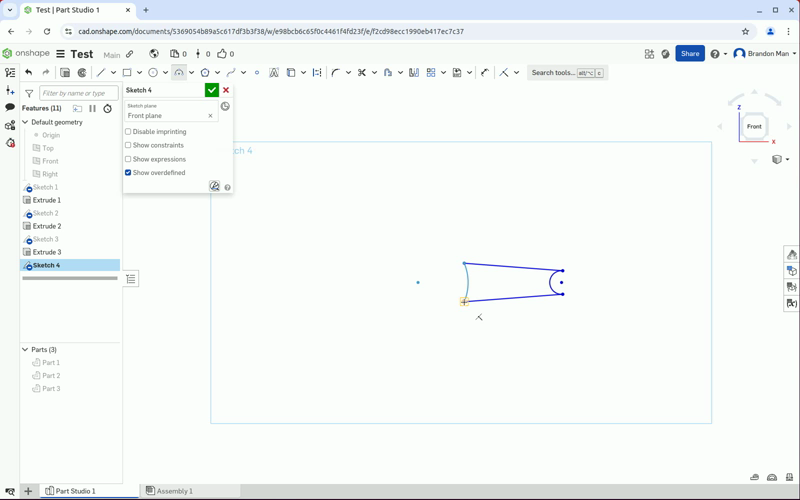
click(464, 301)
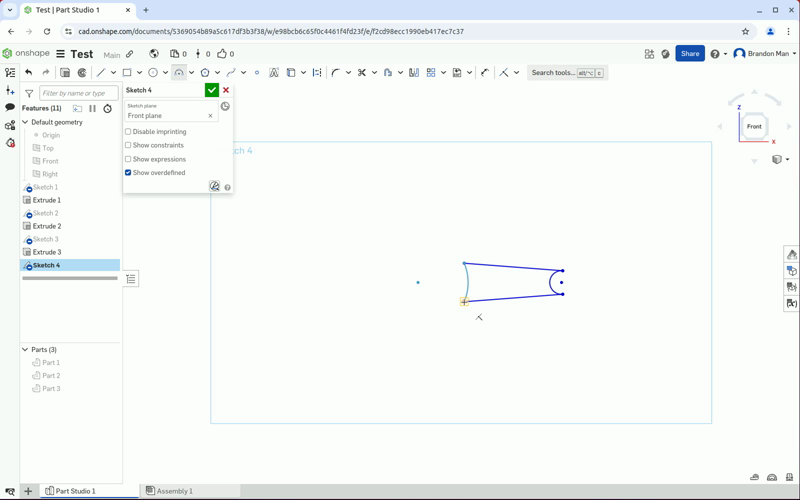
key_down(shift)
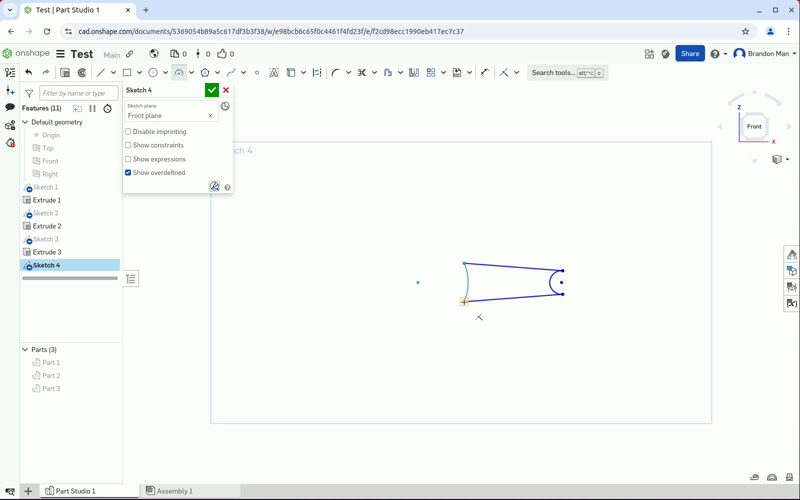
mouse_move(480, 282)
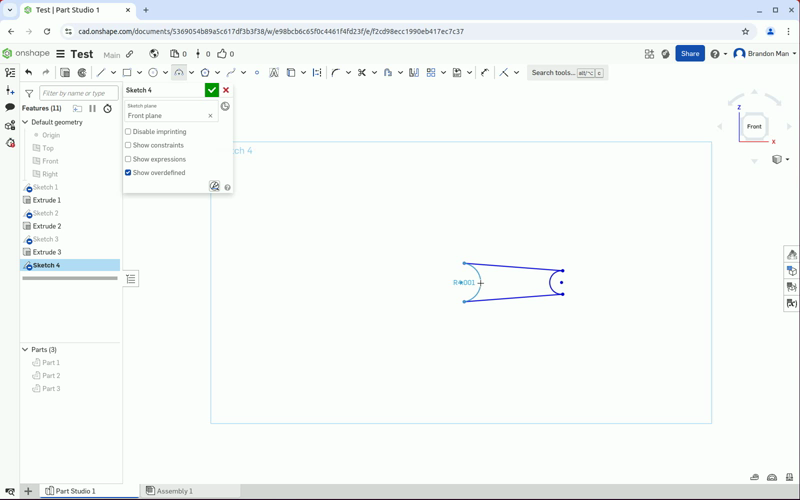
click(480, 282)
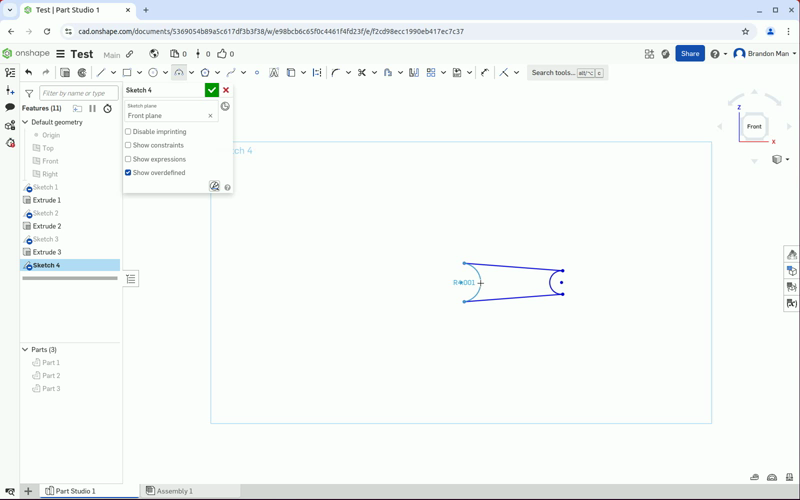
key_up(shift)
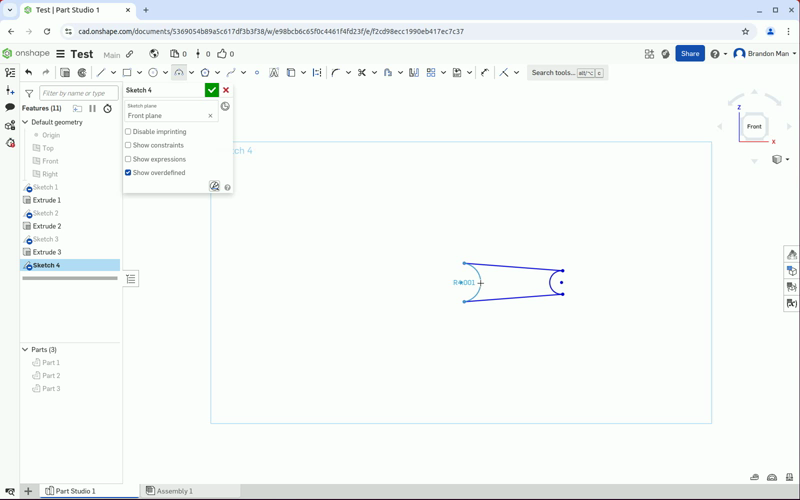
key(esc)
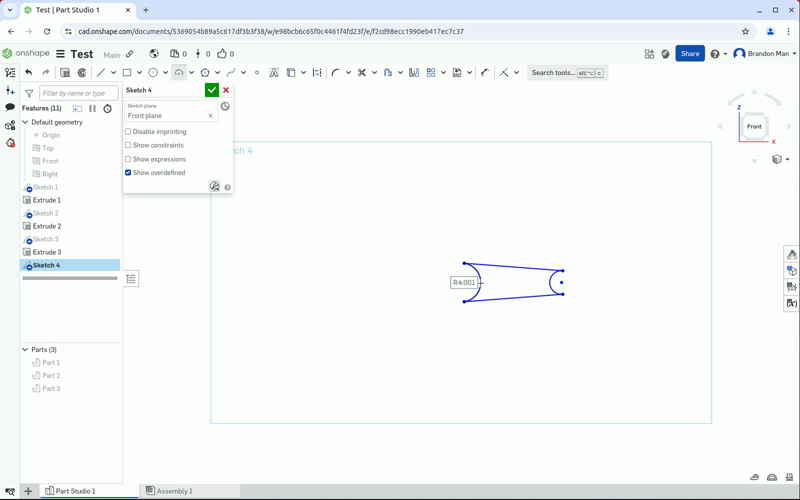
mouse_move(508, 296)
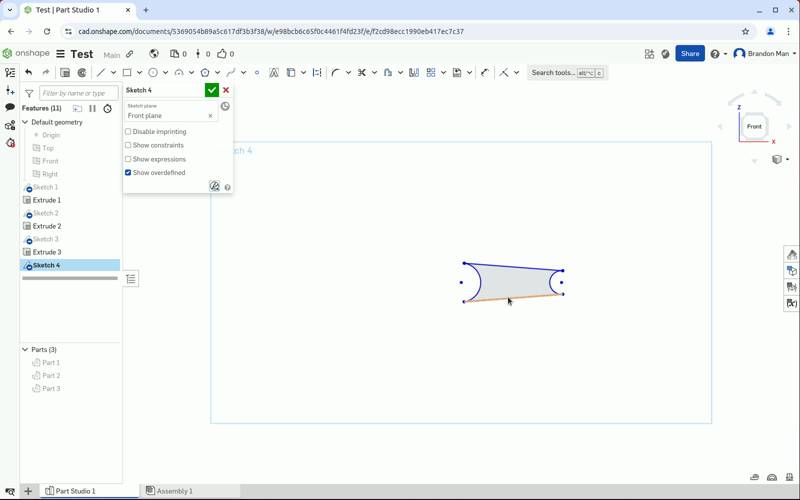
click(508, 296)
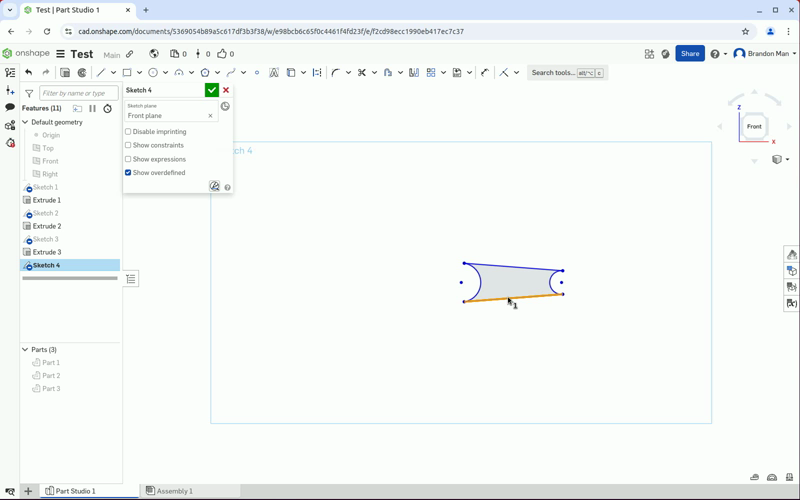
mouse_move(73, 352)
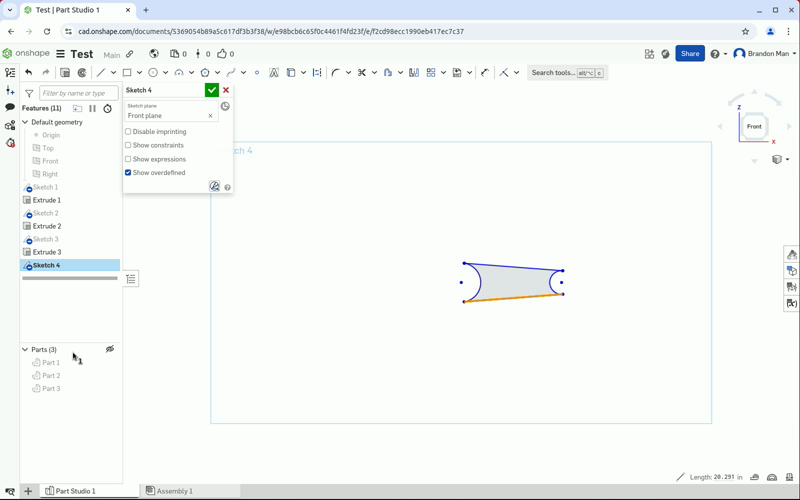
key(shift+y)
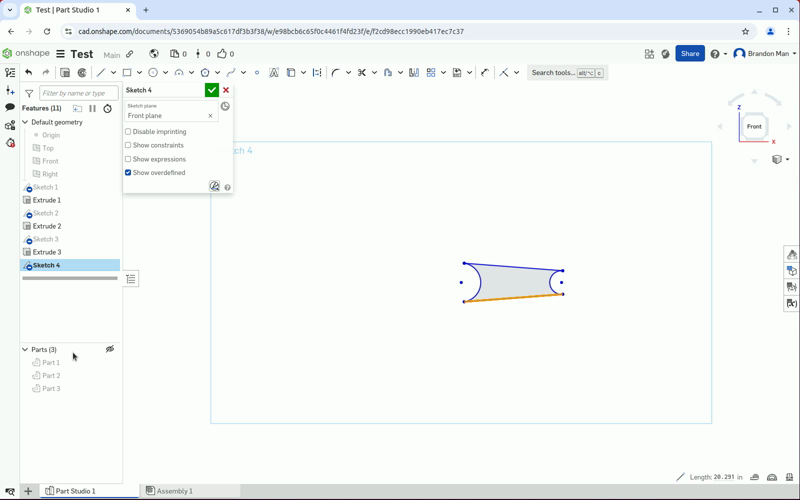
key(shift+e)
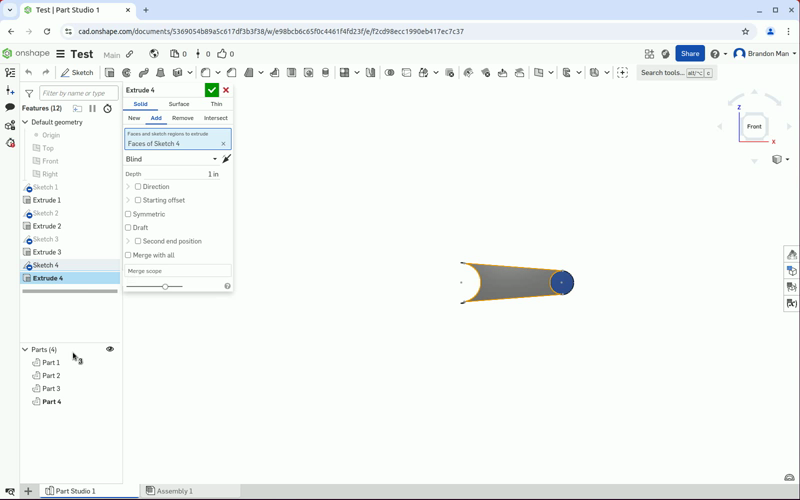
mouse_move(143, 106)
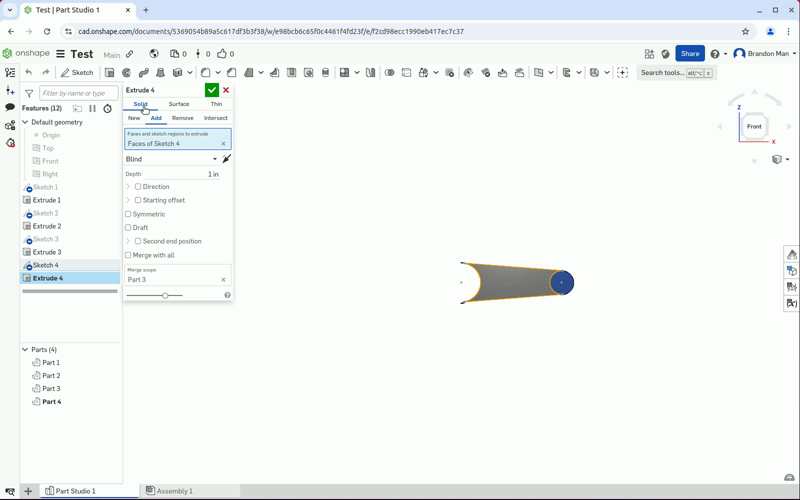
click(143, 106)
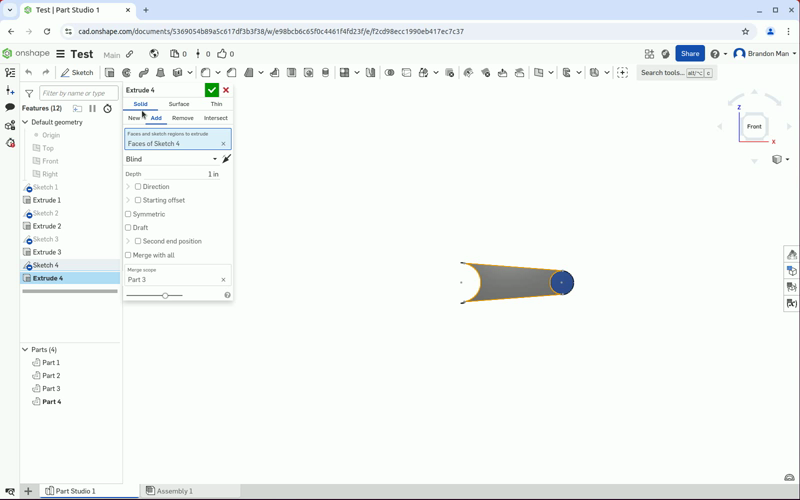
mouse_move(137, 120)
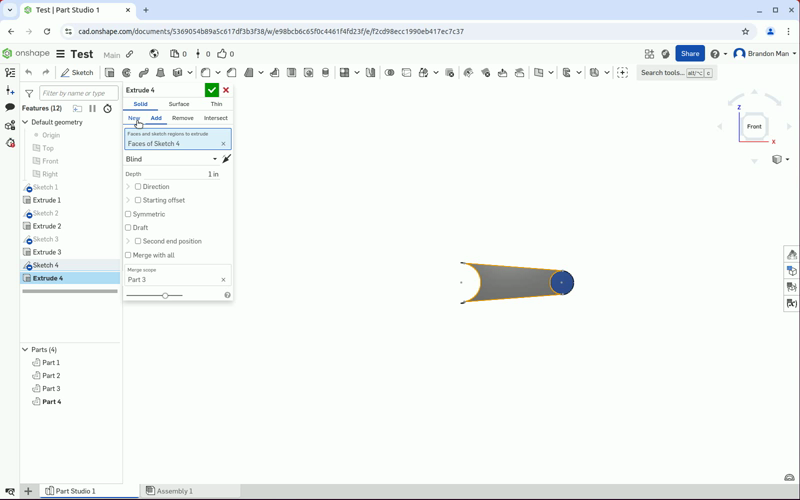
click(137, 120)
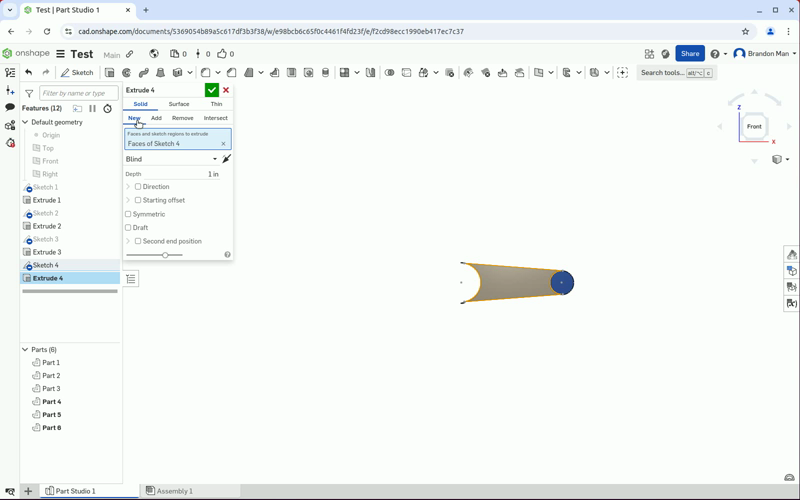
key(tab, 4)
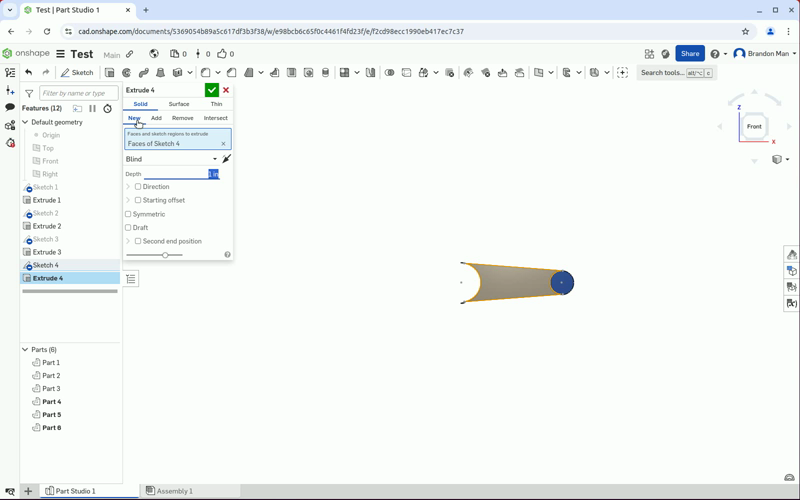
text(7.943)
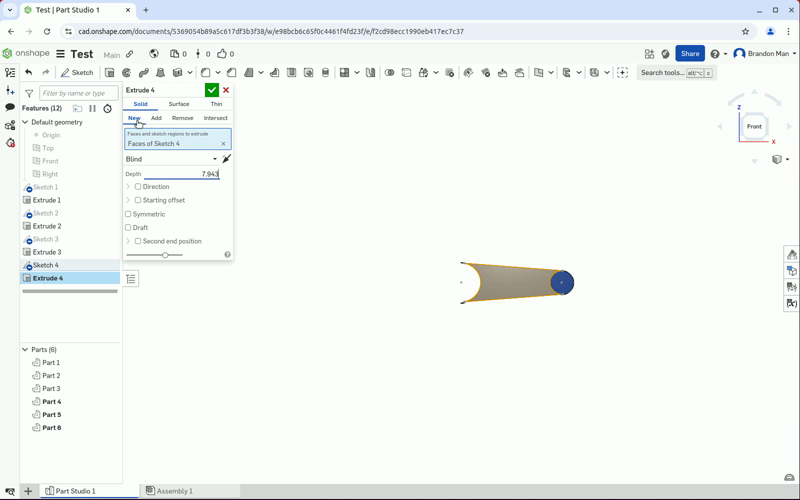
key(enter)
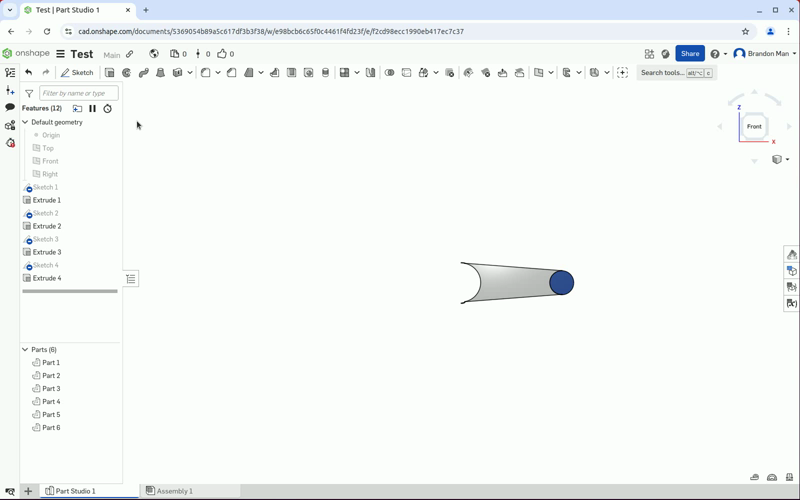
key(shift+h)
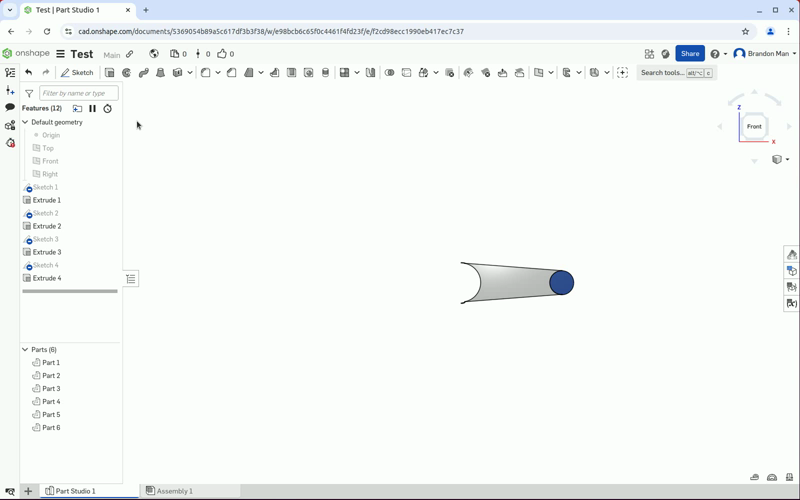
key(shift+h)
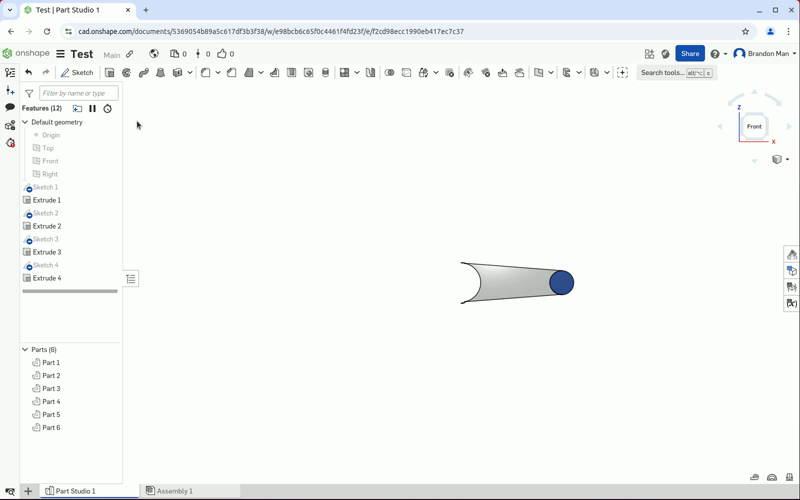
mouse_move(73, 189)
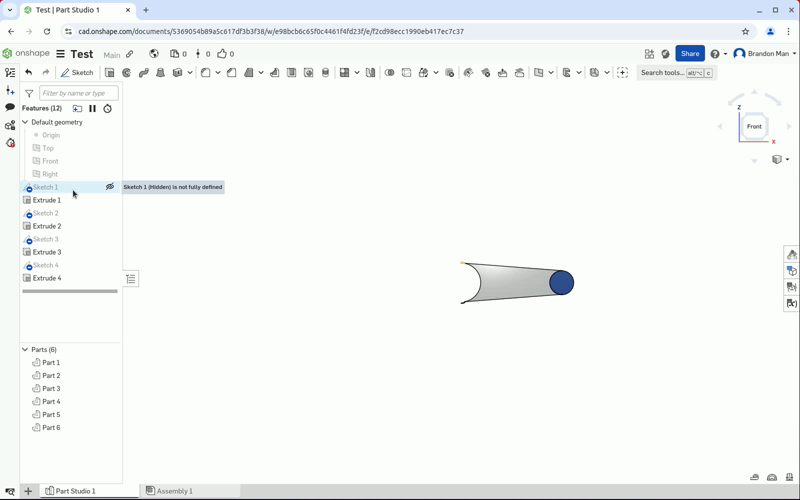
click(73, 189)
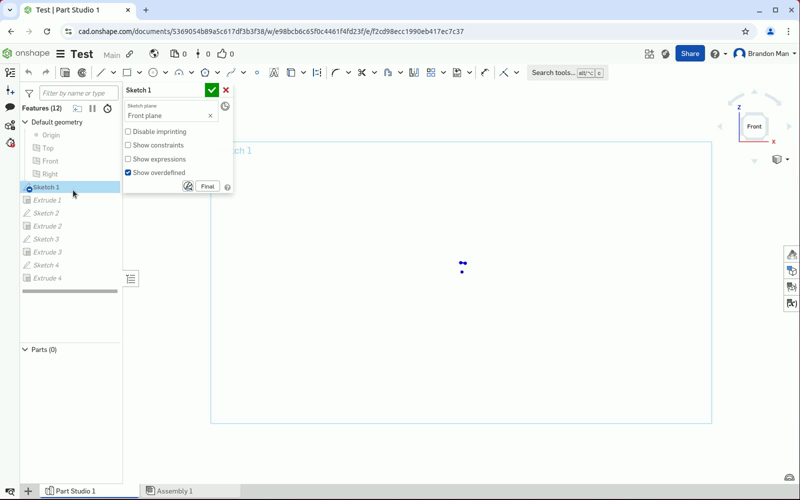
mouse_move(229, 92)
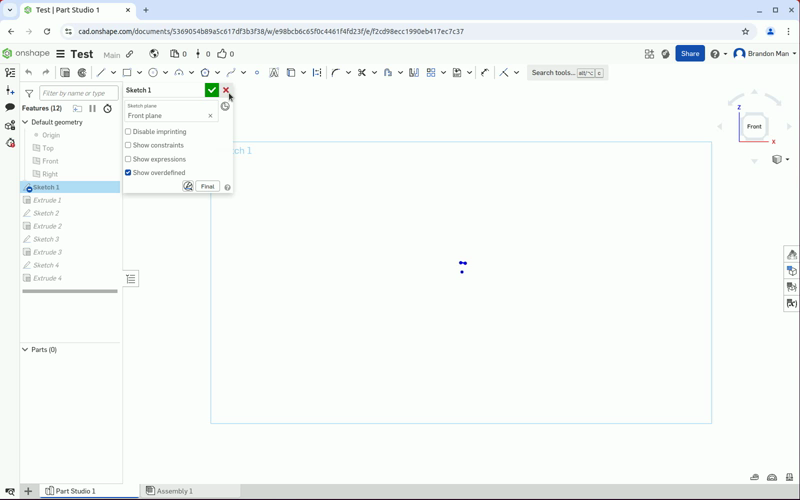
click(229, 92)
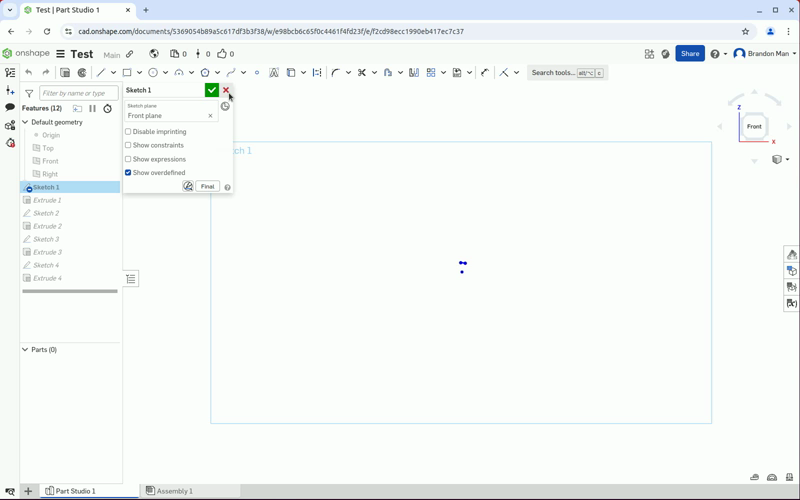
key(shift+s)
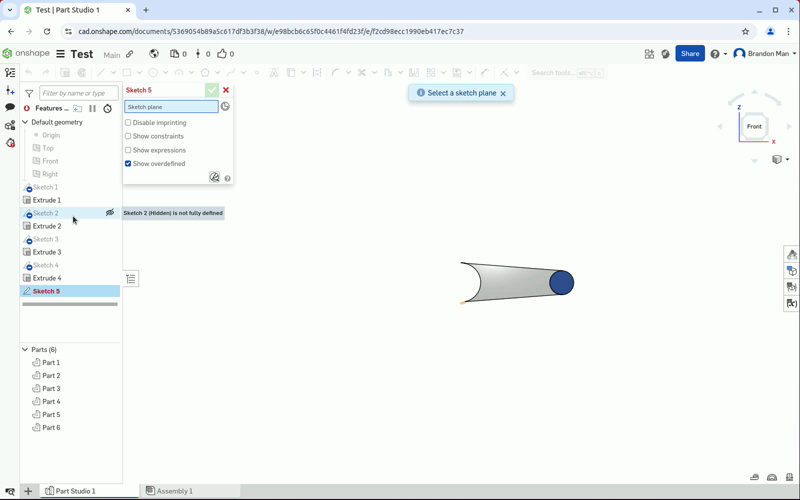
scroll(3)
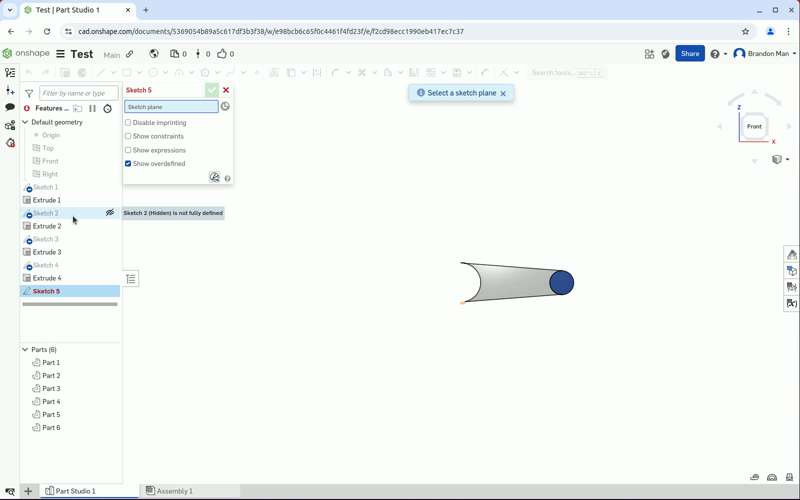
mouse_move(73, 163)
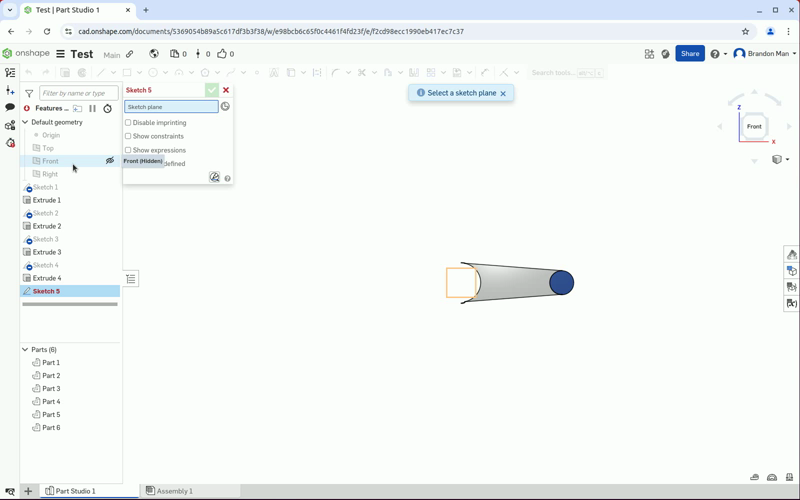
click(73, 163)
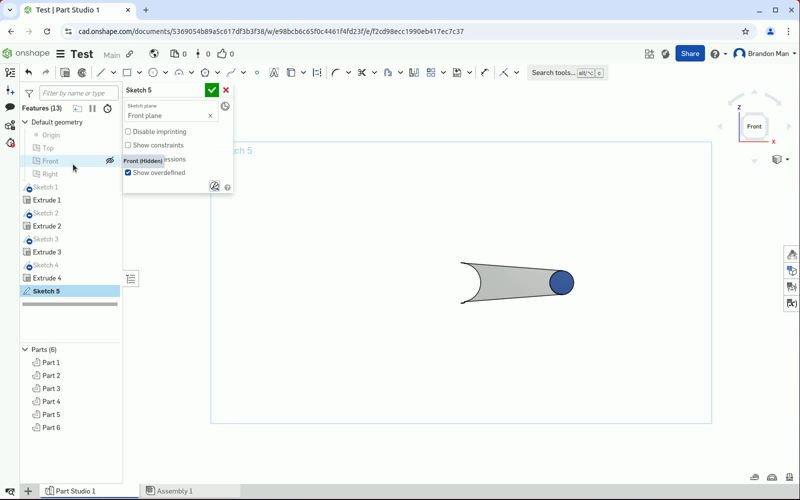
mouse_move(73, 352)
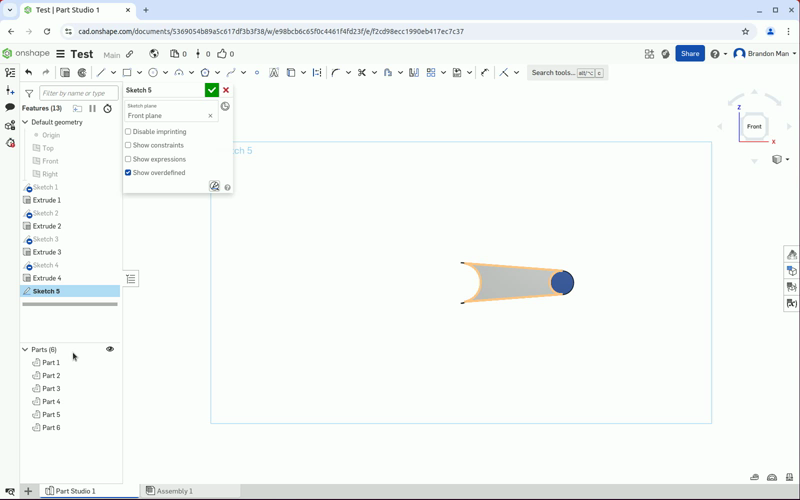
key(y)
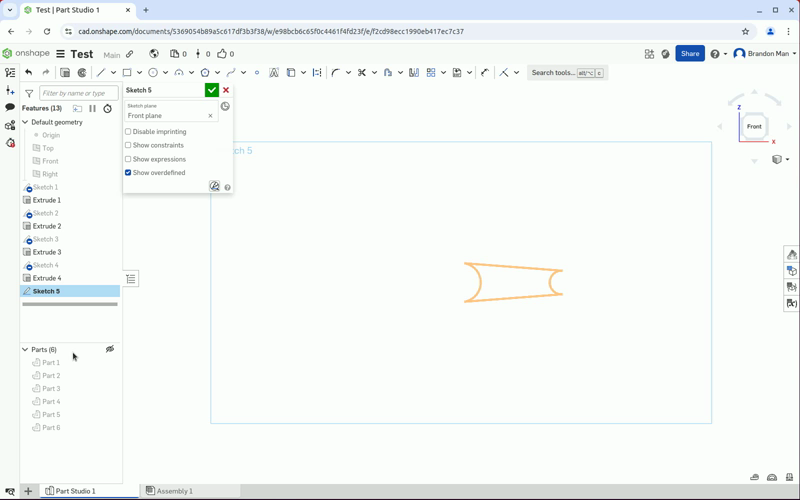
key(l)
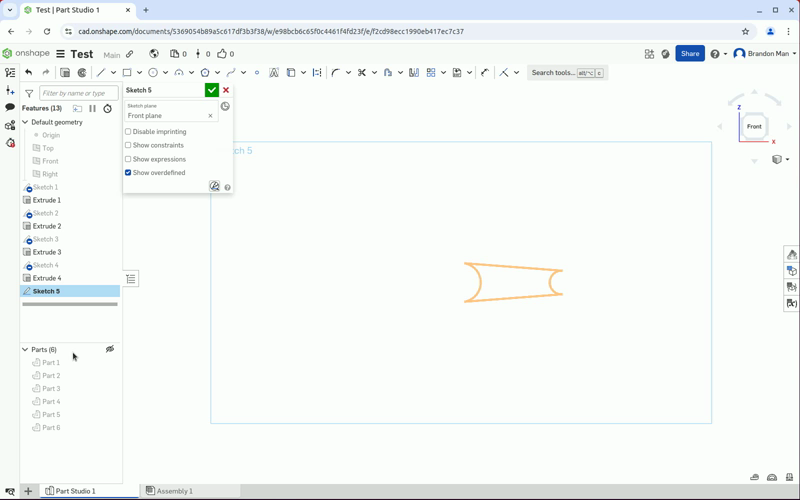
key_down(shift)
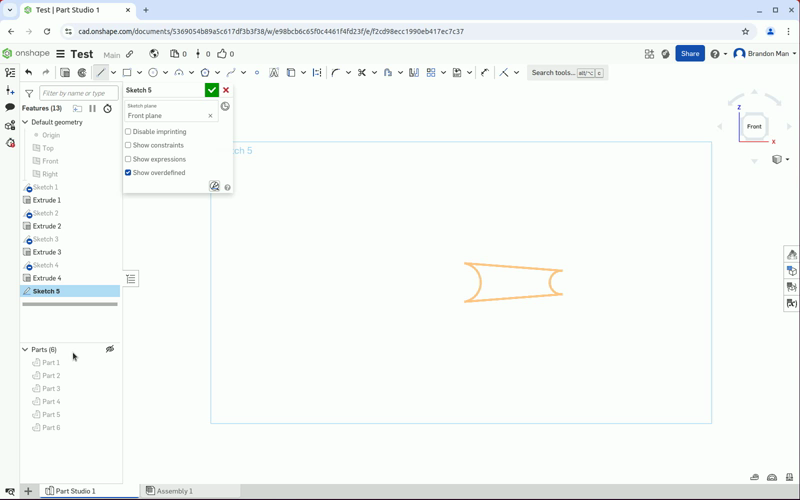
mouse_move(460, 303)
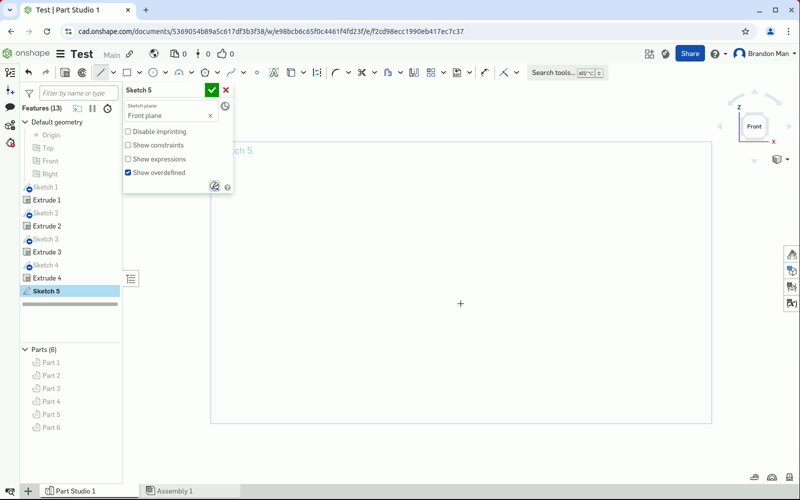
click(460, 303)
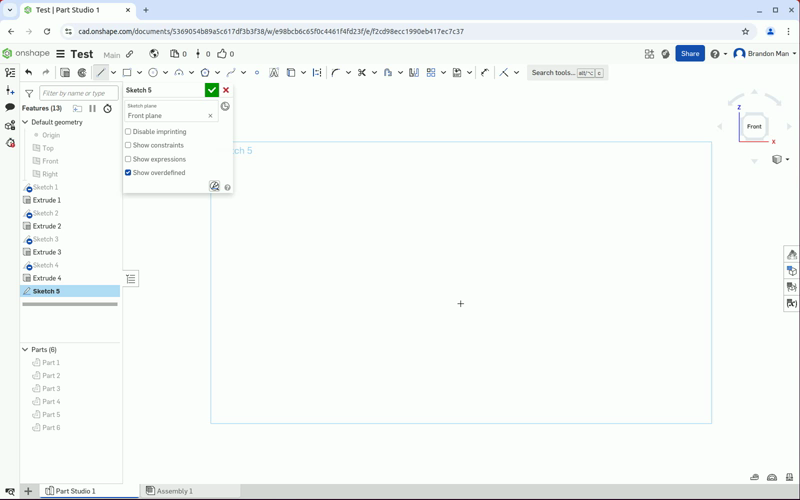
key_up(shift)
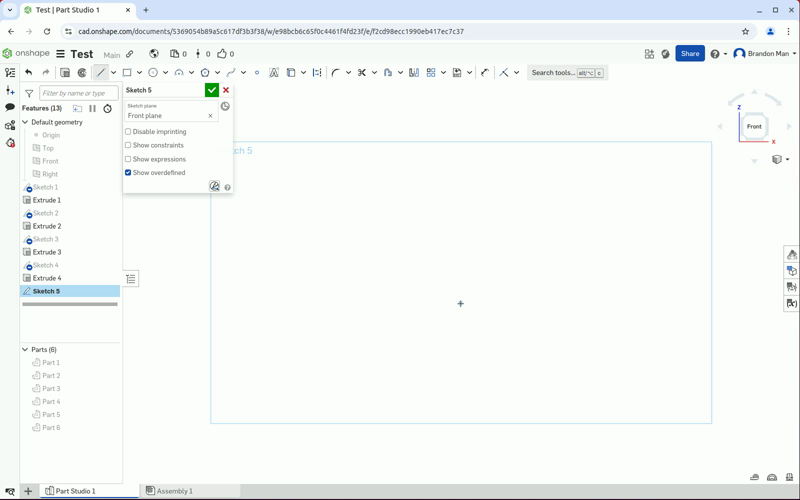
key_down(shift)
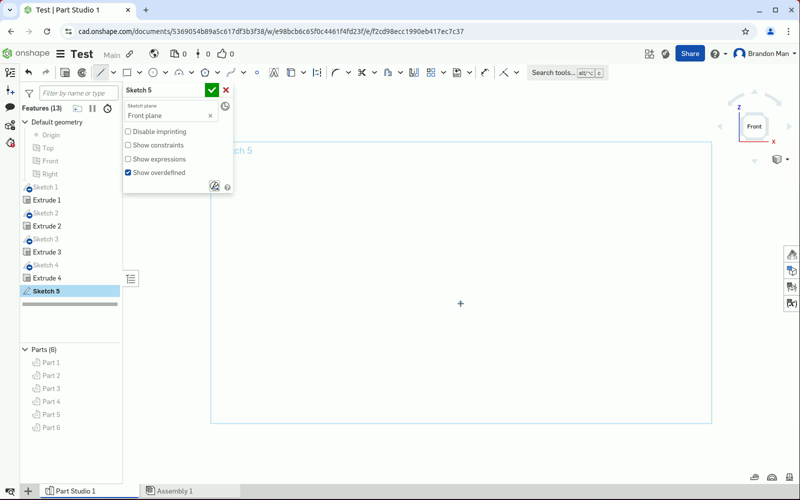
mouse_move(490, 303)
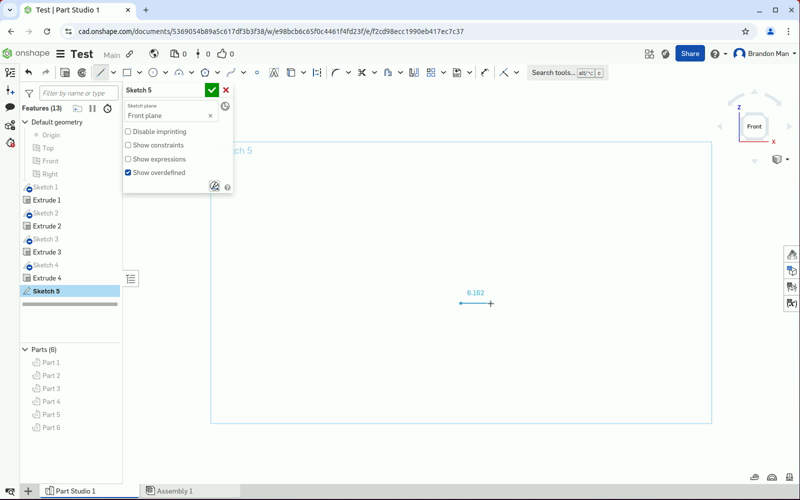
mouse_move(463, 302)
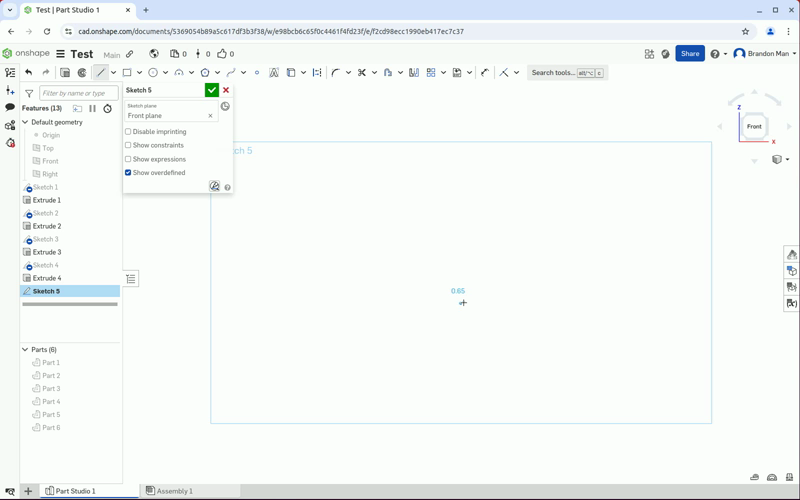
scroll(6)
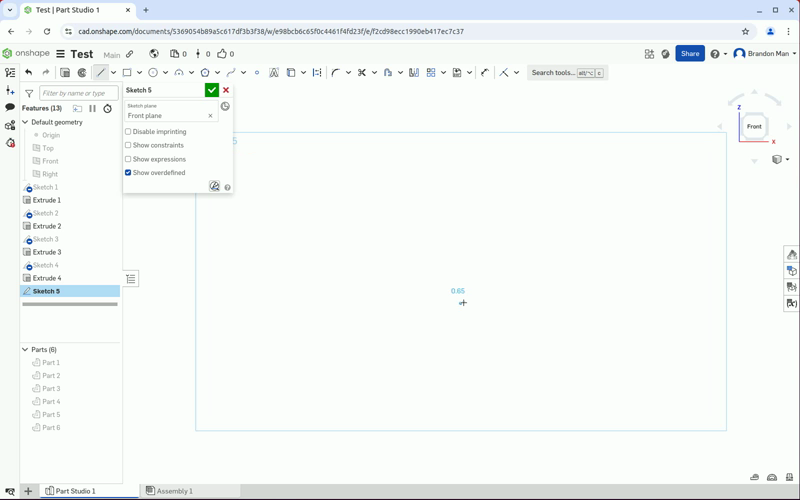
scroll(6)
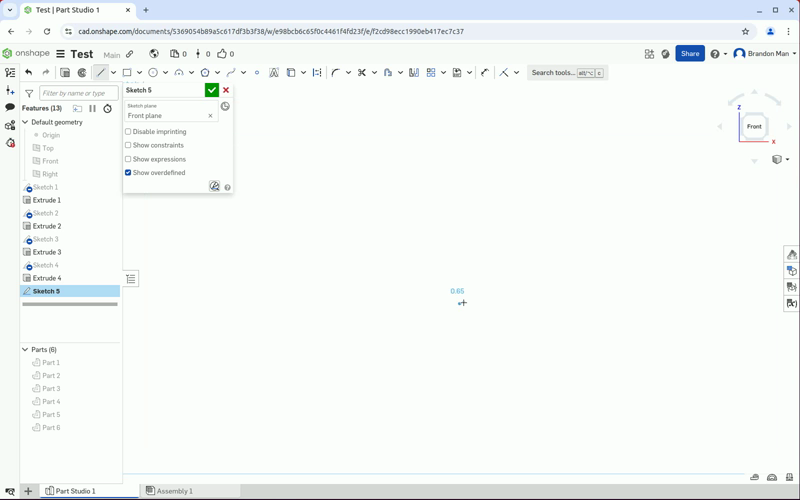
scroll(6)
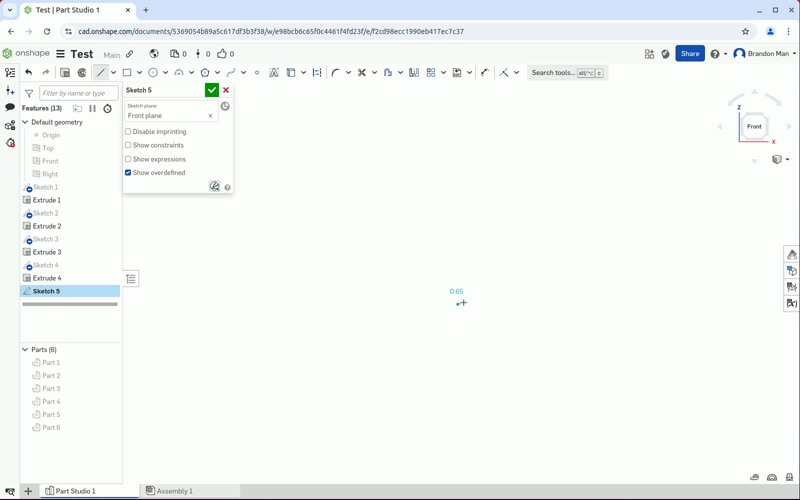
scroll(6)
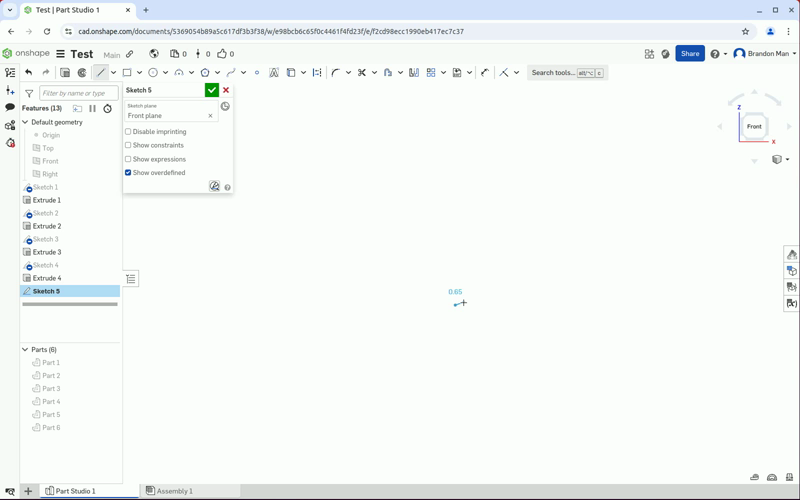
scroll(6)
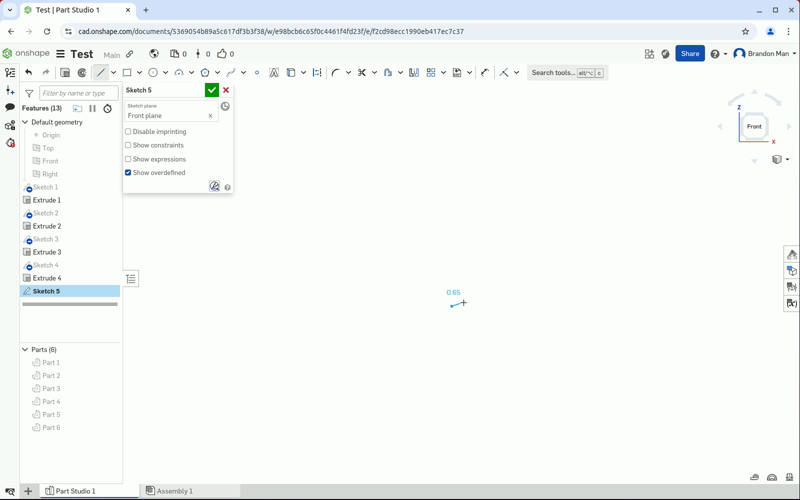
scroll(6)
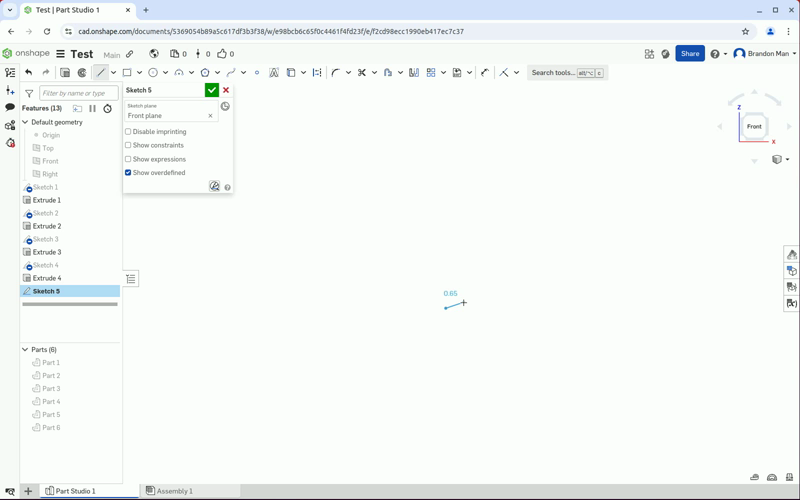
scroll(6)
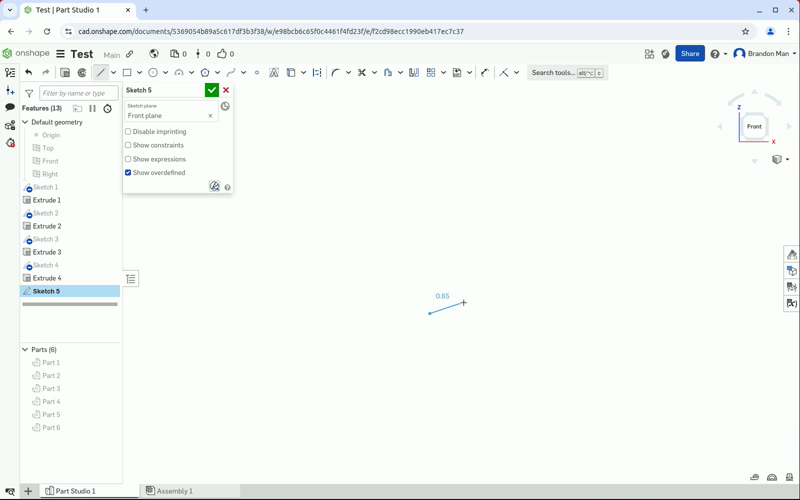
click(463, 302)
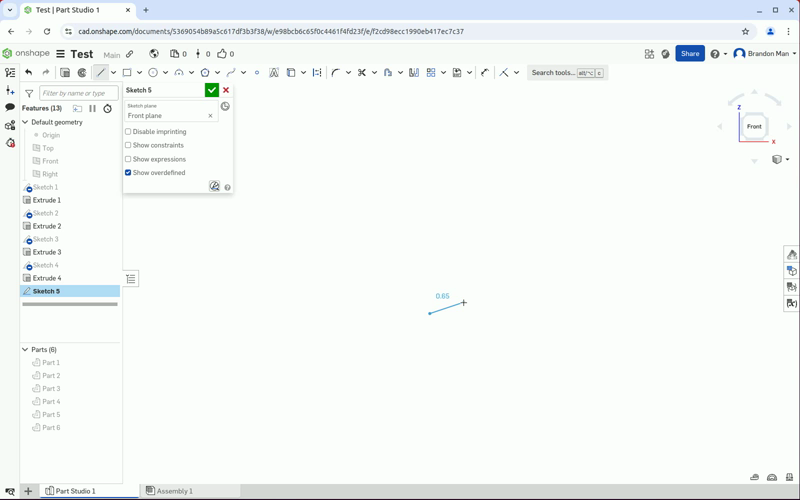
scroll(-6)
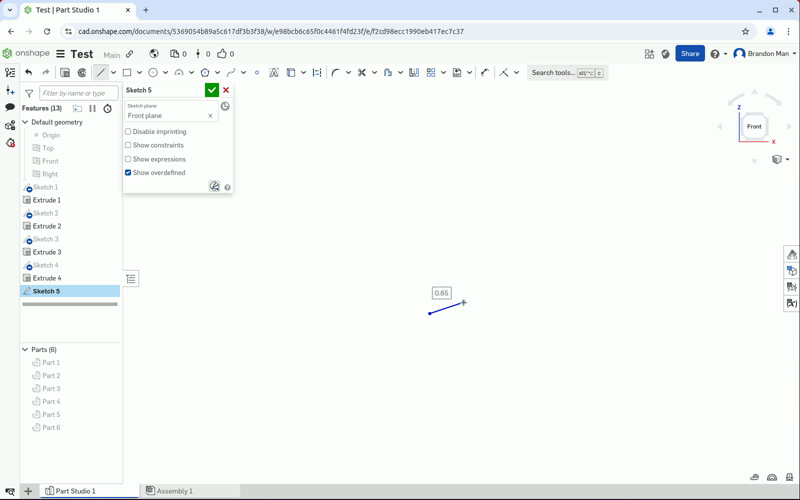
scroll(-6)
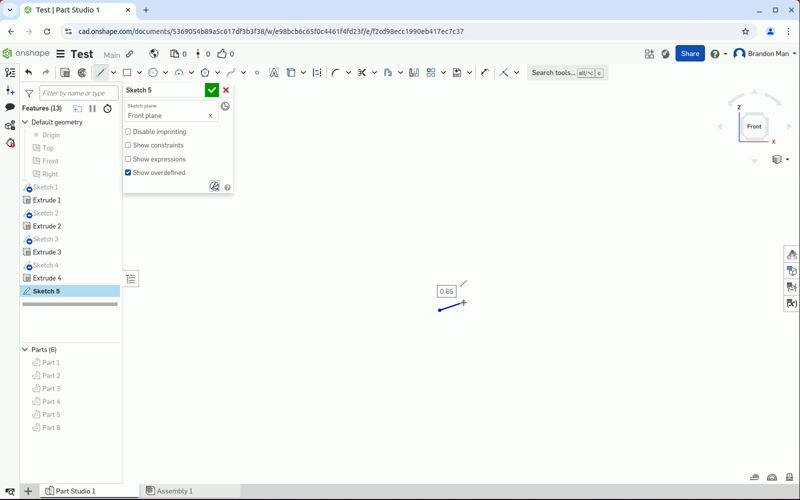
scroll(-6)
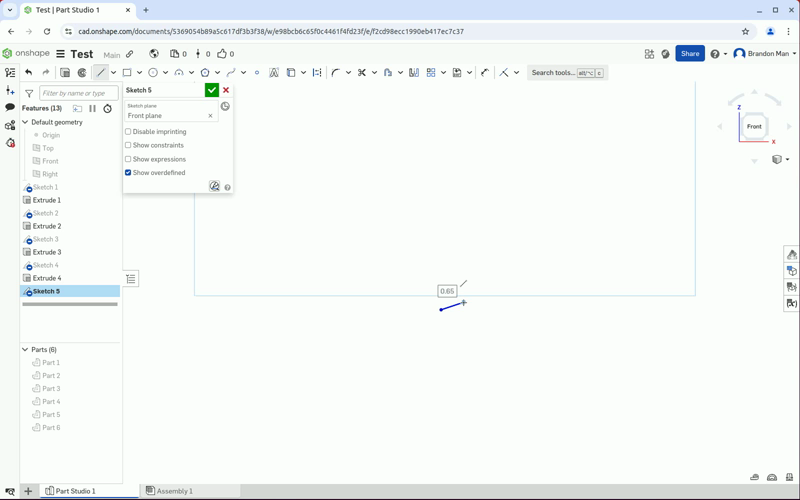
scroll(-6)
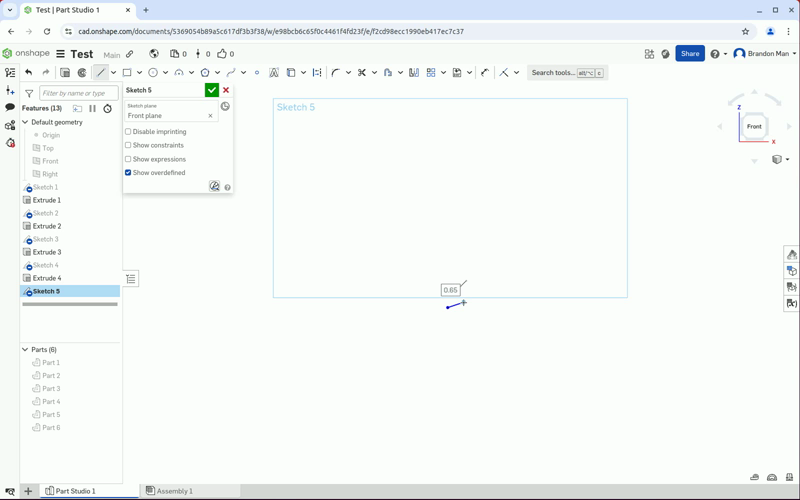
scroll(-6)
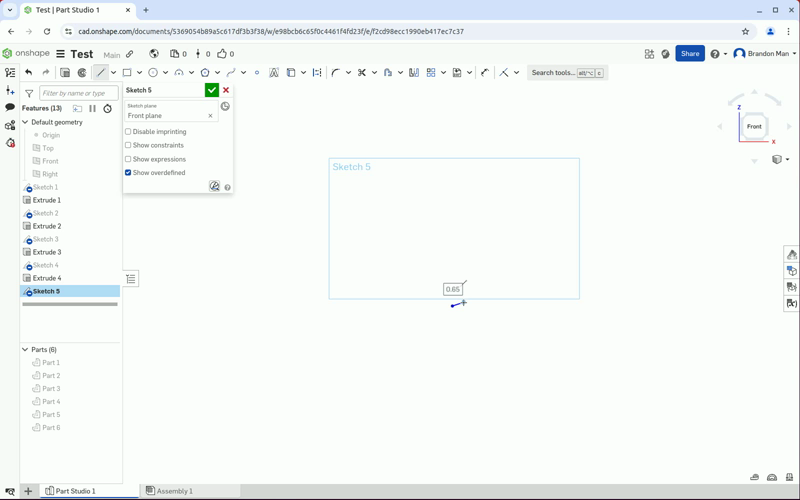
scroll(-6)
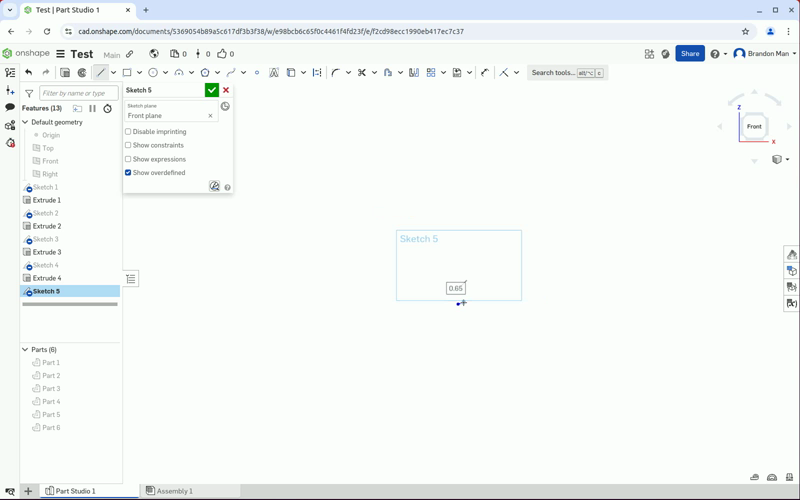
scroll(-6)
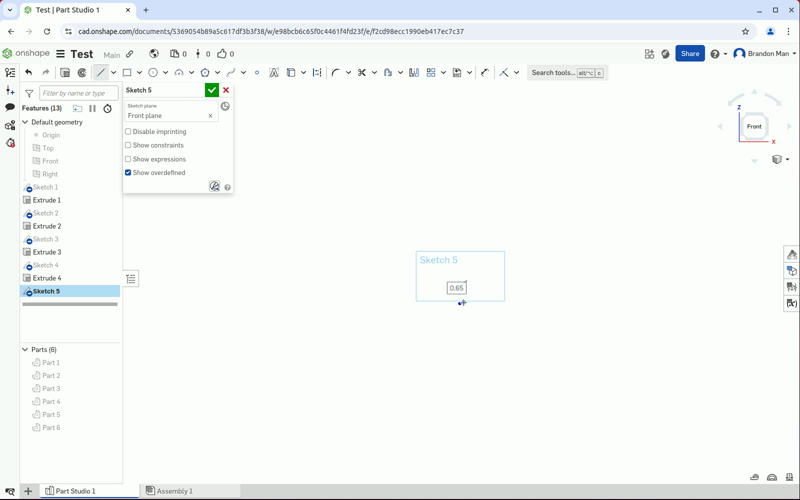
key_up(shift)
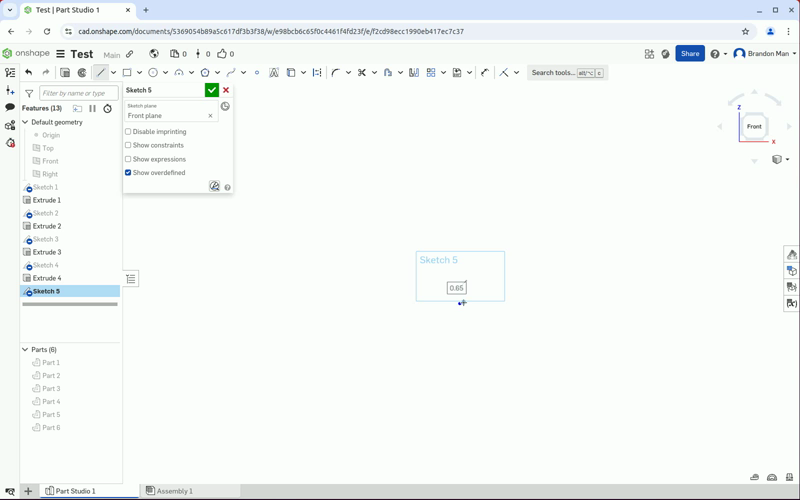
key(esc)
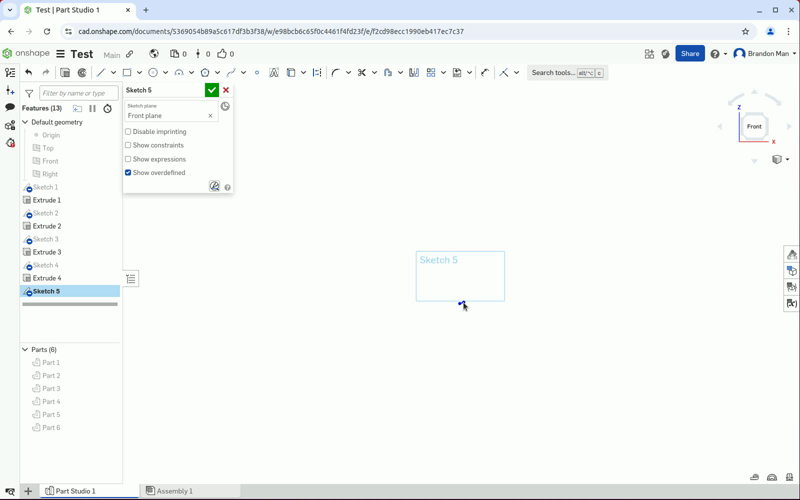
key(a)
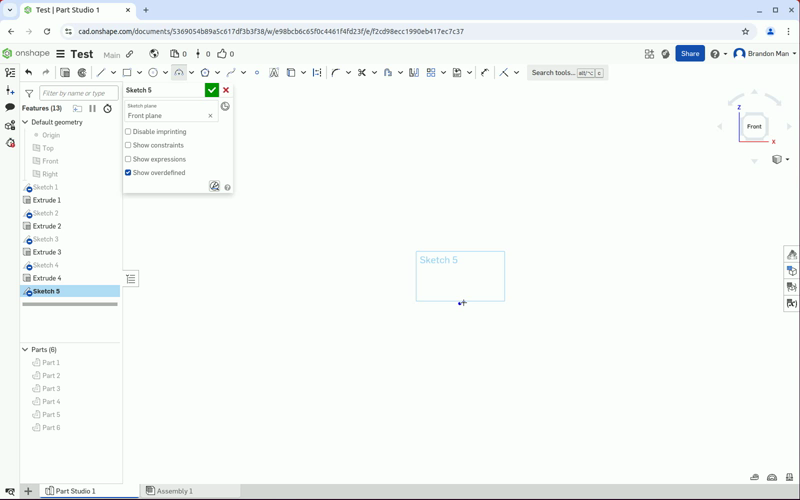
mouse_move(463, 302)
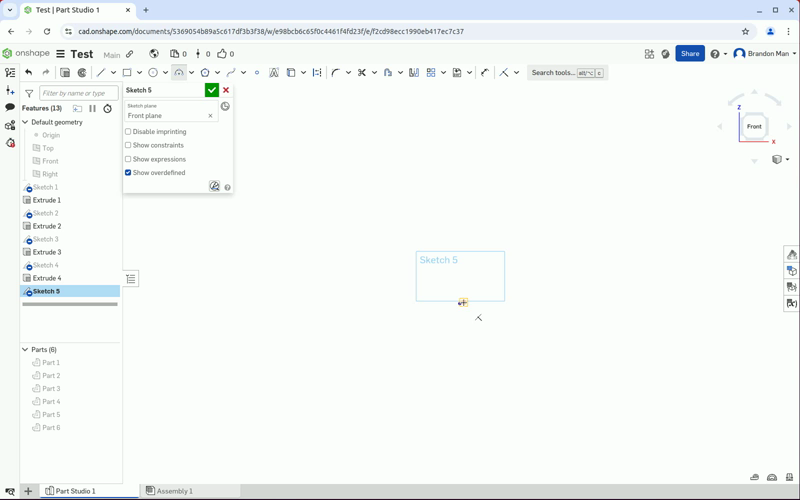
scroll(6)
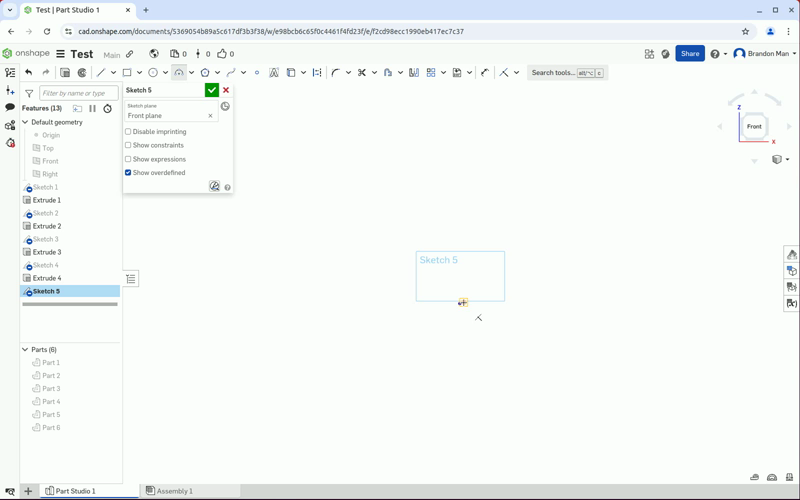
scroll(6)
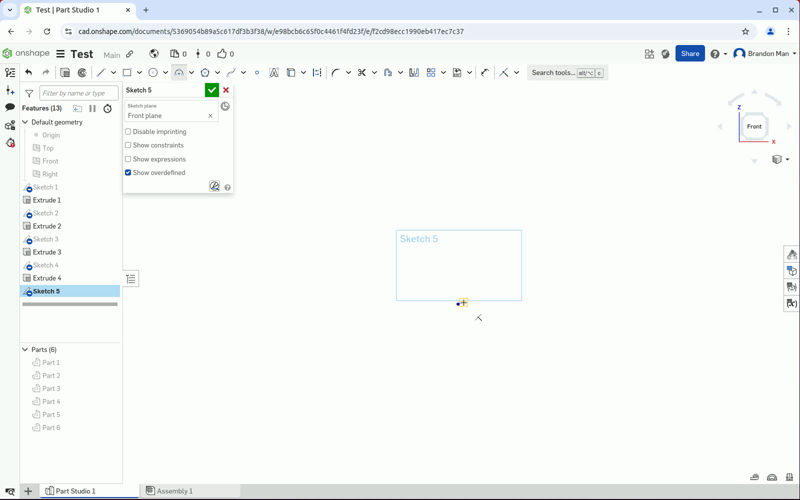
scroll(6)
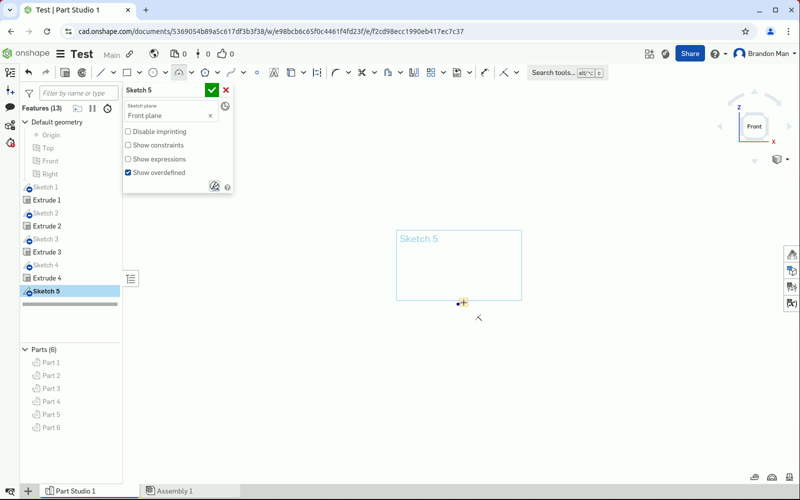
scroll(6)
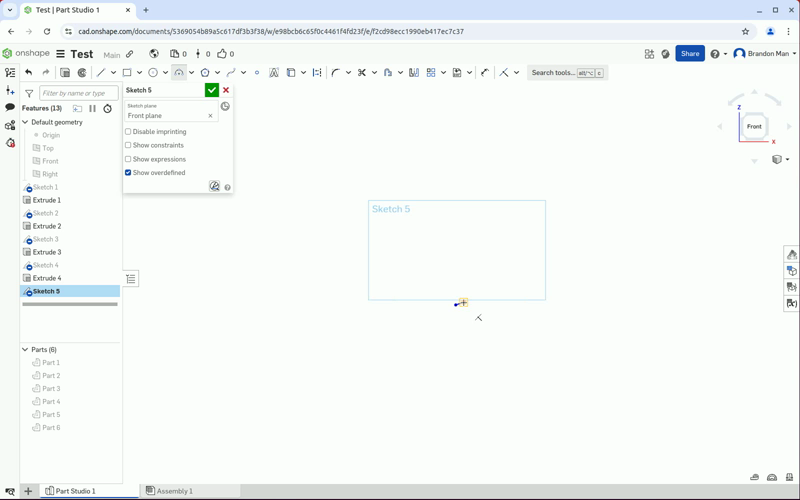
scroll(6)
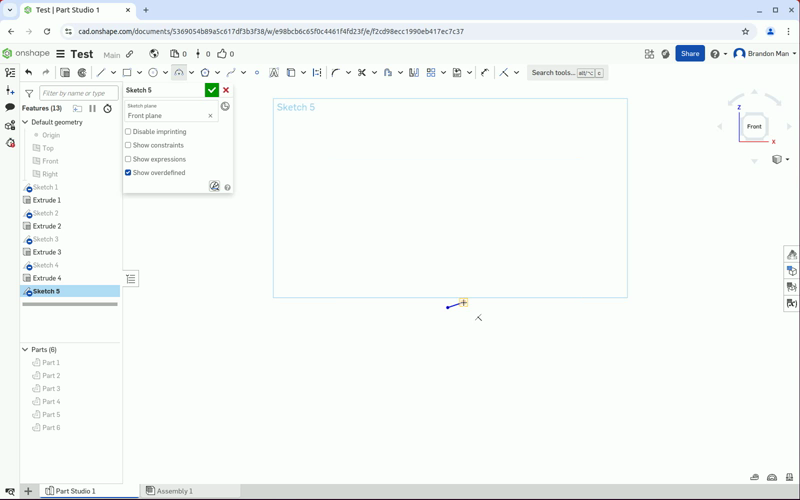
scroll(6)
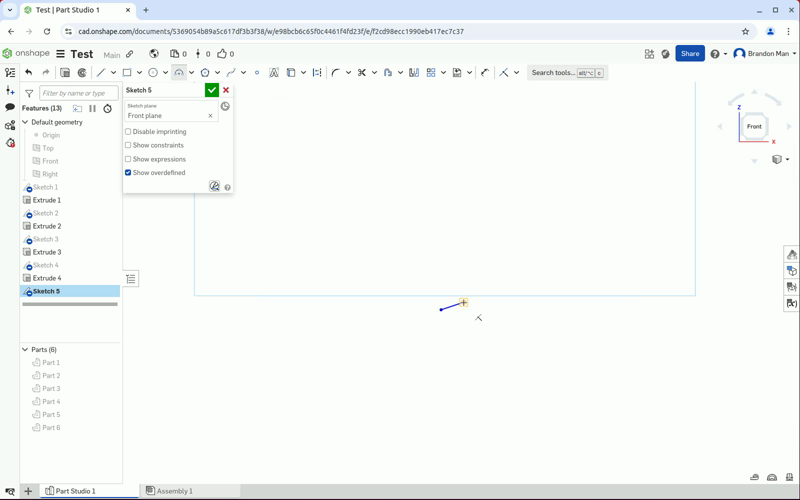
scroll(6)
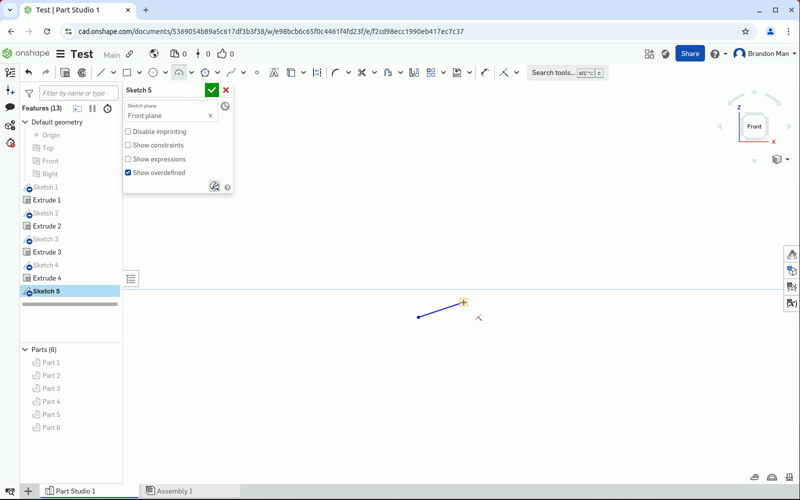
click(463, 302)
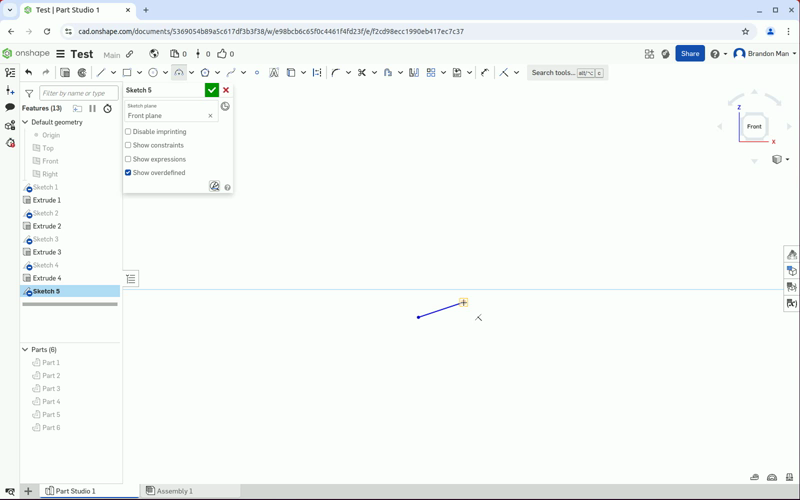
scroll(-6)
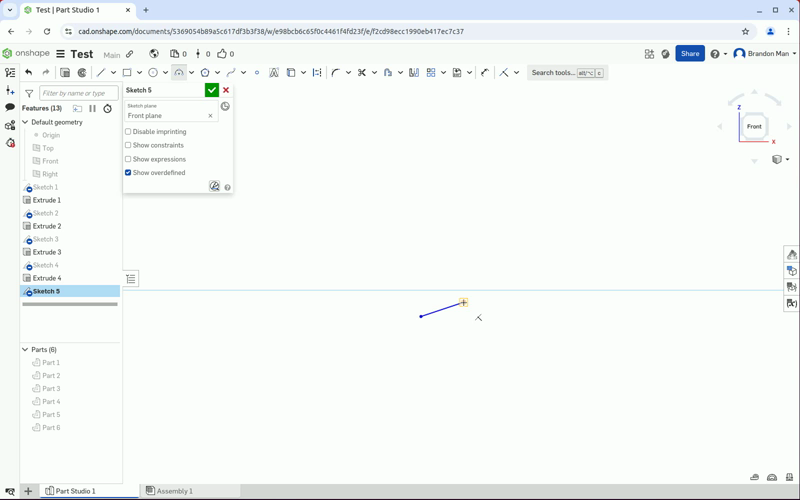
scroll(-6)
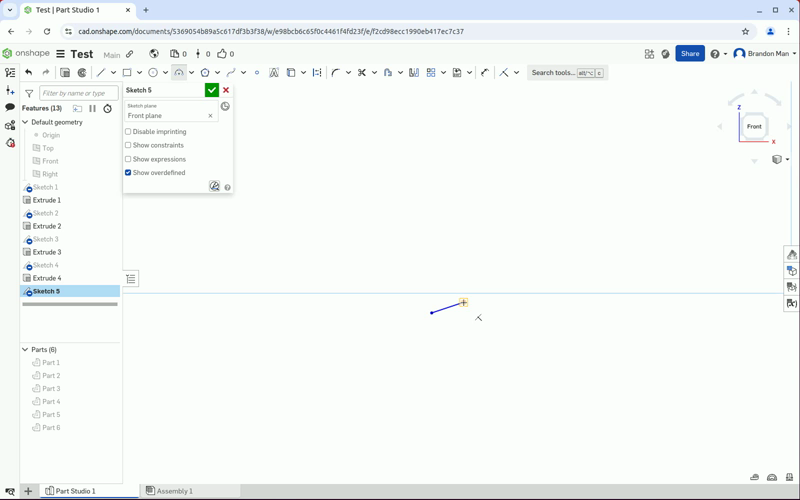
scroll(-6)
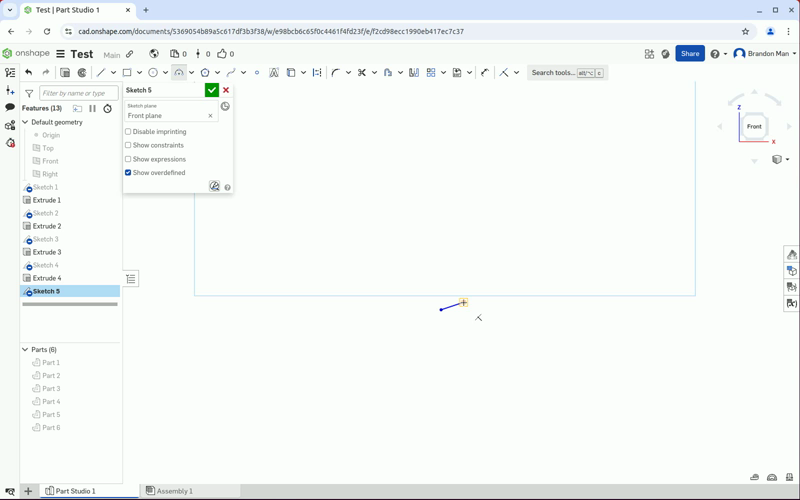
scroll(-6)
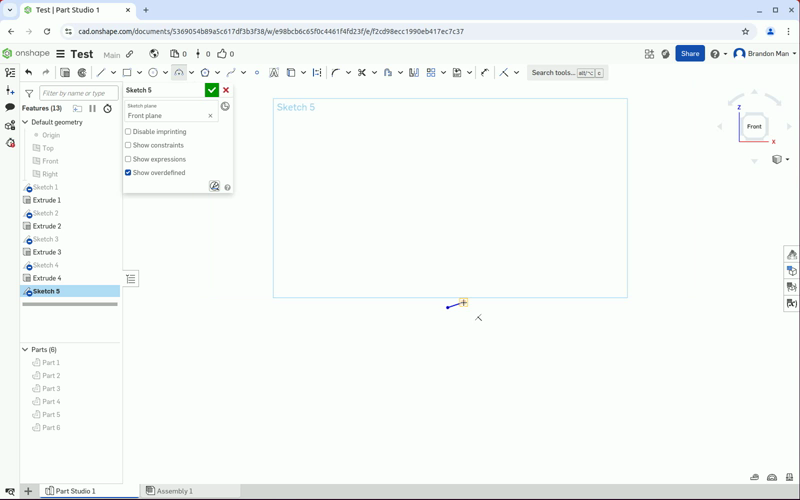
scroll(-6)
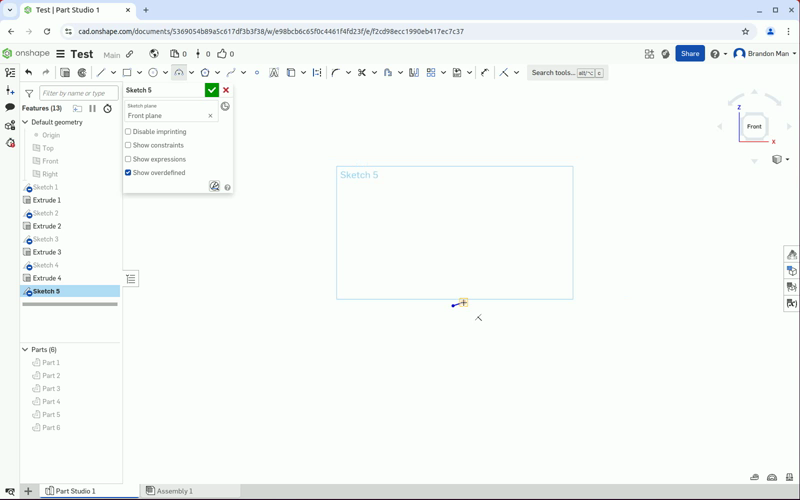
scroll(-6)
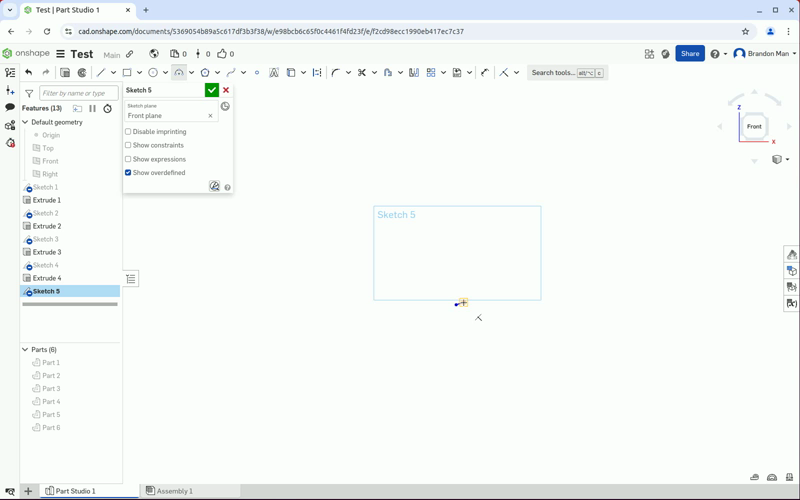
scroll(-6)
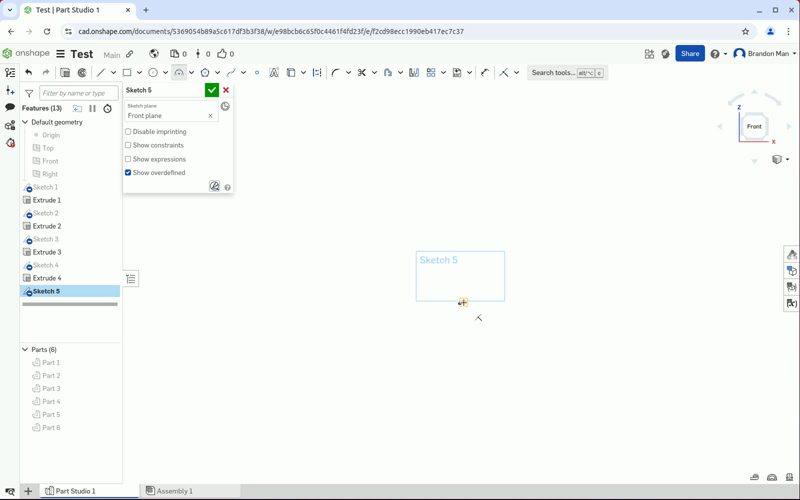
key_down(shift)
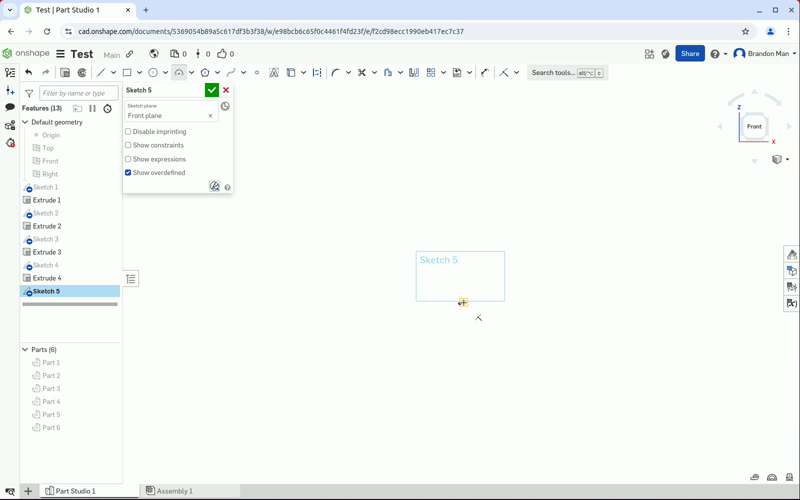
mouse_move(463, 263)
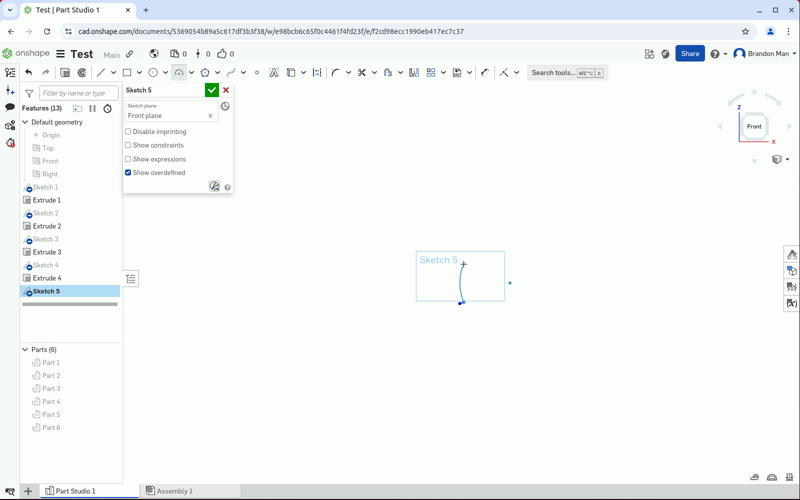
click(463, 263)
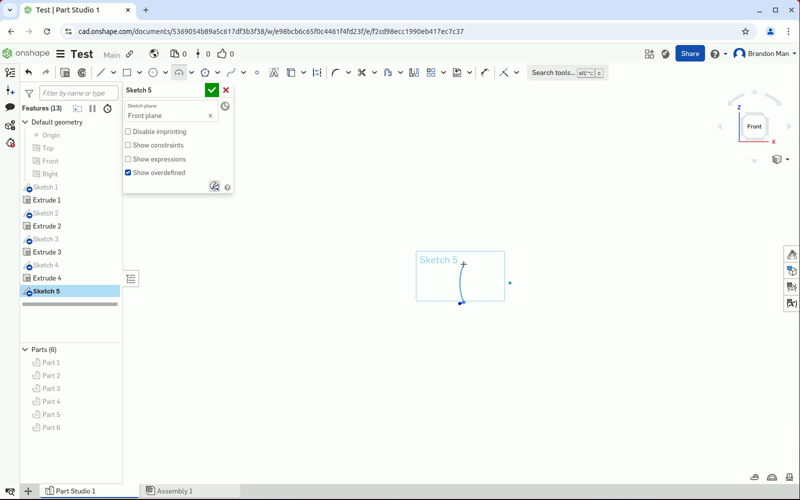
mouse_move(480, 283)
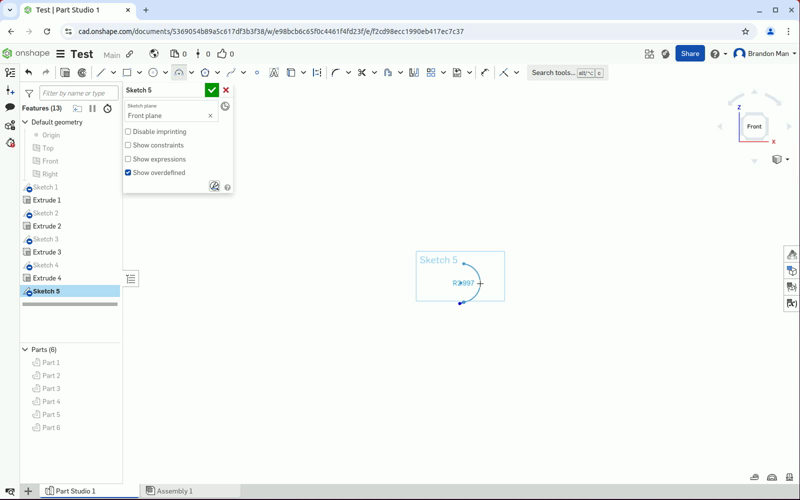
click(480, 283)
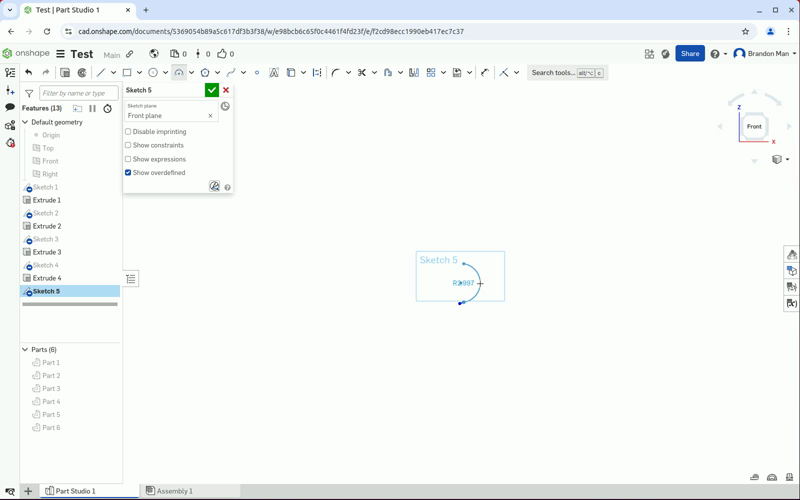
key_up(shift)
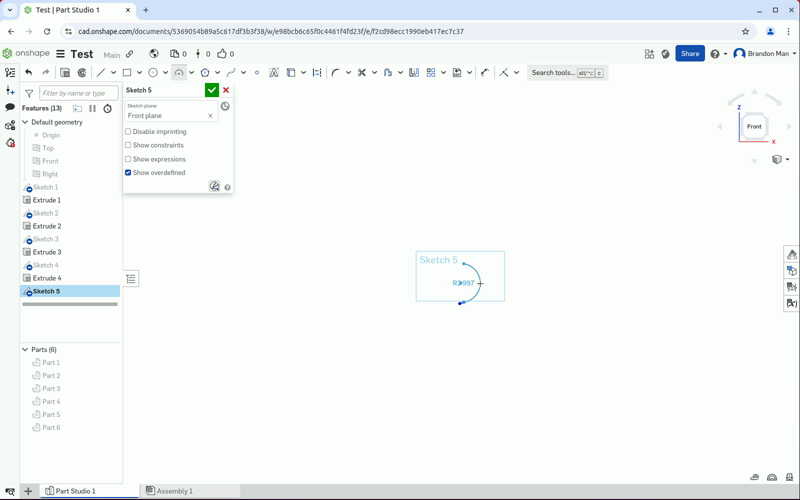
key(esc)
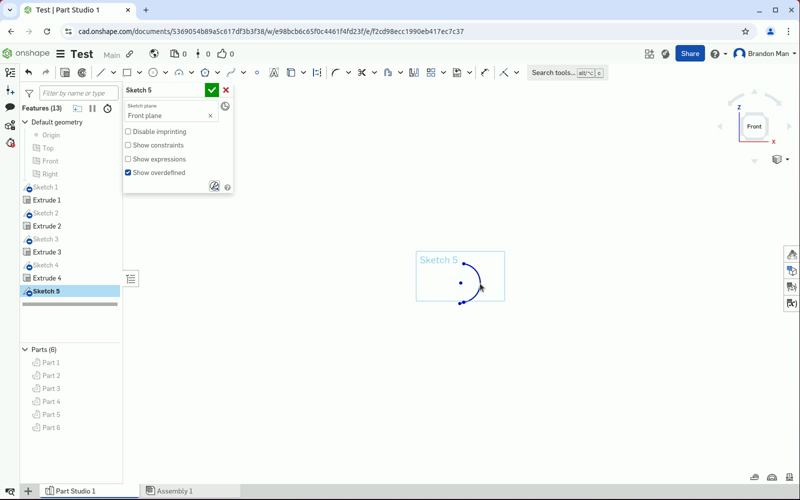
key(l)
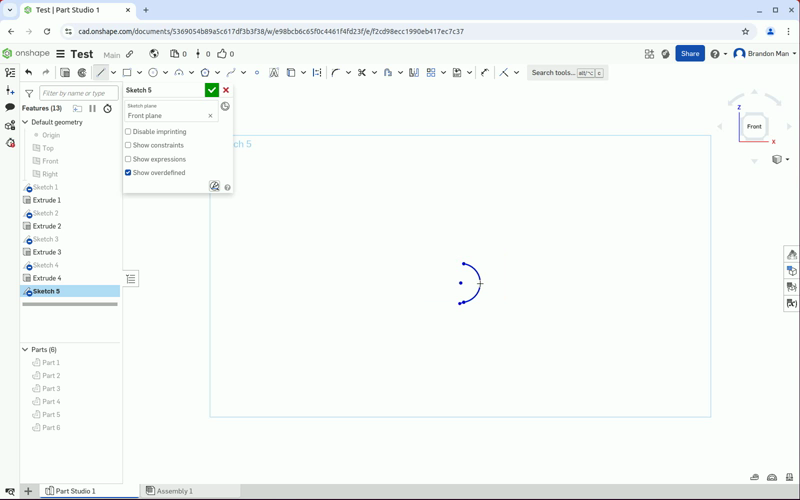
mouse_move(463, 263)
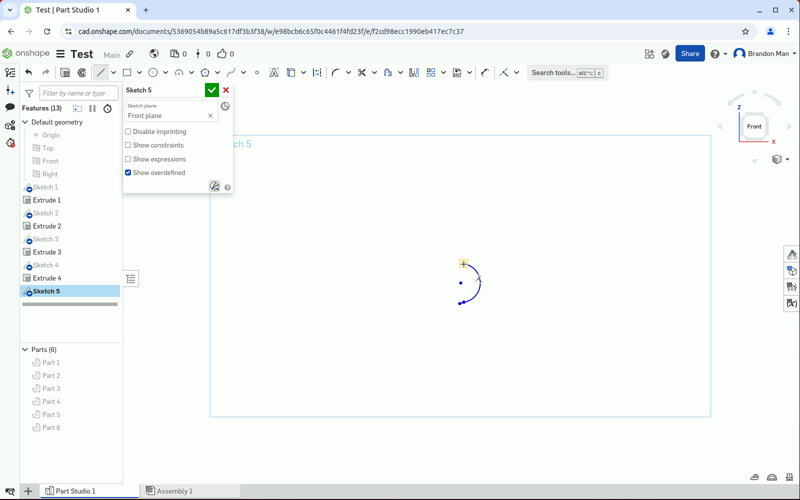
click(463, 263)
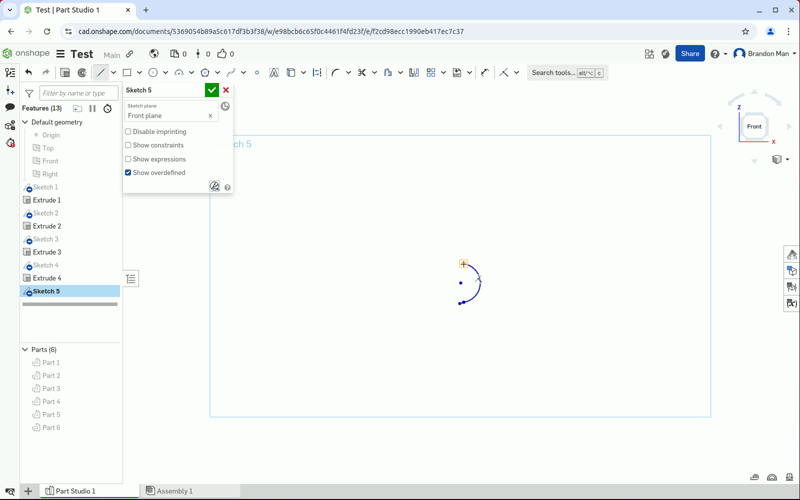
key_down(shift)
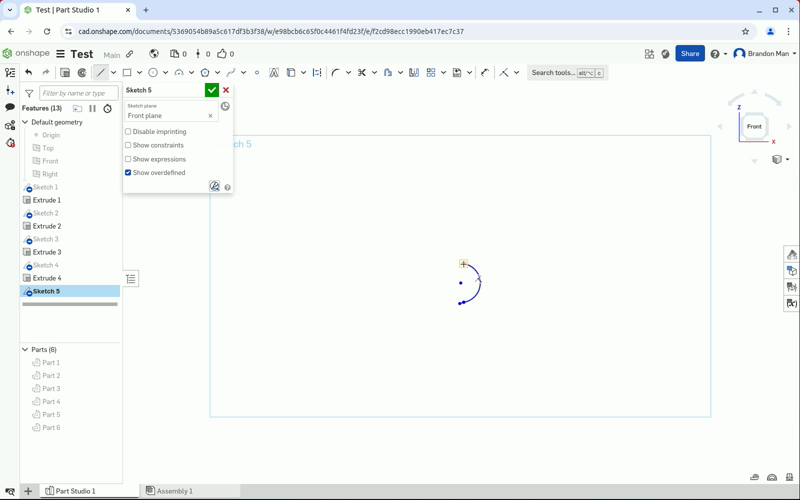
mouse_move(493, 263)
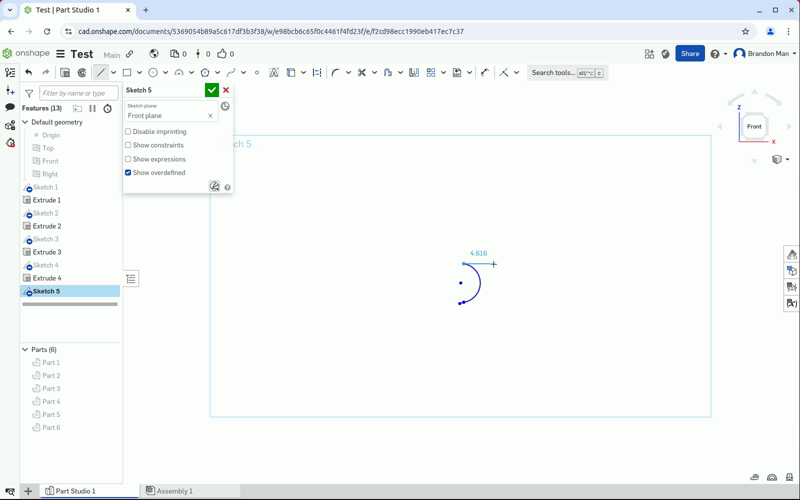
mouse_move(460, 263)
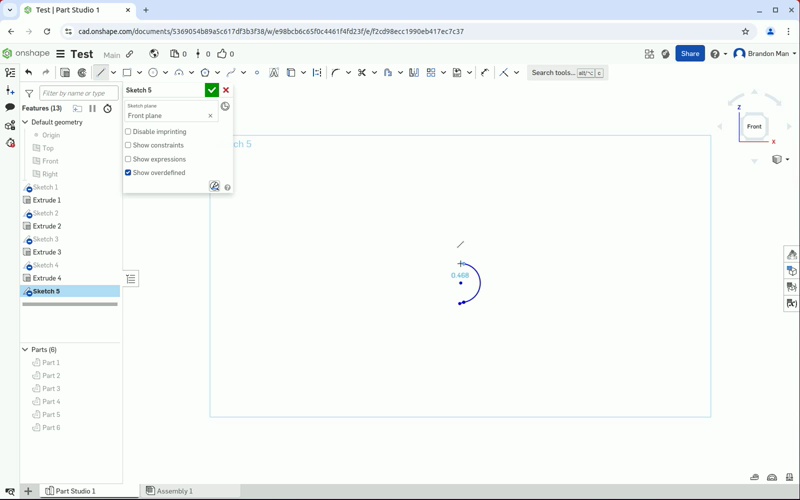
scroll(6)
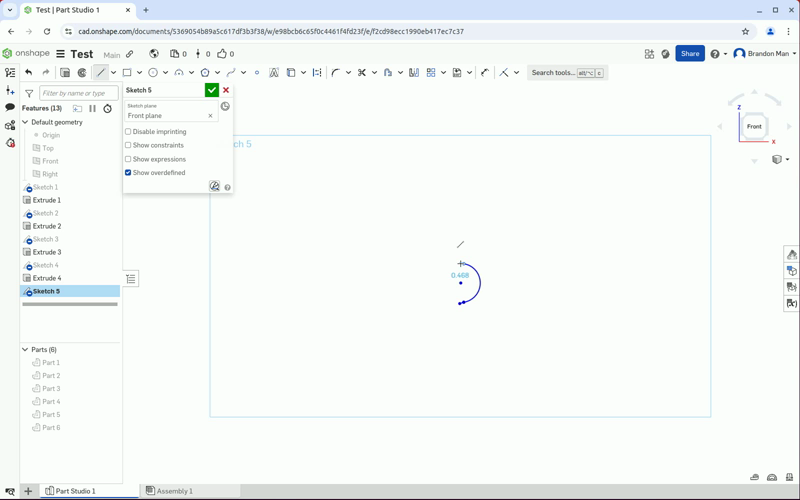
scroll(6)
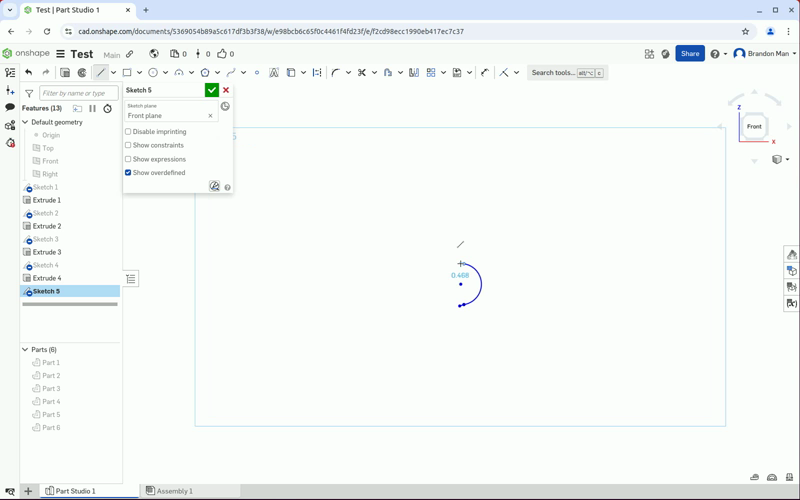
scroll(6)
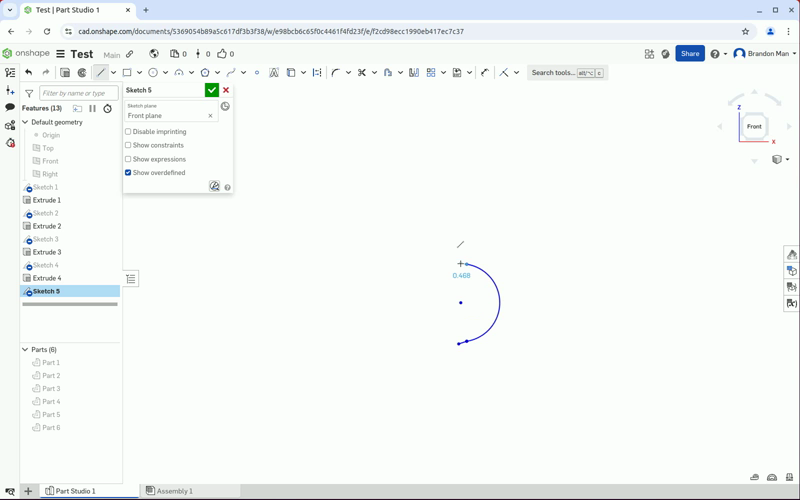
scroll(6)
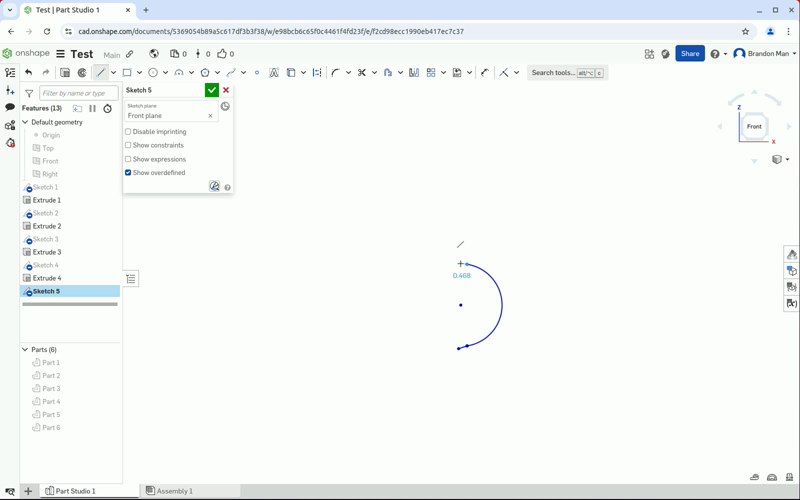
scroll(6)
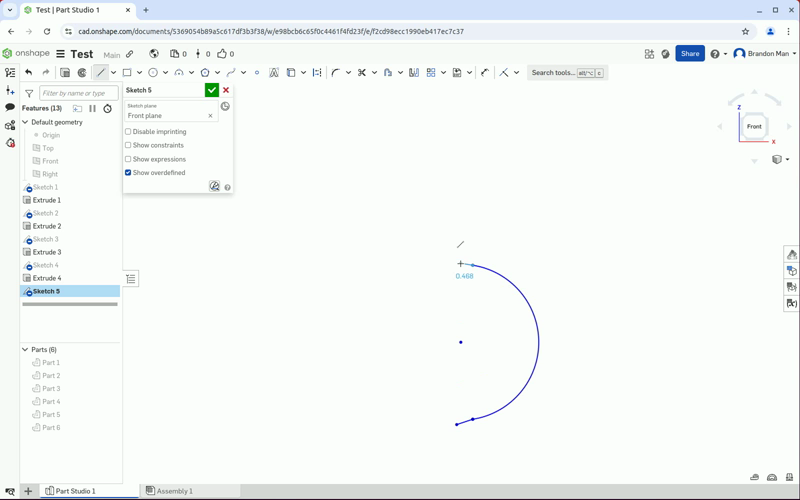
scroll(6)
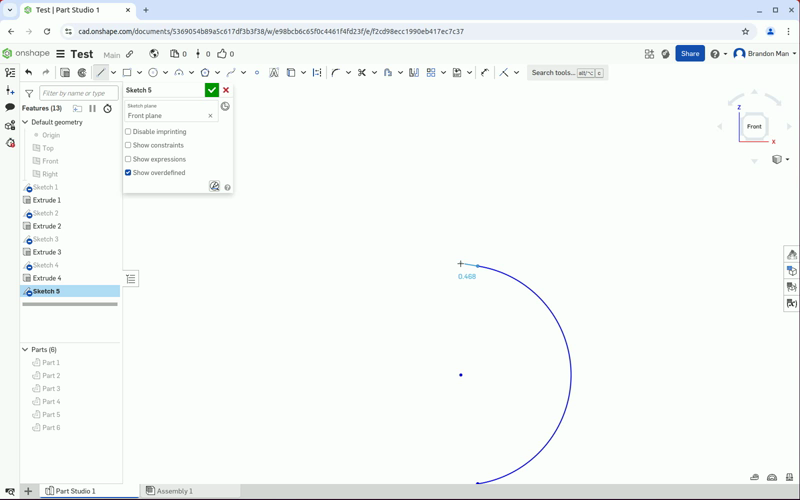
scroll(6)
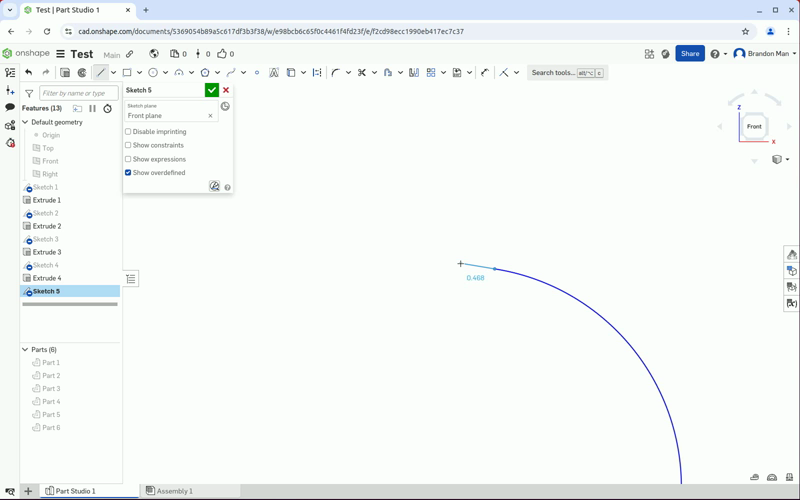
click(460, 263)
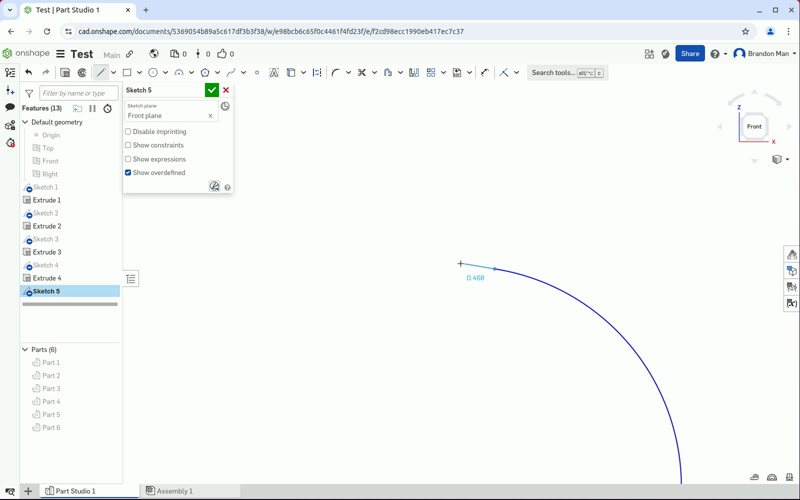
scroll(-6)
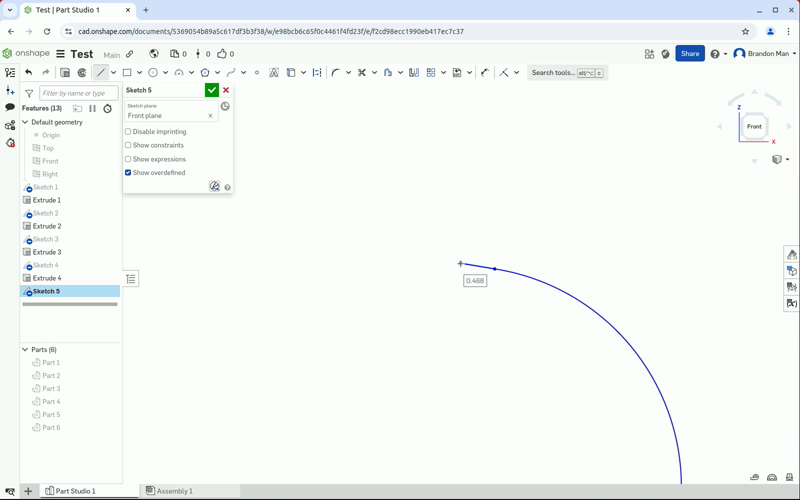
scroll(-6)
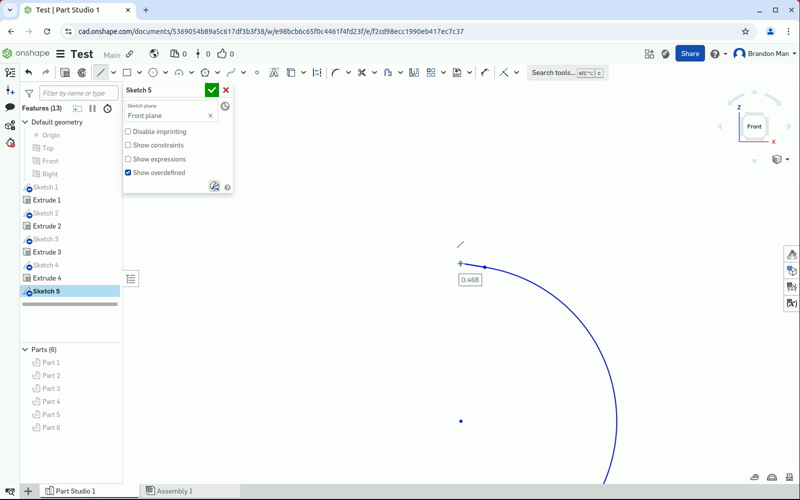
scroll(-6)
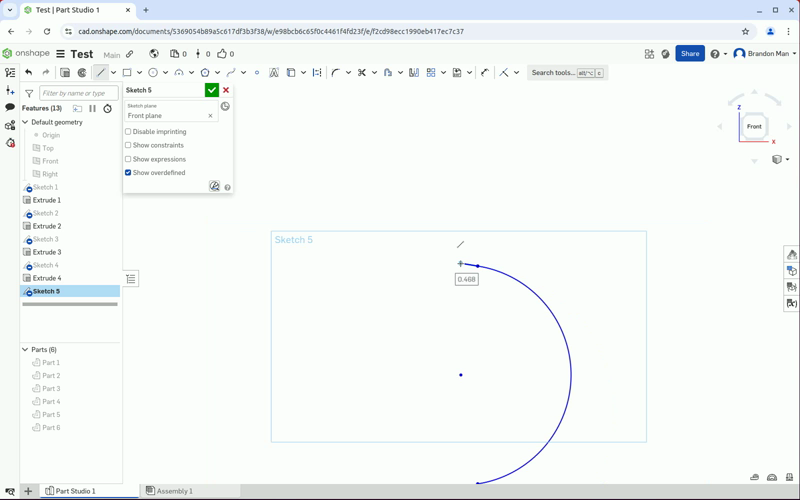
scroll(-6)
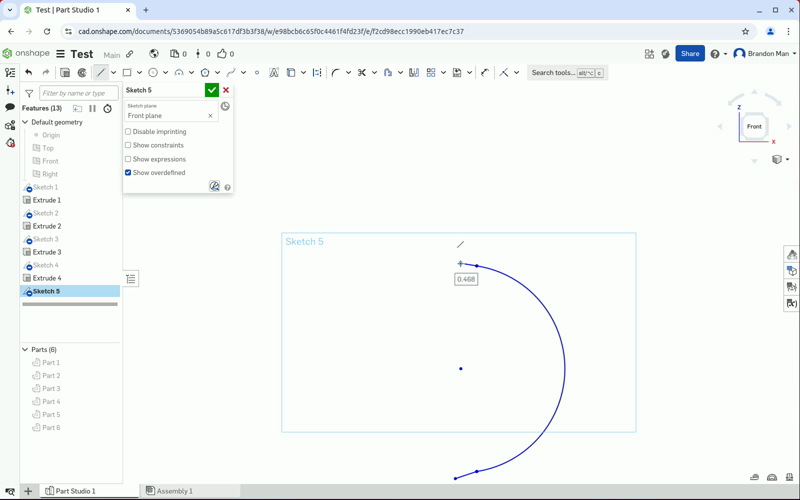
scroll(-6)
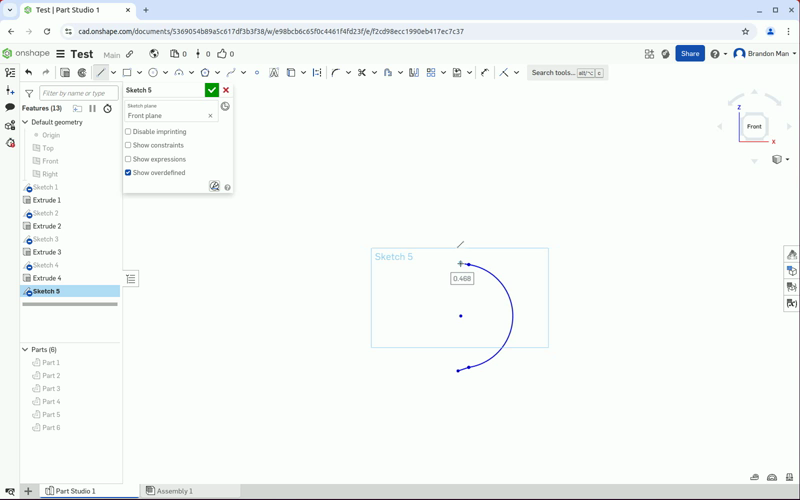
scroll(-6)
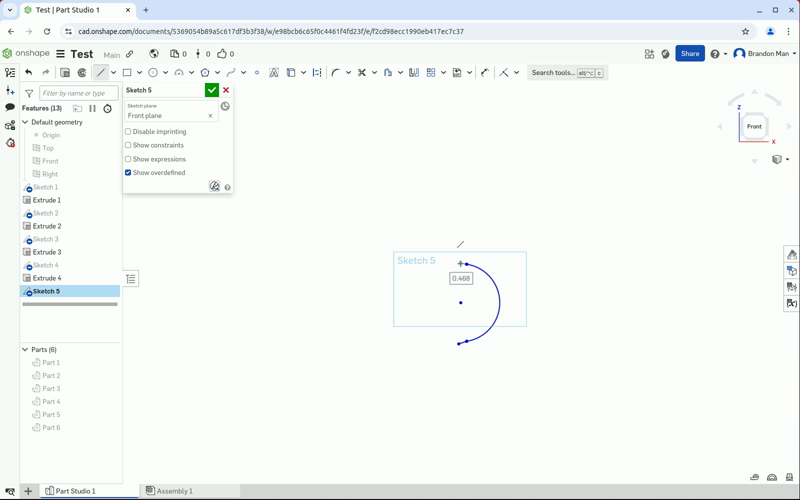
scroll(-6)
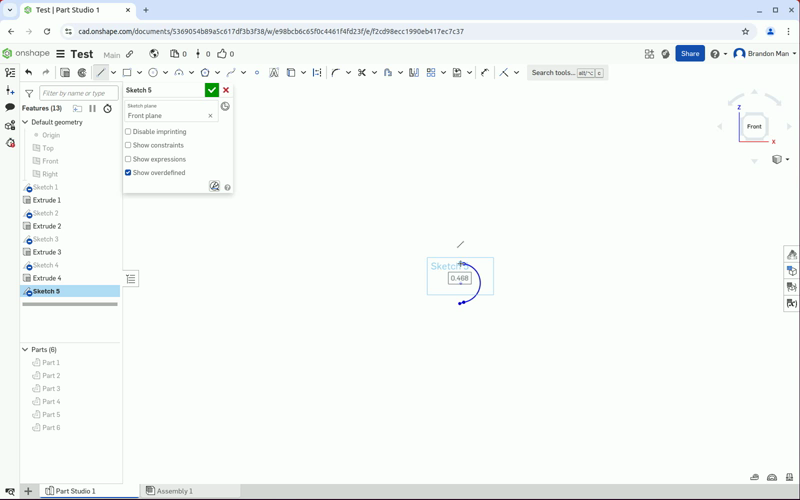
key_up(shift)
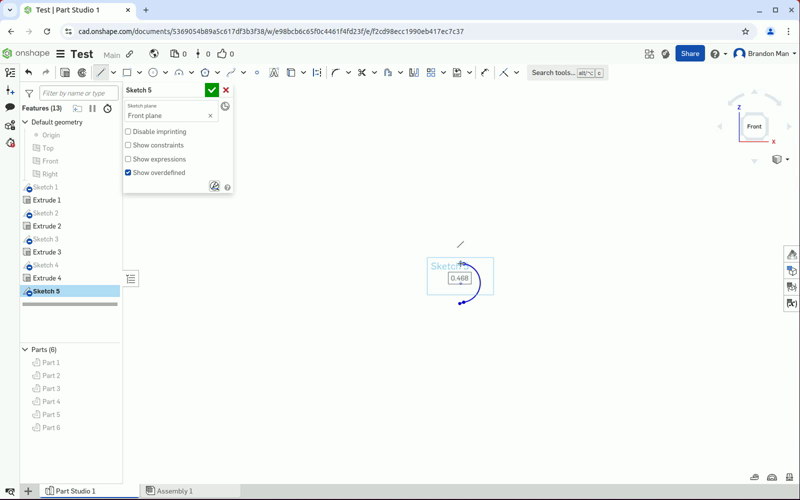
key(esc)
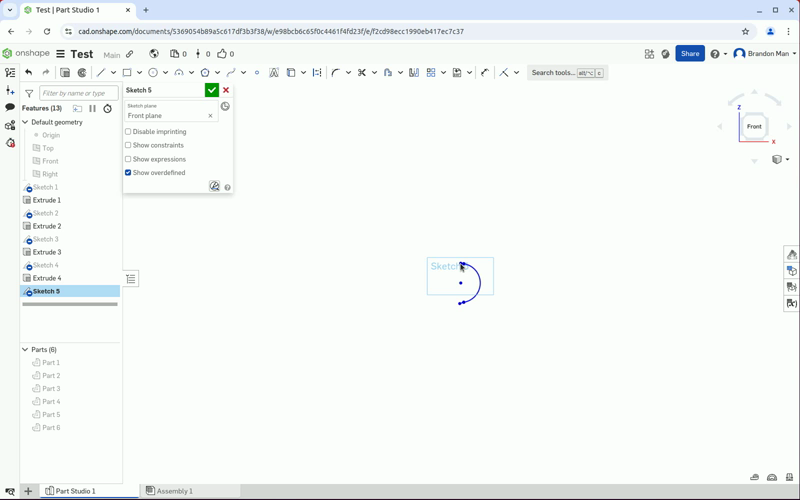
key(a)
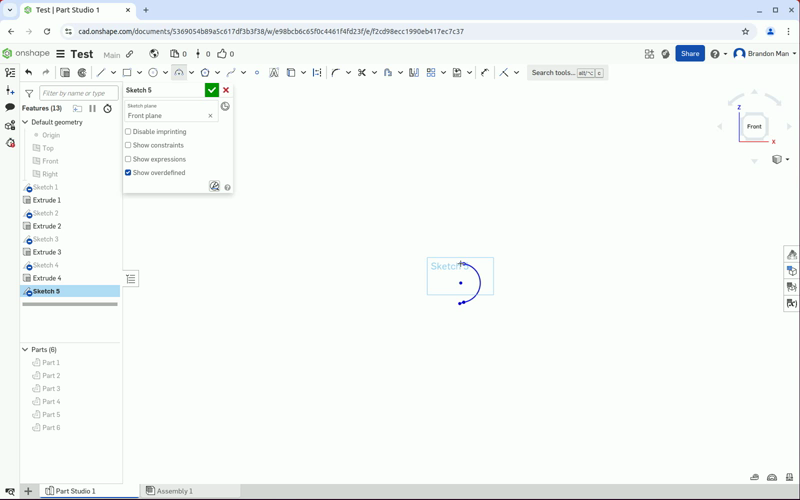
mouse_move(460, 263)
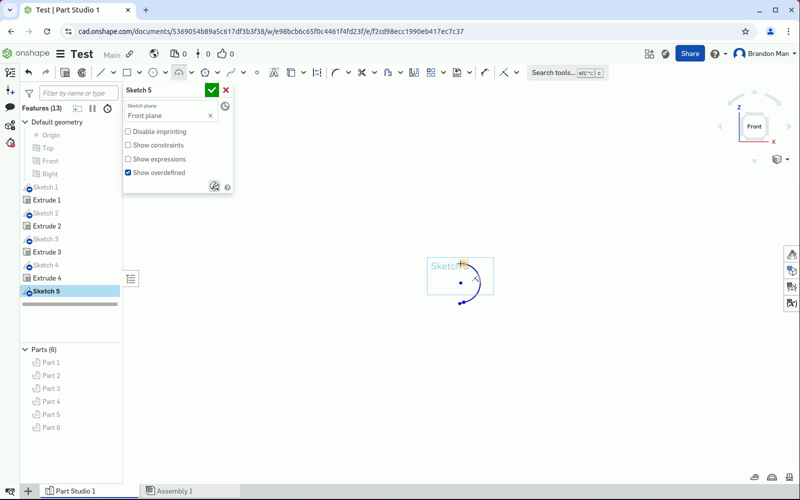
scroll(6)
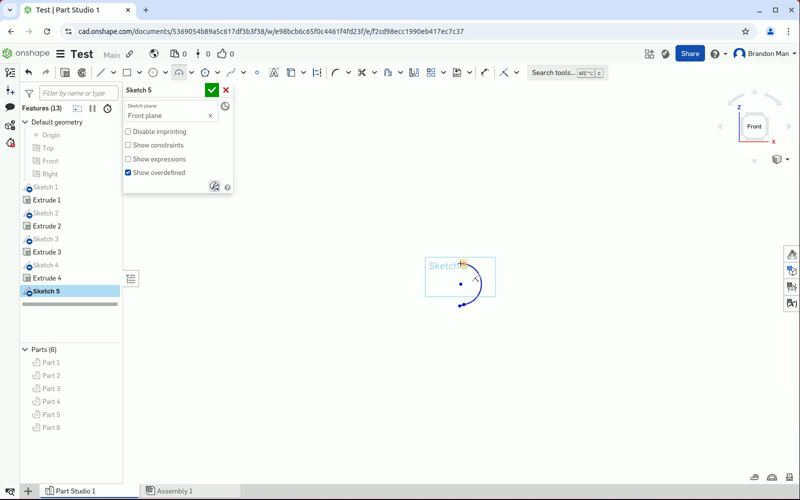
scroll(6)
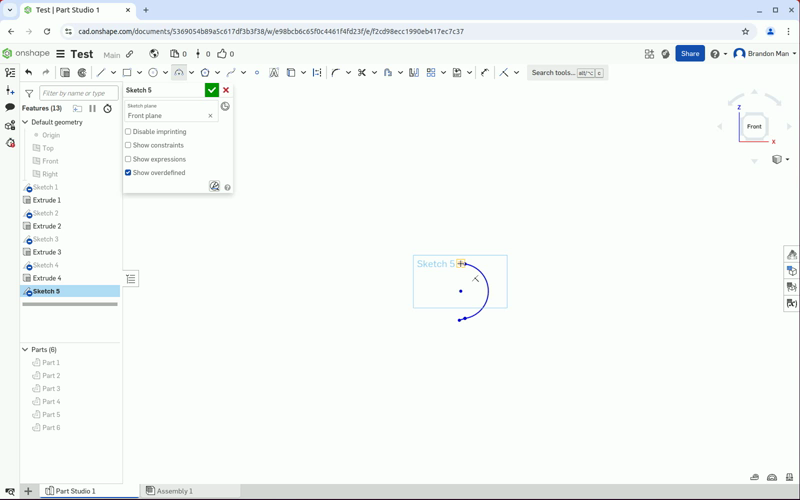
scroll(6)
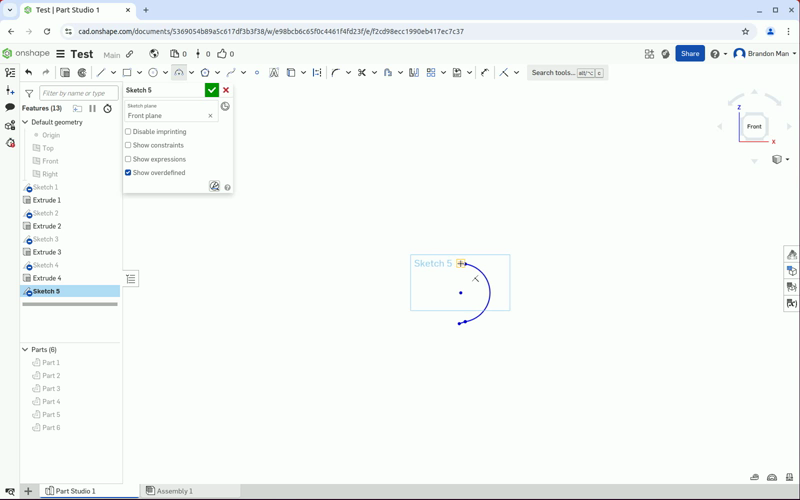
scroll(6)
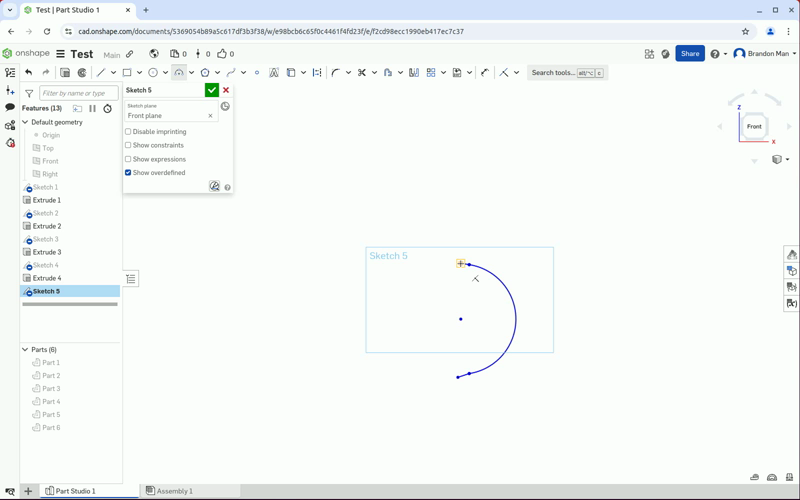
scroll(6)
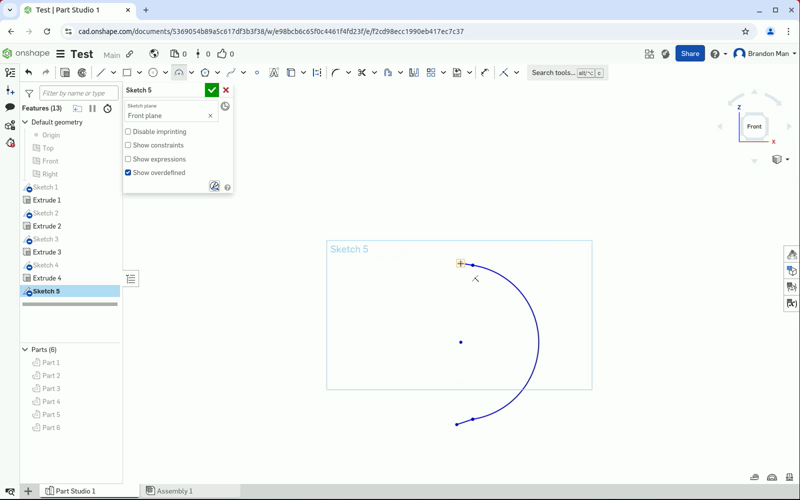
scroll(6)
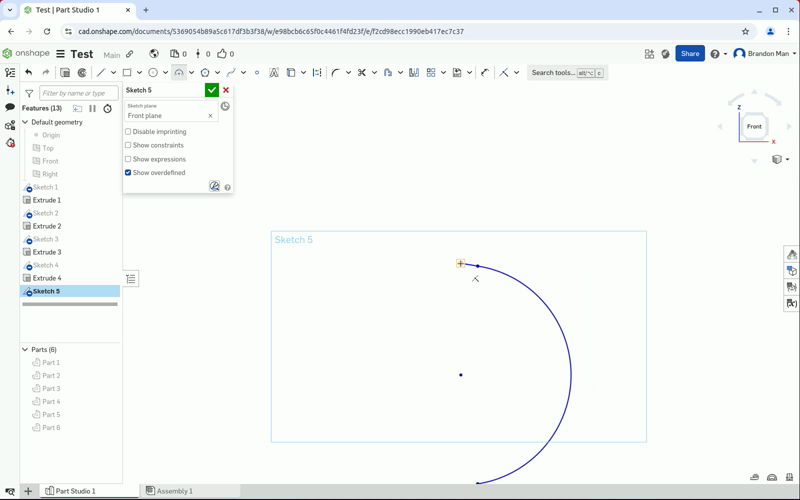
scroll(6)
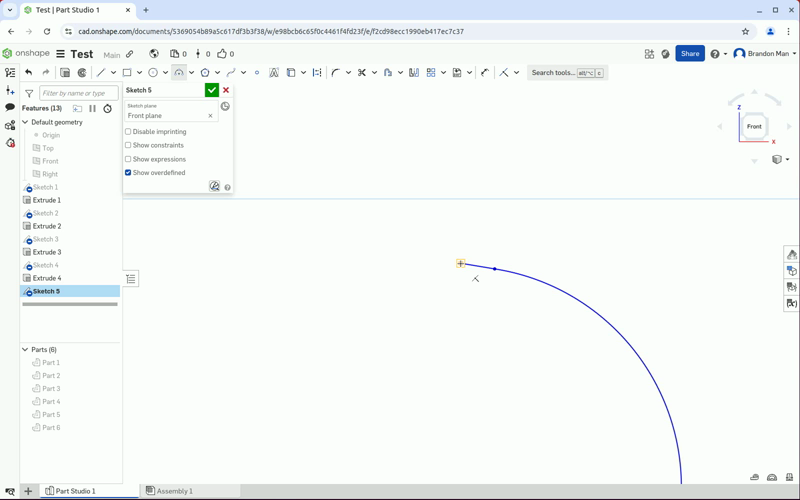
click(460, 263)
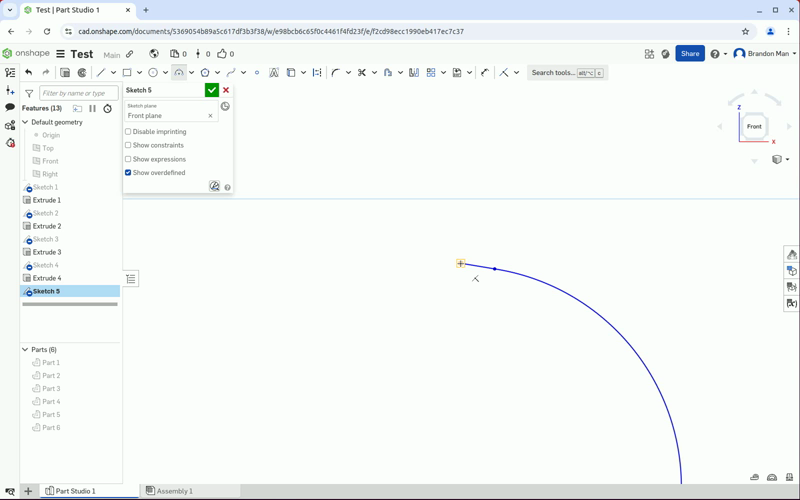
scroll(-6)
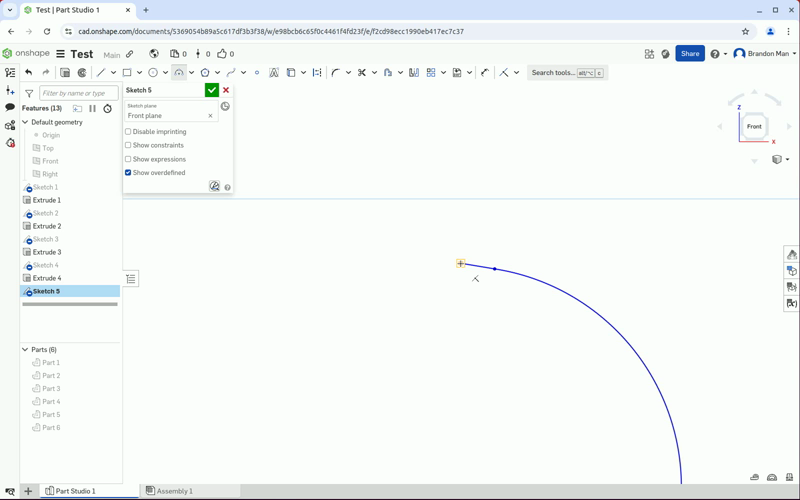
scroll(-6)
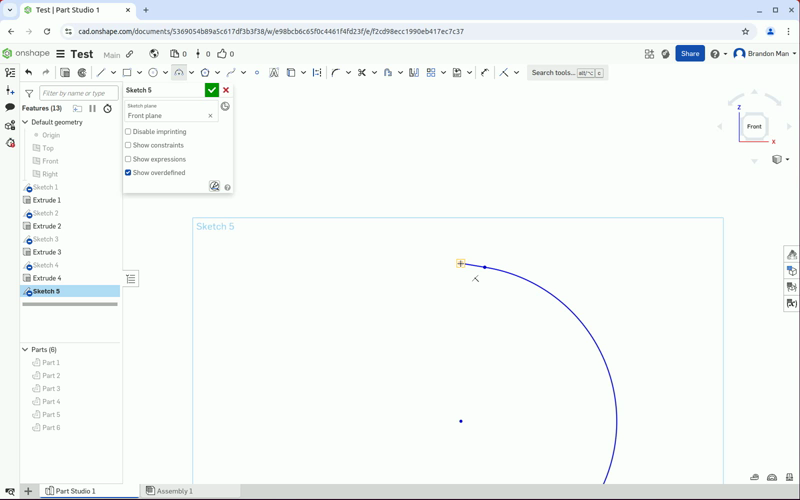
scroll(-6)
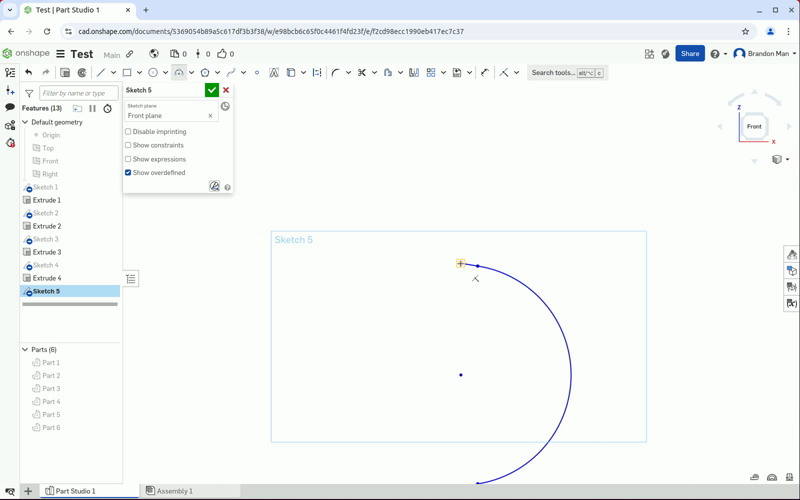
scroll(-6)
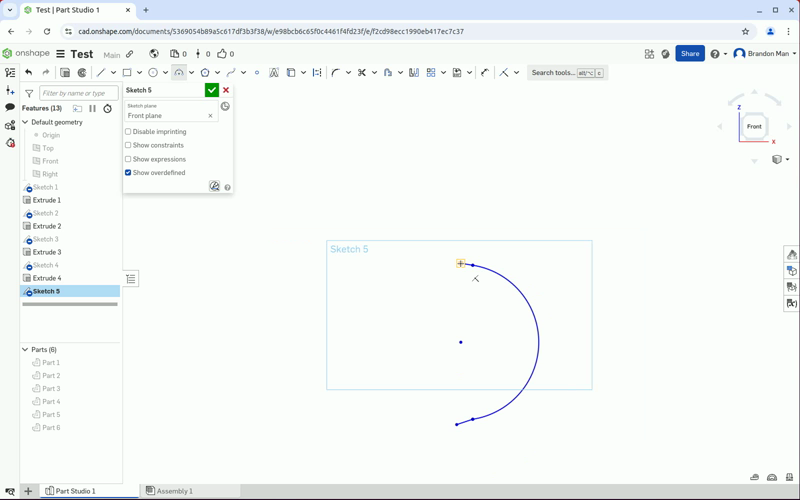
scroll(-6)
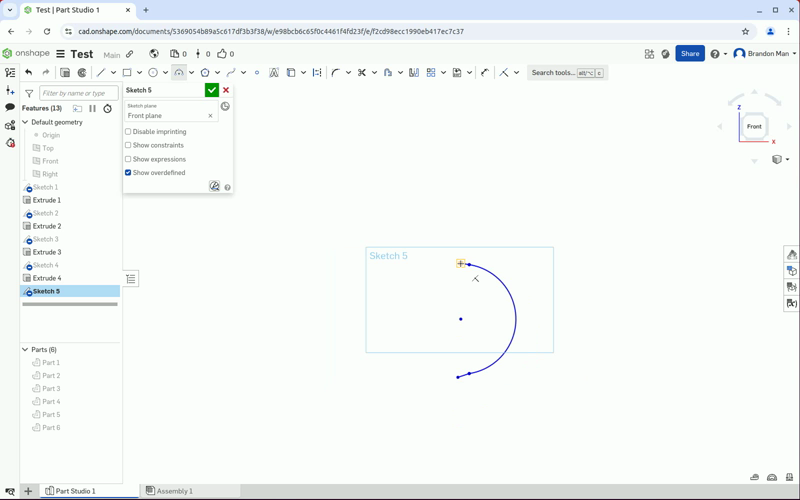
scroll(-6)
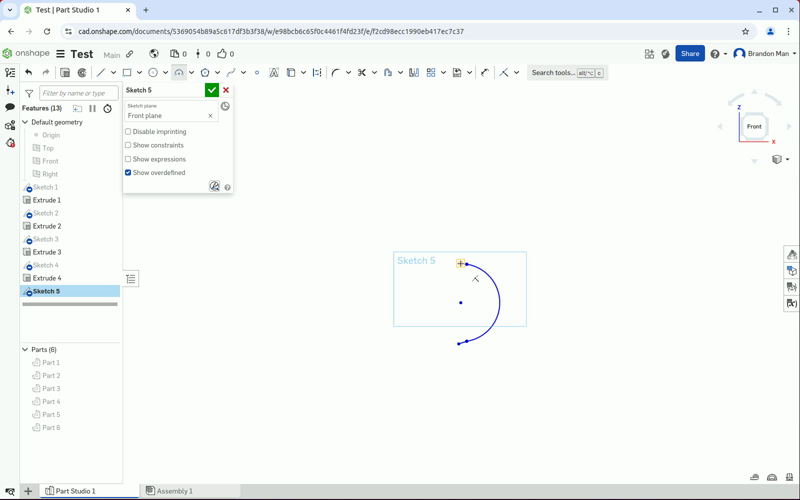
scroll(-6)
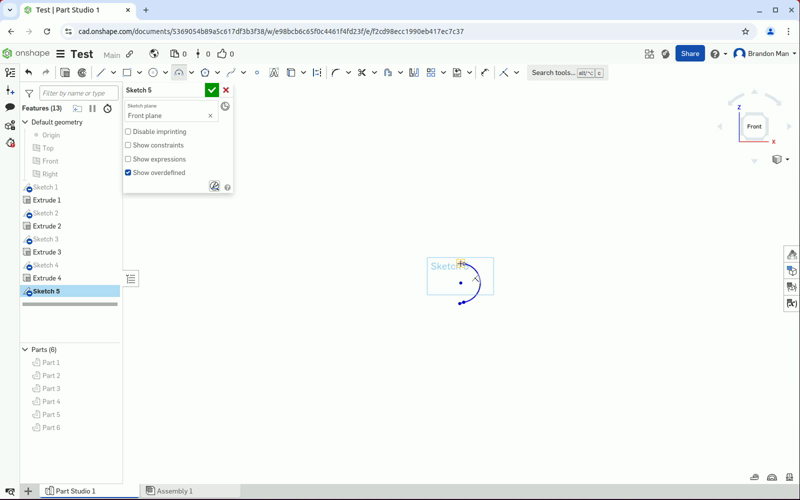
mouse_move(460, 303)
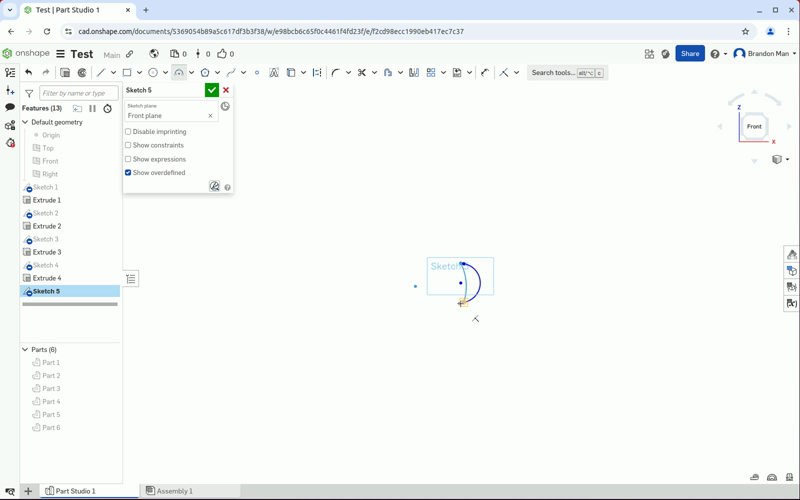
scroll(6)
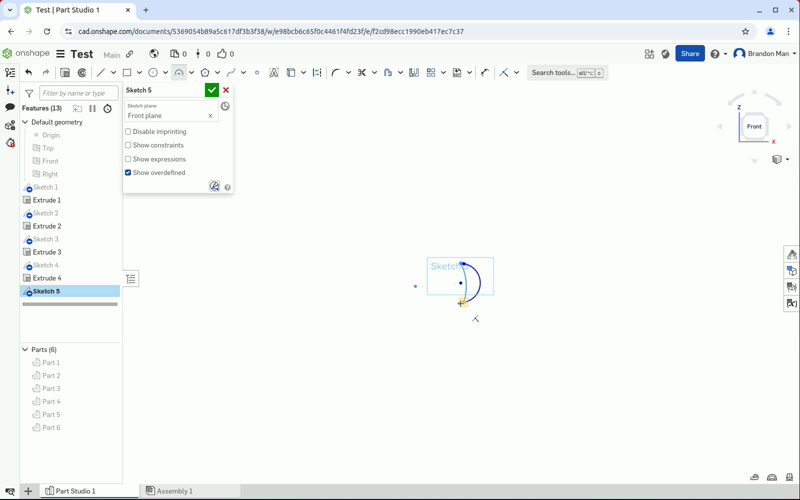
scroll(6)
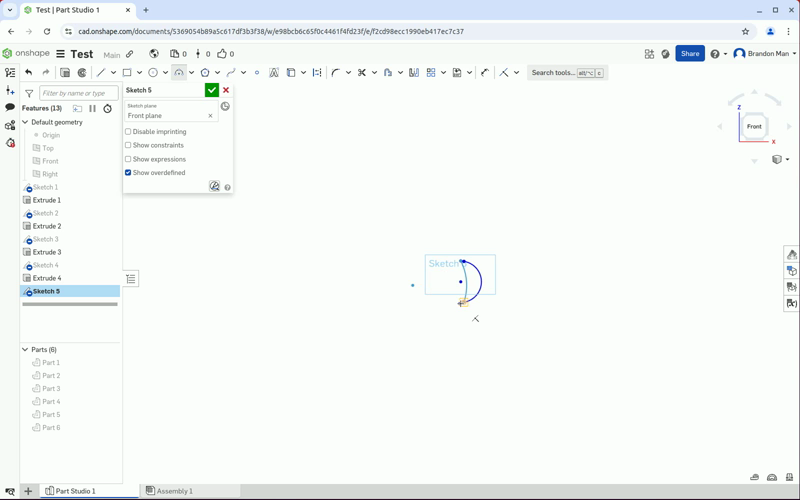
scroll(6)
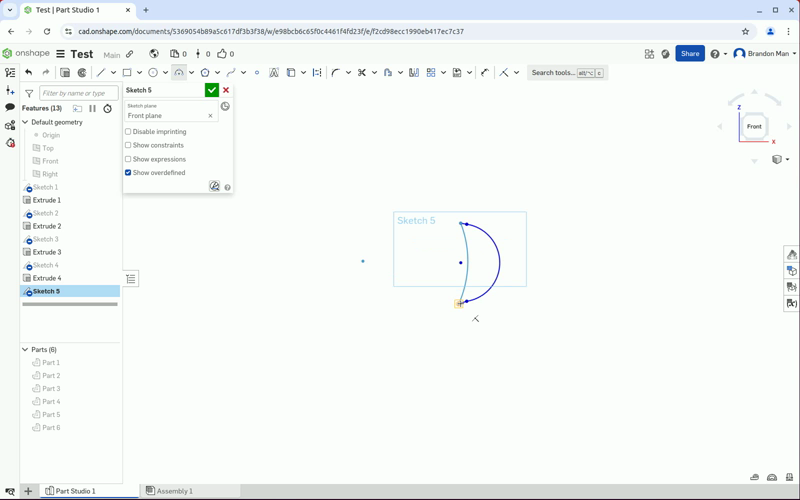
scroll(6)
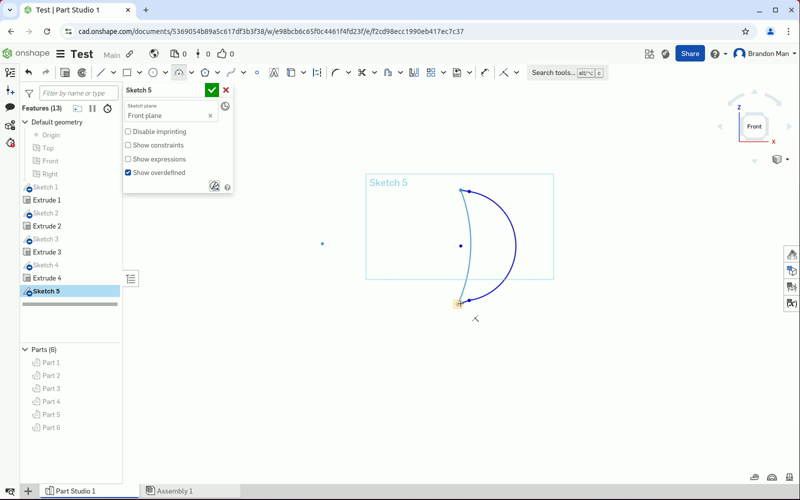
scroll(6)
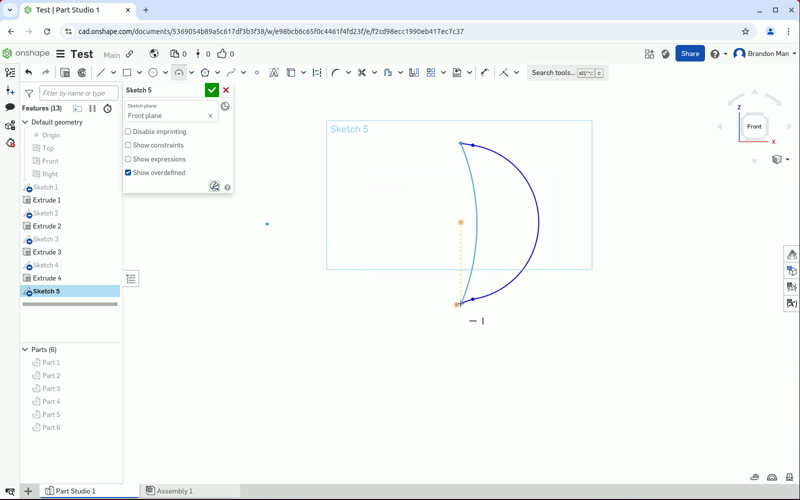
scroll(6)
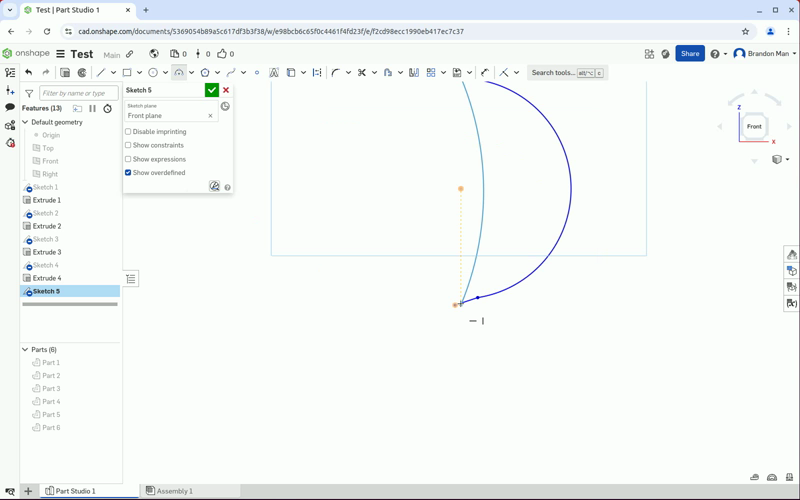
scroll(6)
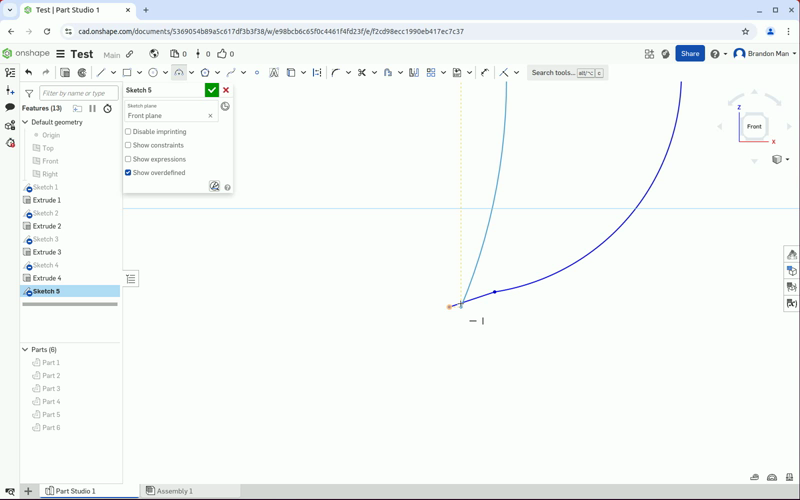
click(460, 303)
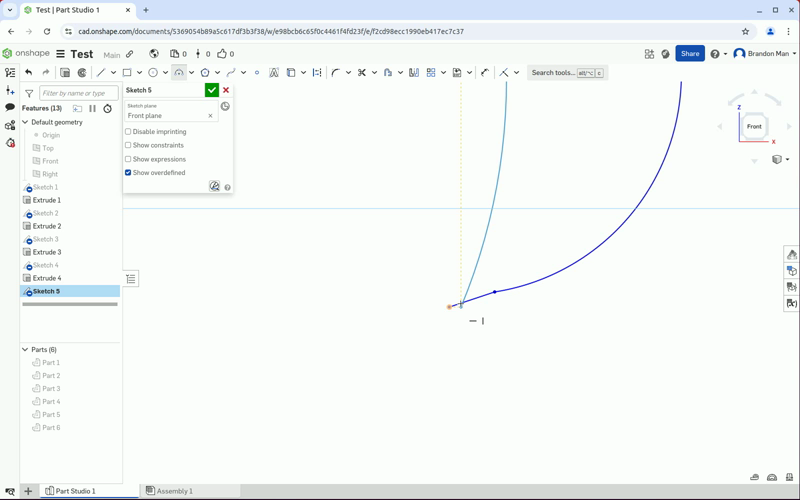
scroll(-6)
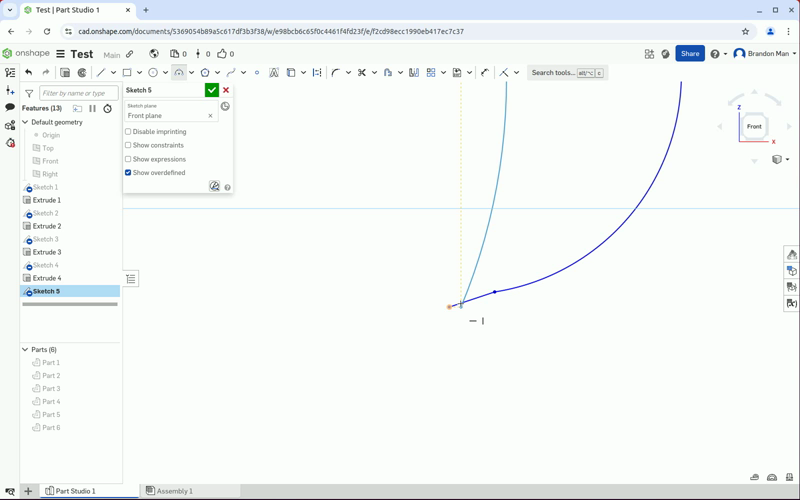
scroll(-6)
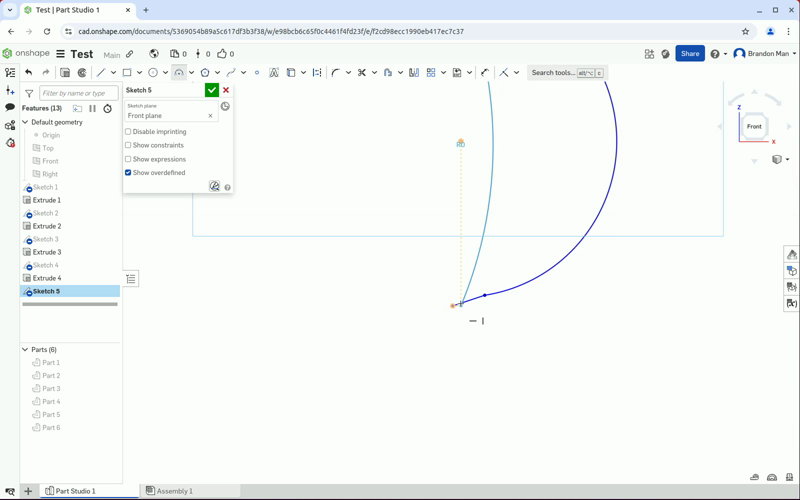
scroll(-6)
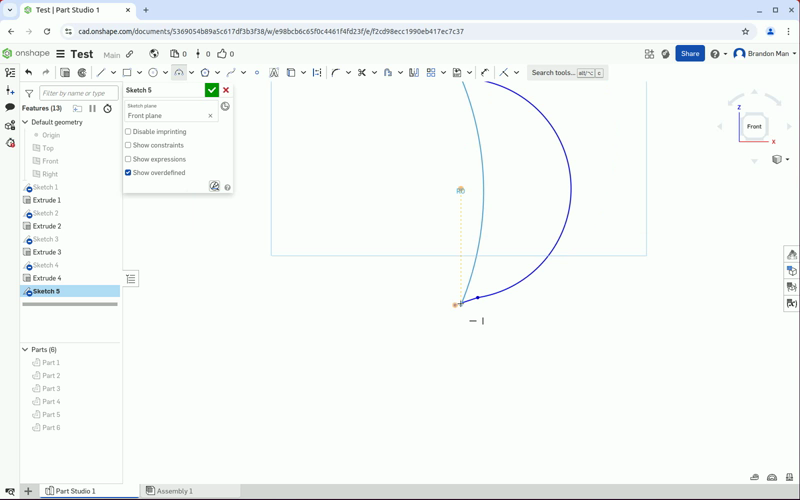
scroll(-6)
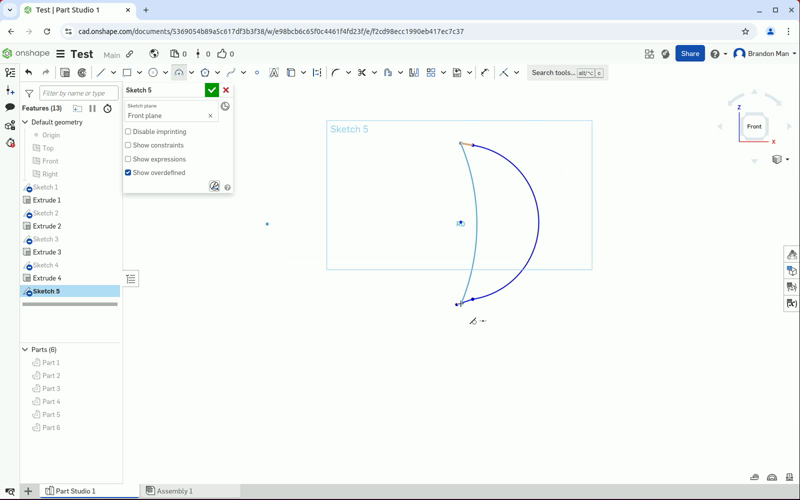
scroll(-6)
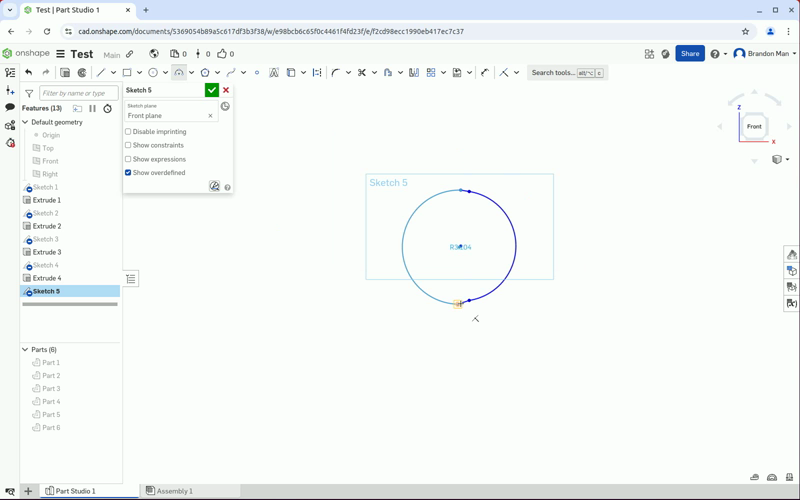
scroll(-6)
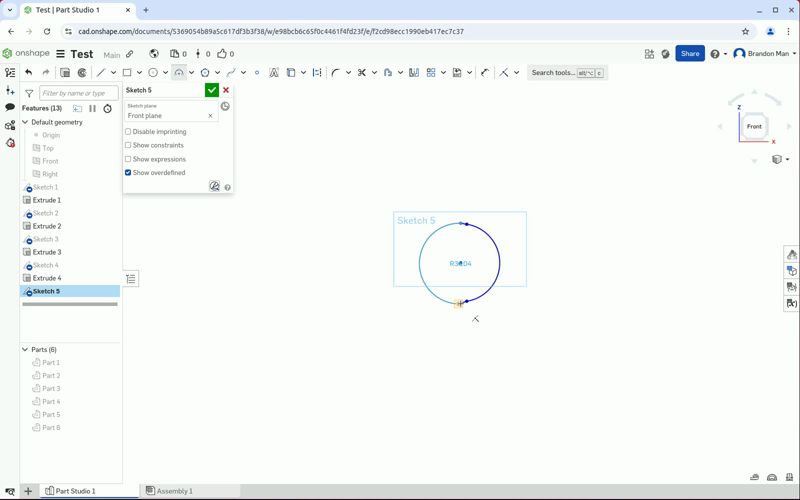
scroll(-6)
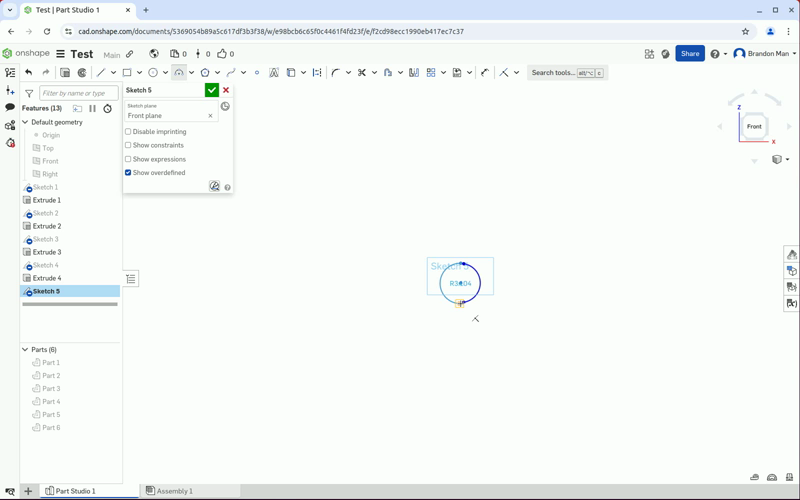
key_down(shift)
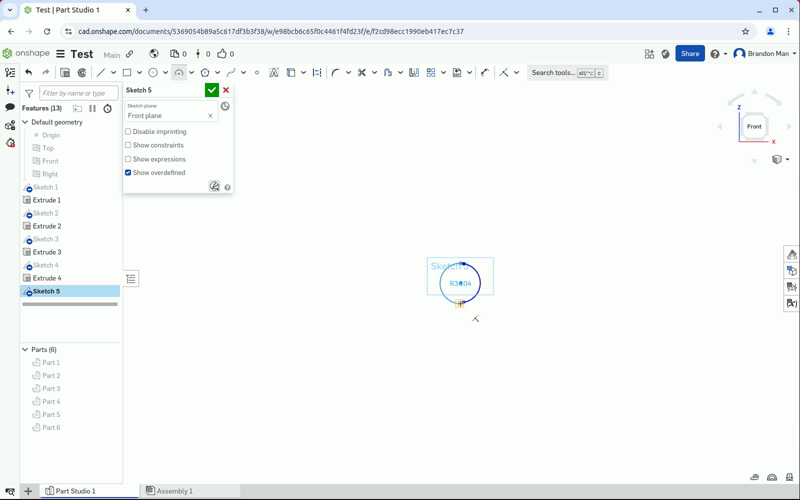
mouse_move(440, 283)
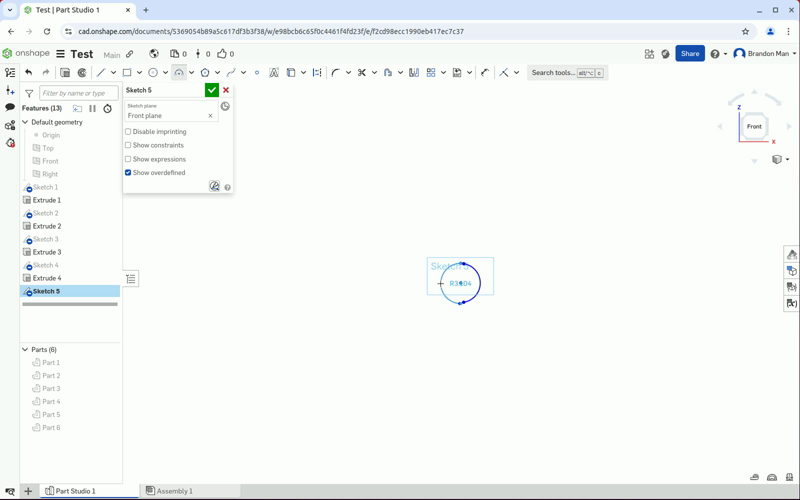
click(440, 283)
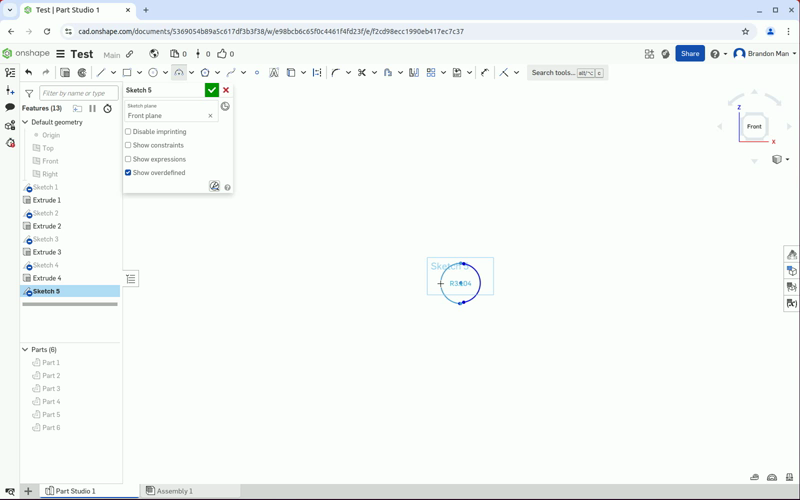
key_up(shift)
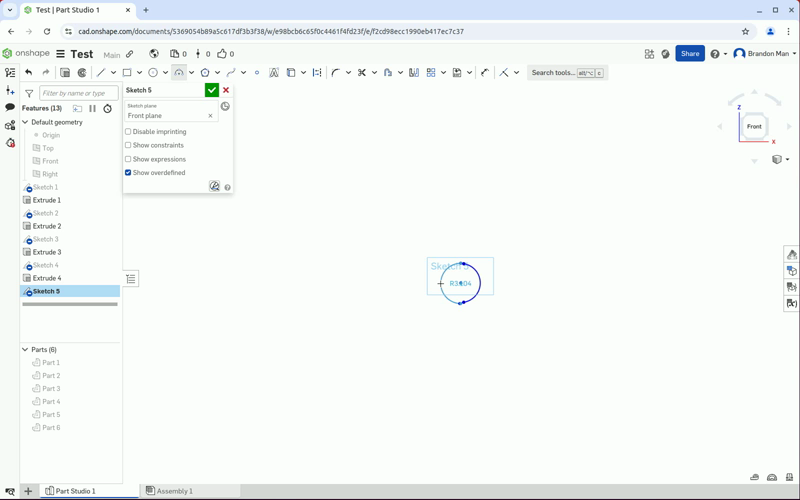
key(esc)
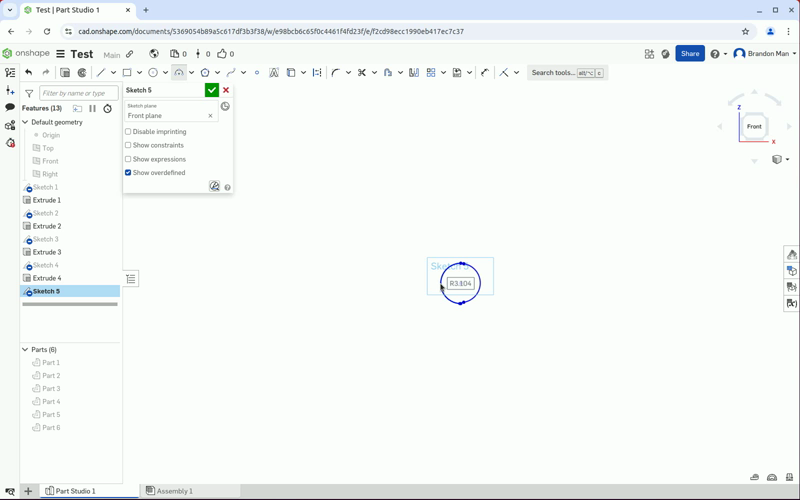
mouse_move(458, 271)
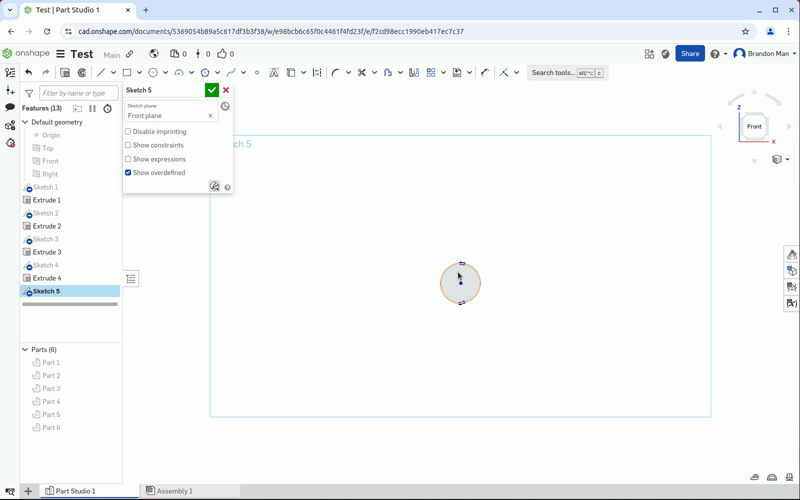
scroll(6)
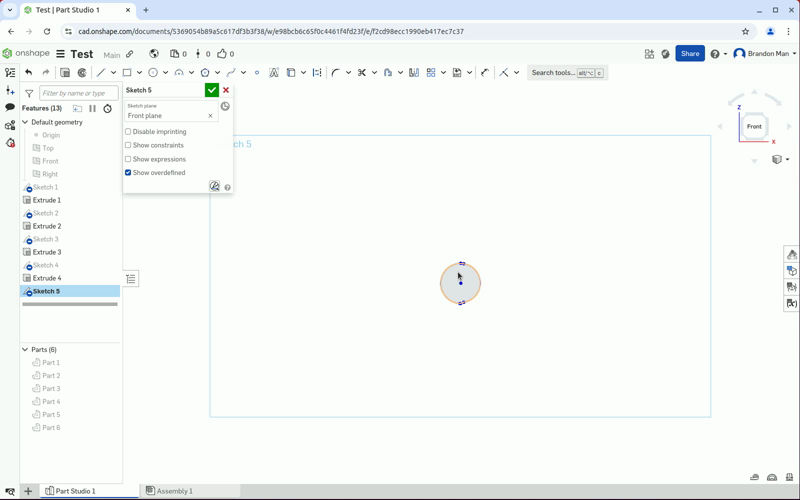
scroll(6)
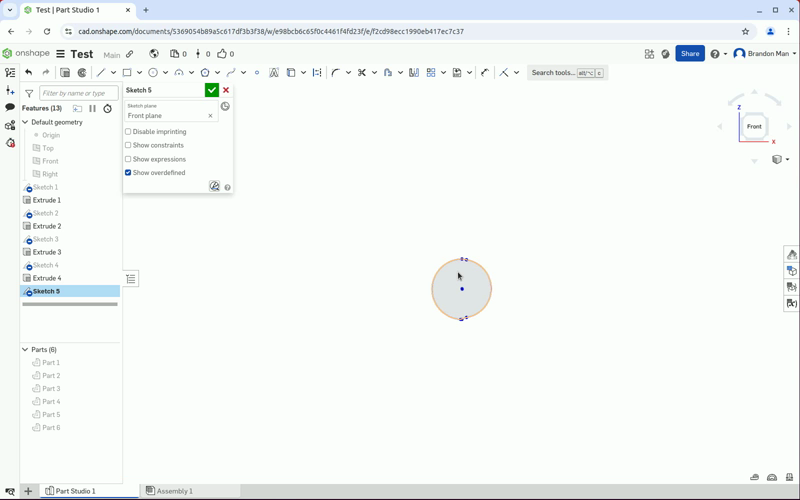
scroll(6)
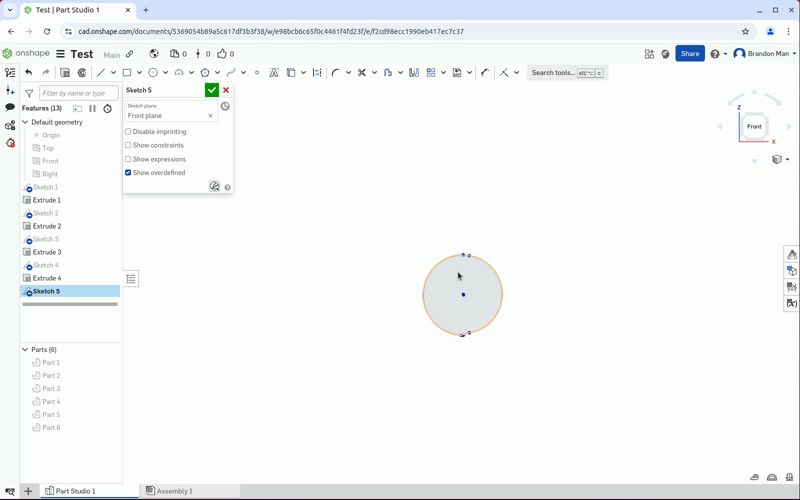
scroll(6)
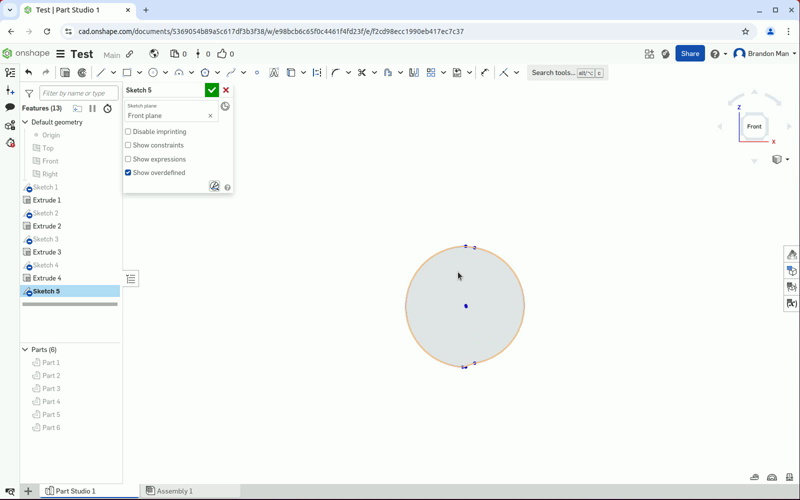
scroll(6)
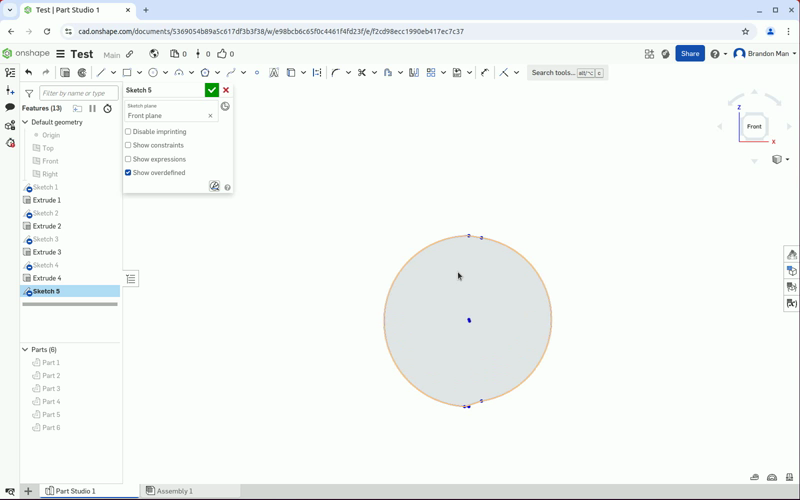
scroll(6)
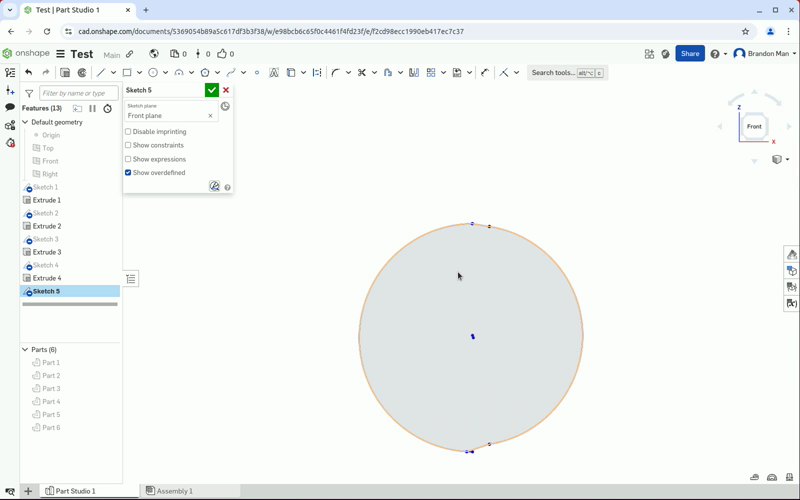
scroll(6)
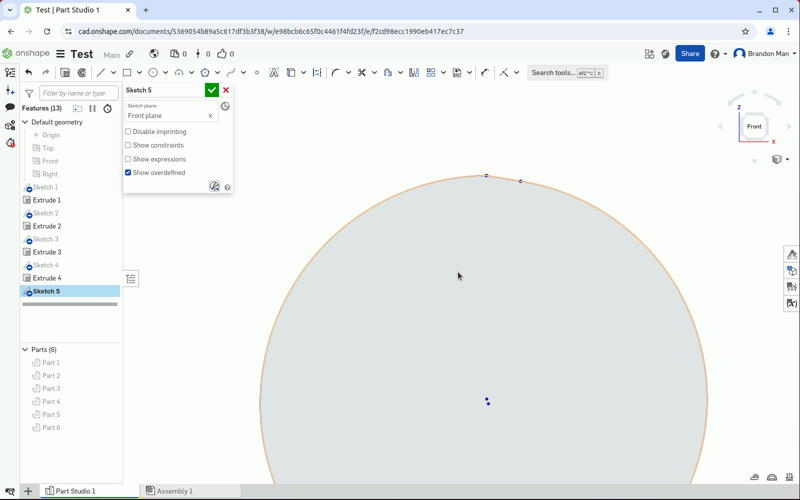
click(458, 271)
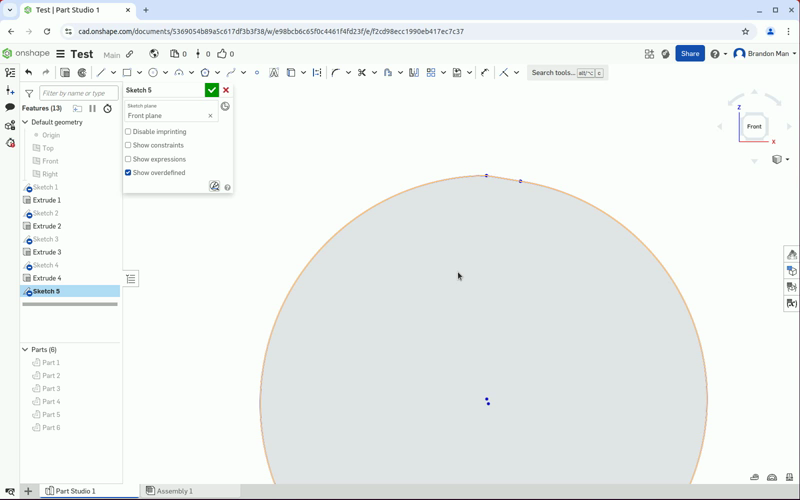
scroll(-6)
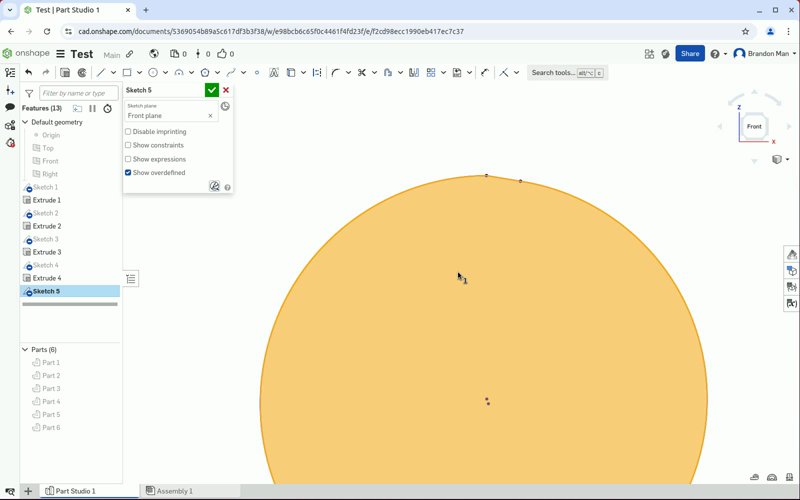
scroll(-6)
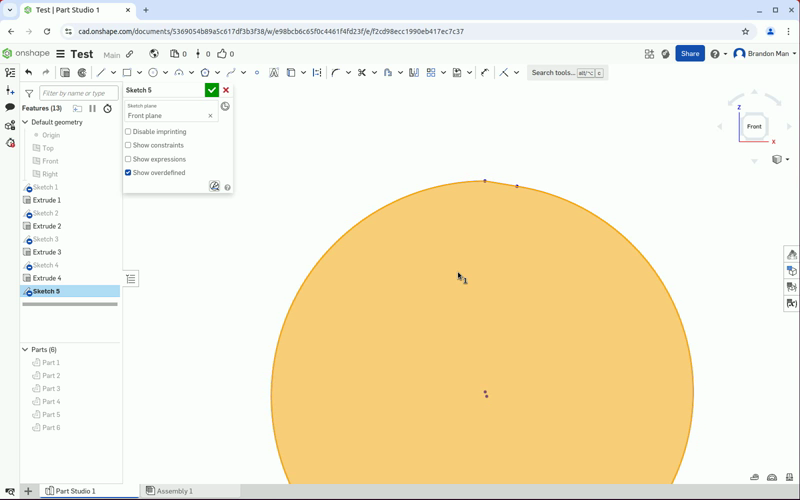
scroll(-6)
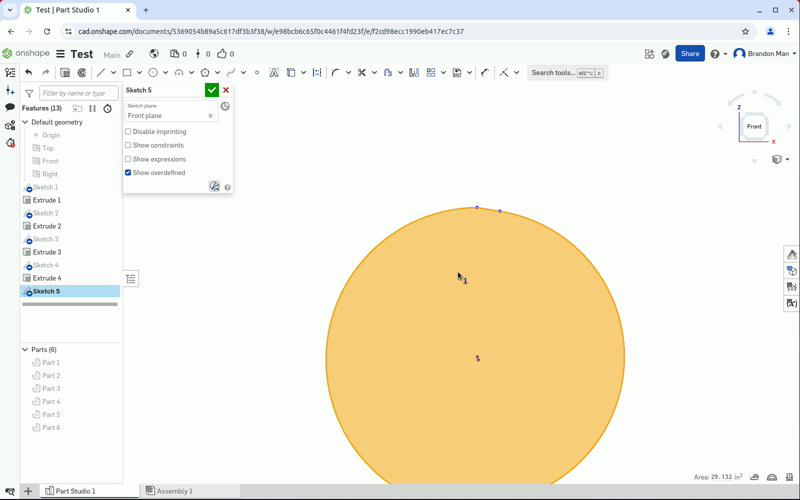
scroll(-6)
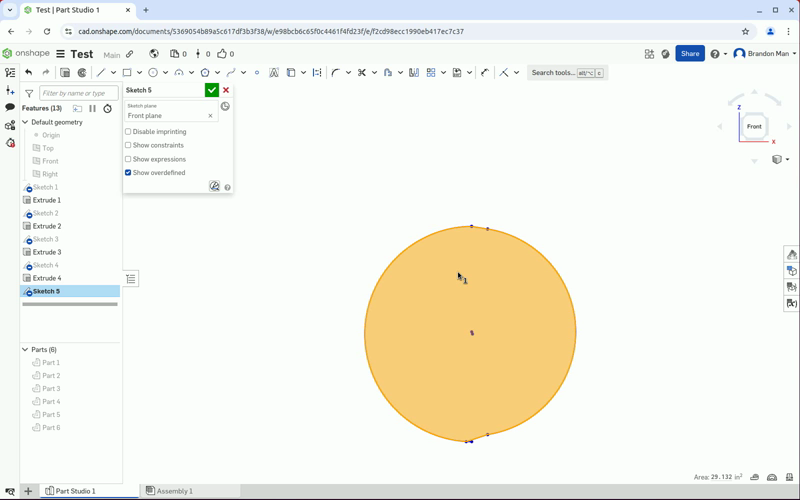
scroll(-6)
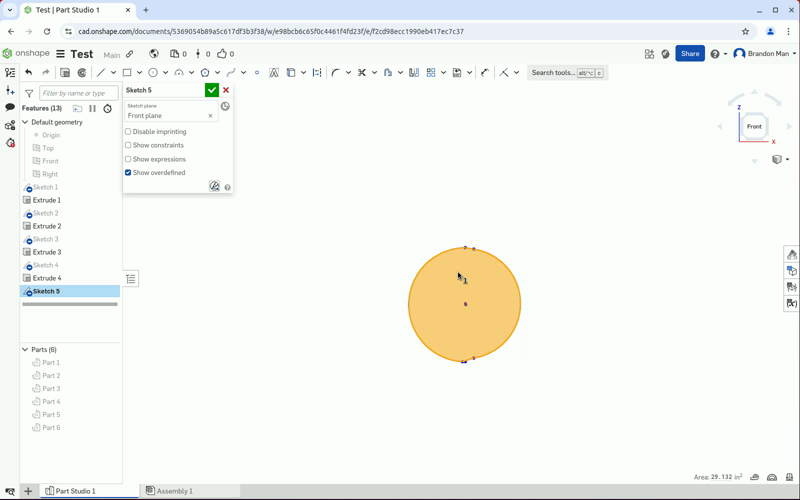
scroll(-6)
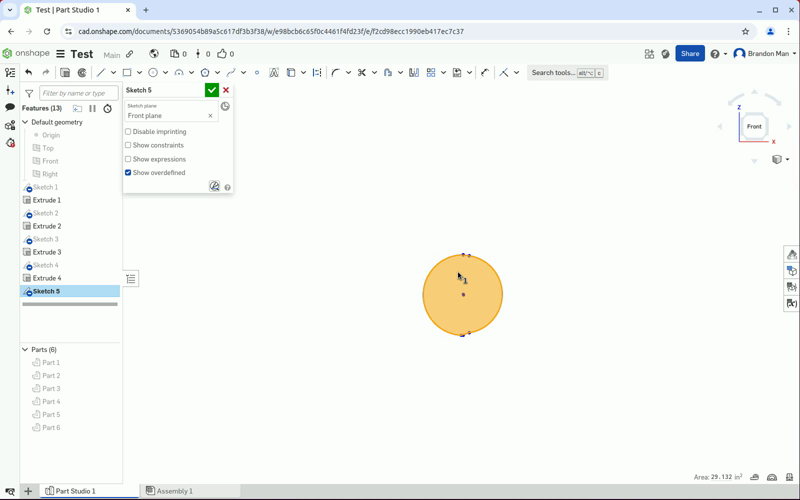
scroll(-6)
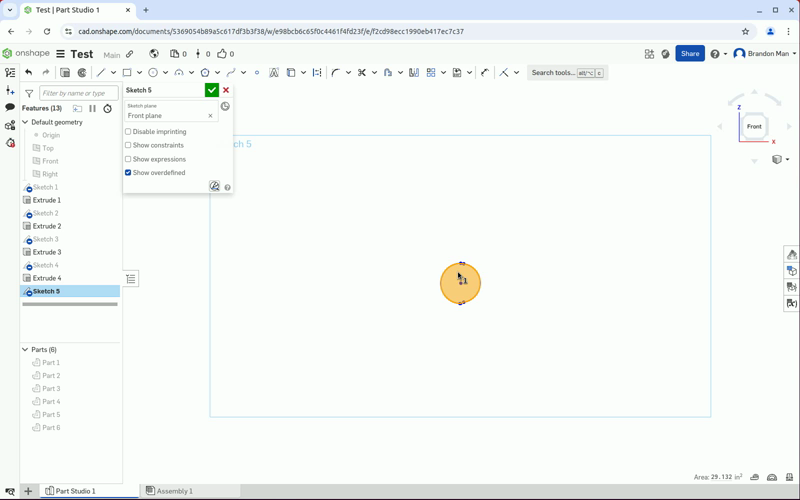
mouse_move(73, 352)
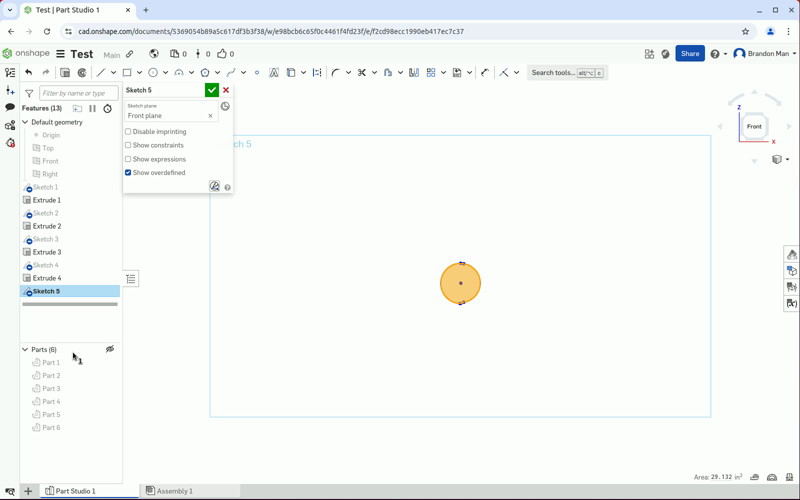
key(shift+y)
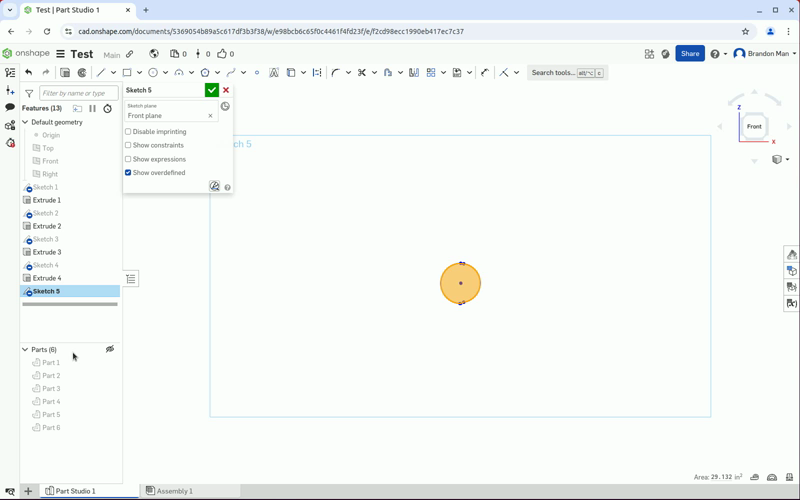
key(shift+e)
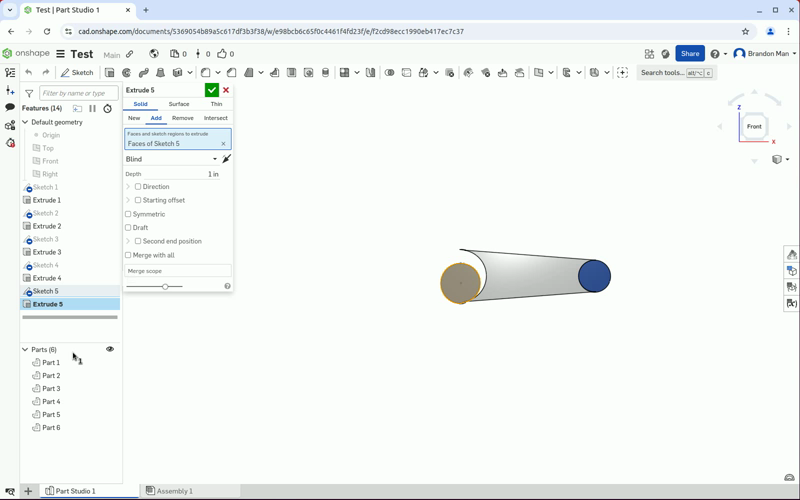
mouse_move(143, 106)
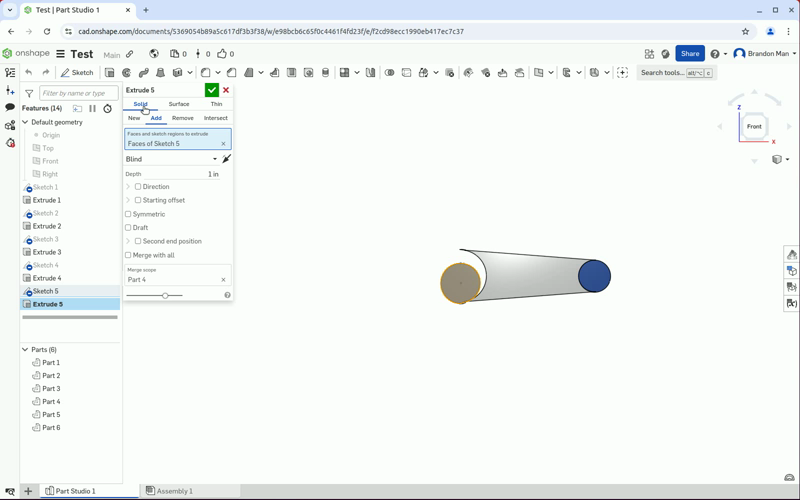
click(143, 106)
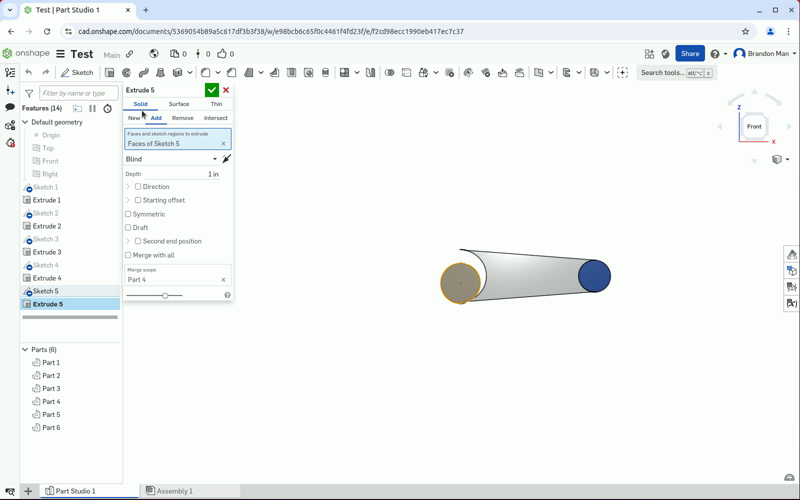
mouse_move(137, 120)
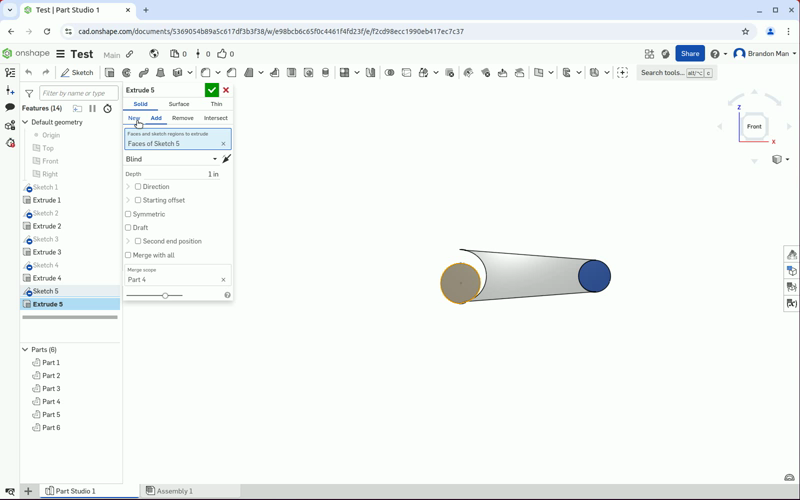
click(137, 120)
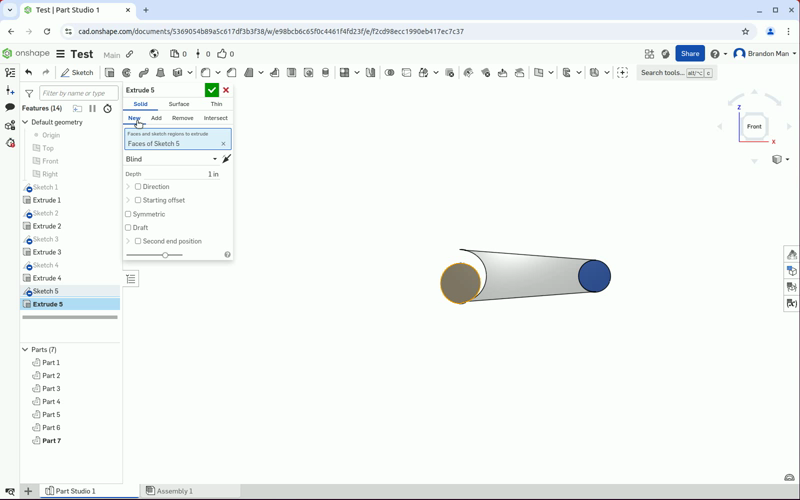
key(tab, 4)
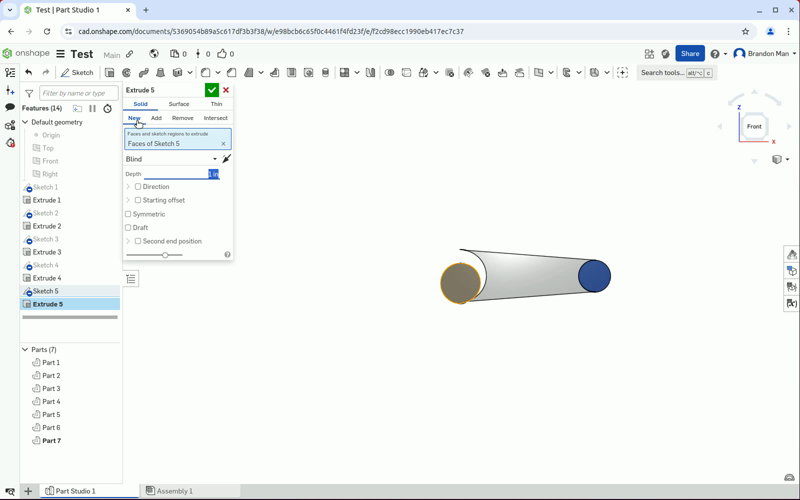
text(7.943)
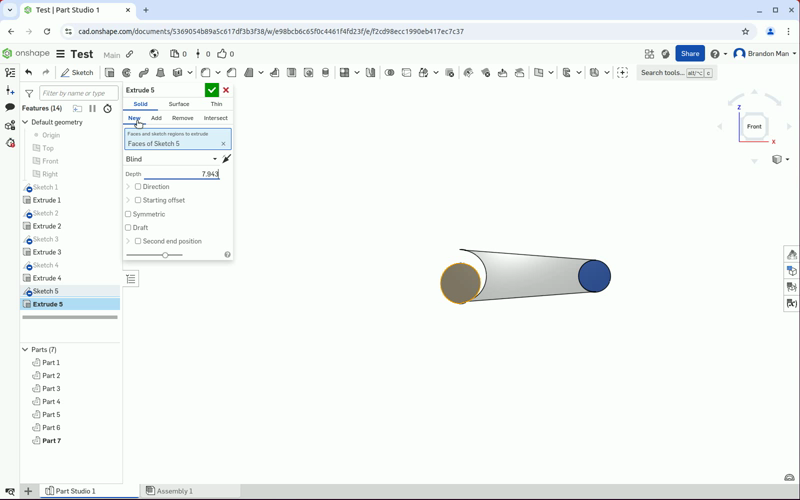
key(enter)
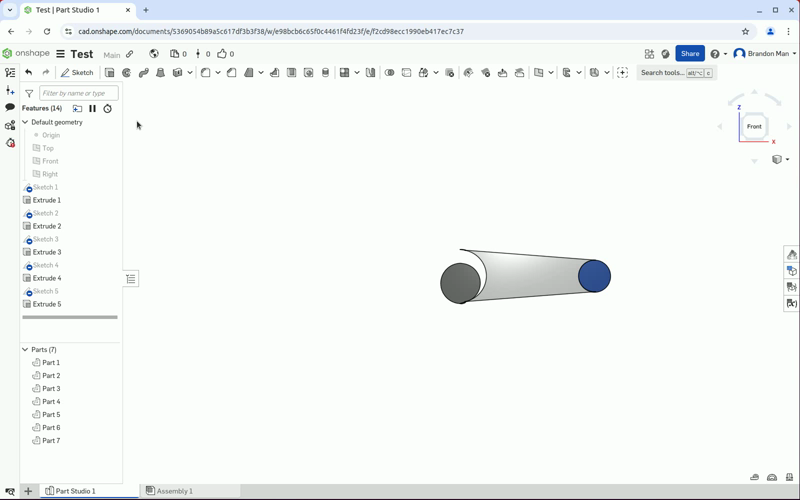
key(shift+h)
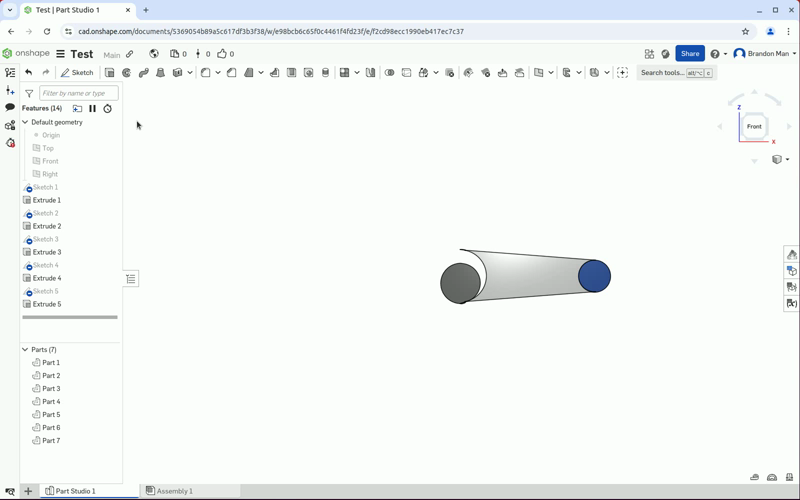
key(shift+h)
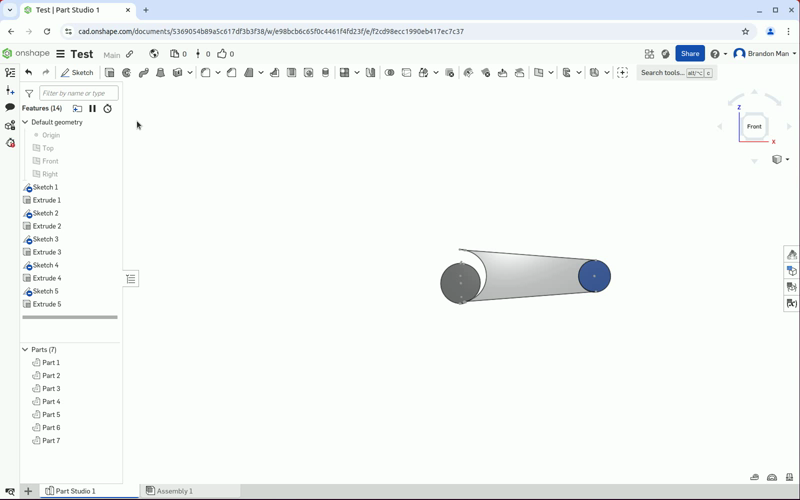
key(shift+7)
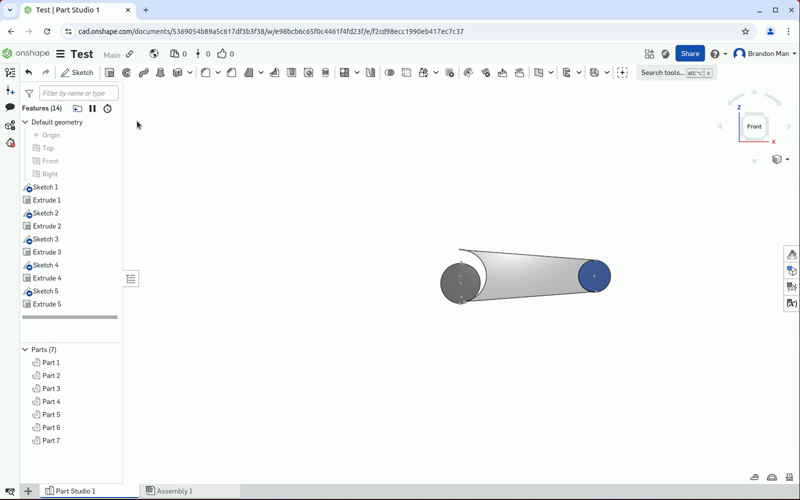
key(left, 2)
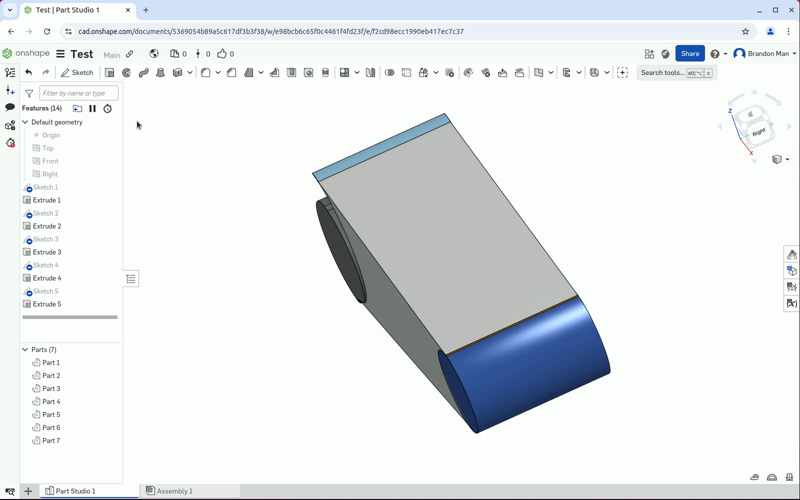
key(down, 2)
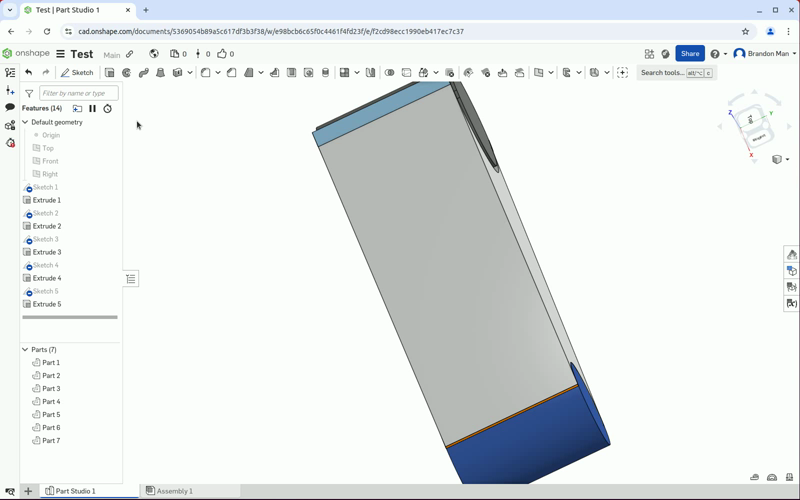
key(up, 2)
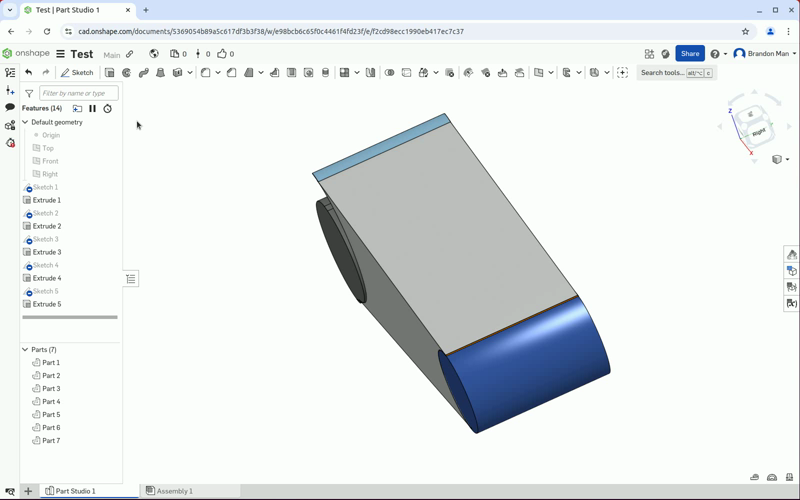
key(right, 2)
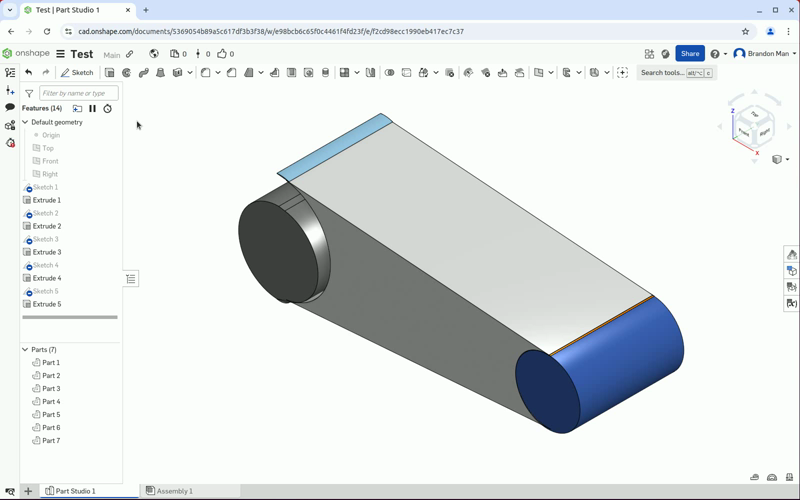
mouse_move(73, 189)
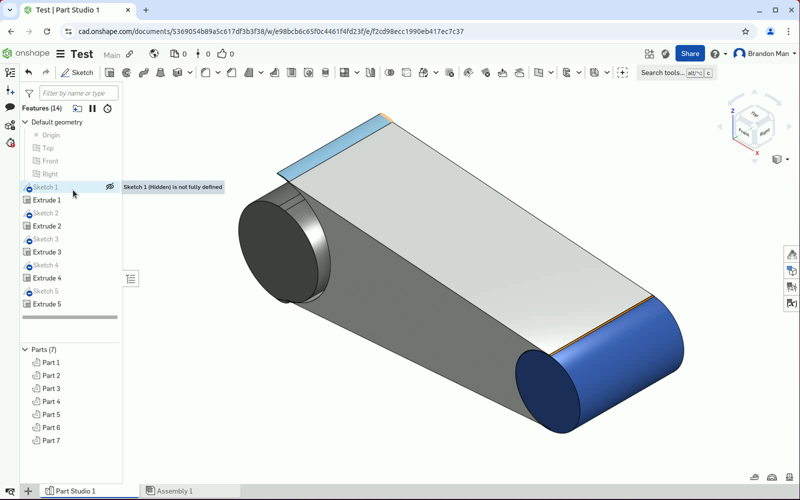
click(73, 189)